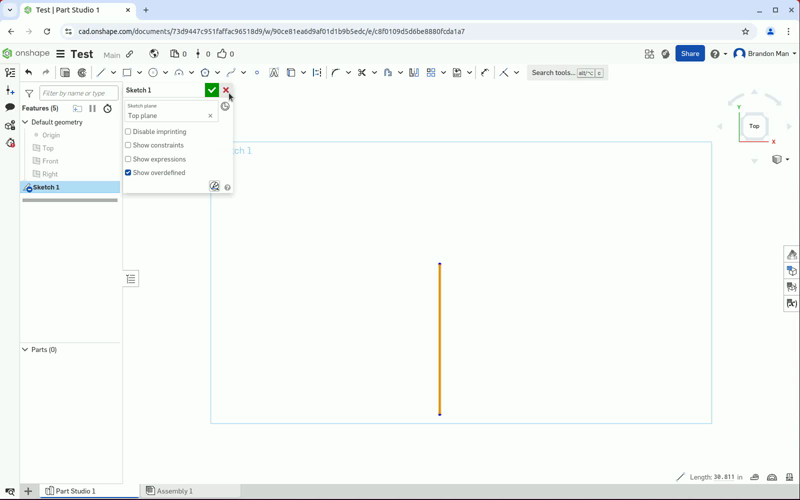
key(shift+h)
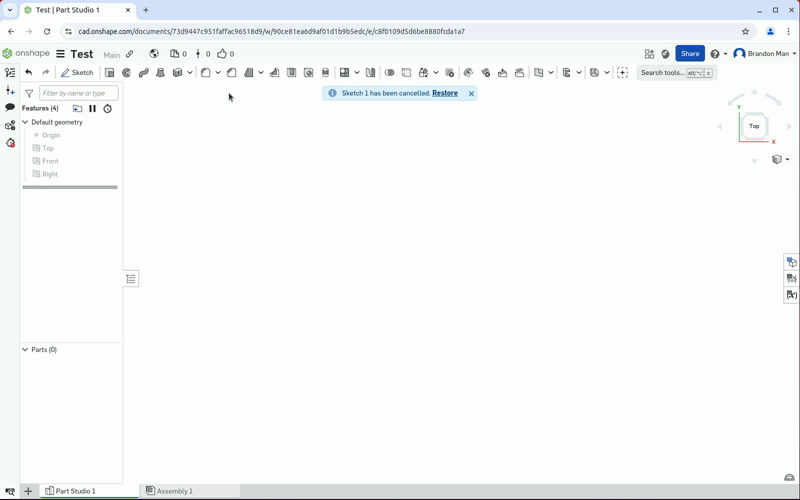
mouse_move(73, 352)
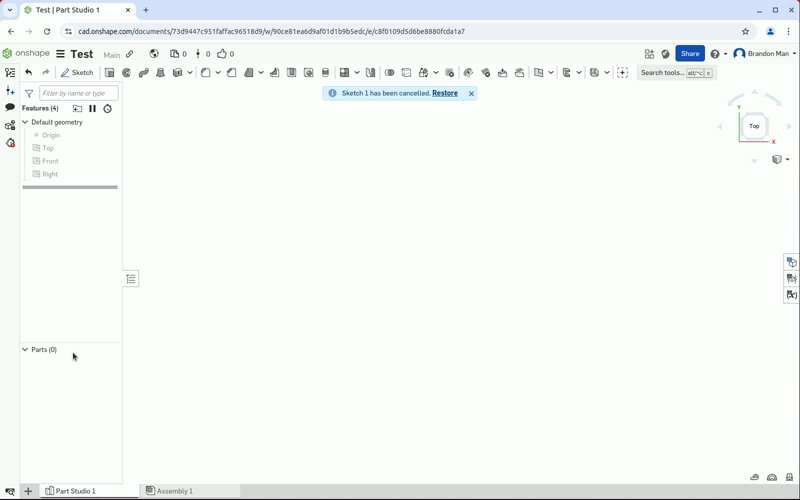
key(y)
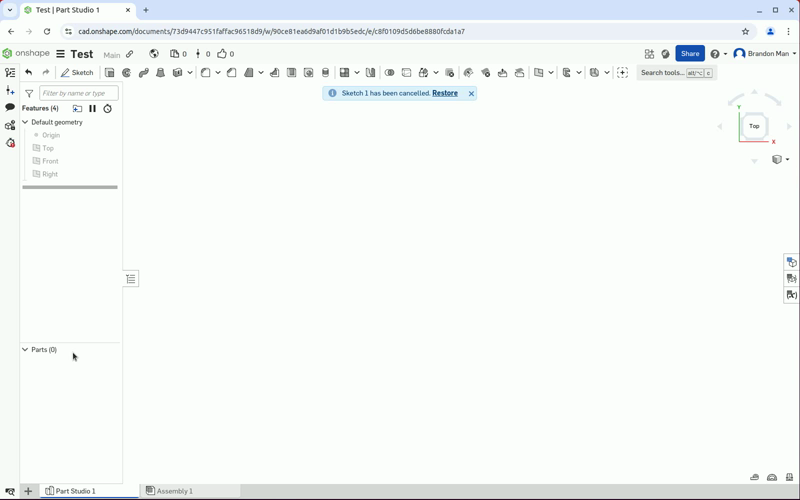
key(shift+p)
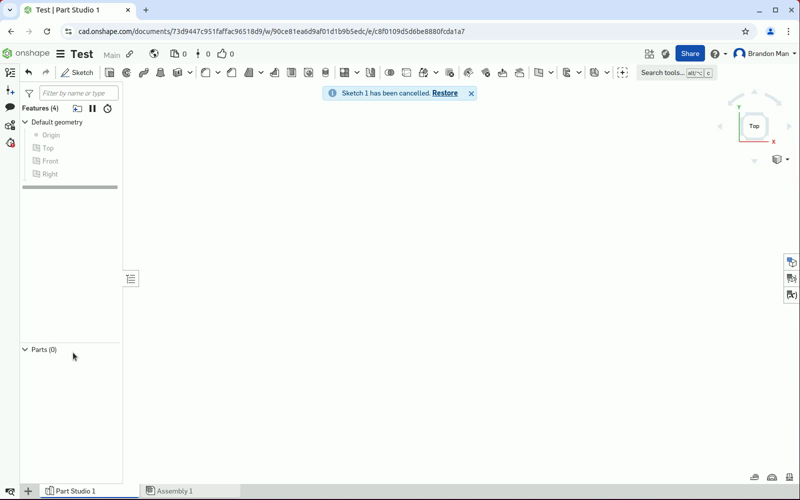
key(space)
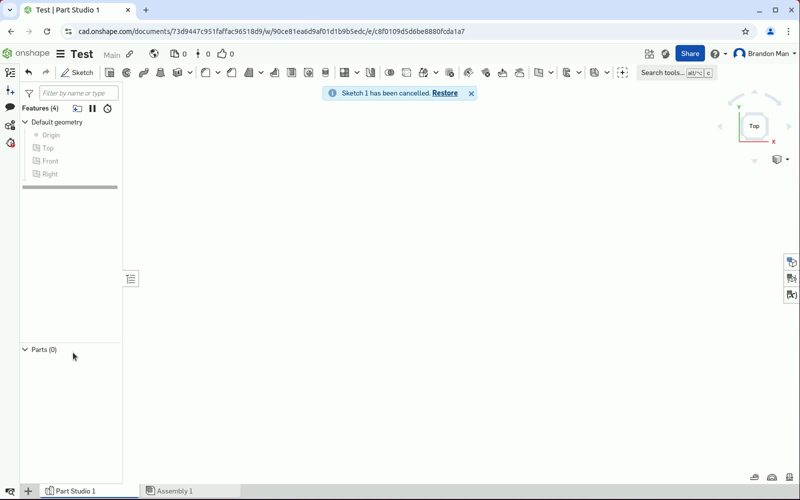
key_down(shift)
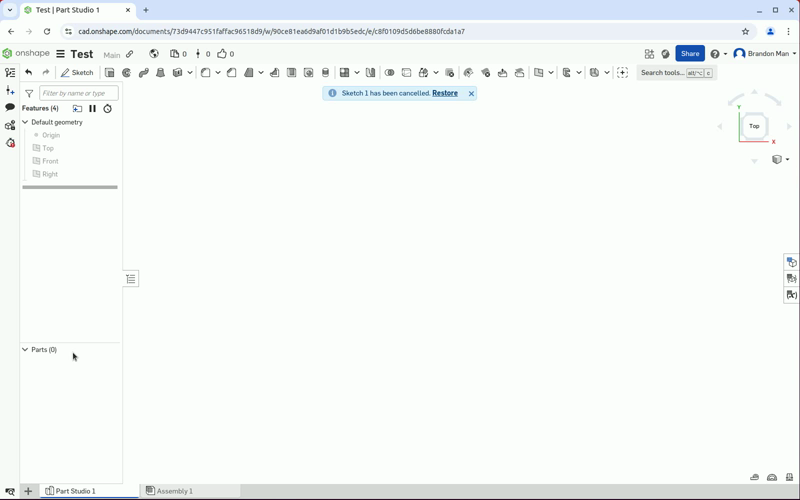
key(up)
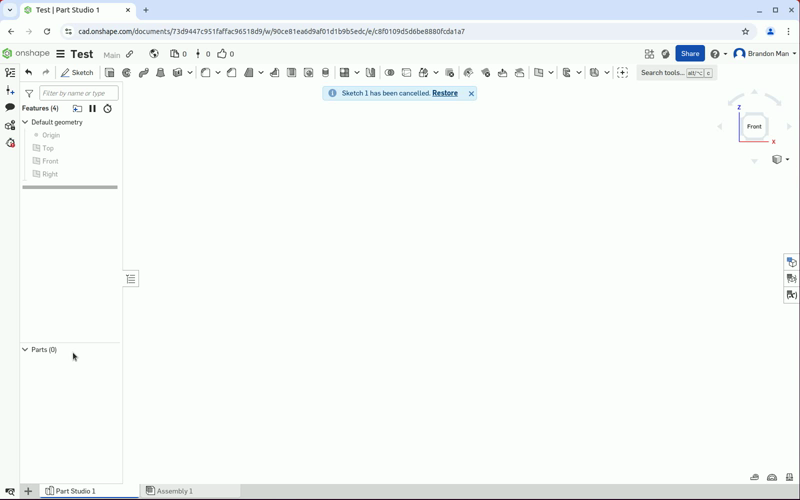
key_up(shift)
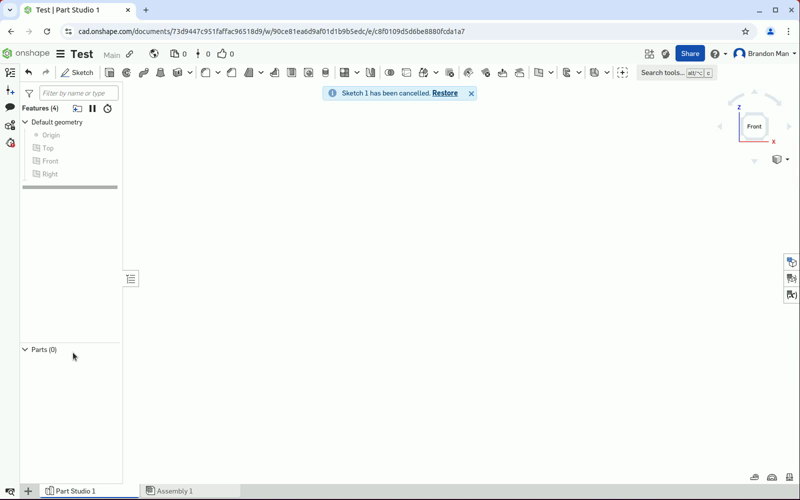
mouse_move(73, 352)
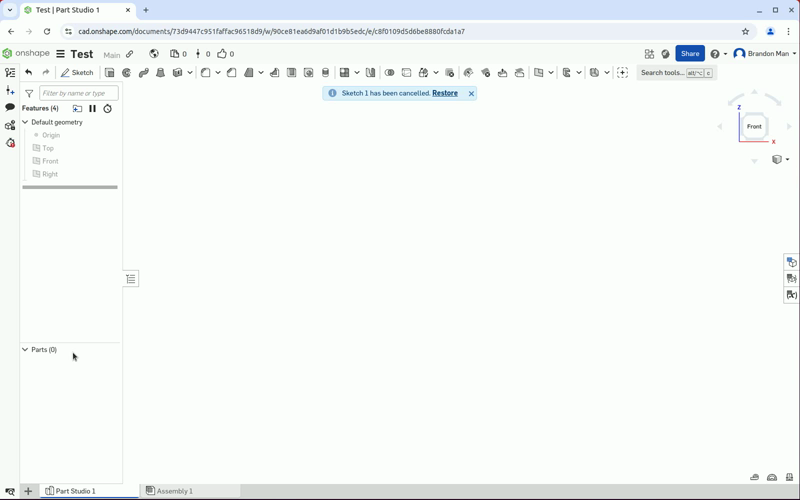
key(shift+y)
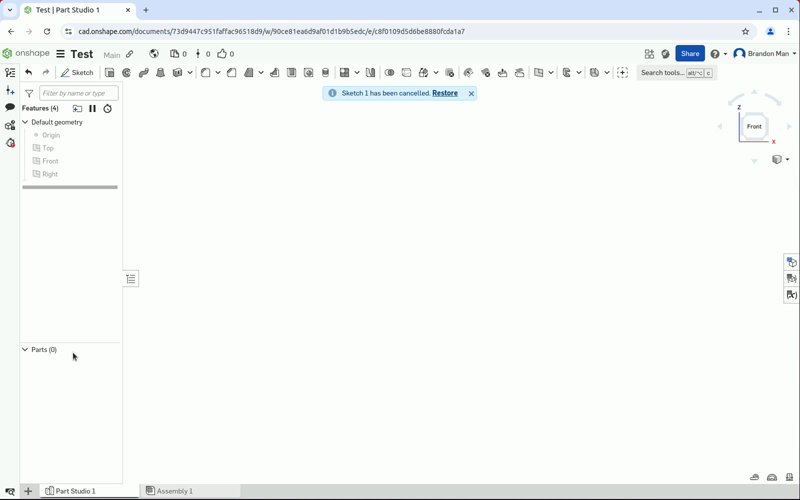
key(shift+s)
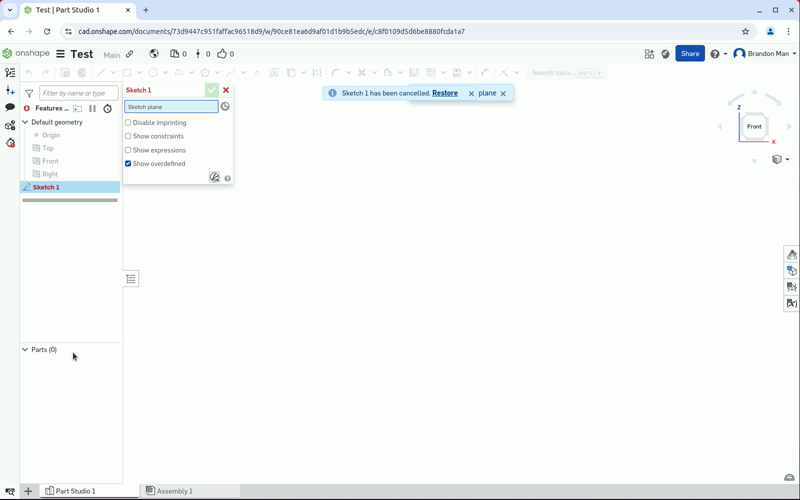
mouse_move(73, 163)
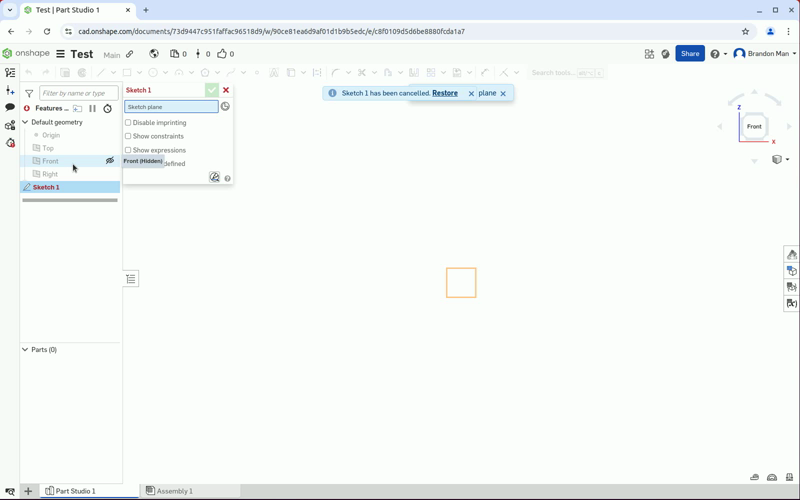
click(73, 163)
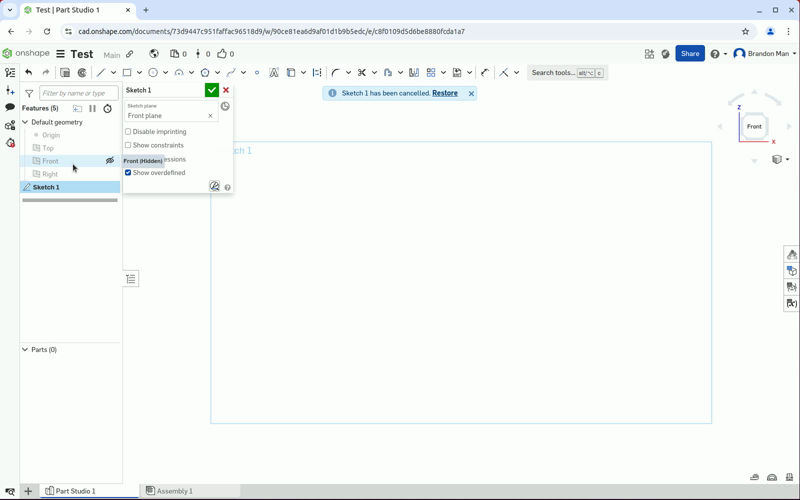
mouse_move(73, 352)
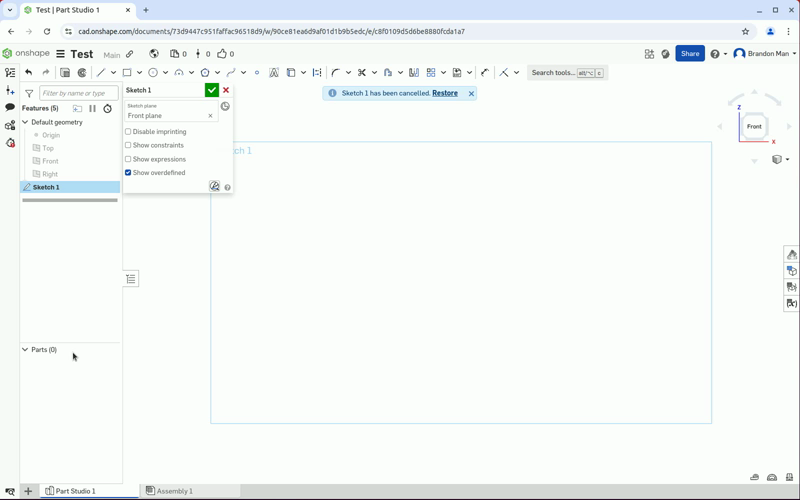
key(y)
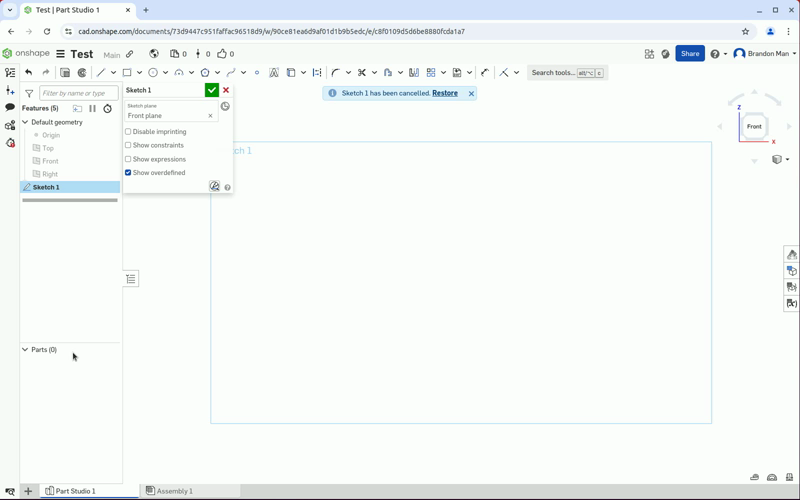
key(l)
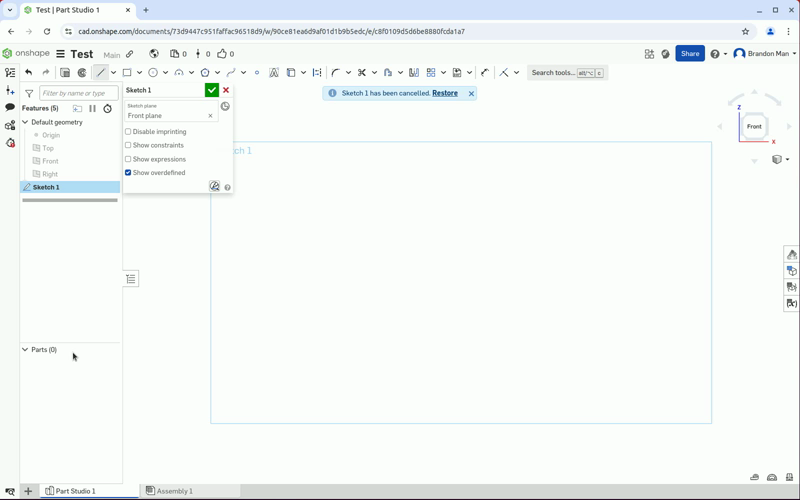
key_down(shift)
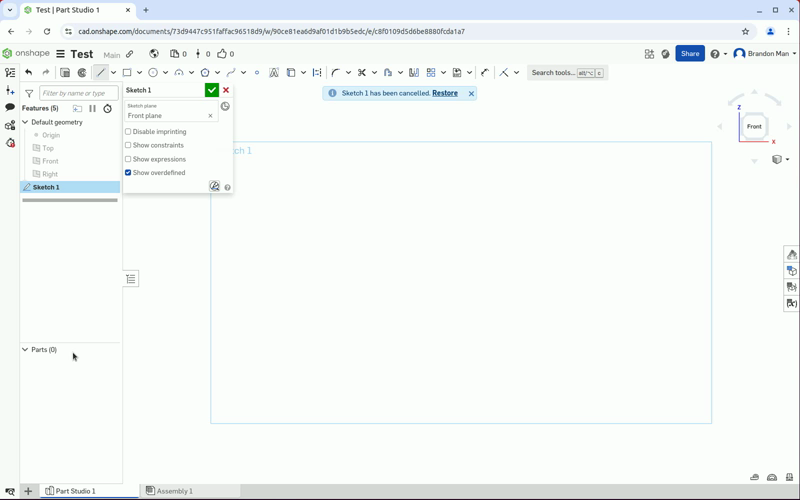
mouse_move(374, 244)
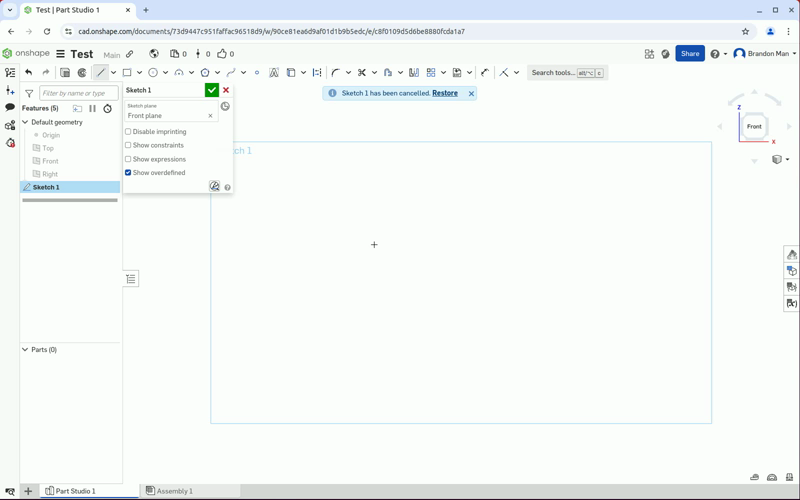
click(374, 244)
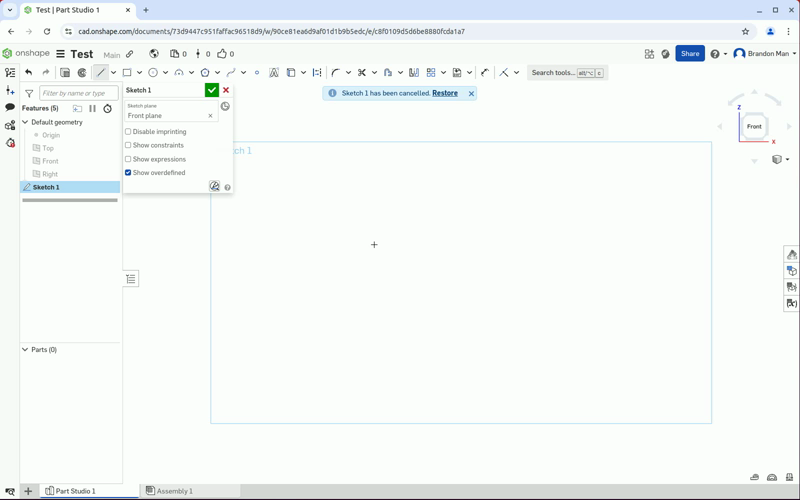
key_up(shift)
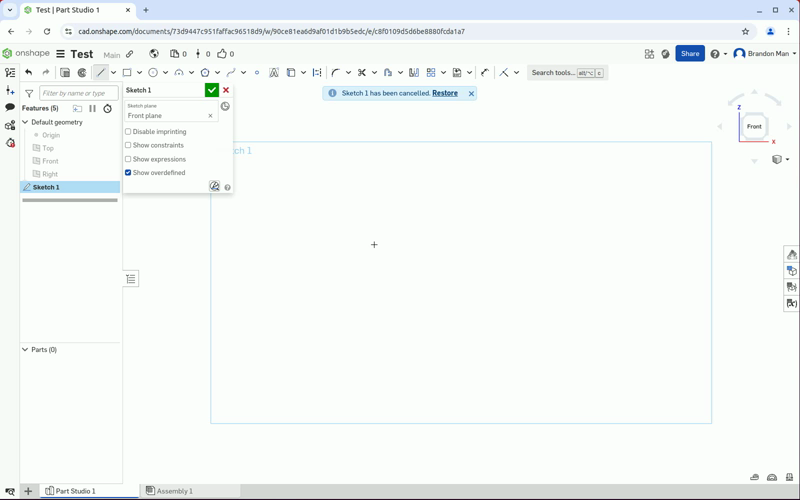
key_down(shift)
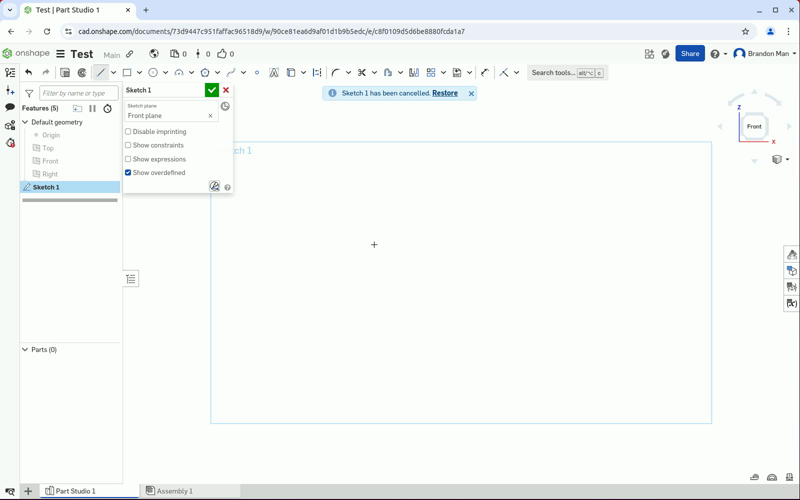
mouse_move(404, 244)
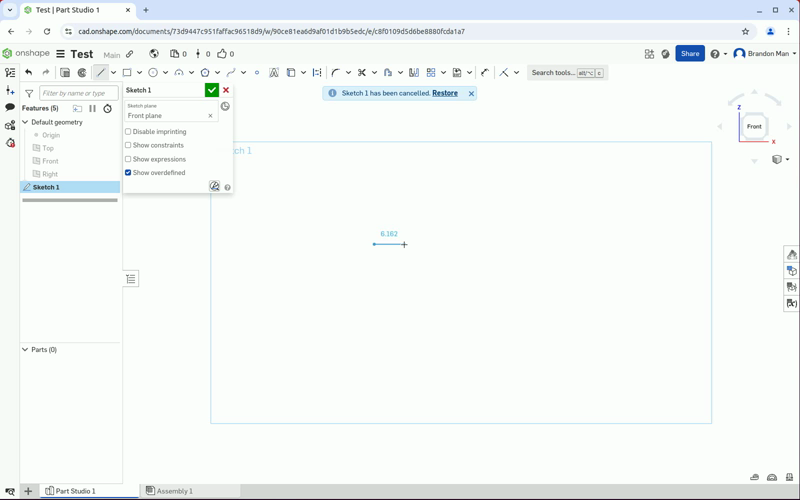
mouse_move(392, 244)
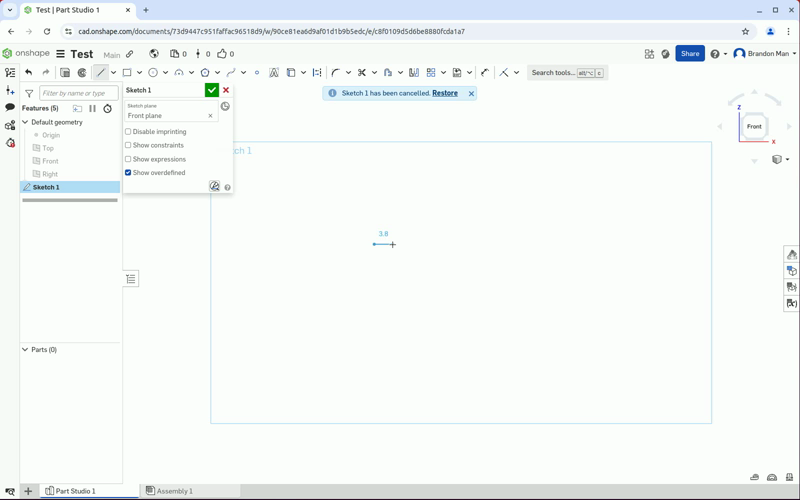
click(392, 244)
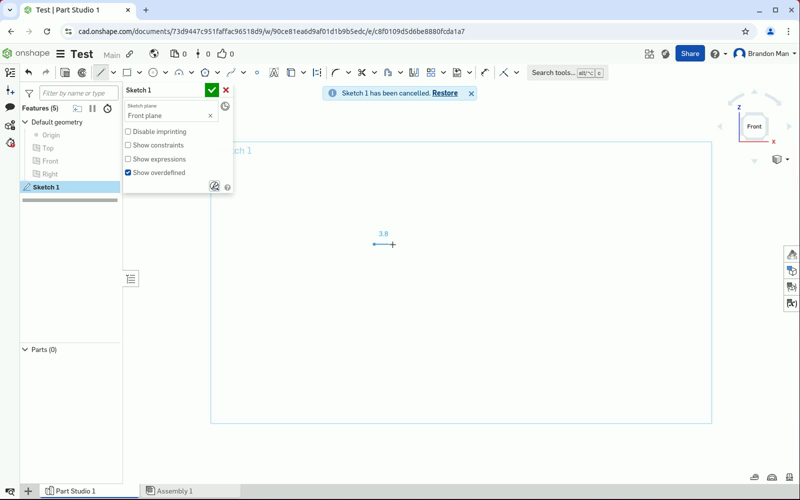
key_up(shift)
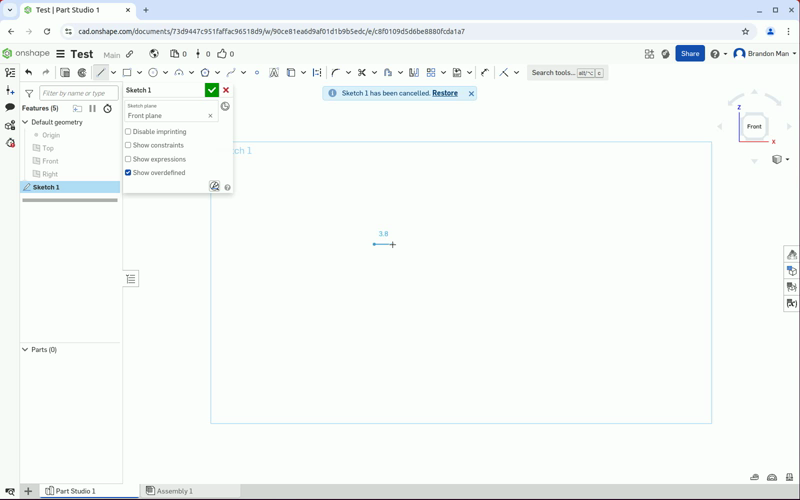
key_down(shift)
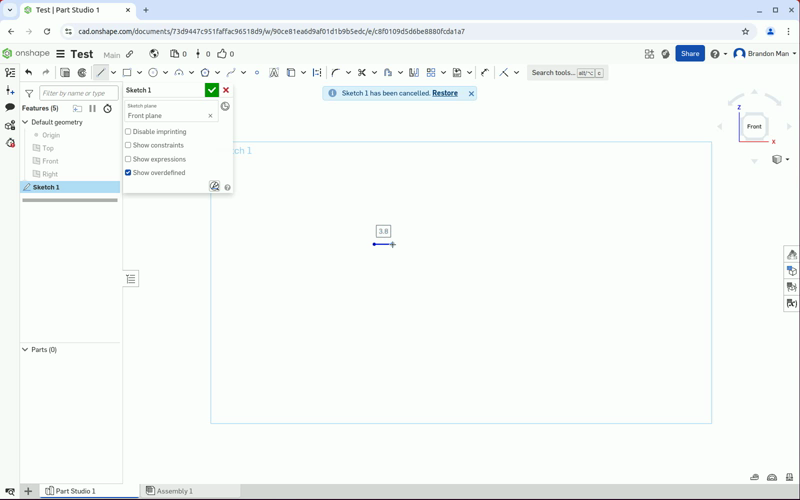
mouse_move(422, 244)
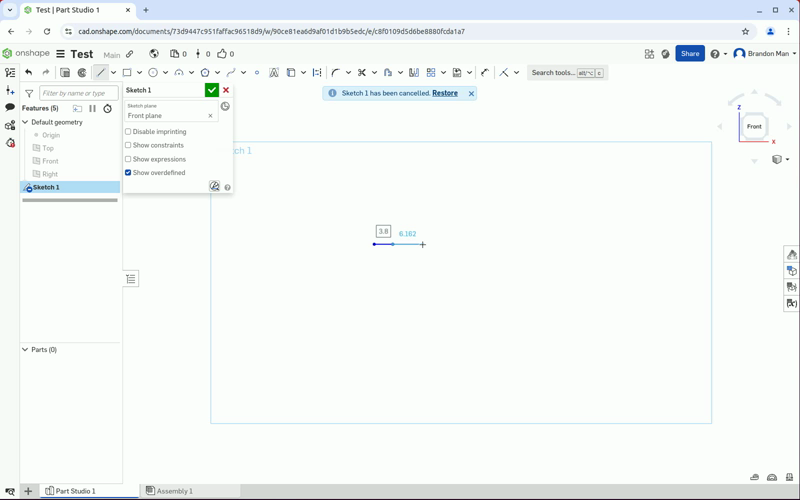
mouse_move(392, 225)
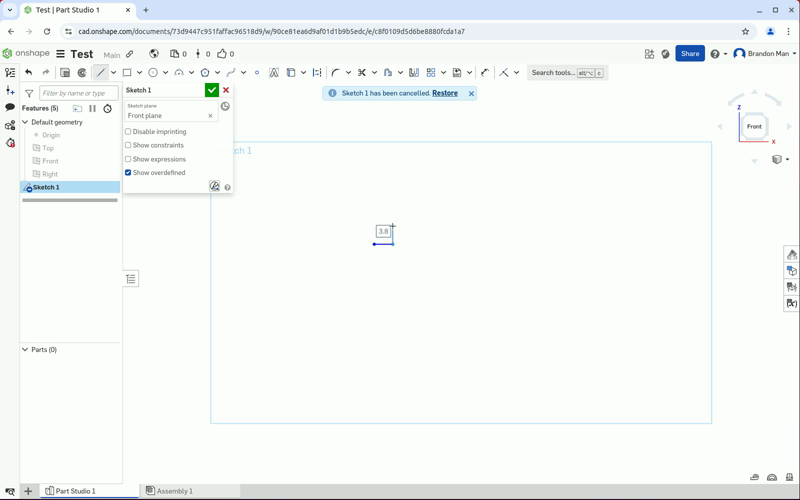
click(392, 225)
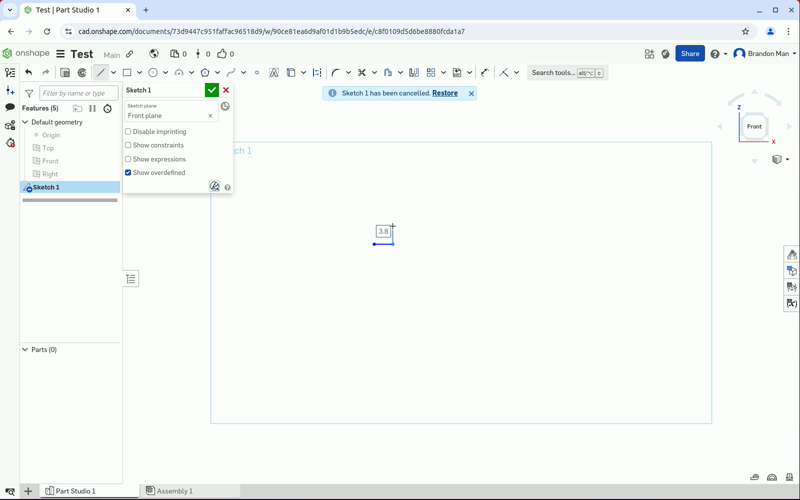
key_up(shift)
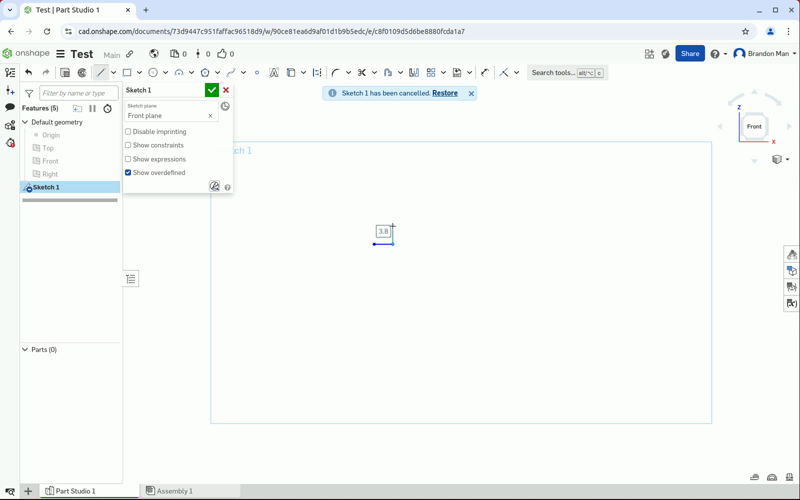
key_down(shift)
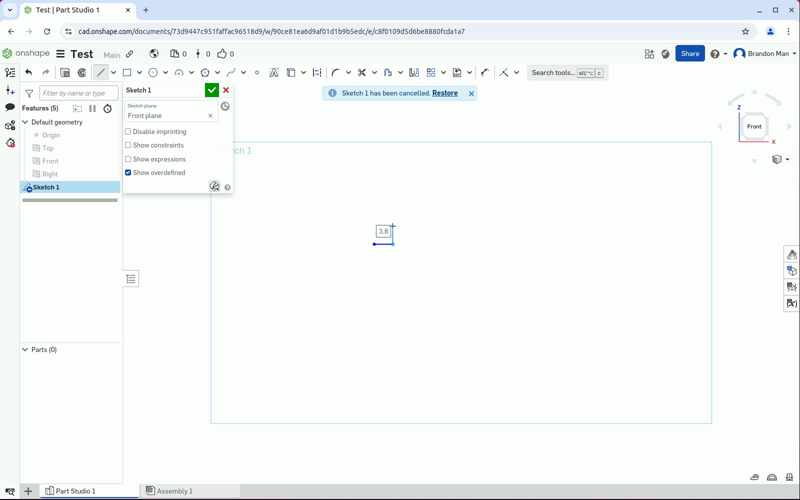
mouse_move(422, 225)
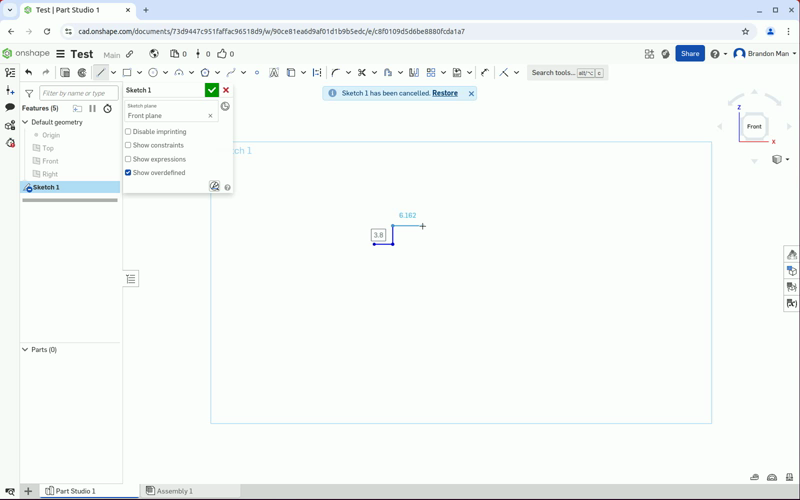
mouse_move(374, 225)
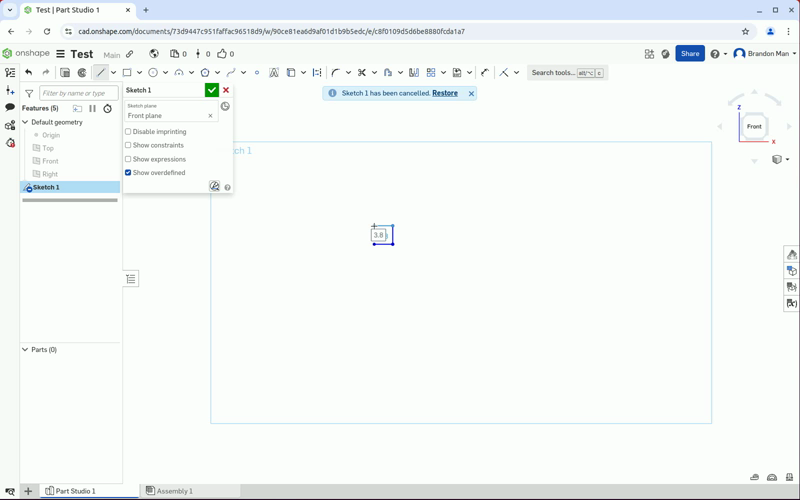
click(374, 225)
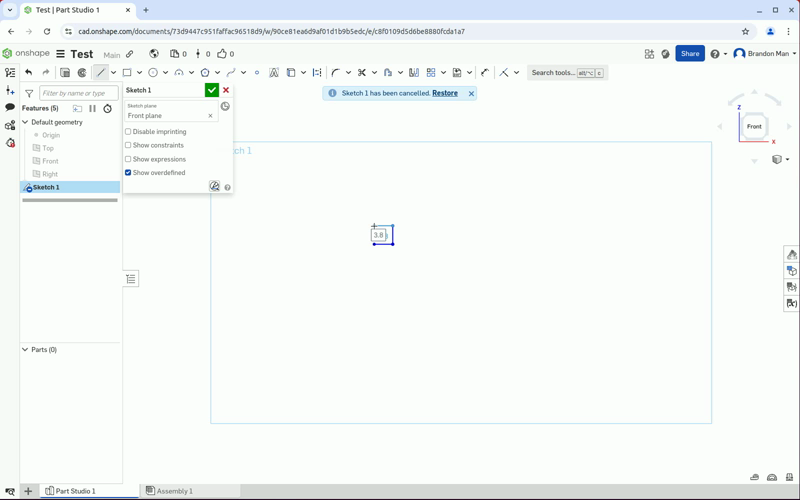
key_up(shift)
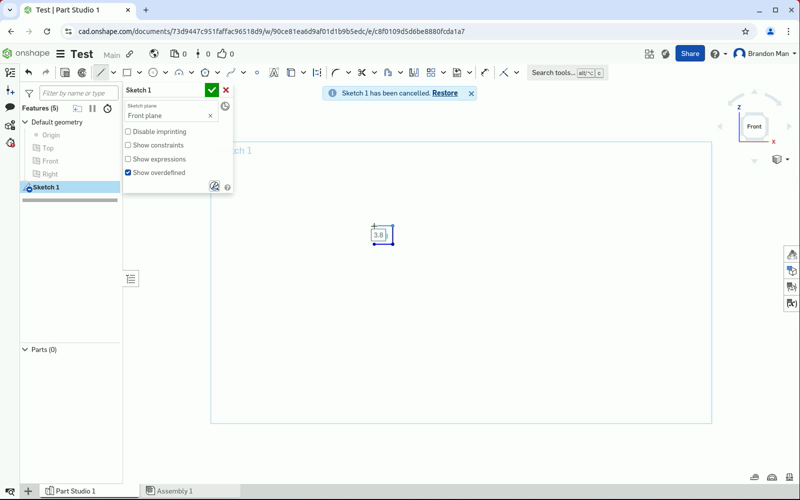
mouse_move(404, 225)
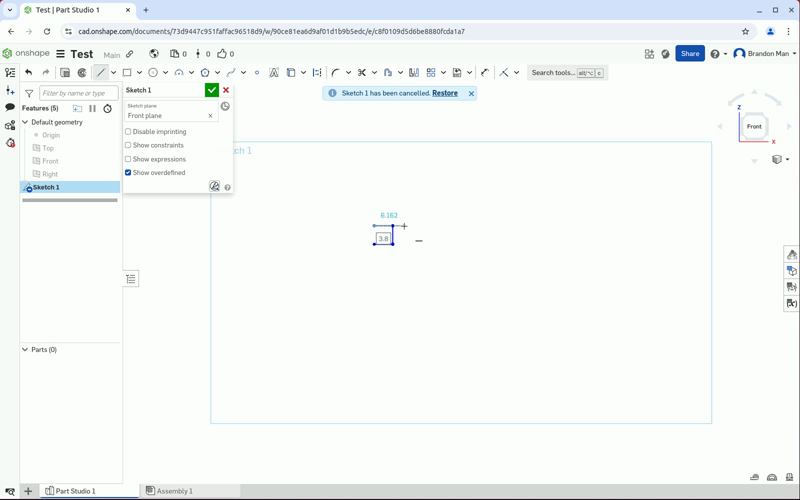
key_down(shift)
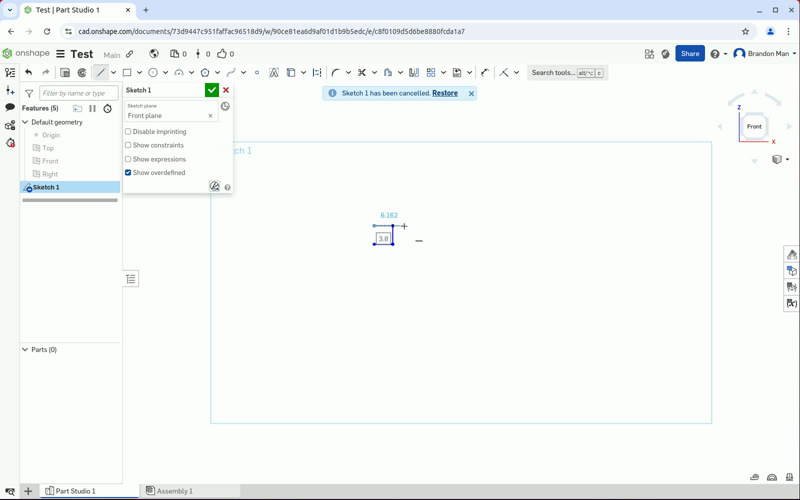
mouse_move(374, 244)
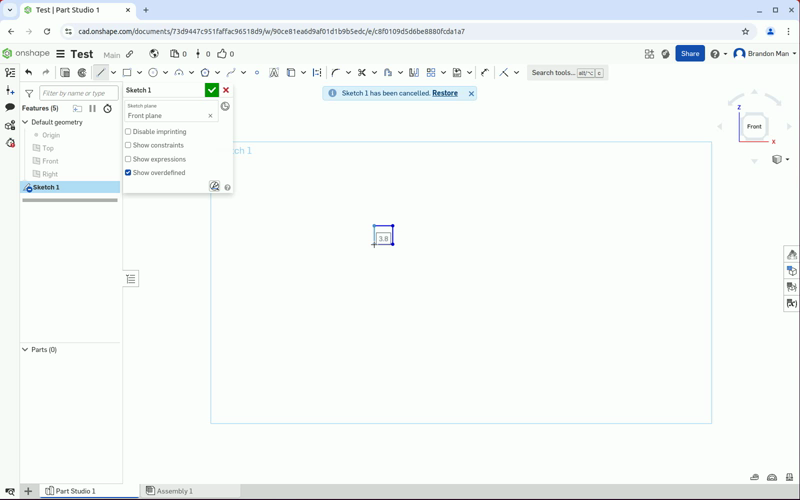
key_up(shift)
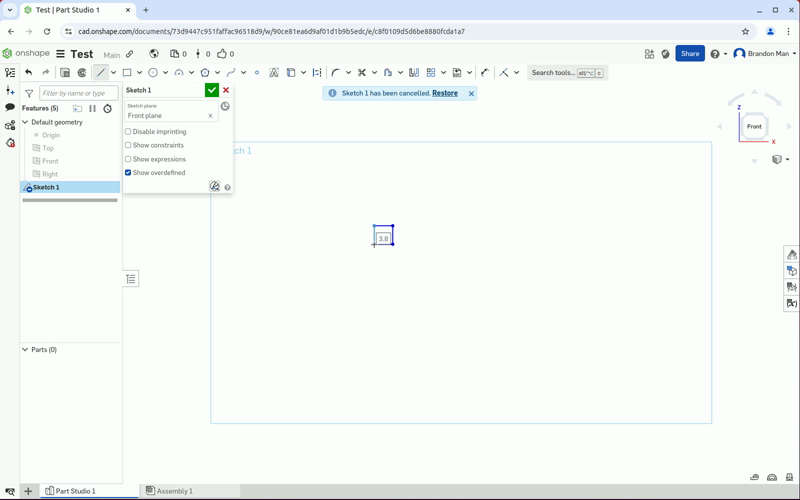
click(374, 244)
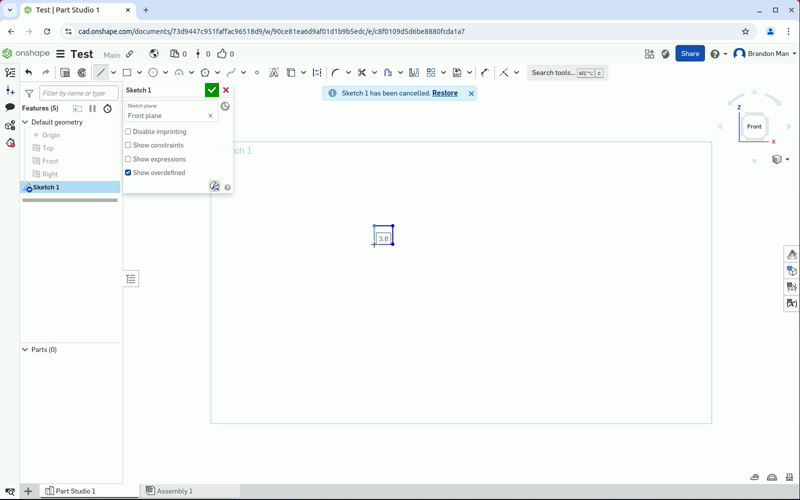
key(esc)
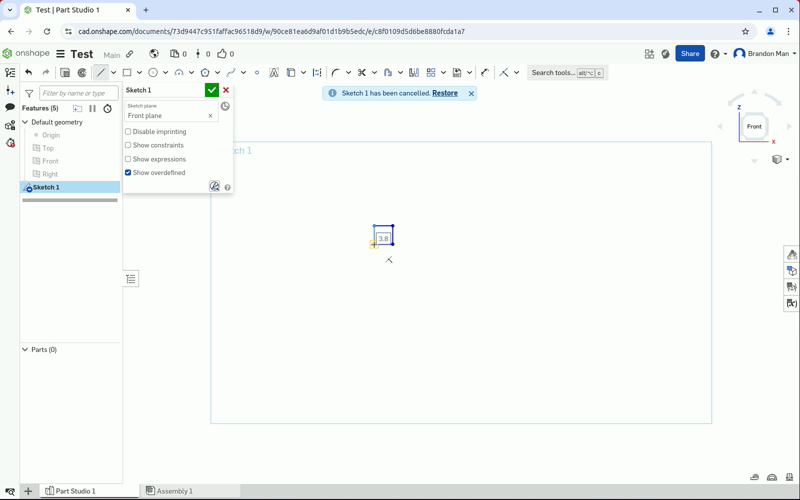
mouse_move(391, 230)
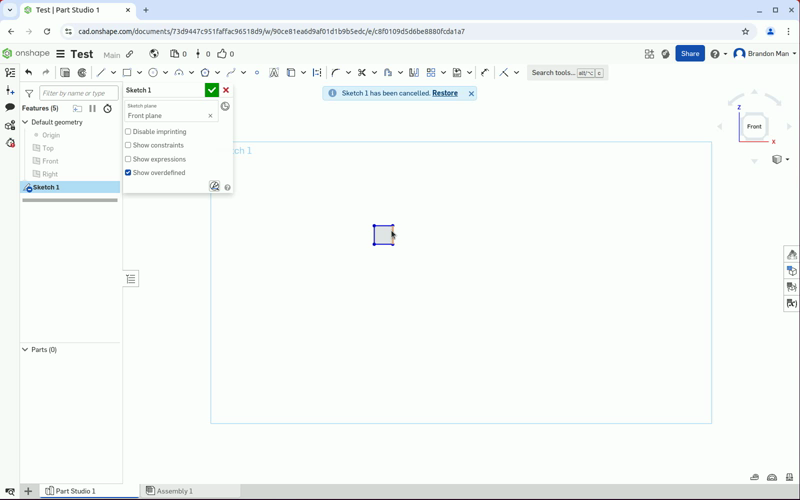
scroll(6)
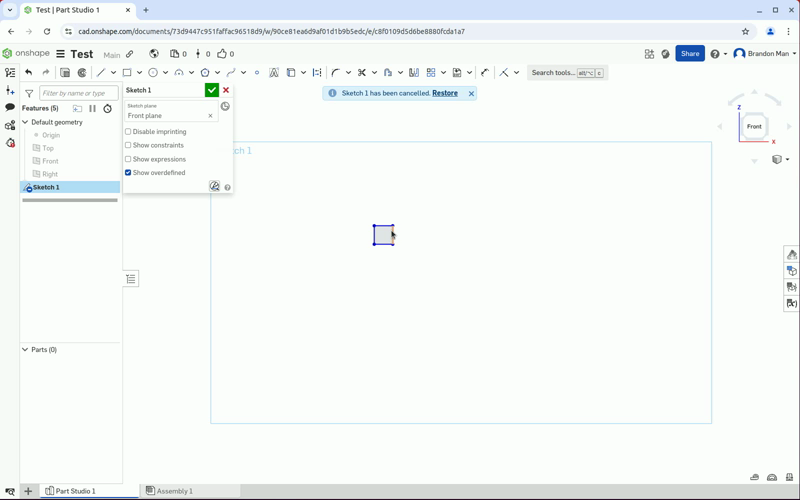
scroll(6)
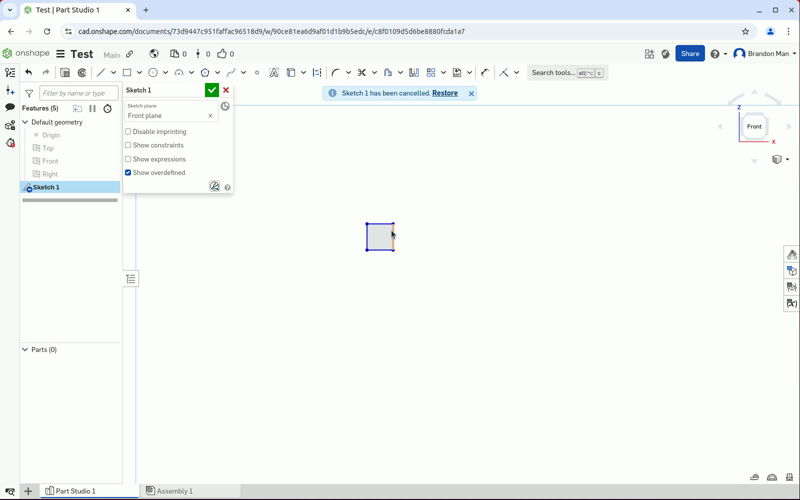
scroll(6)
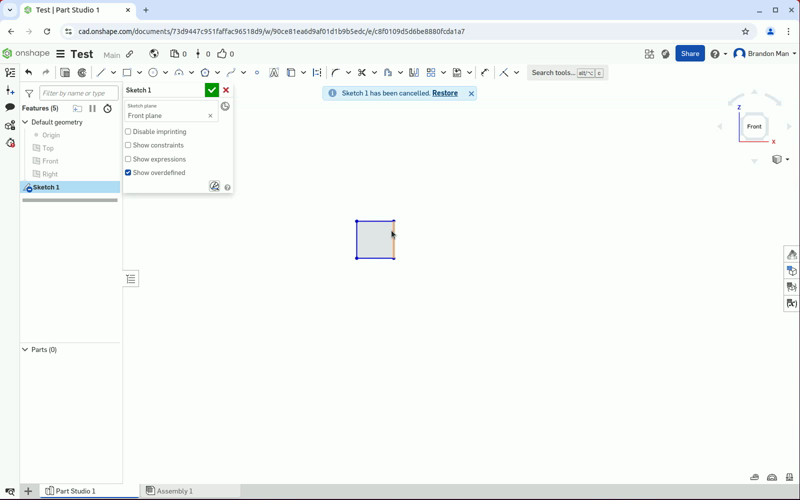
scroll(6)
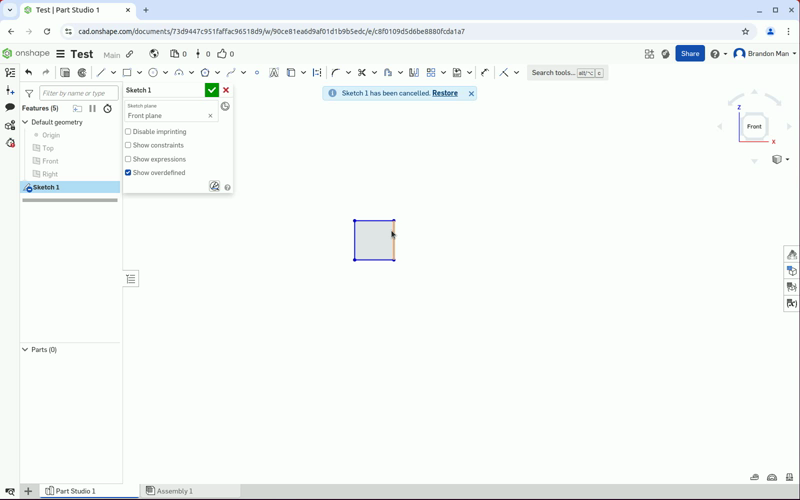
scroll(6)
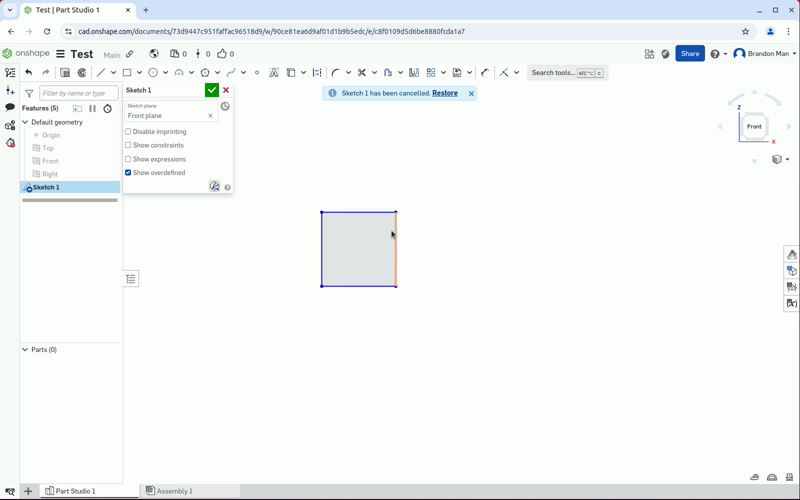
scroll(6)
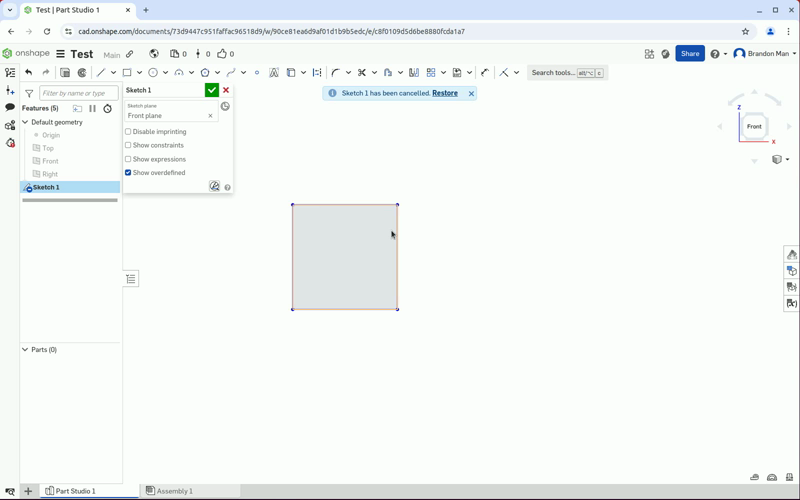
scroll(6)
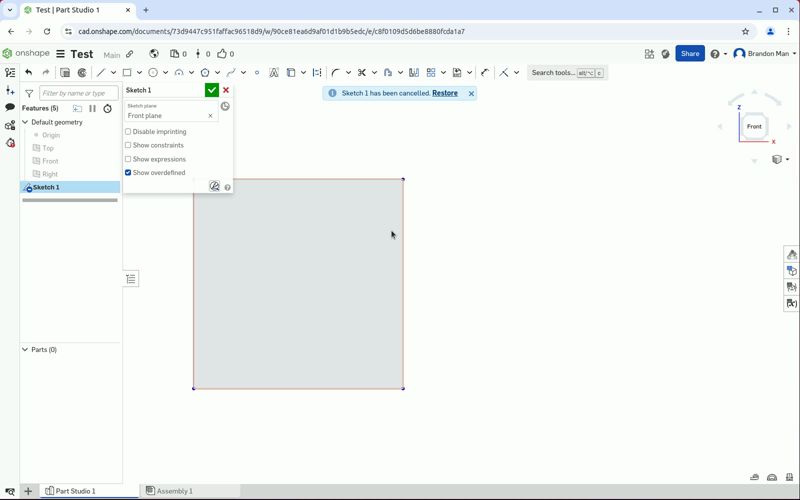
click(391, 230)
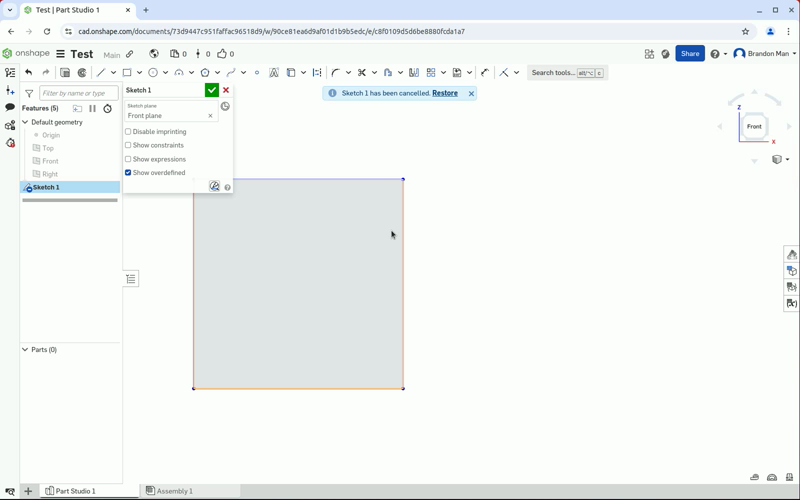
scroll(-6)
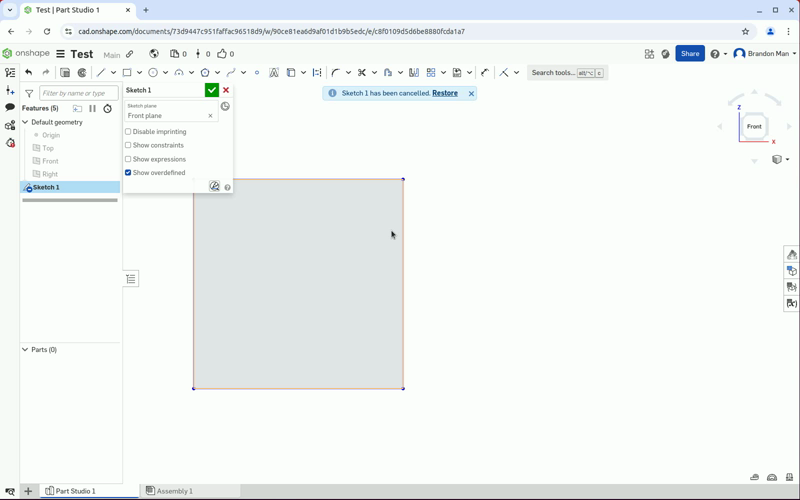
scroll(-6)
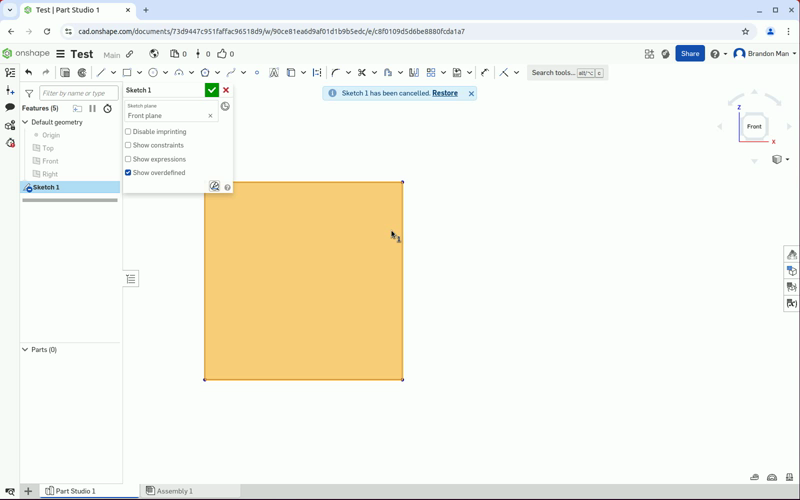
scroll(-6)
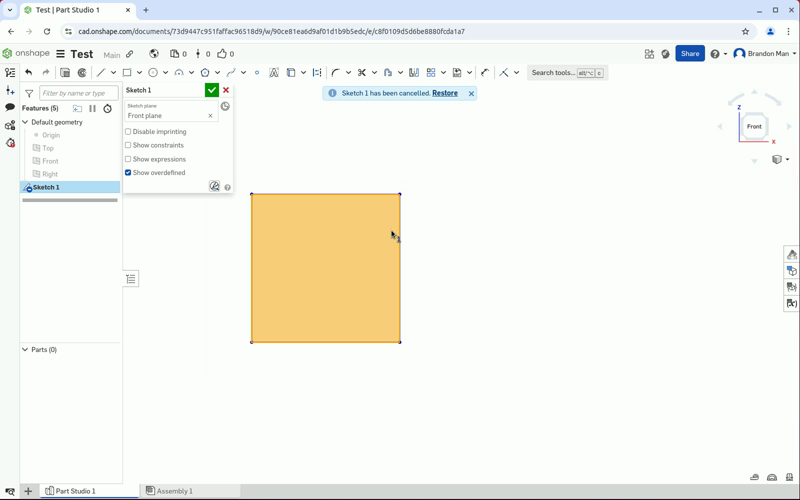
scroll(-6)
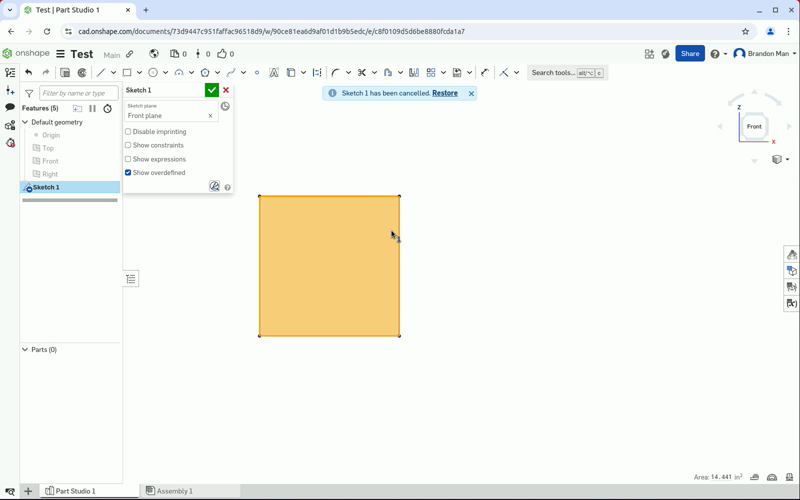
scroll(-6)
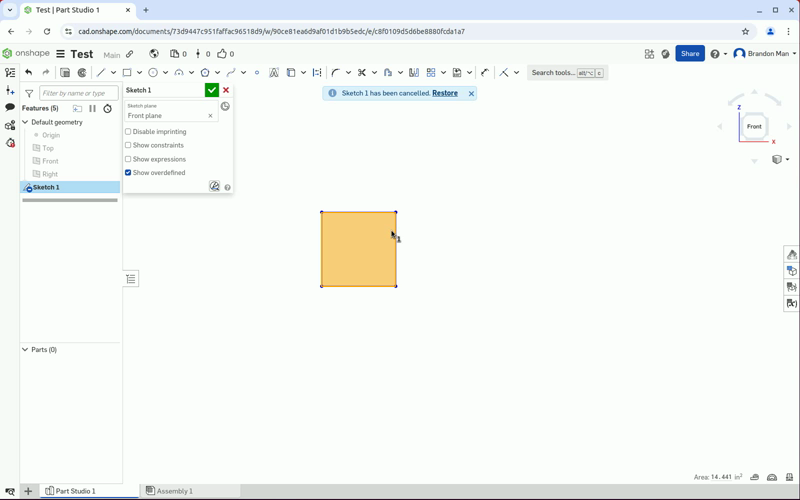
scroll(-6)
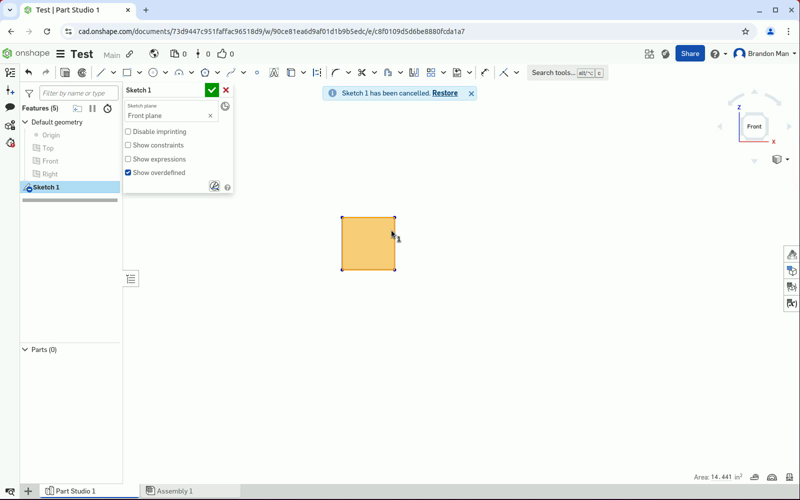
scroll(-6)
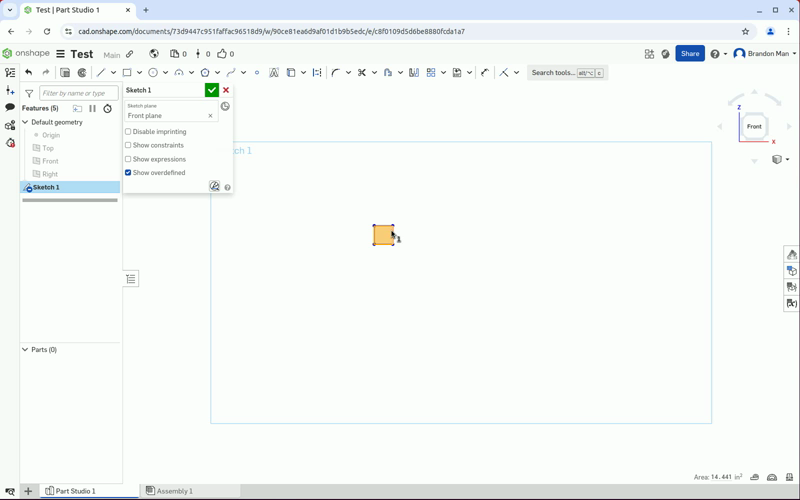
mouse_move(73, 352)
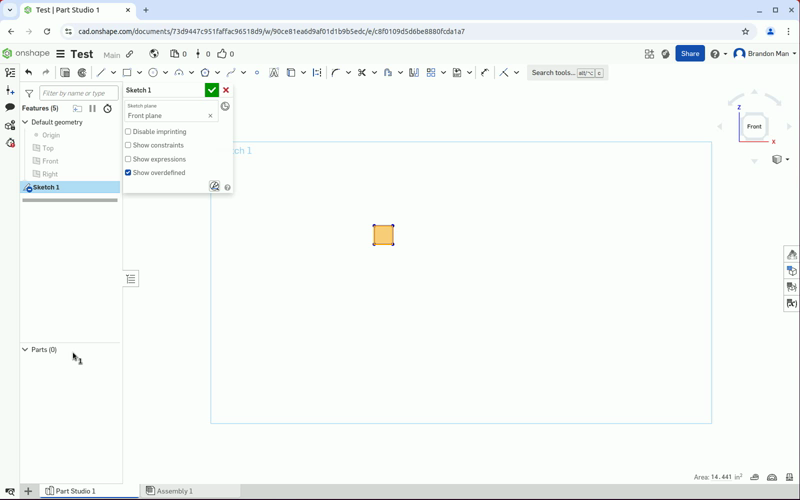
key(shift+y)
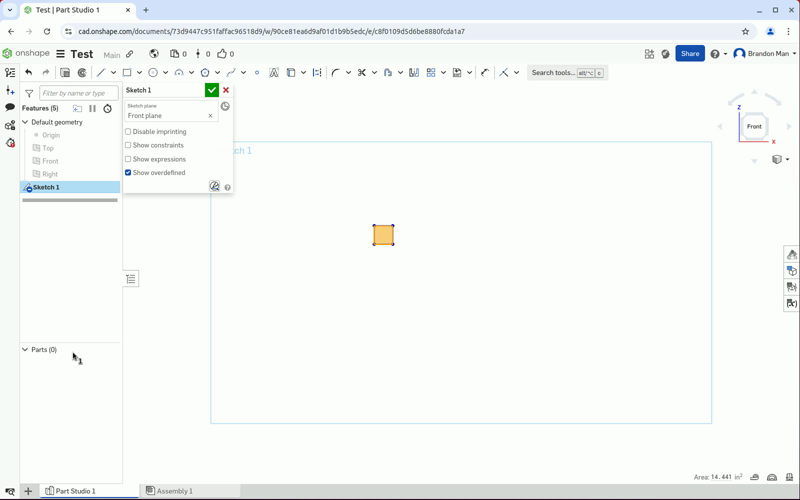
key(shift+e)
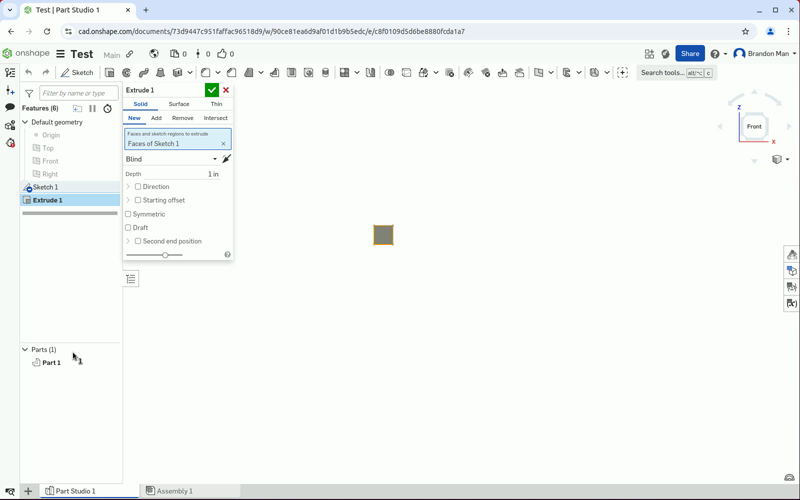
mouse_move(143, 106)
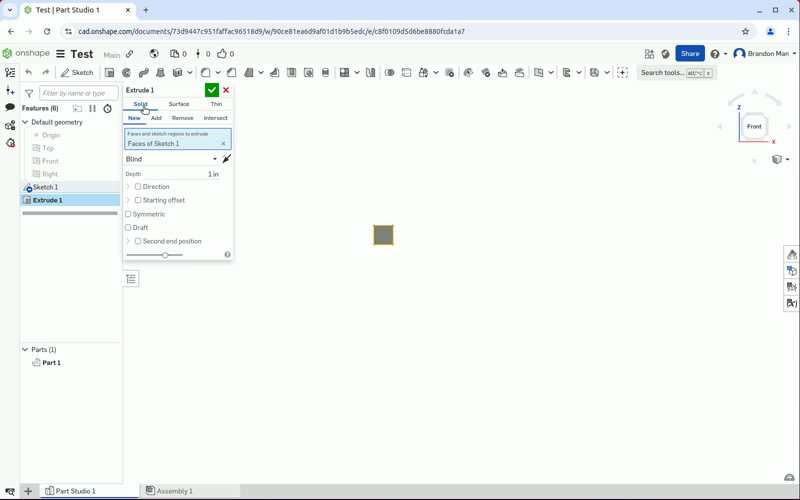
click(143, 106)
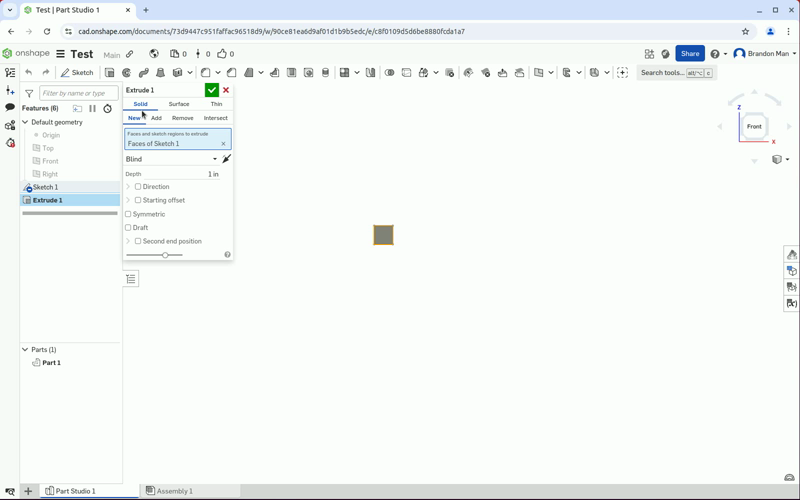
mouse_move(137, 120)
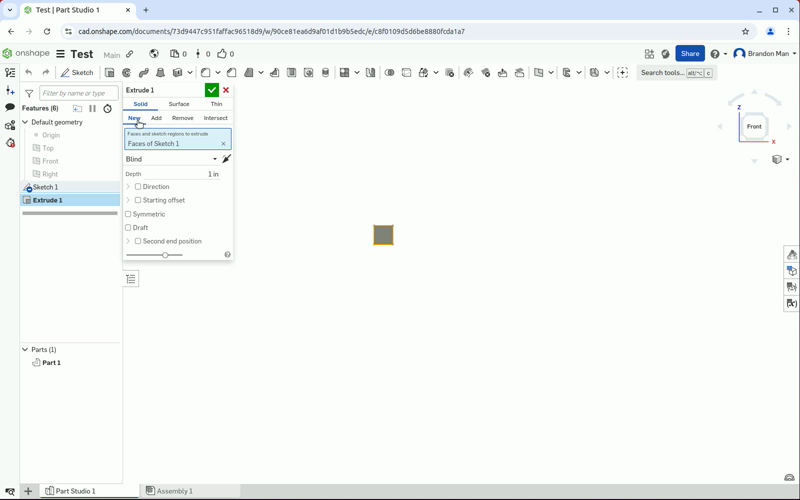
click(137, 120)
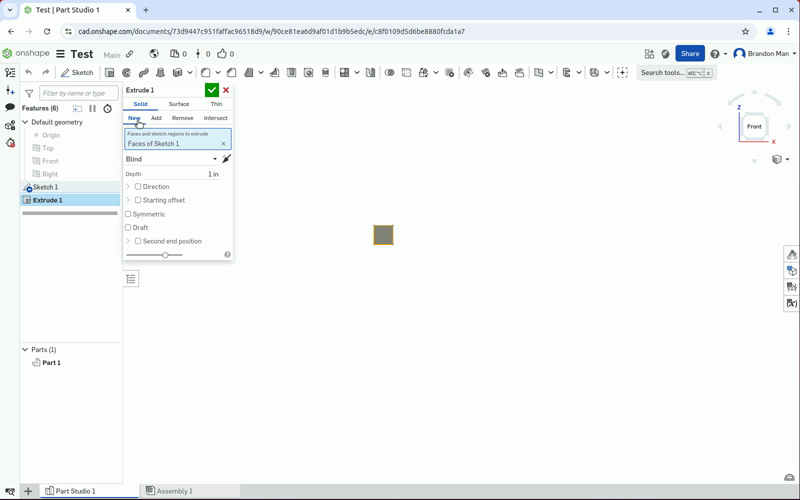
key(tab, 4)
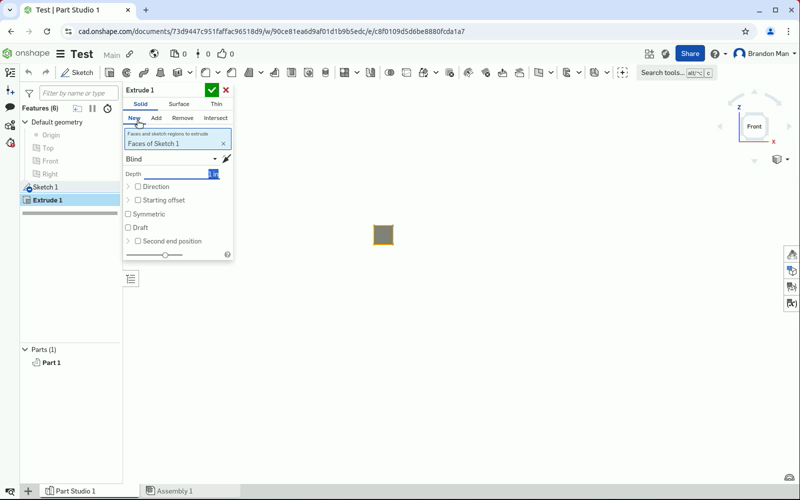
text(3.851)
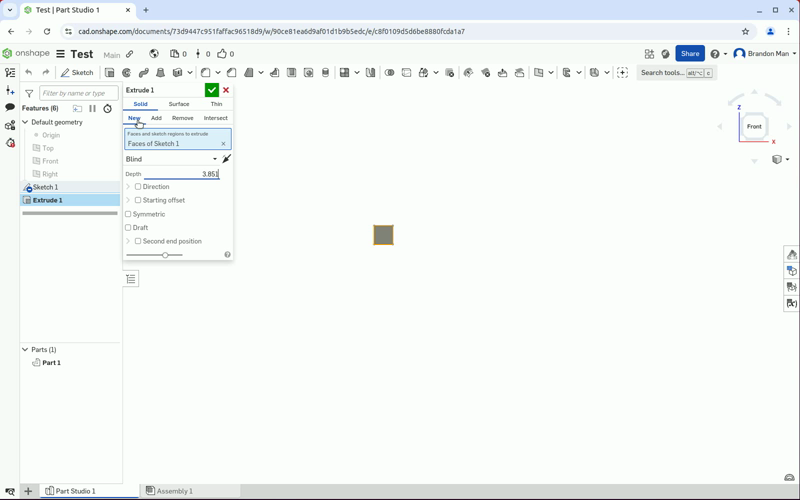
key(enter)
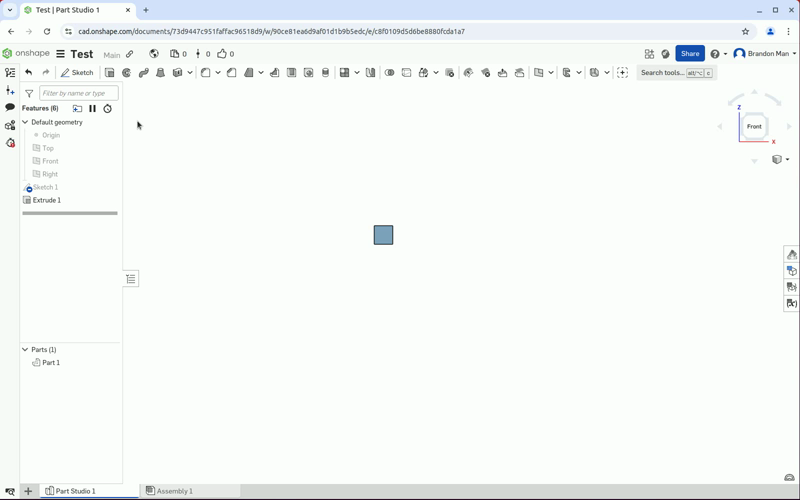
key(shift+h)
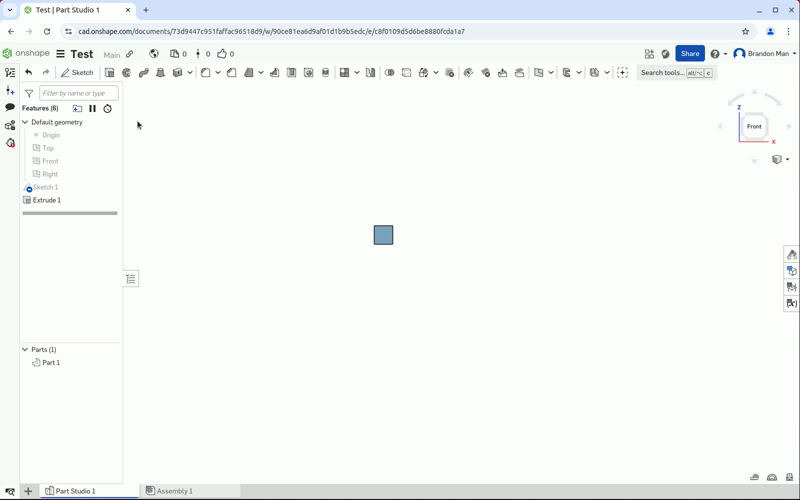
key(shift+h)
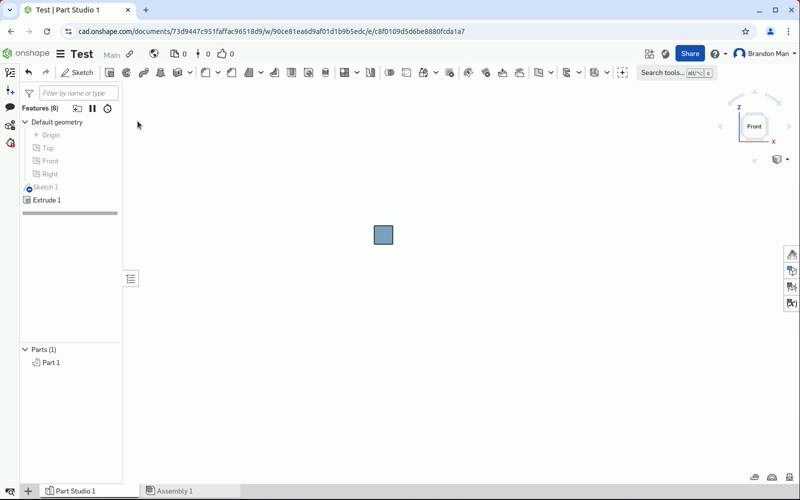
mouse_move(73, 189)
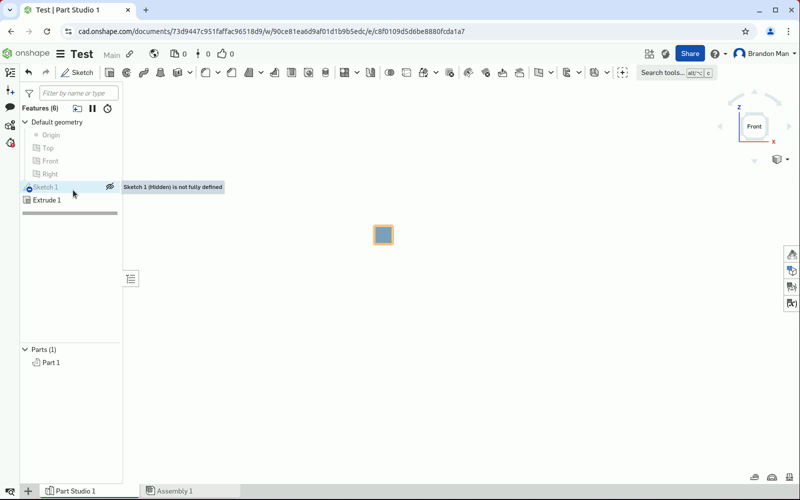
click(73, 189)
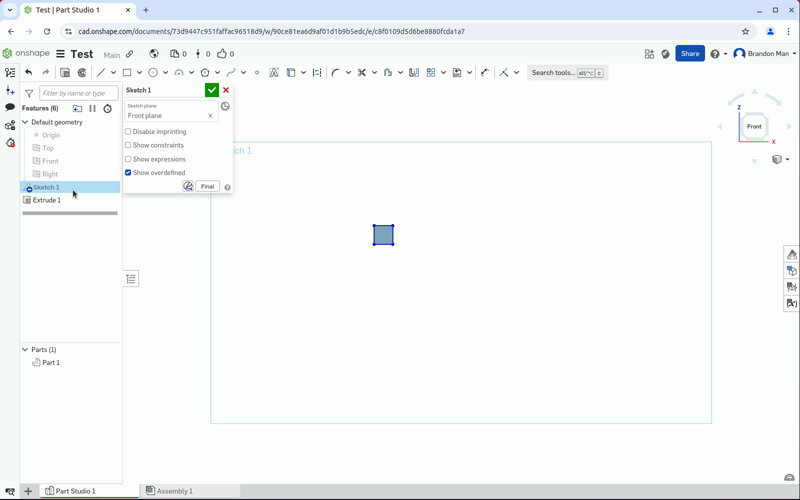
mouse_move(229, 92)
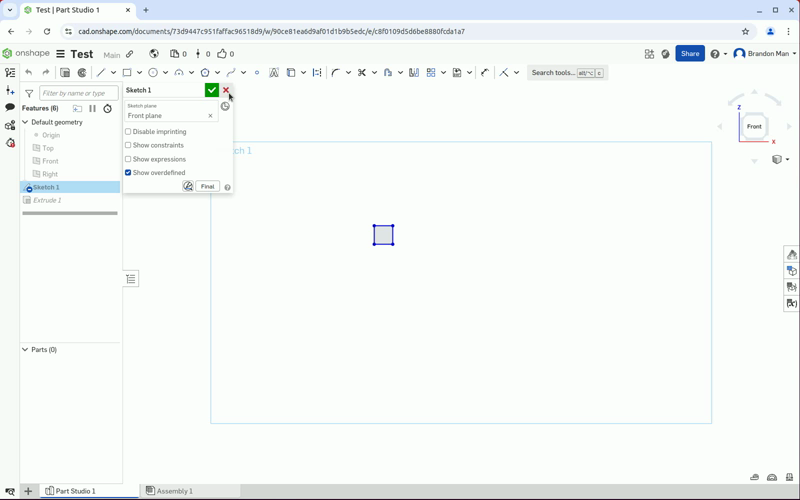
click(229, 92)
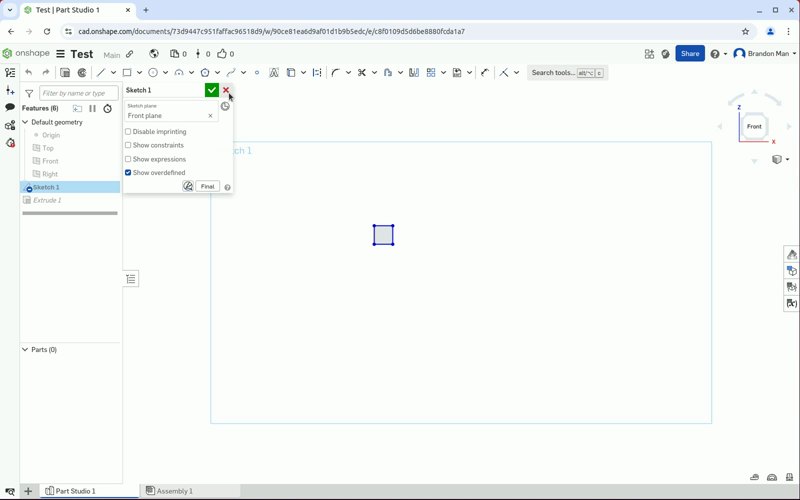
key(shift+s)
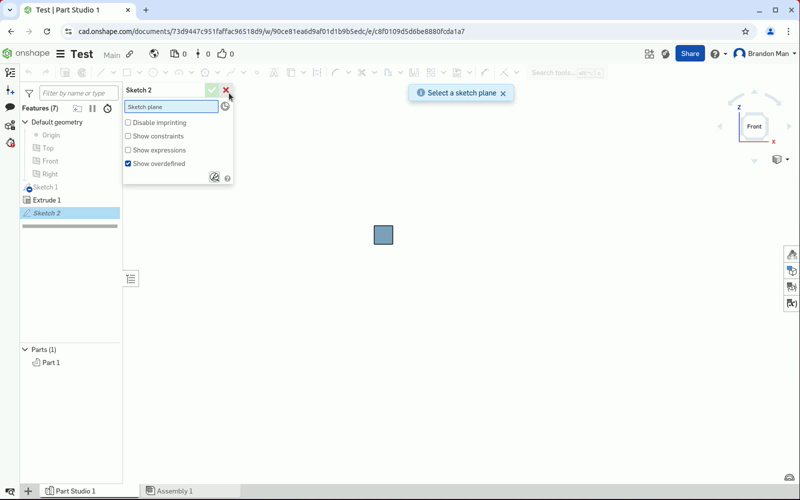
mouse_move(73, 163)
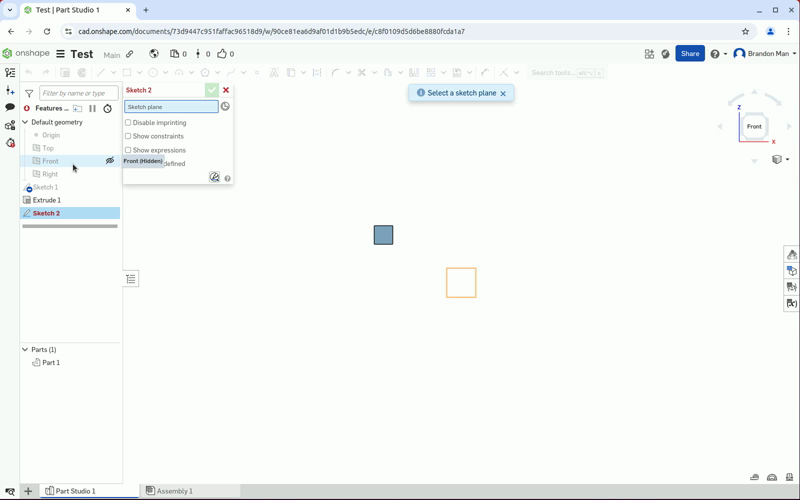
click(73, 163)
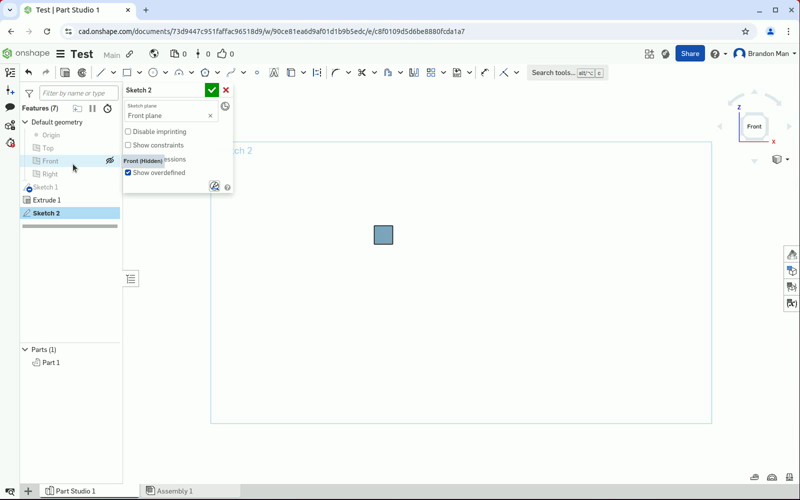
mouse_move(73, 352)
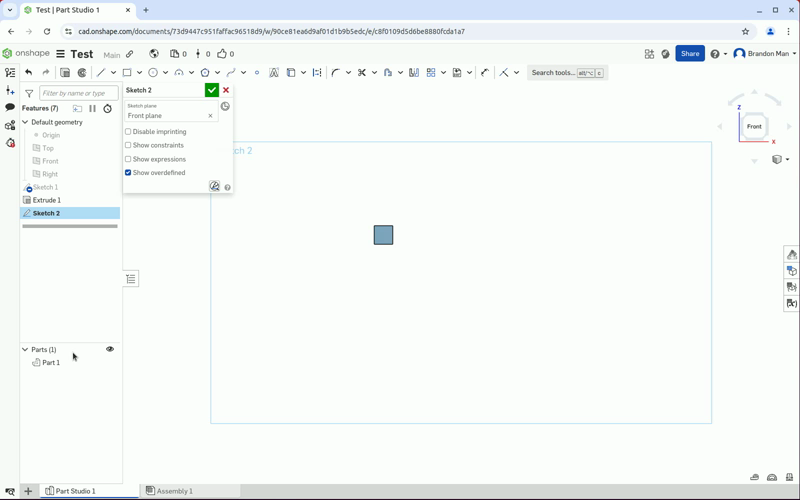
key(y)
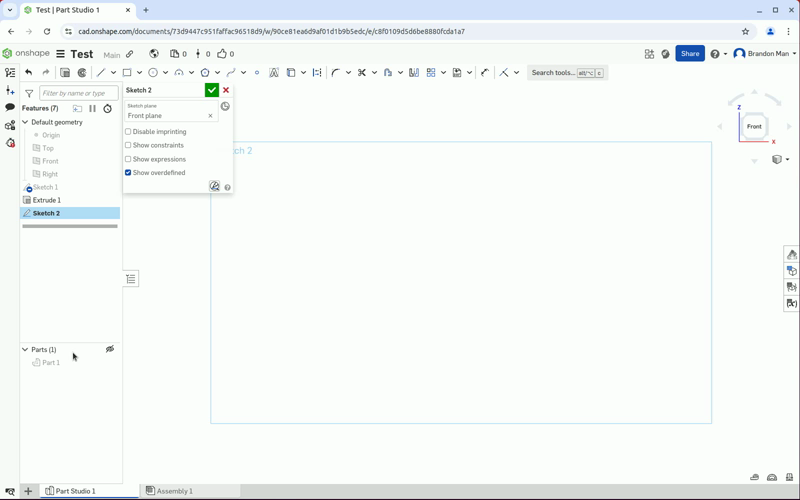
key(l)
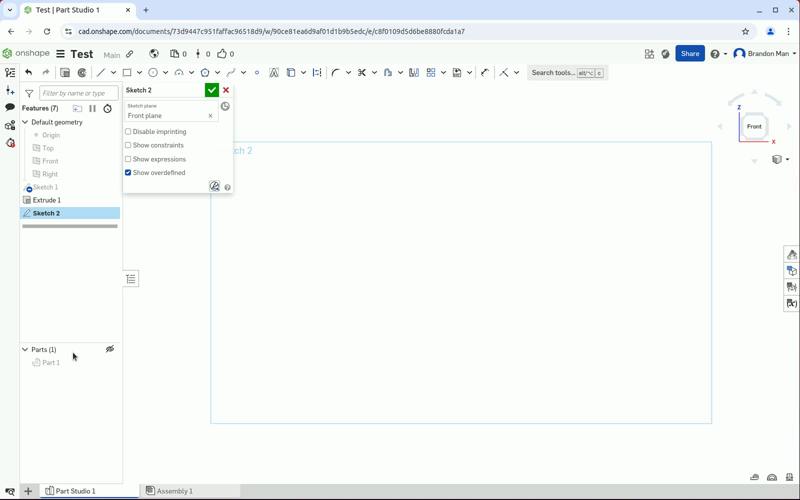
key_down(shift)
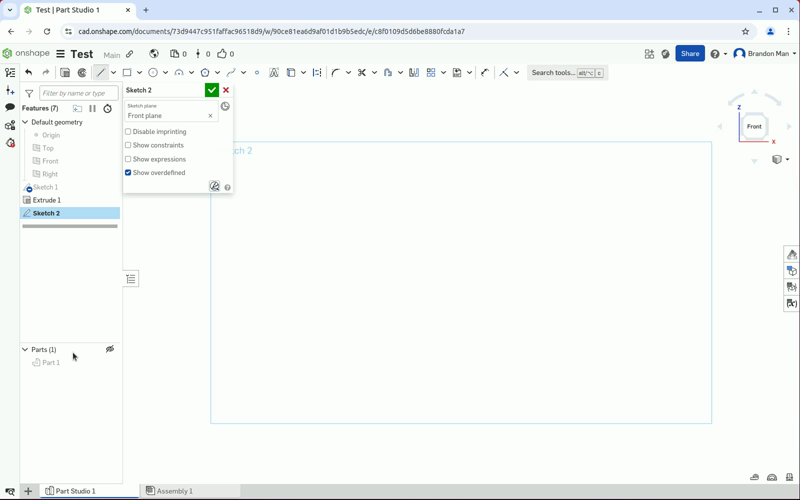
mouse_move(420, 187)
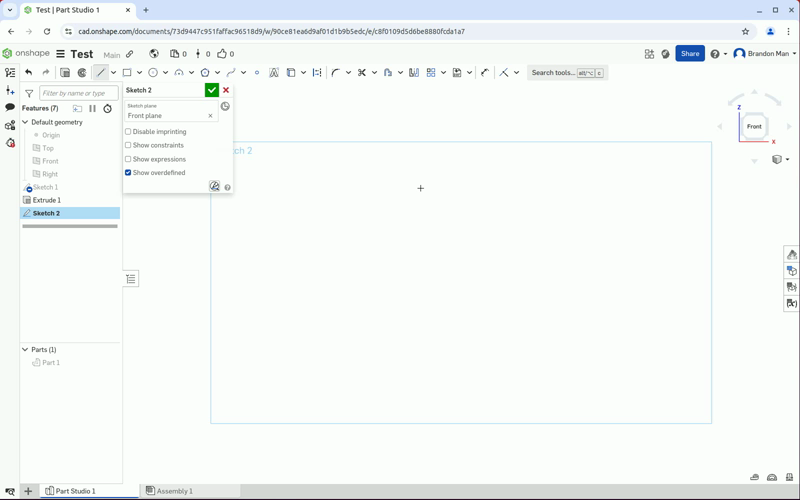
click(420, 187)
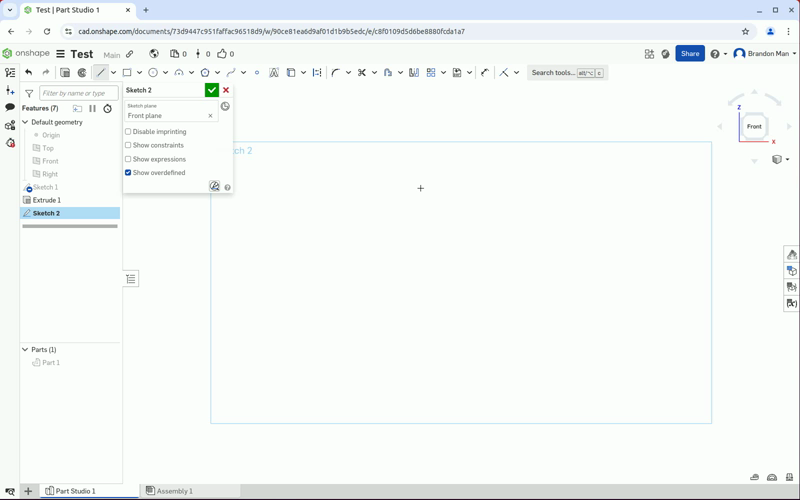
key_up(shift)
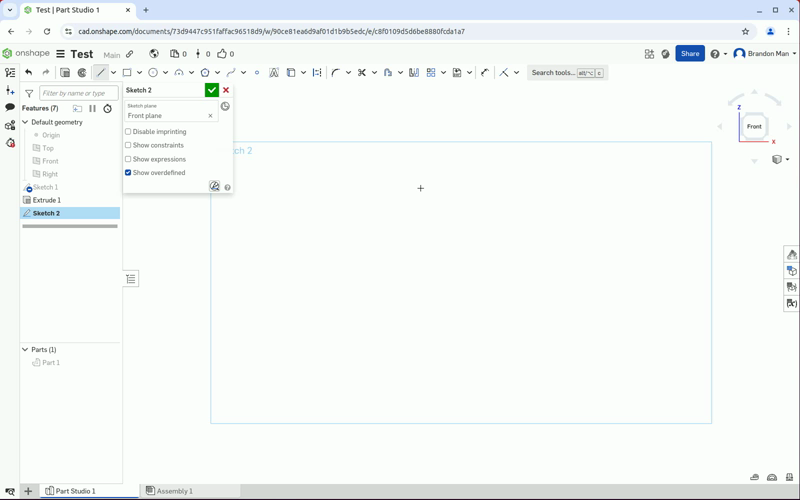
key_down(shift)
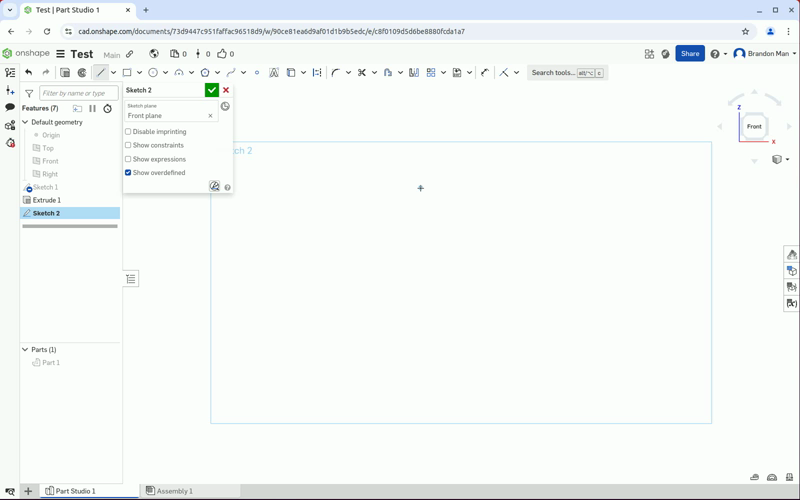
mouse_move(450, 187)
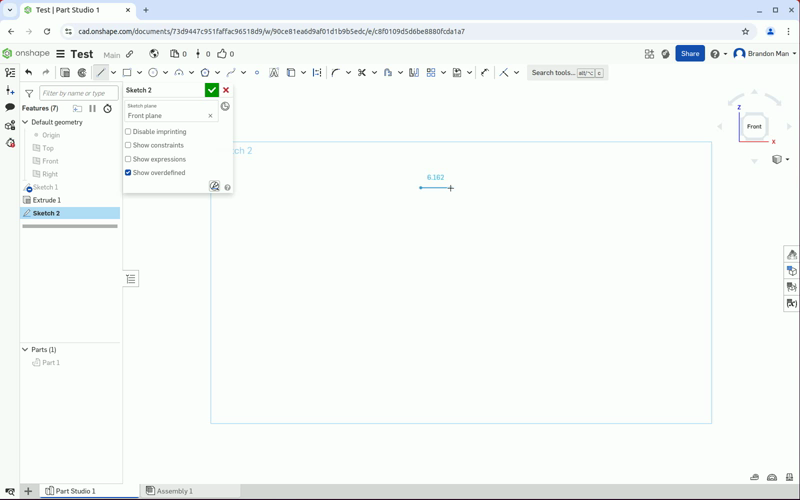
mouse_move(439, 187)
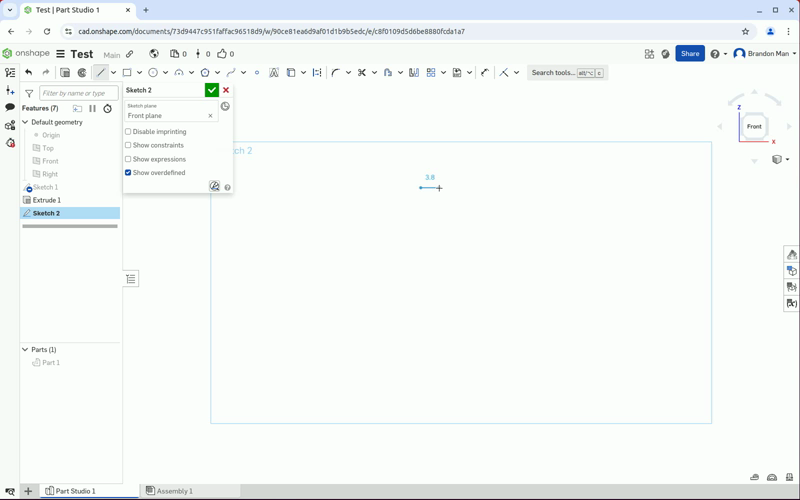
click(439, 187)
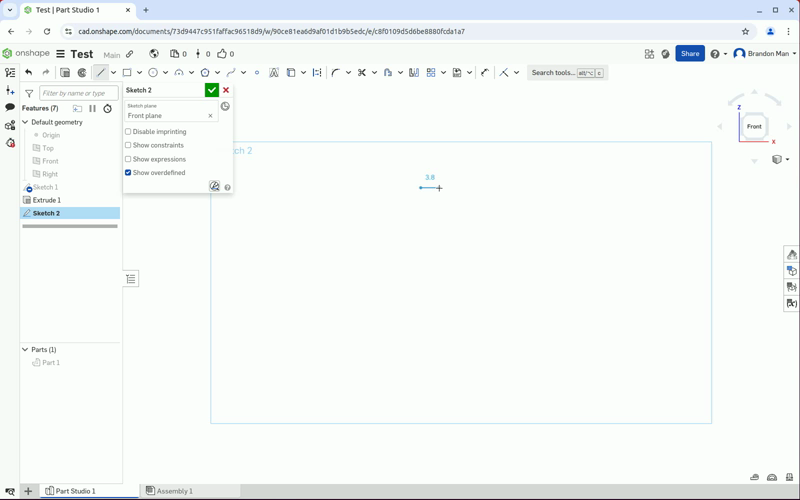
key_up(shift)
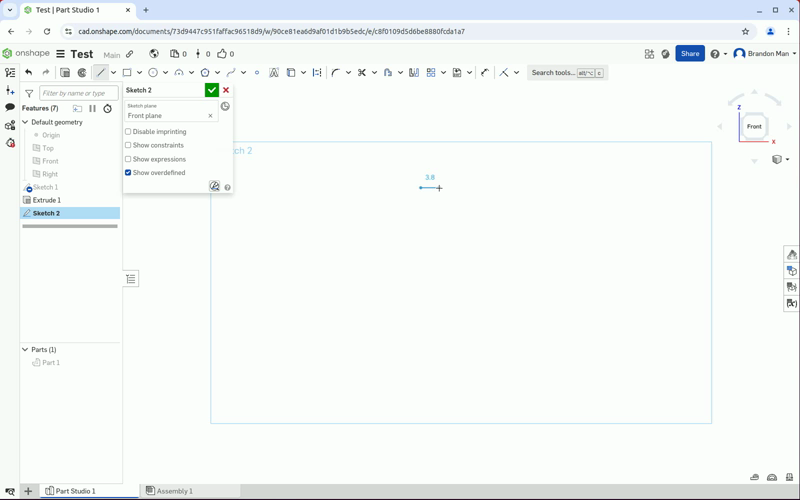
key_down(shift)
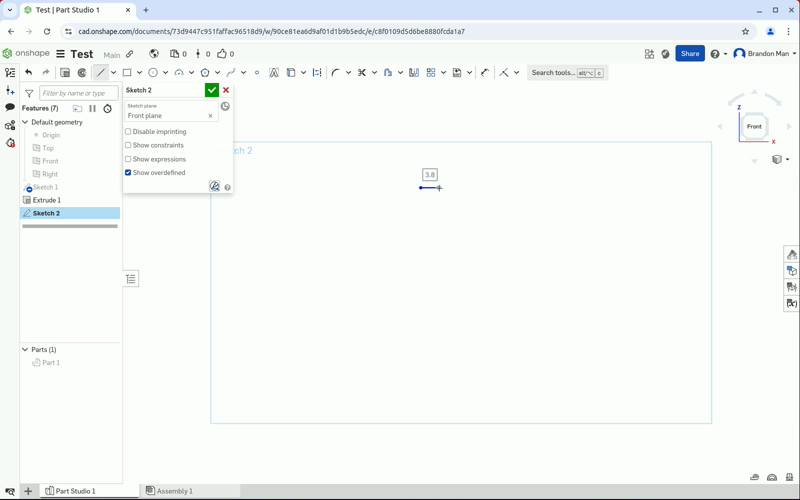
mouse_move(469, 187)
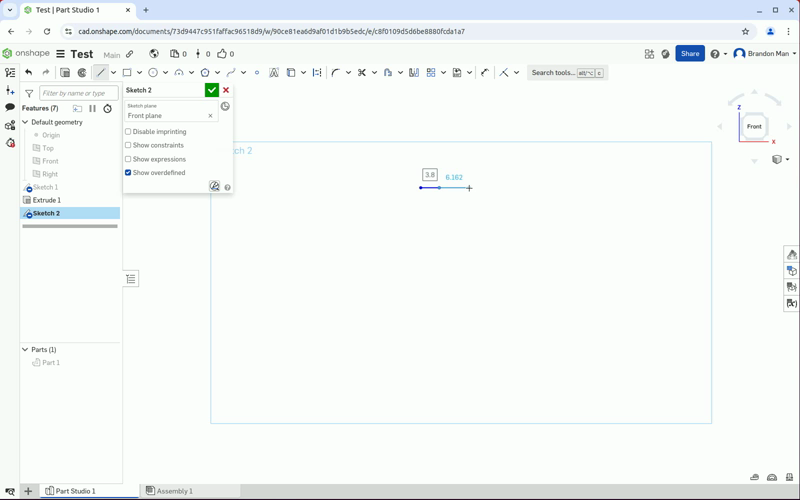
mouse_move(439, 169)
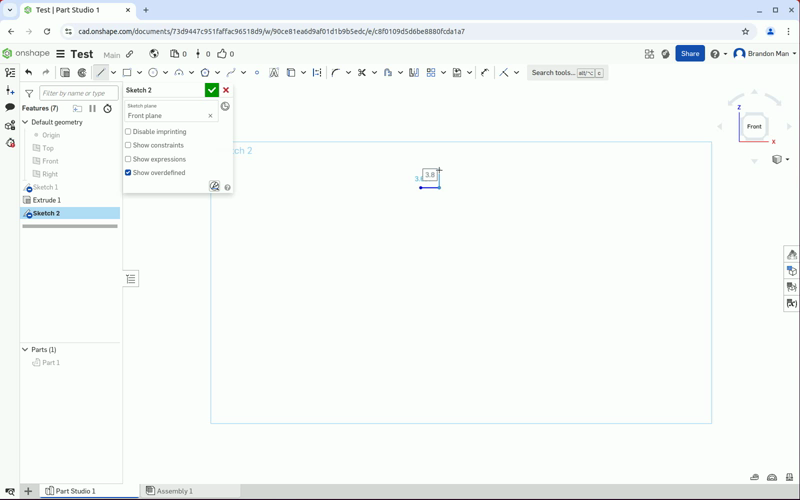
click(439, 169)
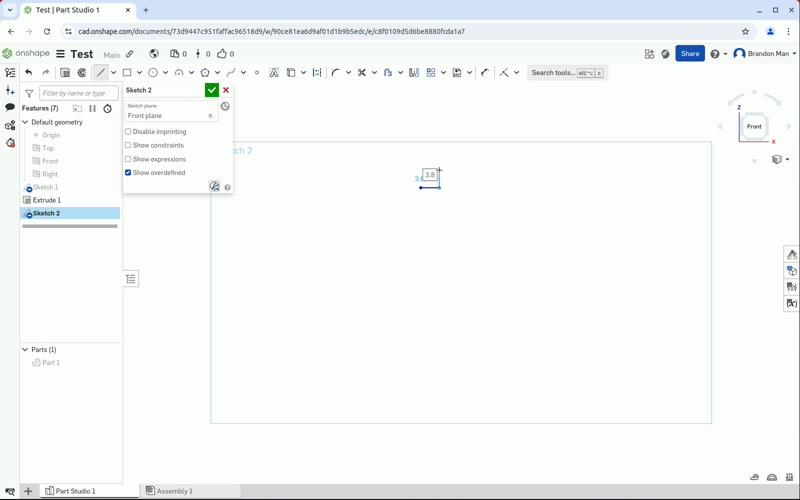
key_up(shift)
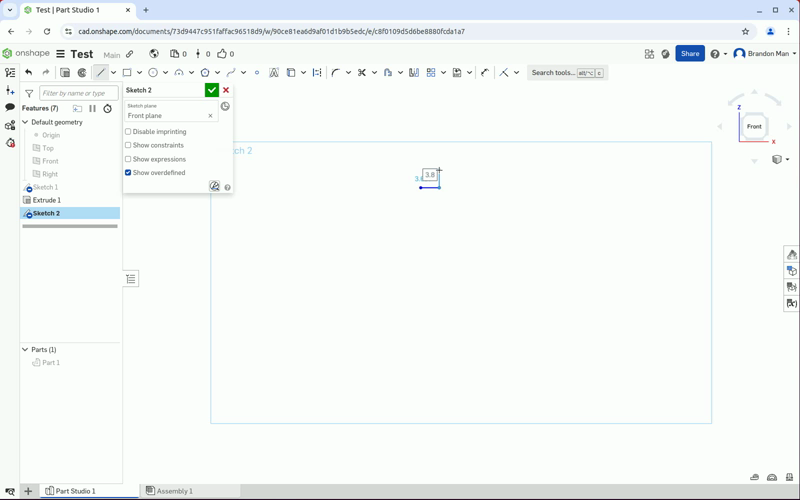
key_down(shift)
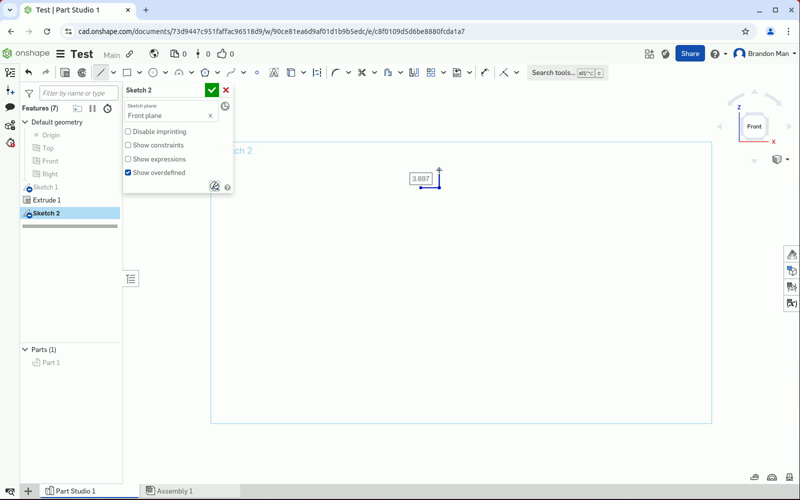
mouse_move(469, 169)
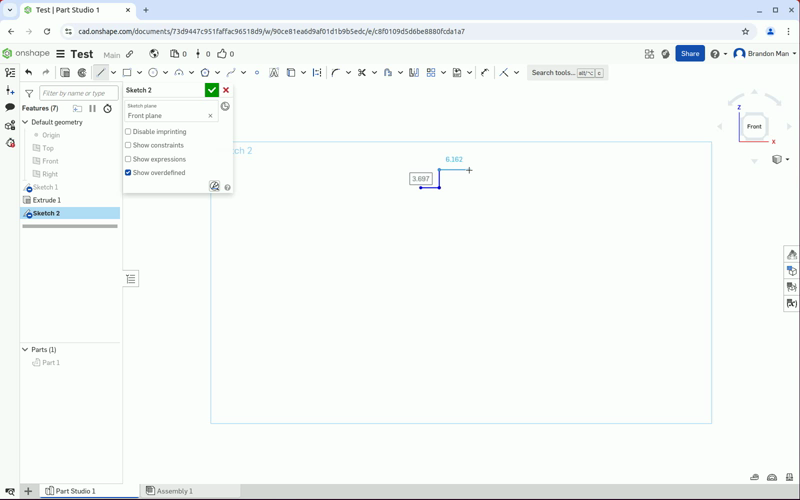
mouse_move(420, 169)
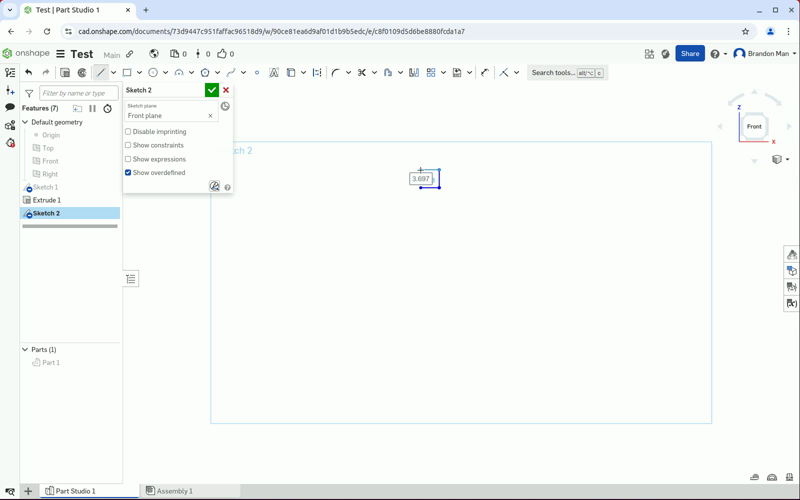
click(420, 169)
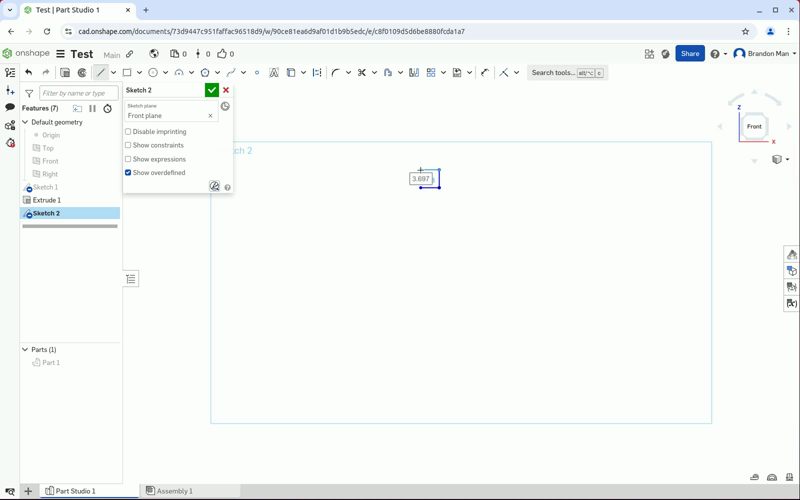
key_up(shift)
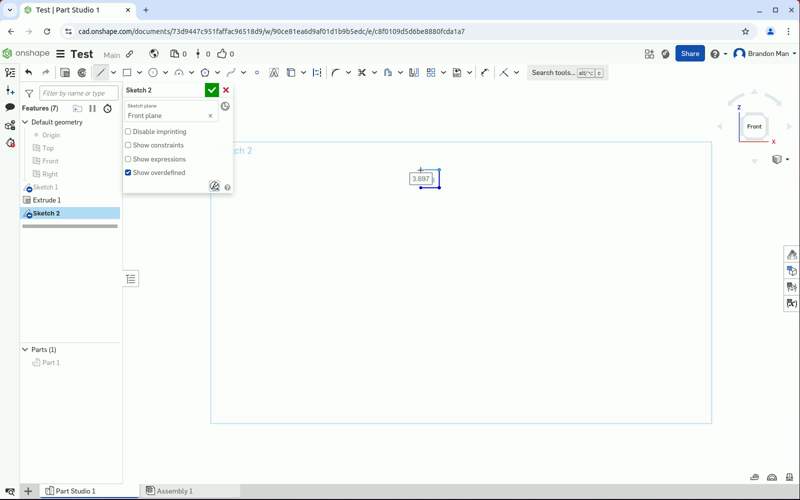
mouse_move(450, 169)
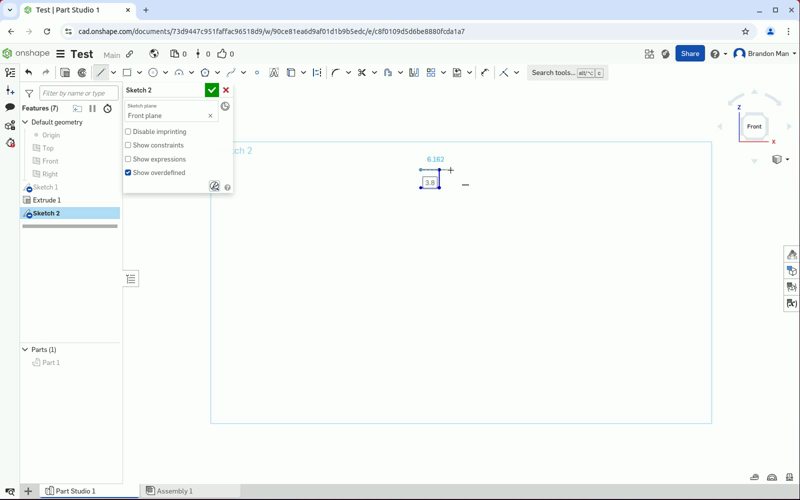
key_down(shift)
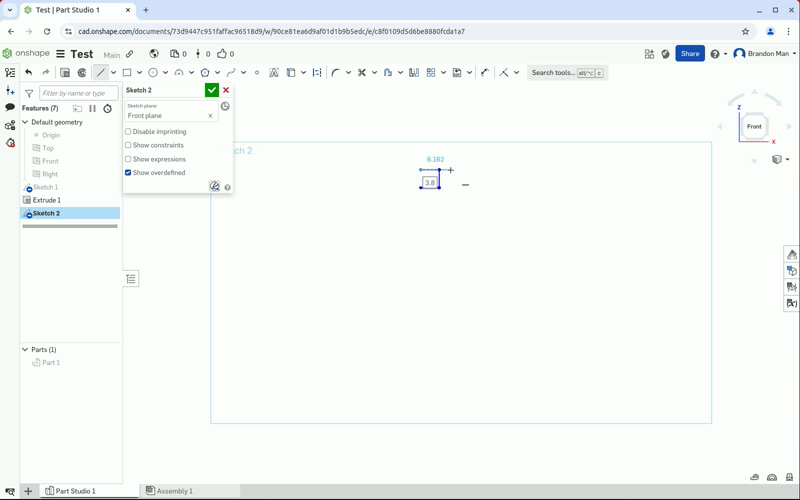
mouse_move(420, 187)
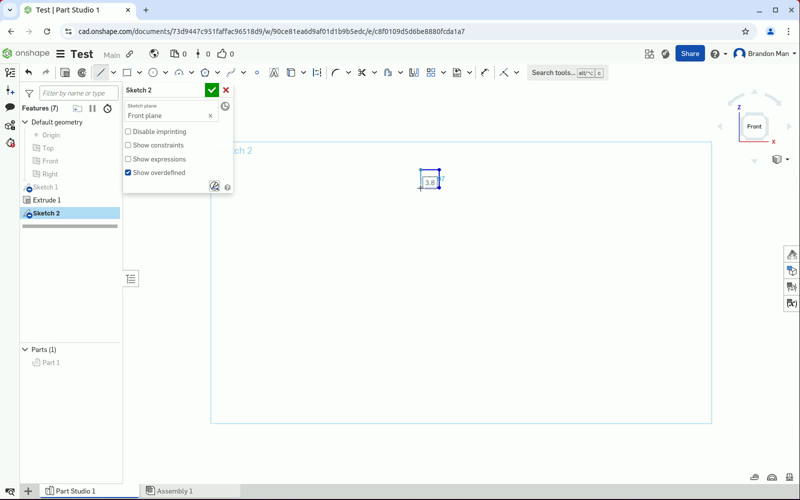
key_up(shift)
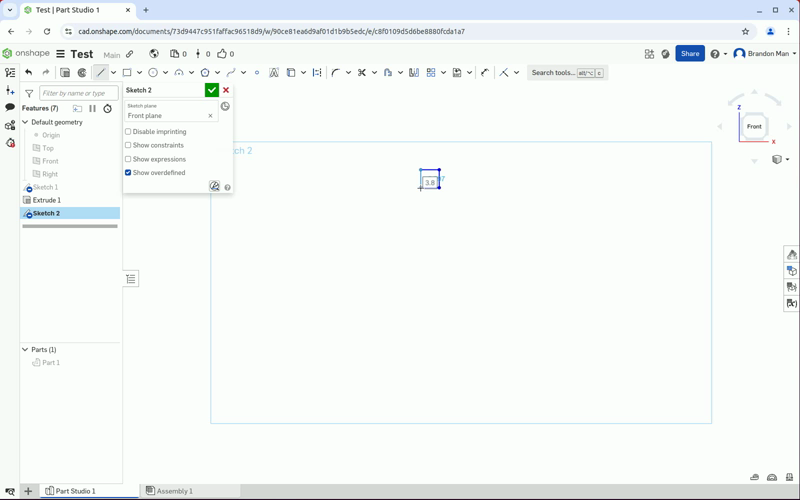
click(420, 187)
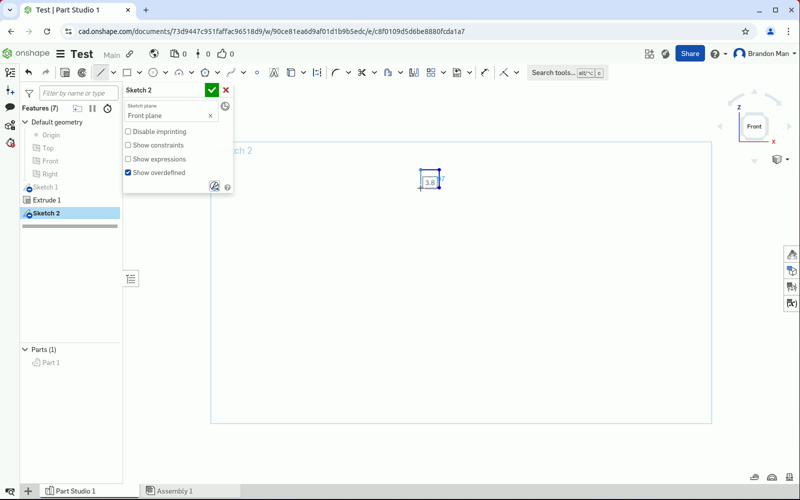
key(esc)
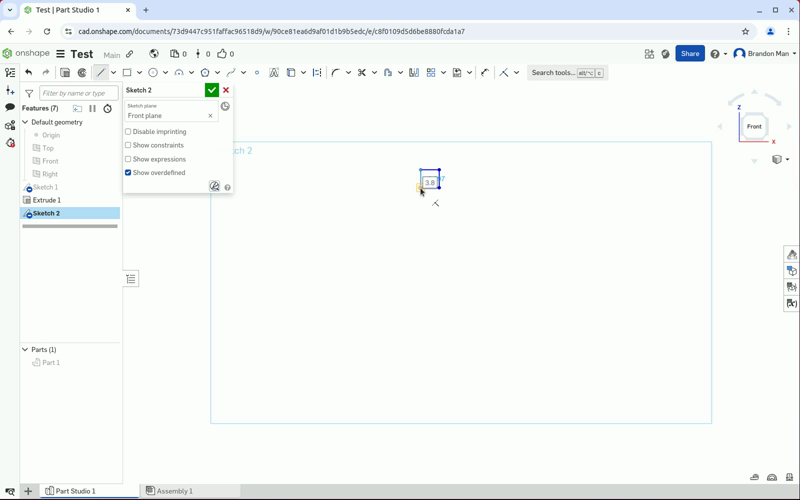
mouse_move(424, 174)
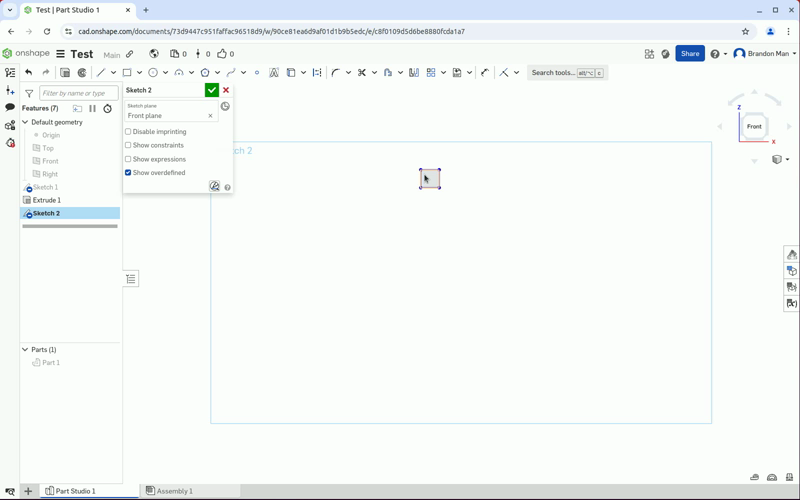
scroll(6)
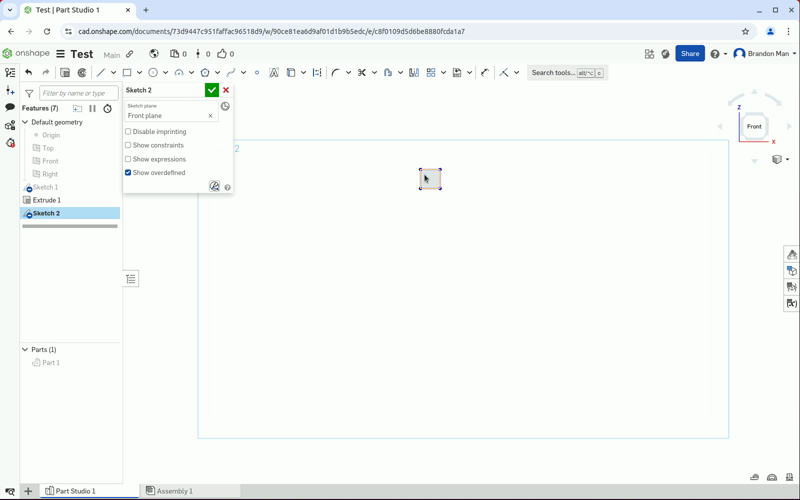
scroll(6)
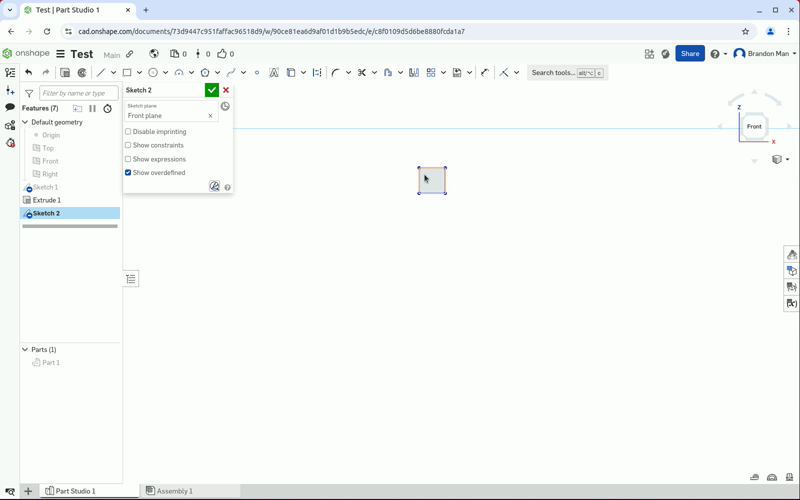
scroll(6)
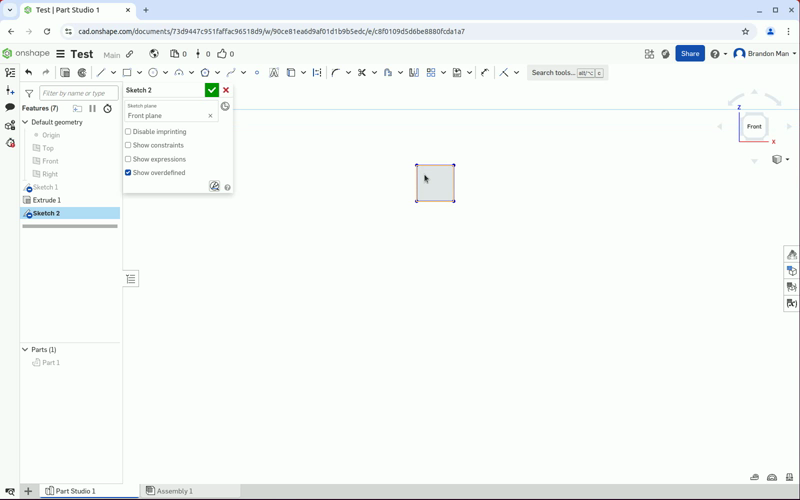
scroll(6)
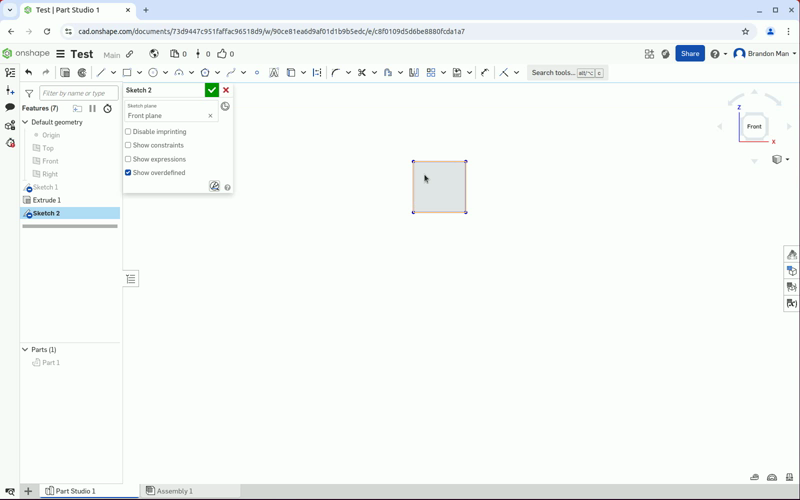
scroll(6)
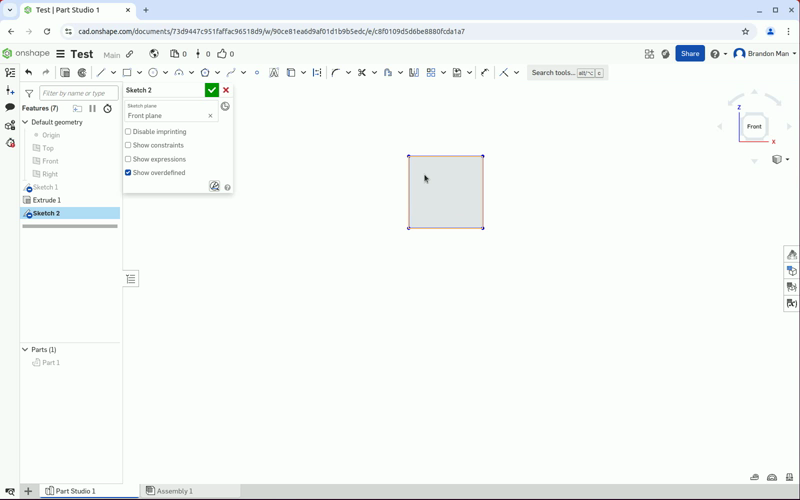
scroll(6)
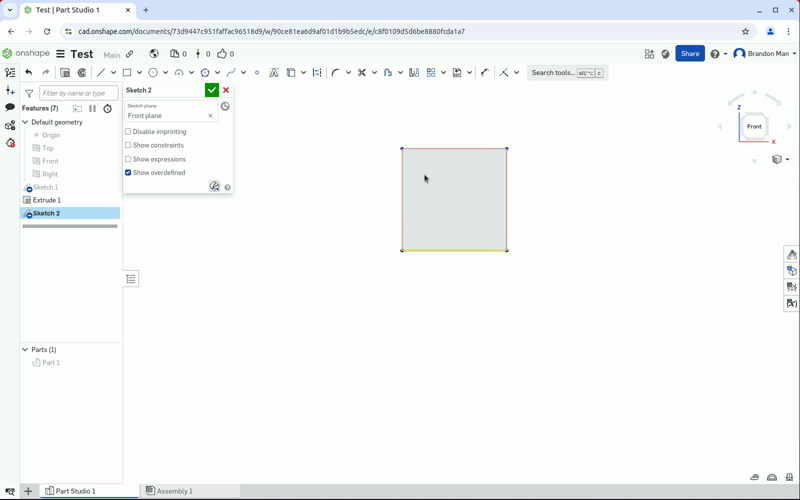
scroll(6)
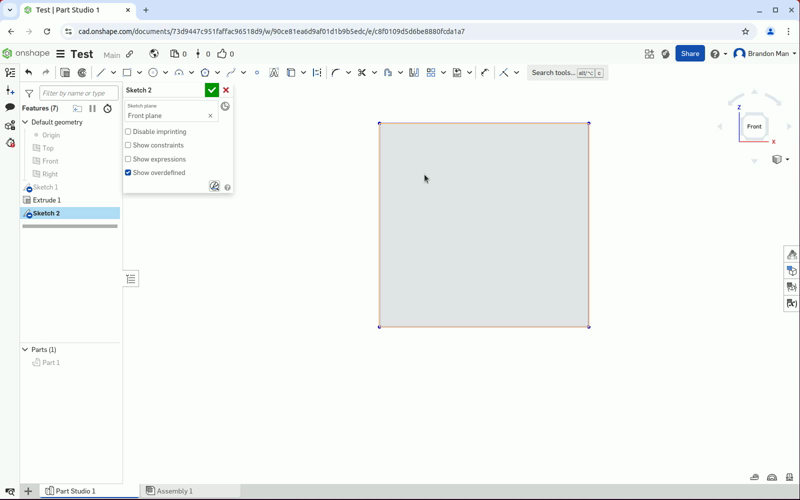
click(424, 174)
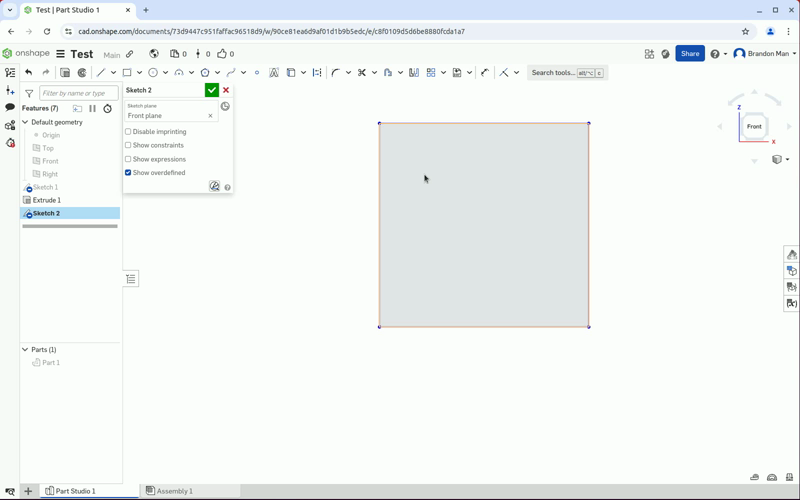
scroll(-6)
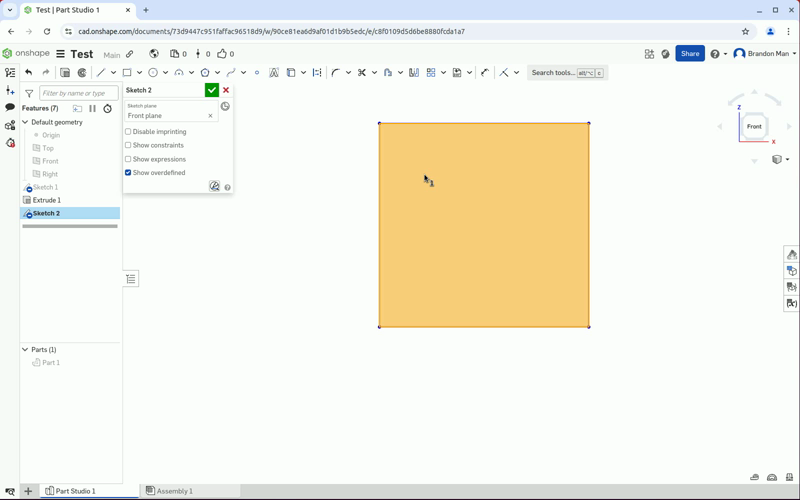
scroll(-6)
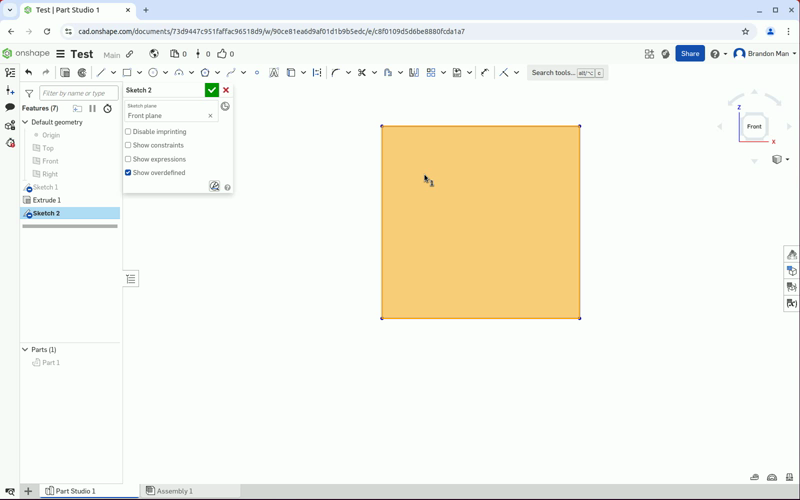
scroll(-6)
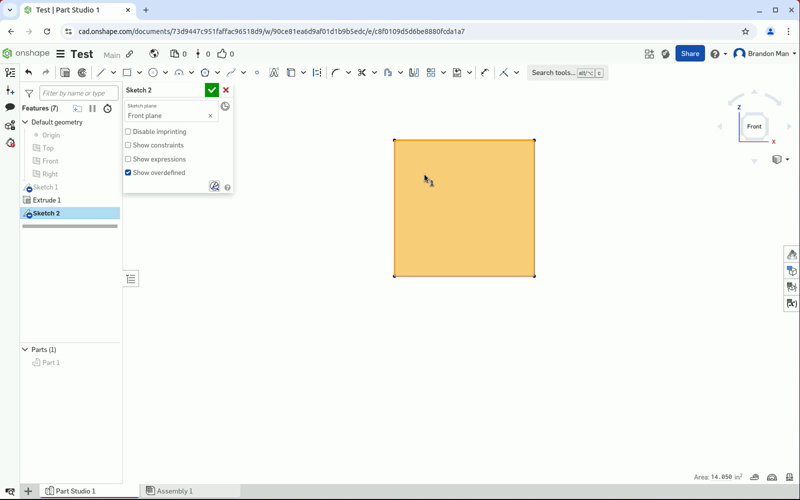
scroll(-6)
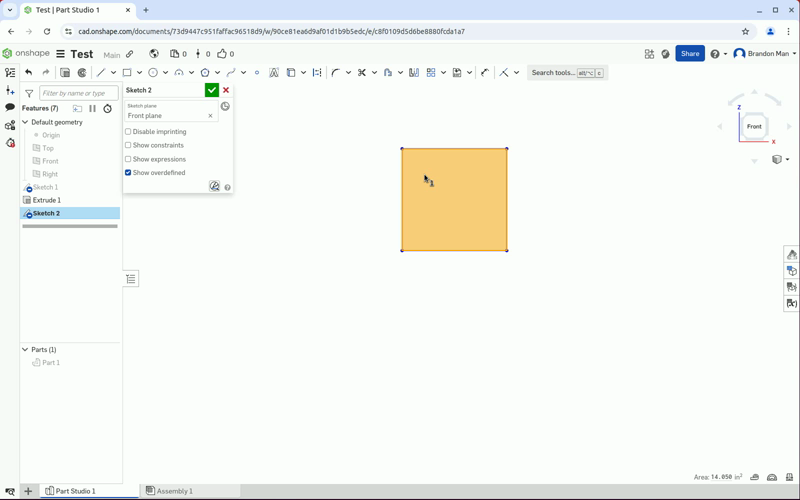
scroll(-6)
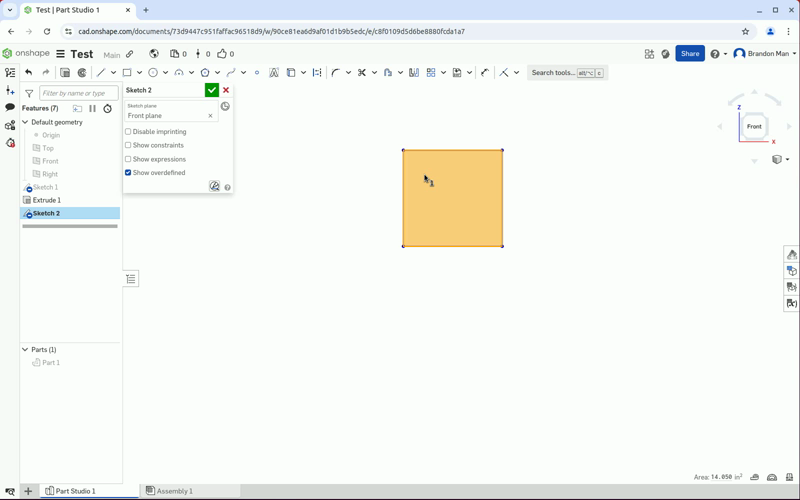
scroll(-6)
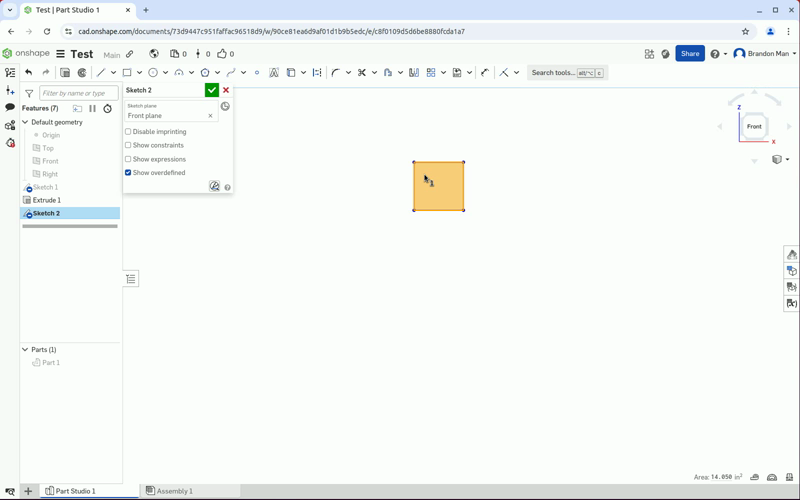
scroll(-6)
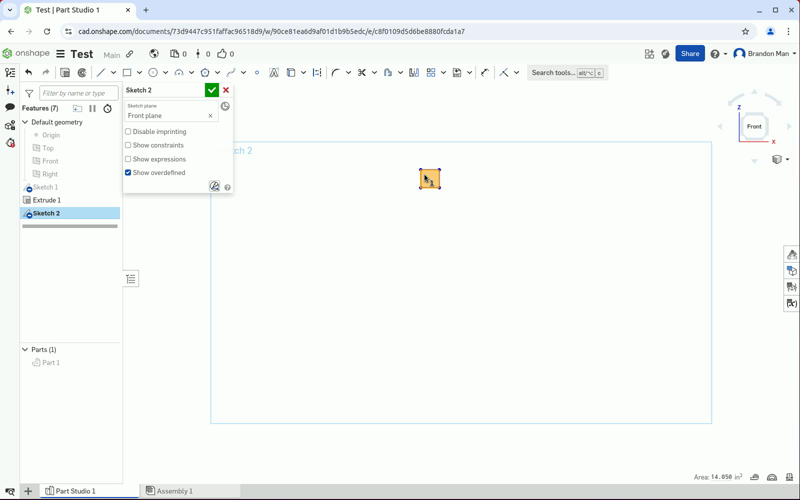
mouse_move(73, 352)
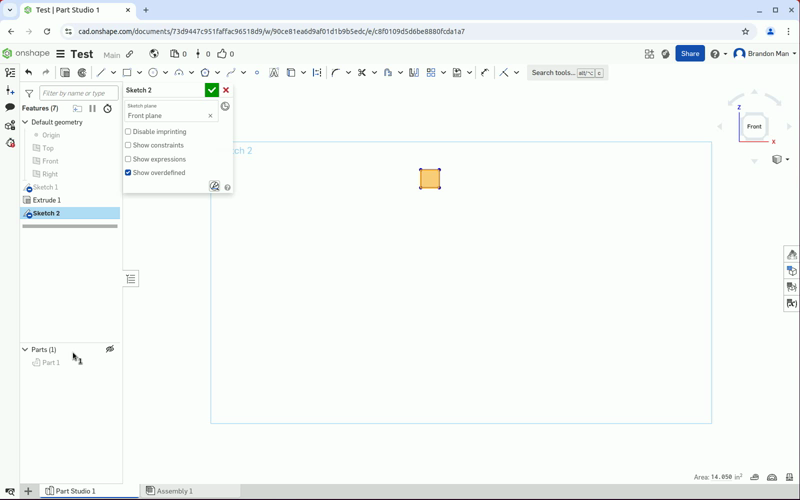
key(shift+y)
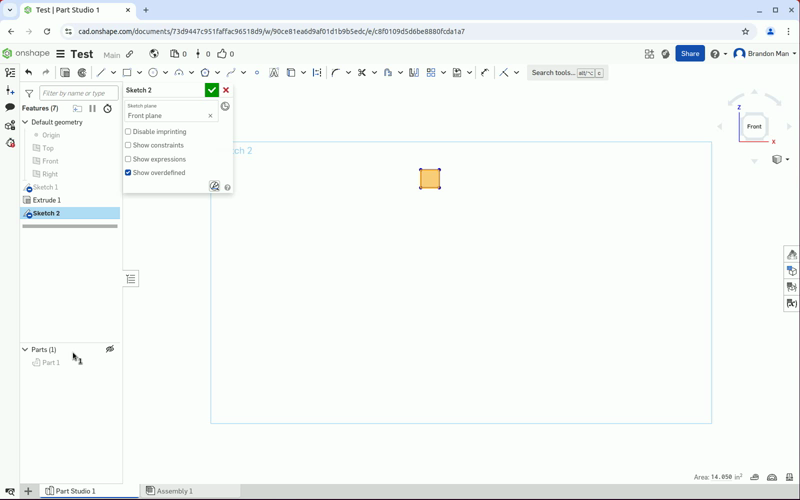
key(shift+e)
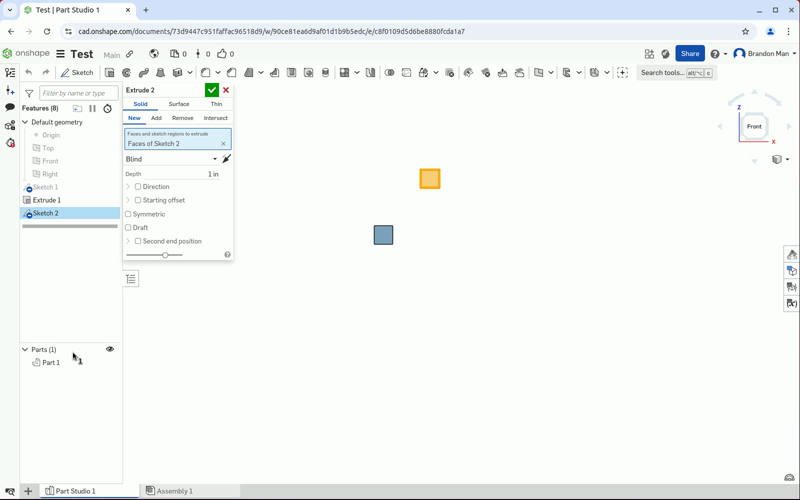
mouse_move(143, 106)
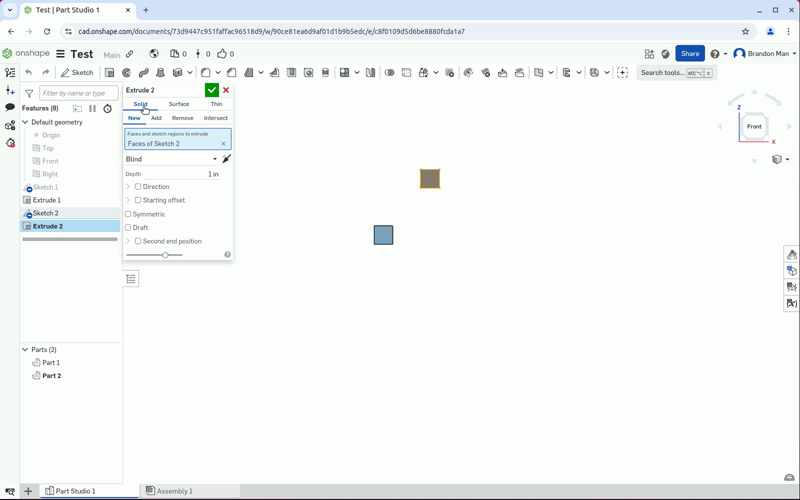
click(143, 106)
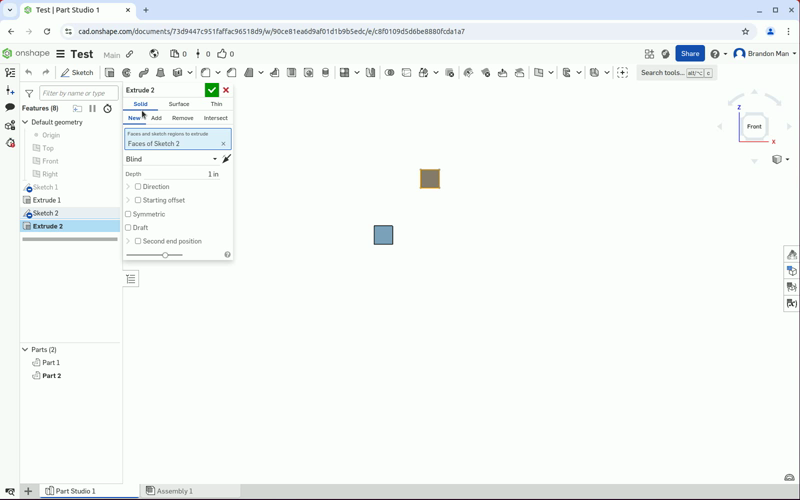
mouse_move(137, 120)
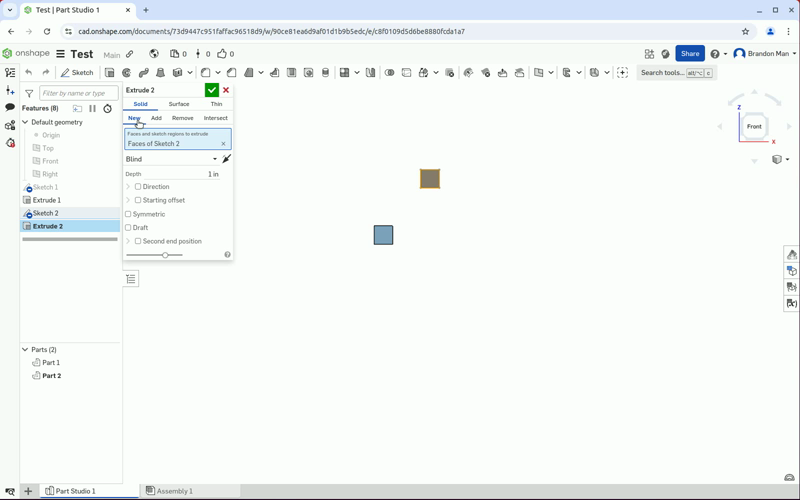
click(137, 120)
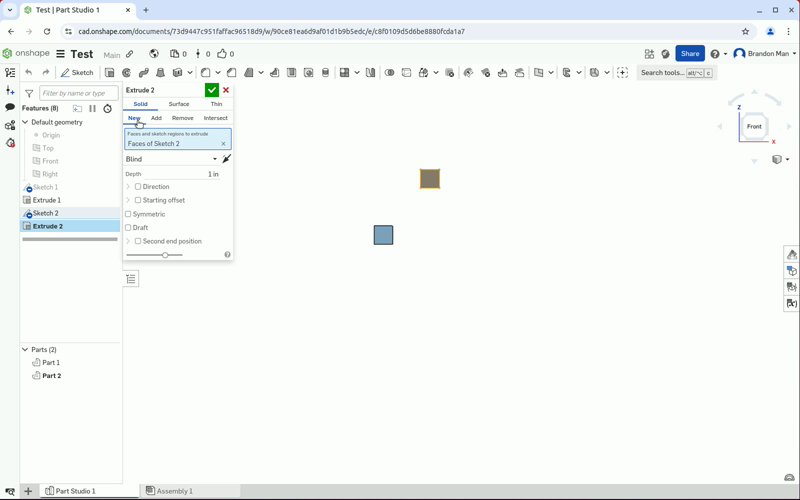
key(tab, 4)
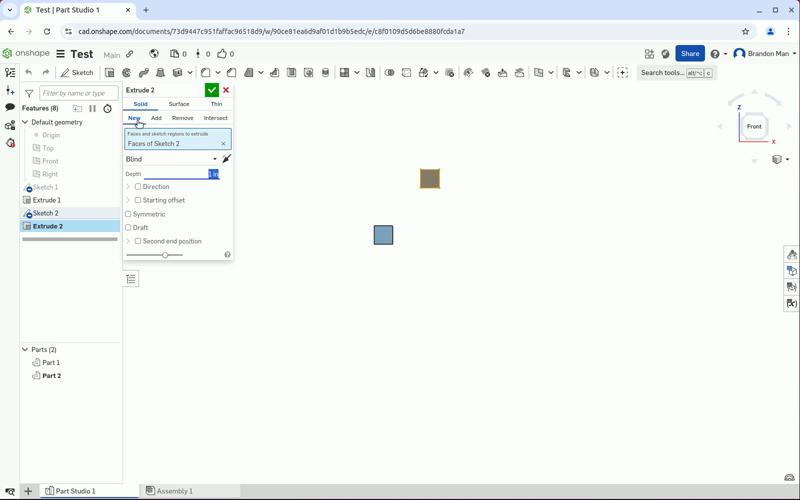
text(3.851)
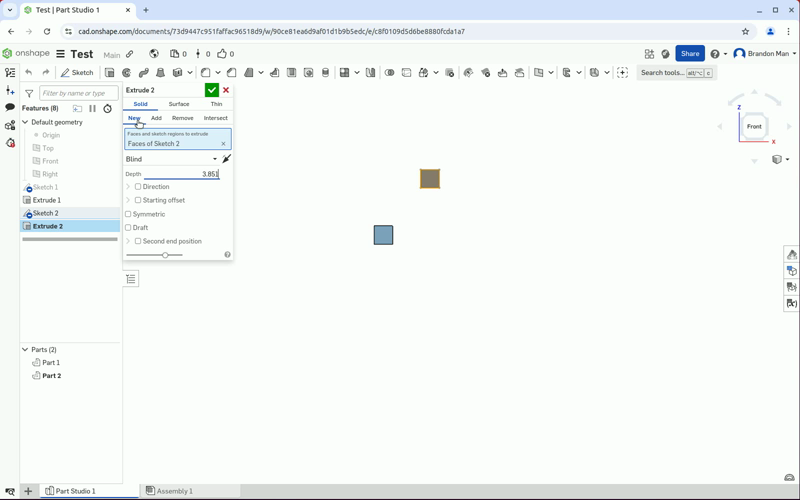
key(enter)
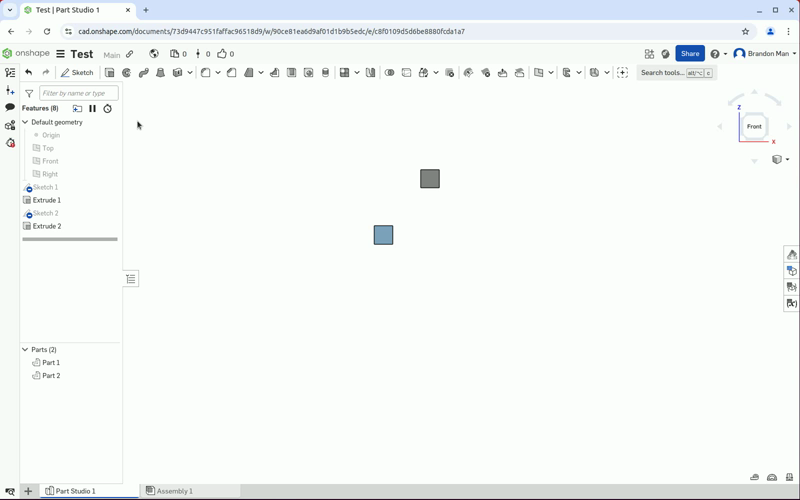
key(shift+h)
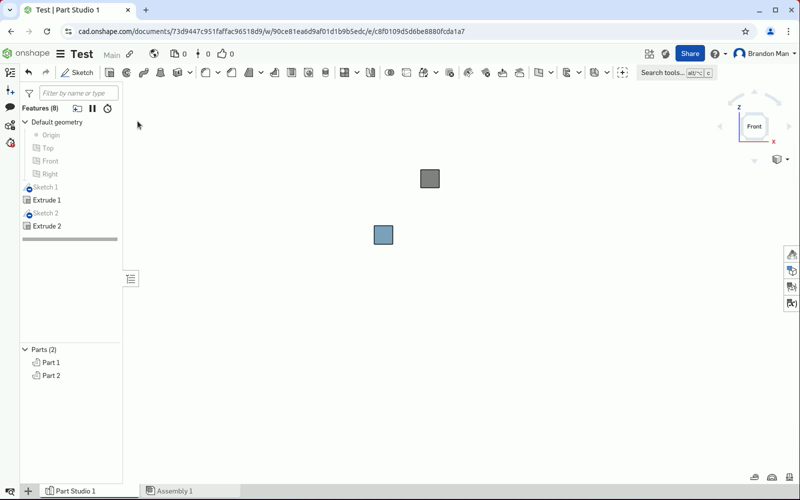
key(shift+h)
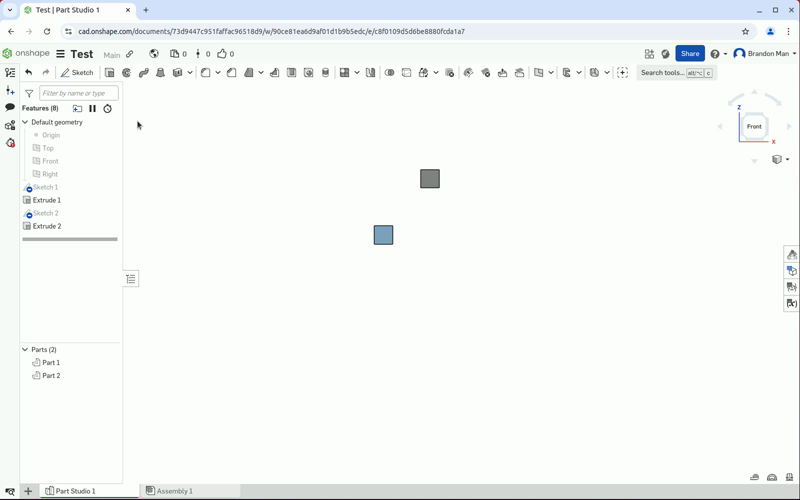
mouse_move(73, 189)
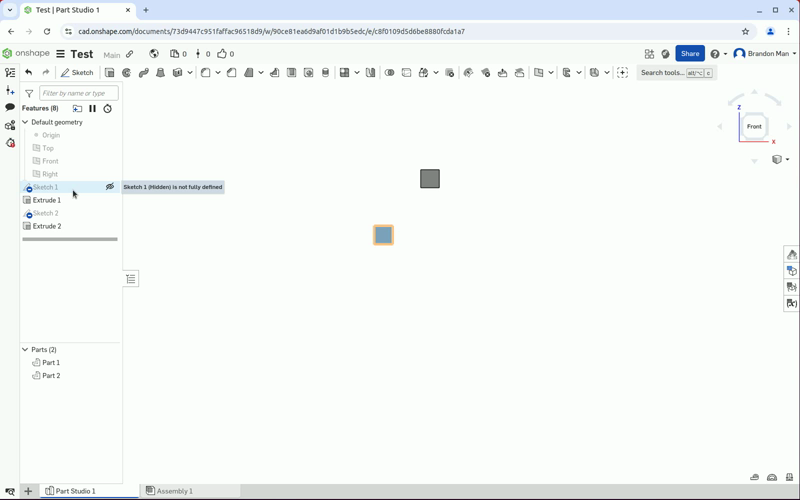
click(73, 189)
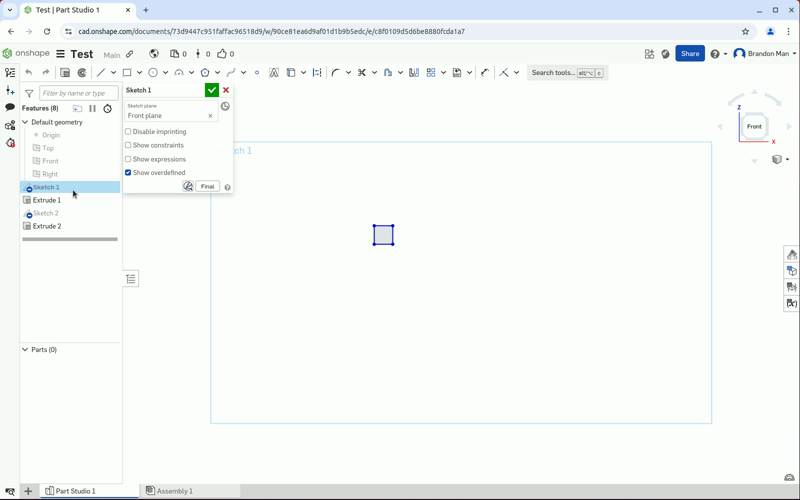
mouse_move(229, 92)
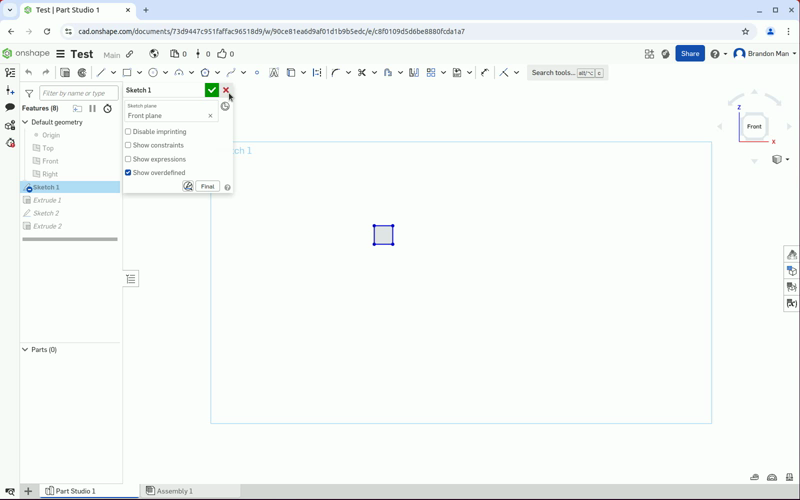
click(229, 92)
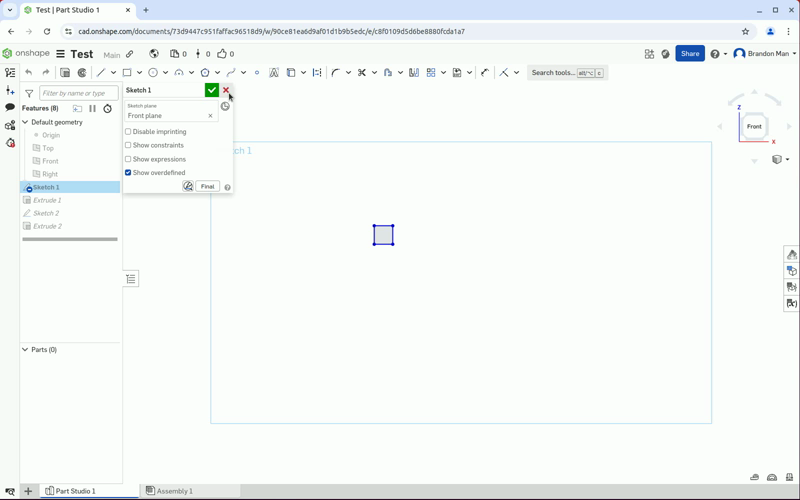
key(shift+s)
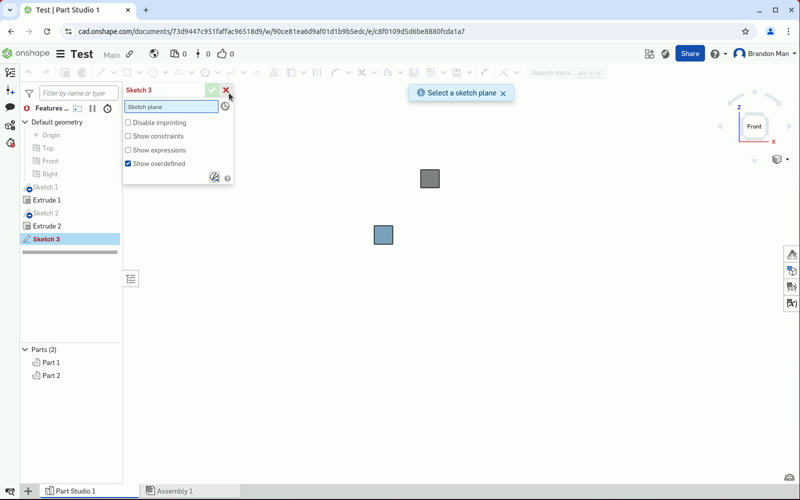
mouse_move(73, 163)
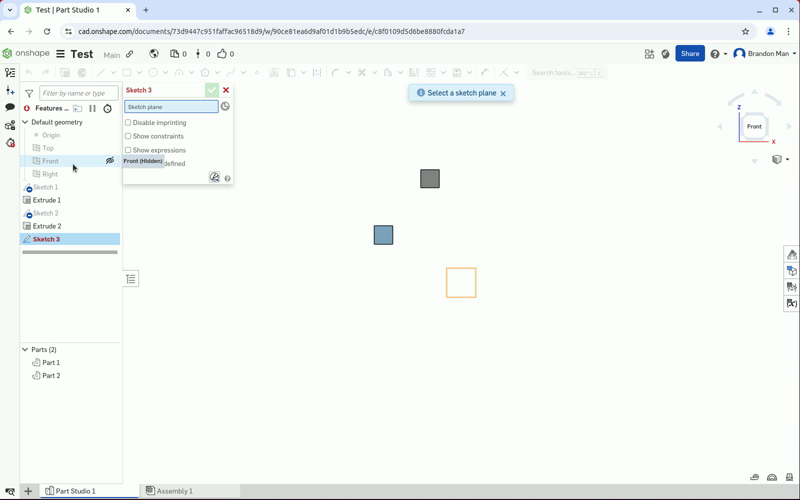
click(73, 163)
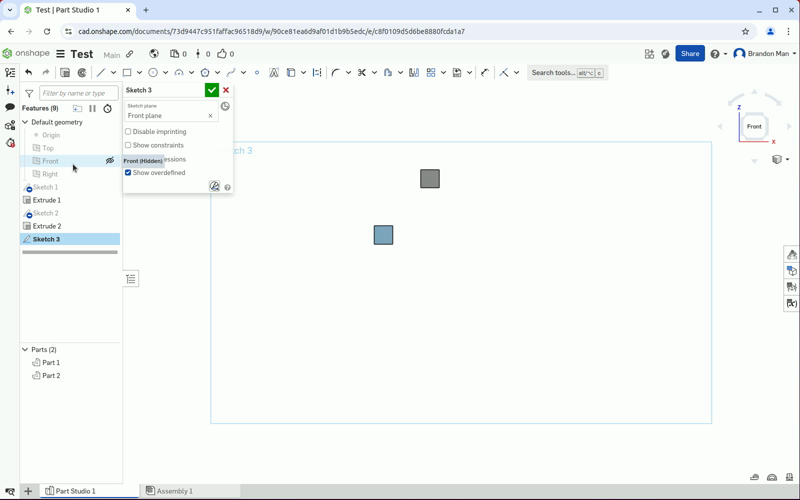
mouse_move(73, 352)
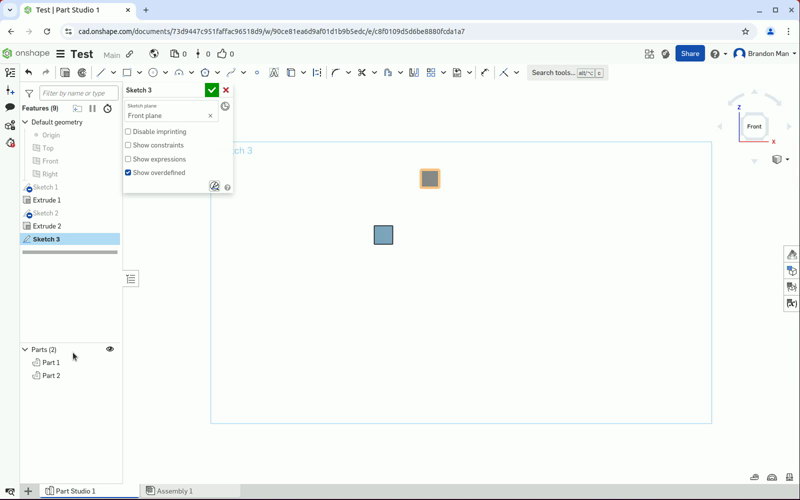
key(y)
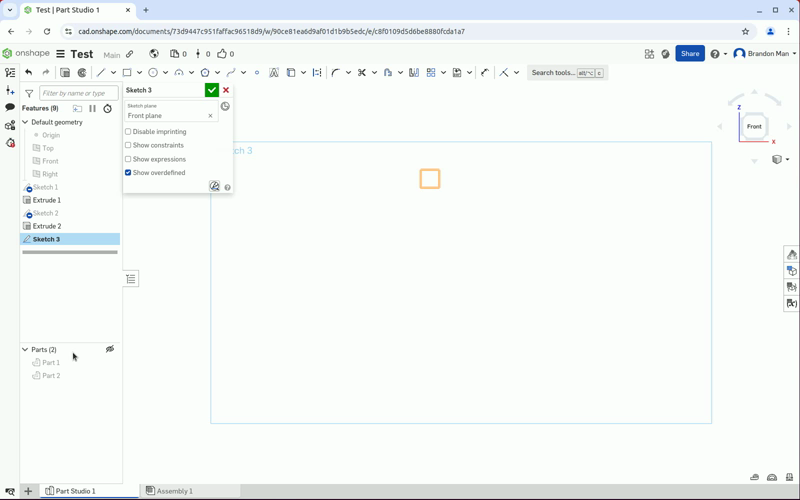
key(l)
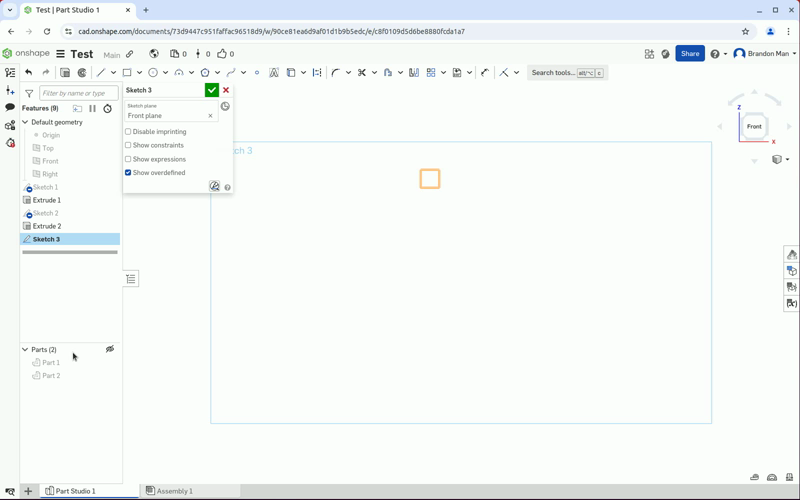
key_down(shift)
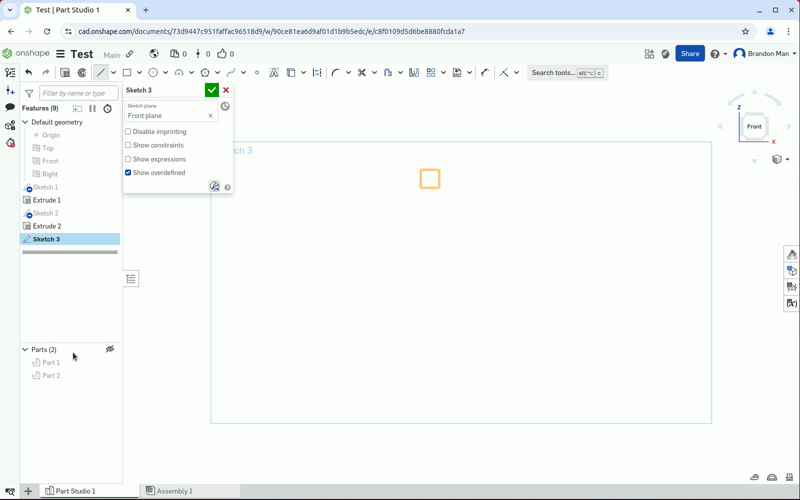
mouse_move(466, 244)
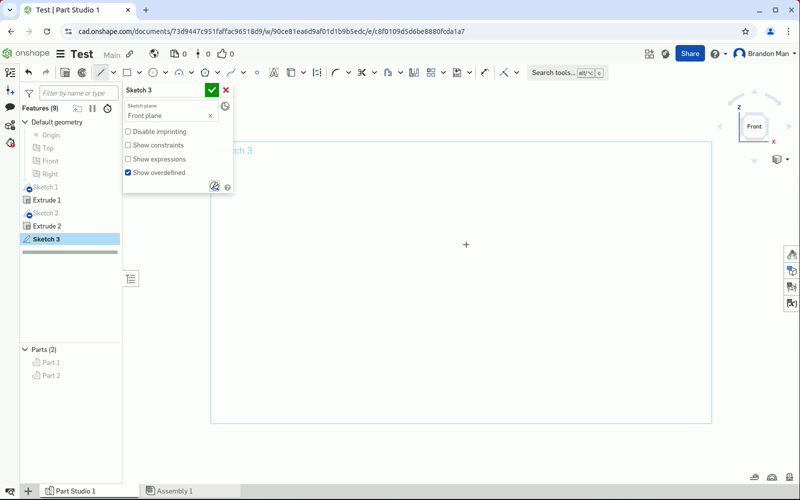
click(466, 244)
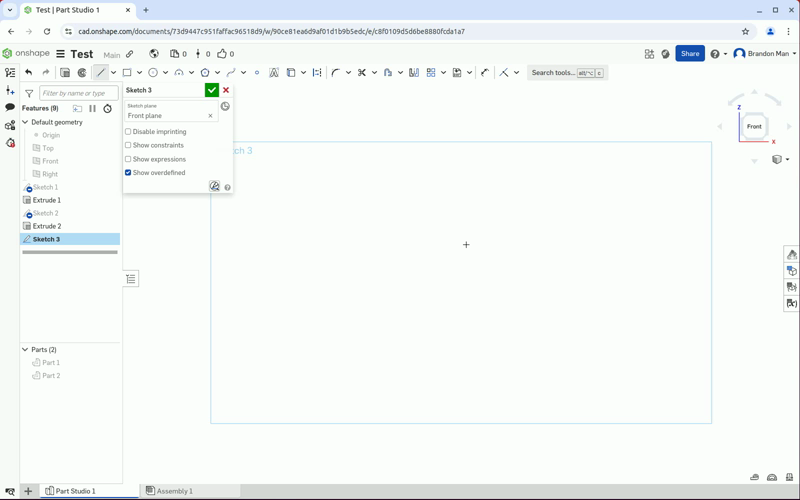
key_up(shift)
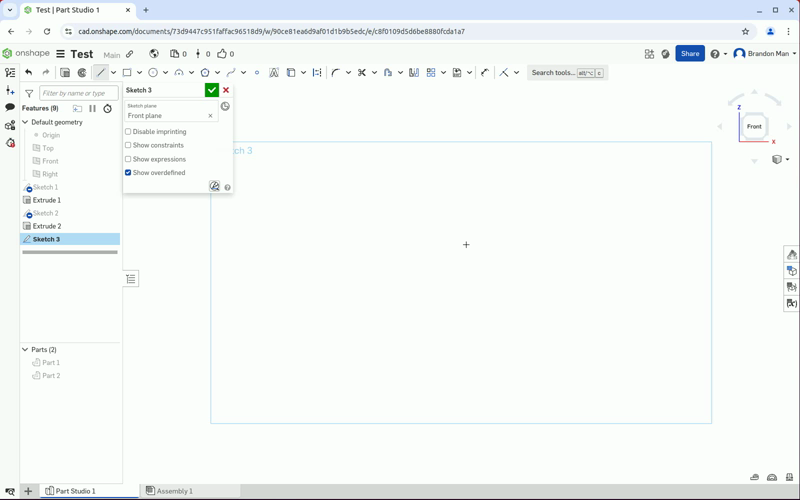
key_down(shift)
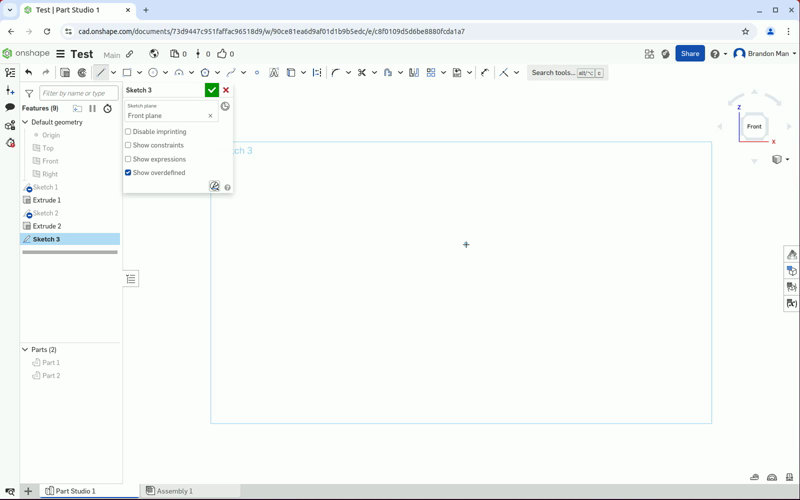
mouse_move(496, 244)
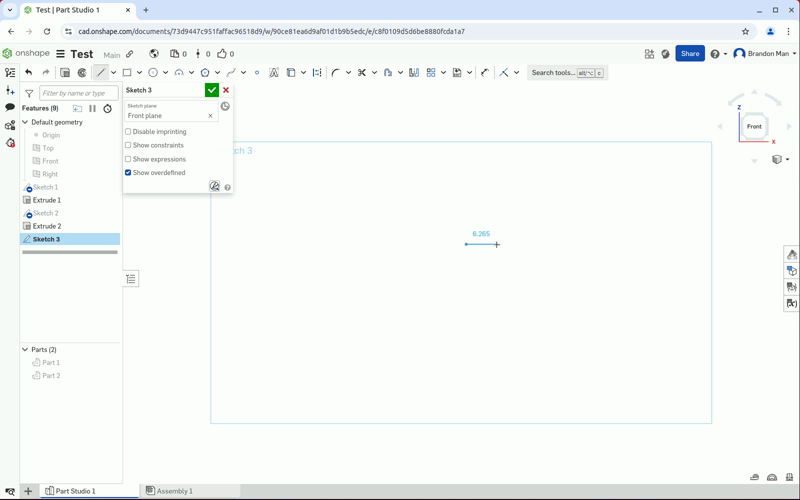
mouse_move(485, 244)
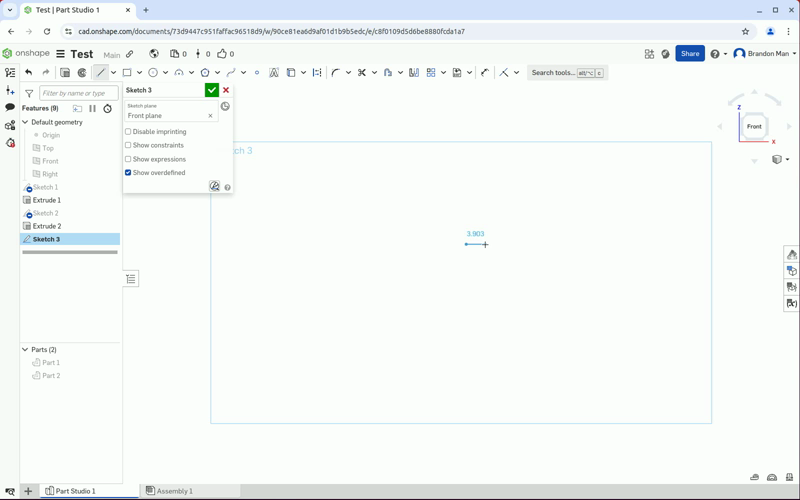
click(485, 244)
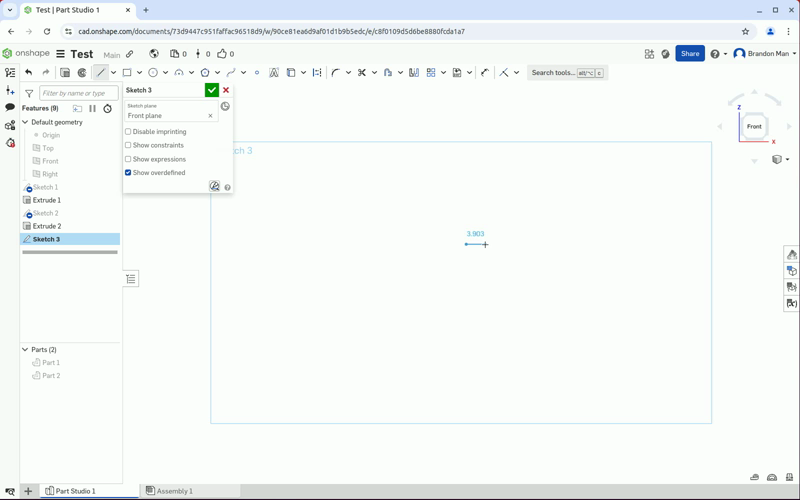
key_up(shift)
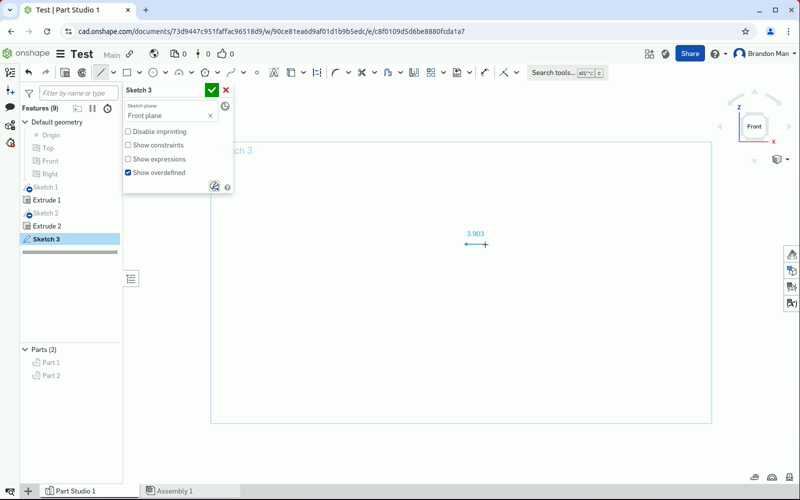
key_down(shift)
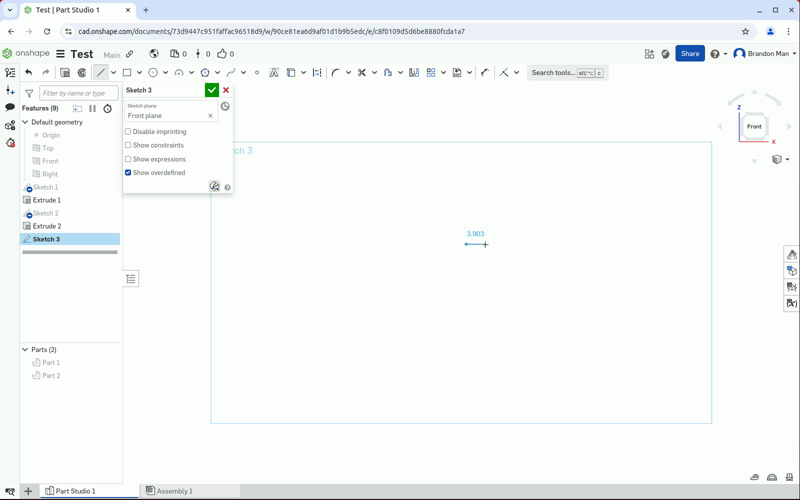
mouse_move(515, 244)
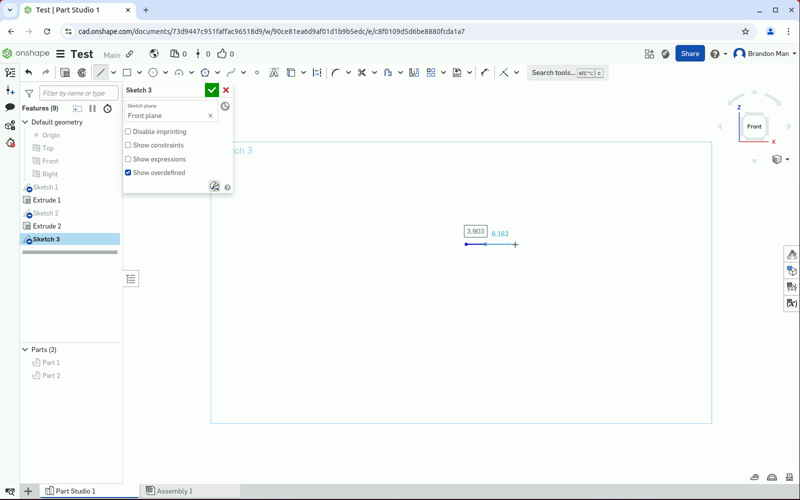
mouse_move(485, 225)
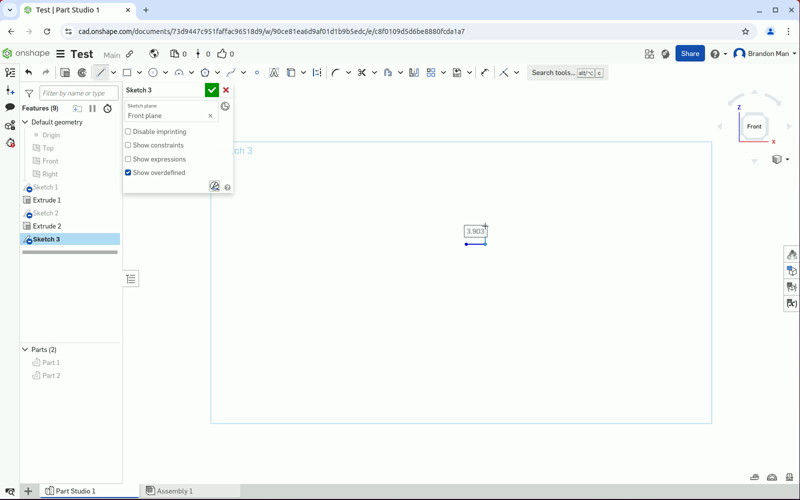
click(485, 225)
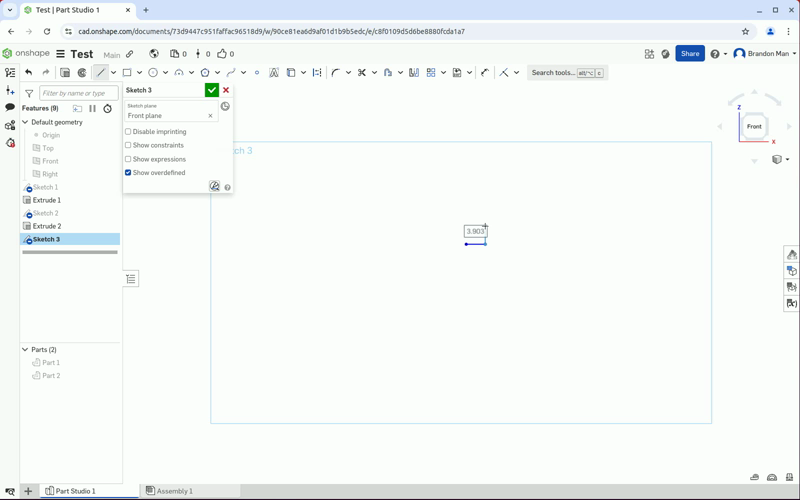
key_up(shift)
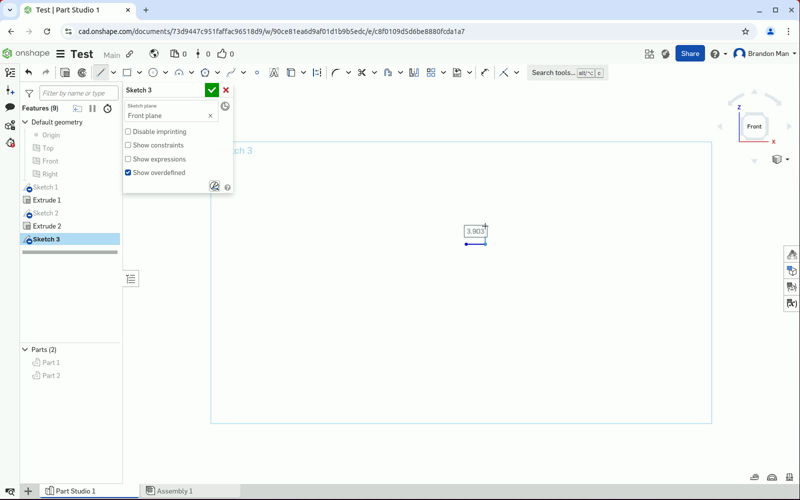
key_down(shift)
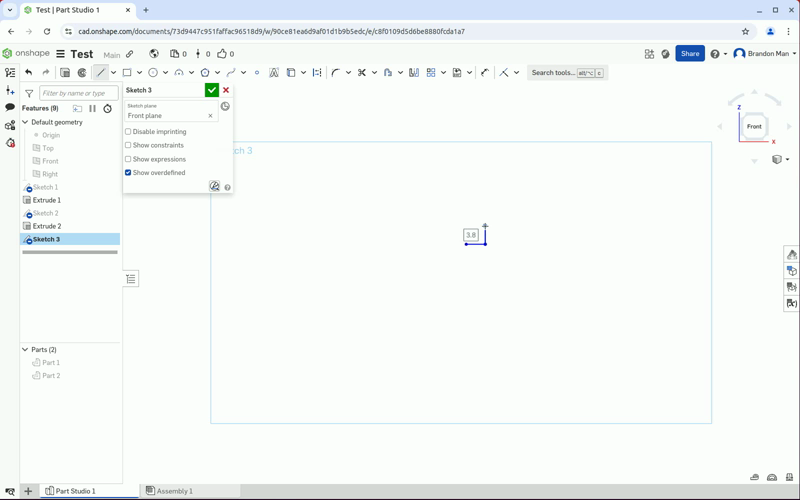
mouse_move(515, 225)
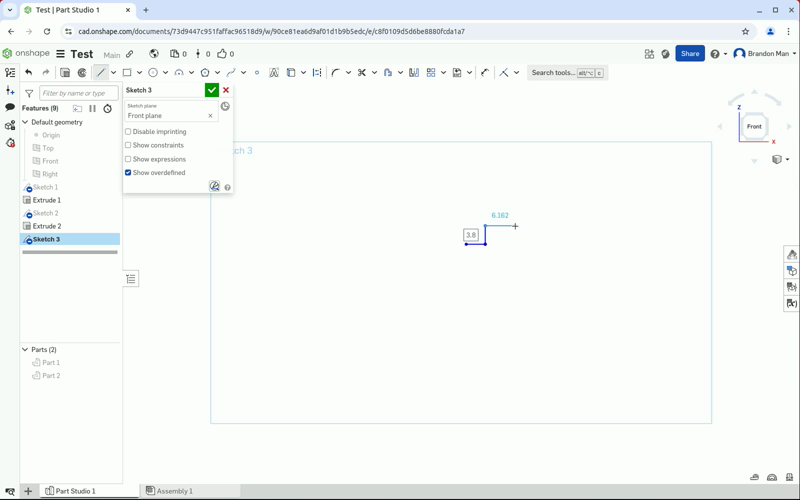
mouse_move(466, 225)
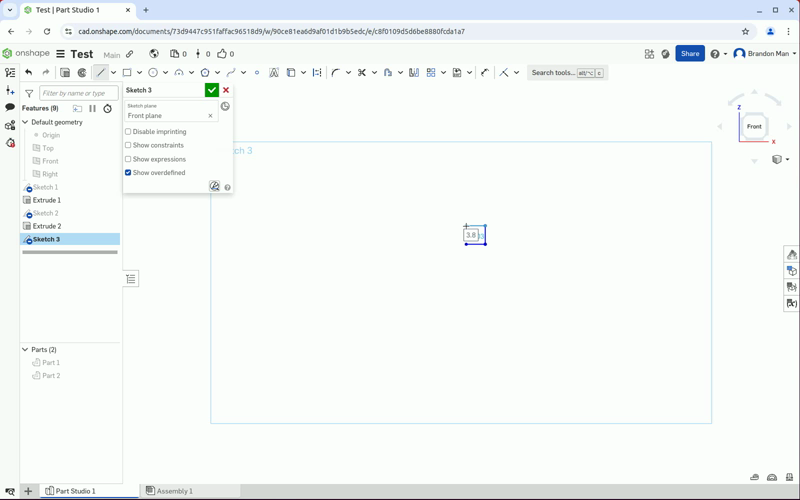
click(466, 225)
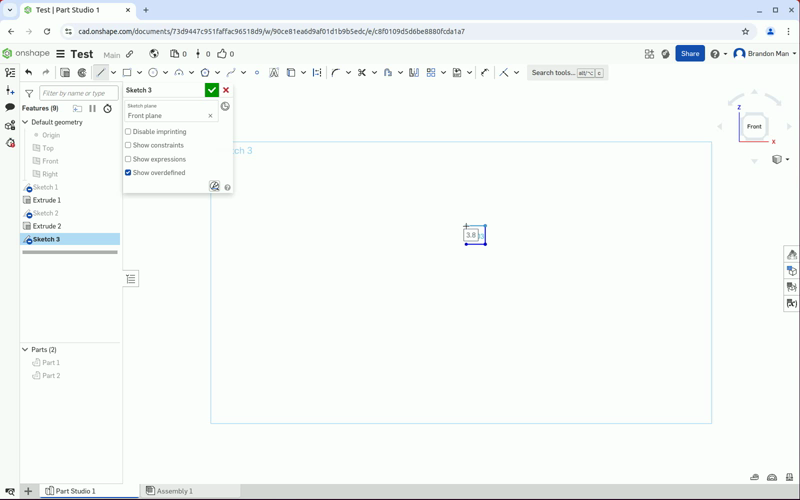
key_up(shift)
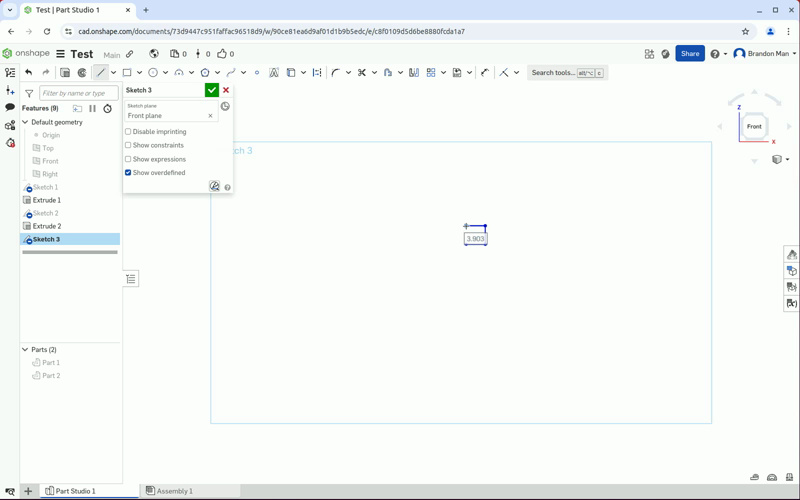
mouse_move(496, 225)
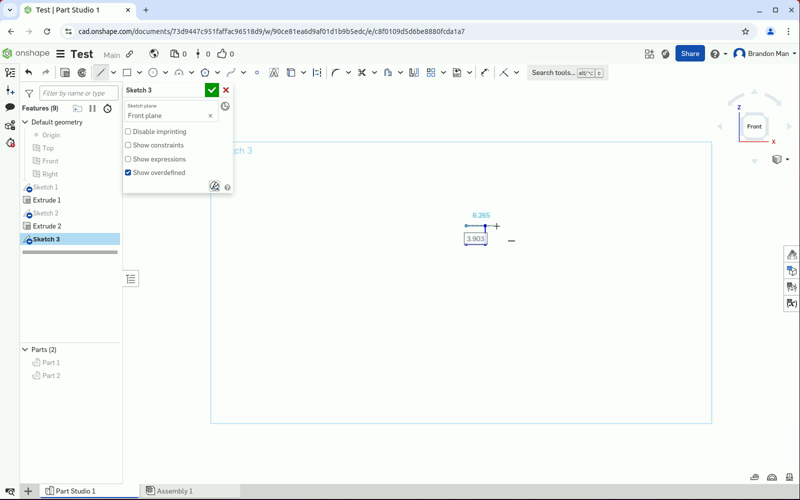
key_down(shift)
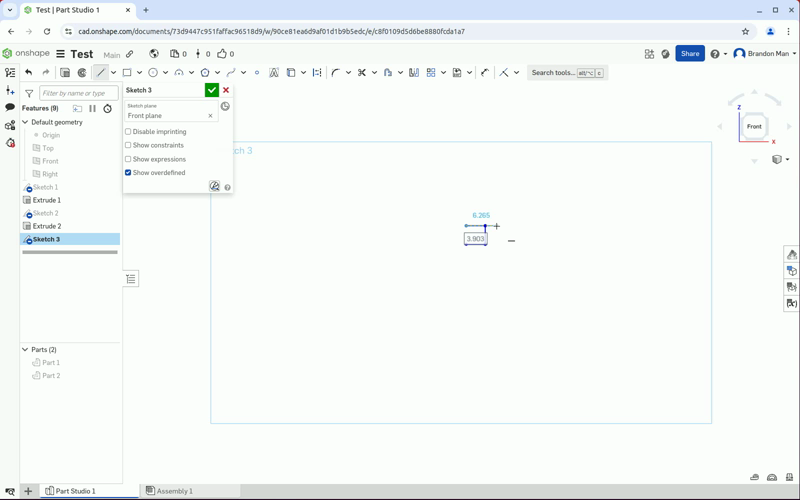
mouse_move(466, 244)
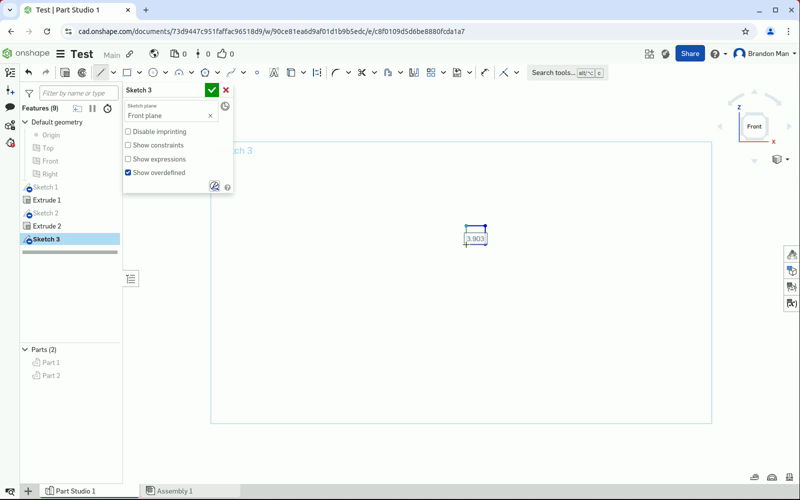
key_up(shift)
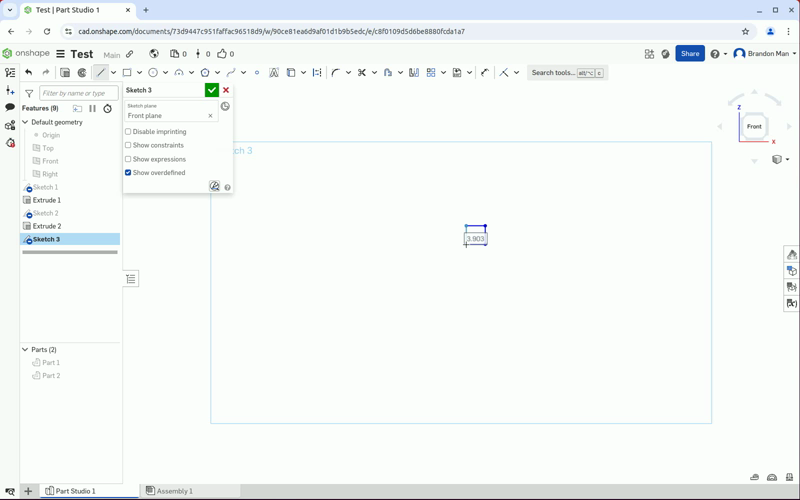
click(466, 244)
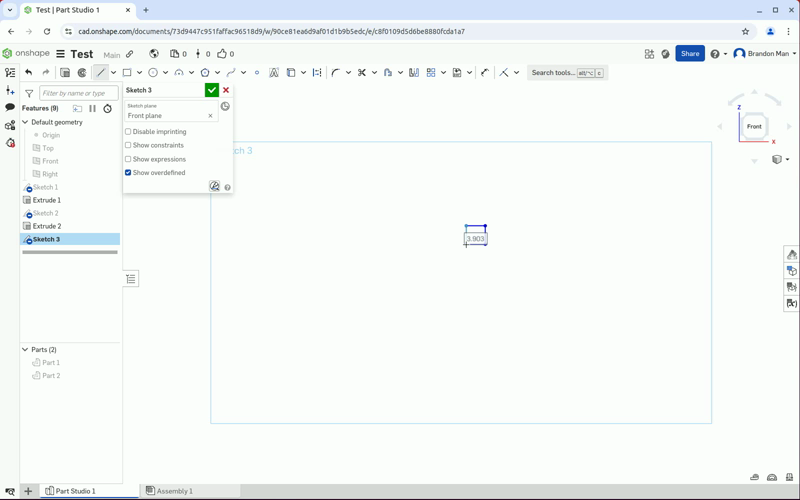
key(esc)
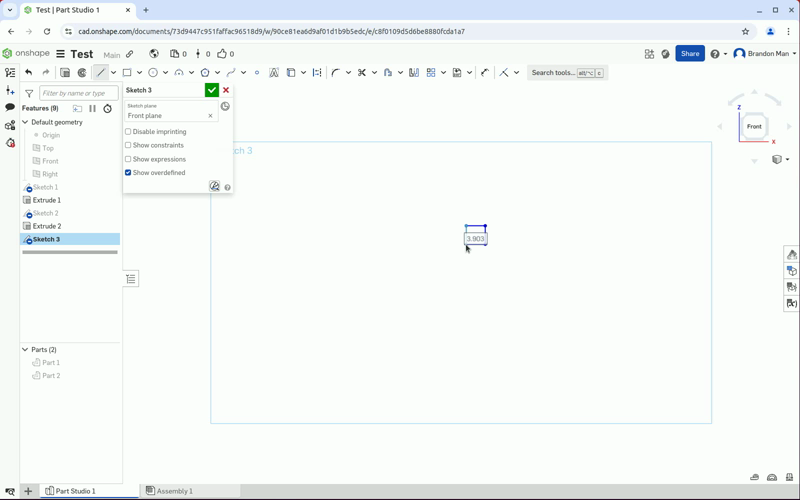
mouse_move(480, 226)
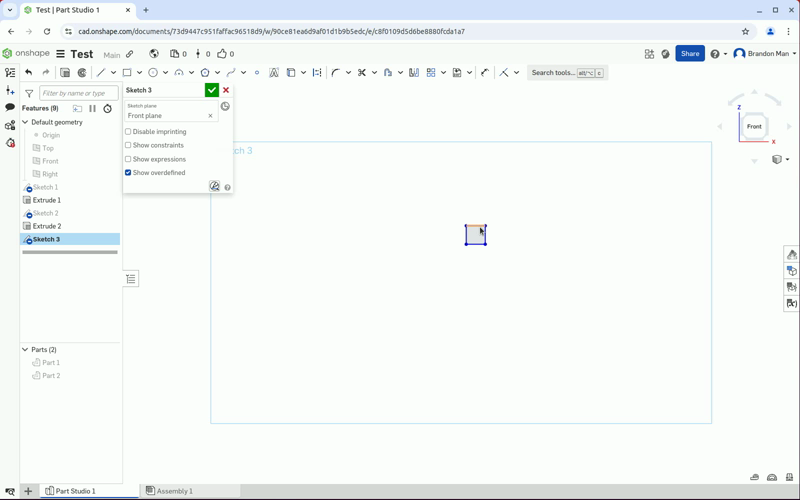
scroll(6)
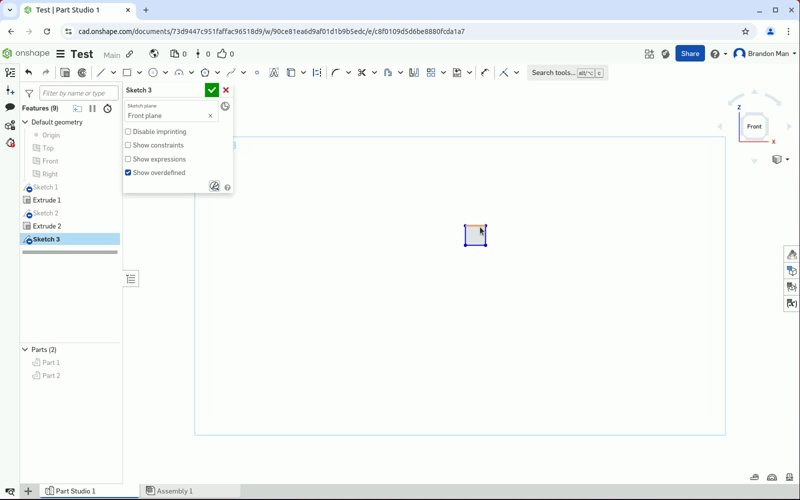
scroll(6)
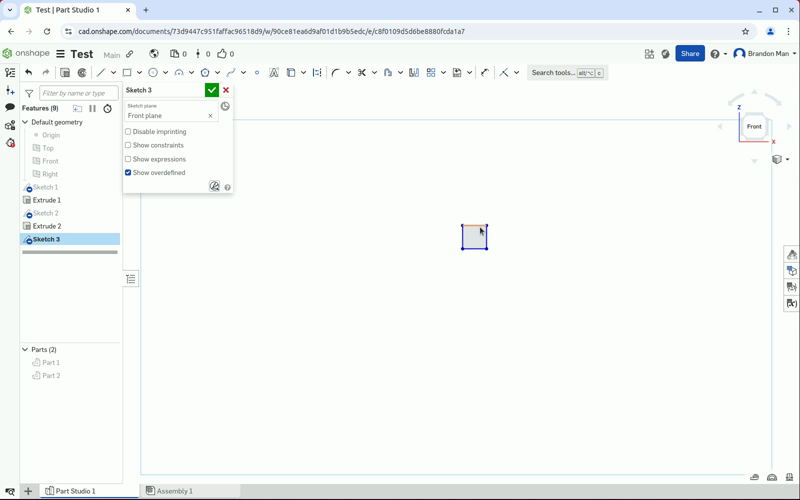
scroll(6)
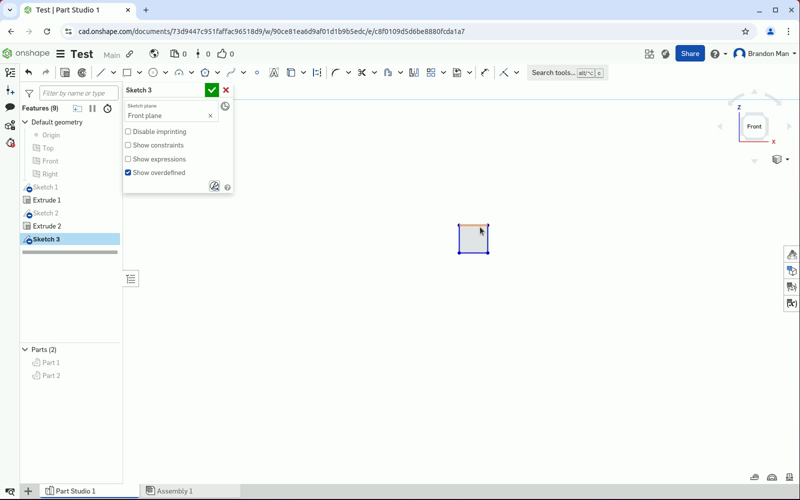
scroll(6)
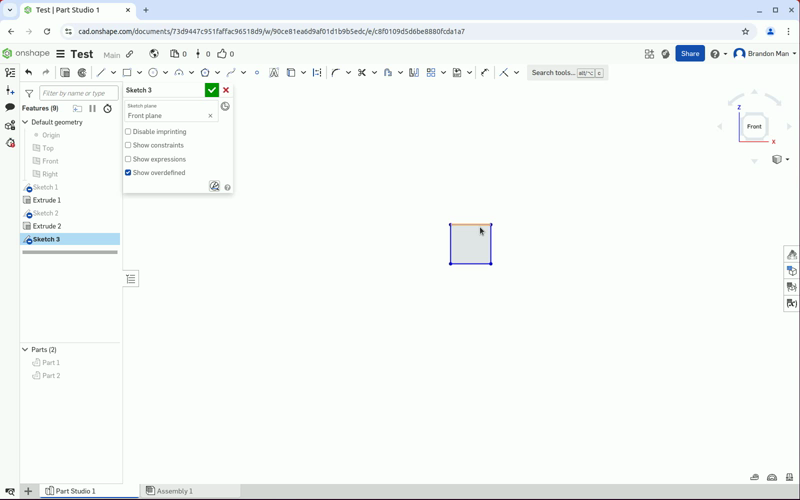
scroll(6)
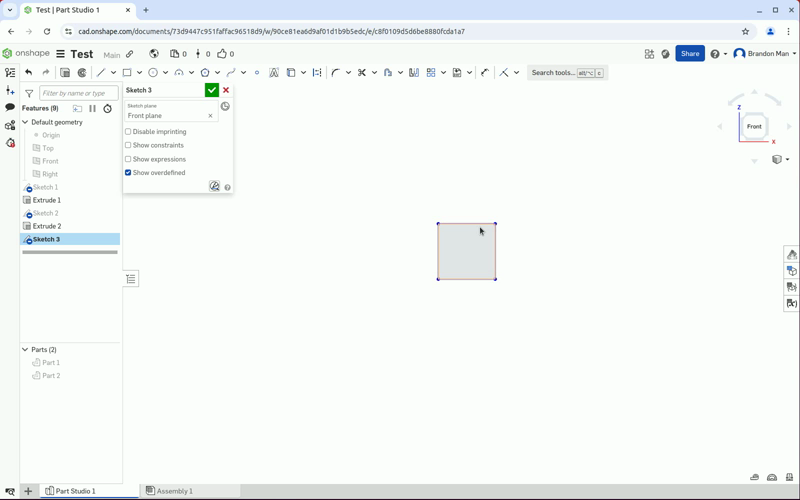
scroll(6)
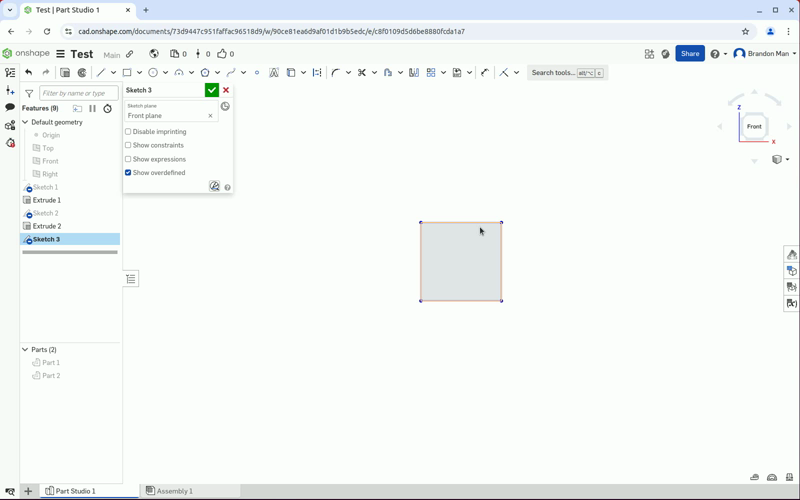
scroll(6)
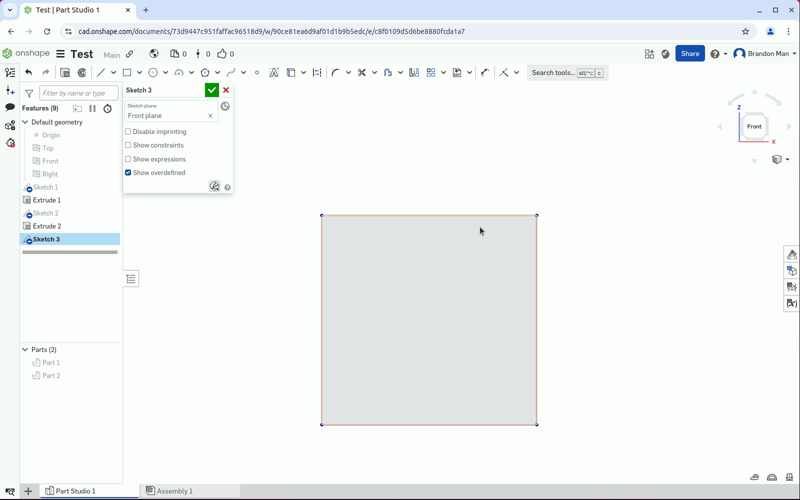
click(480, 226)
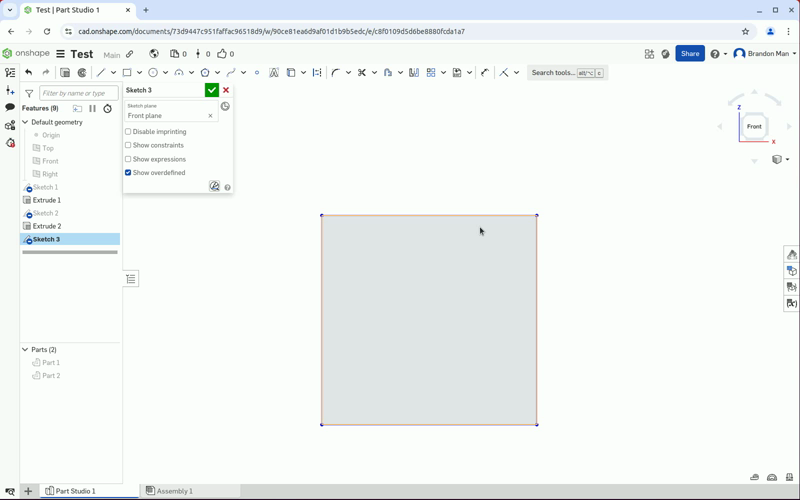
scroll(-6)
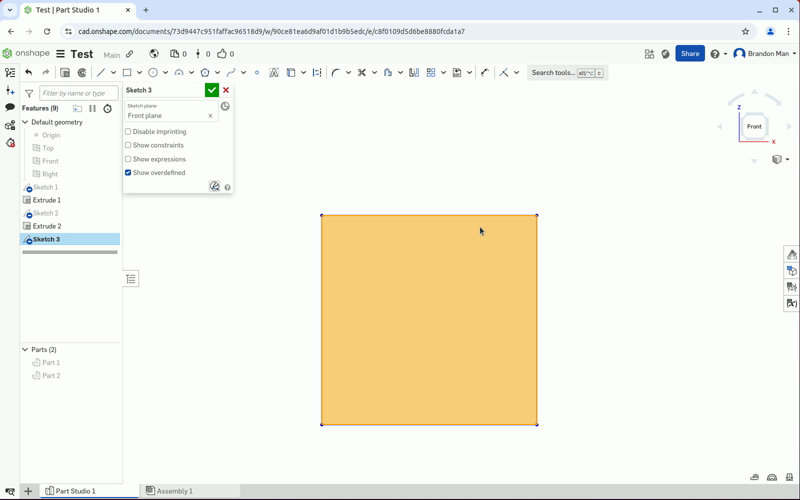
scroll(-6)
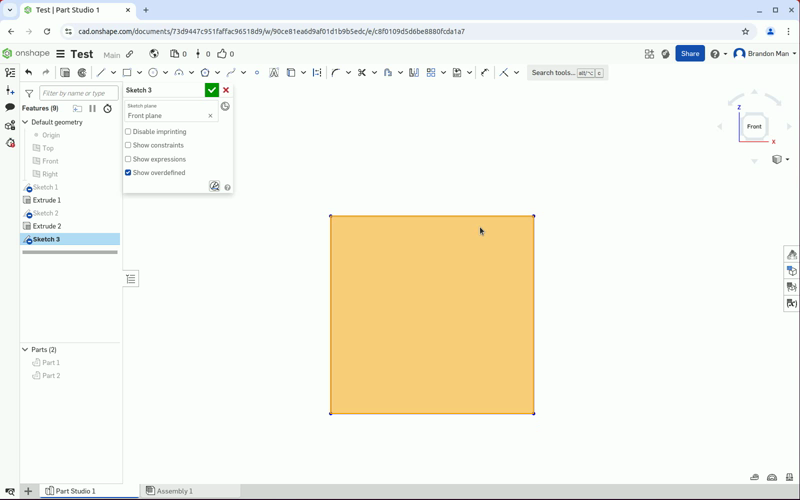
scroll(-6)
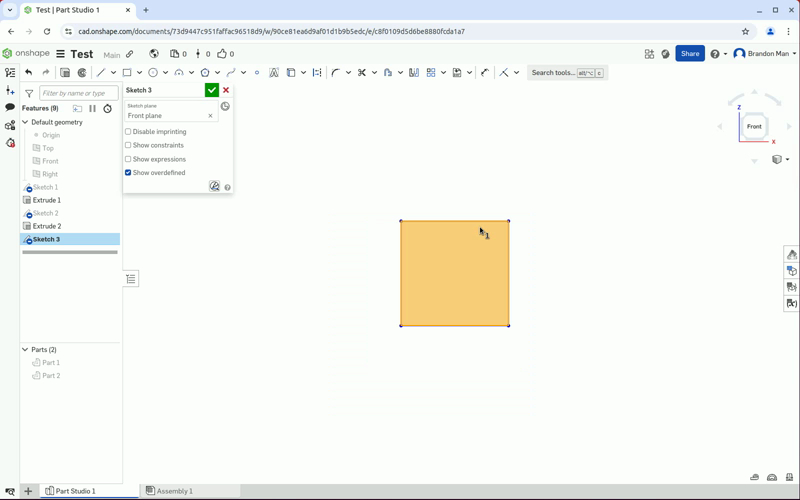
scroll(-6)
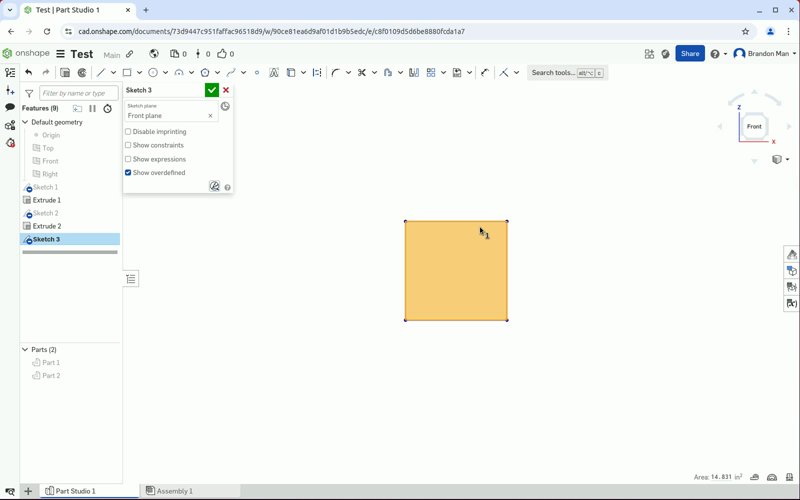
scroll(-6)
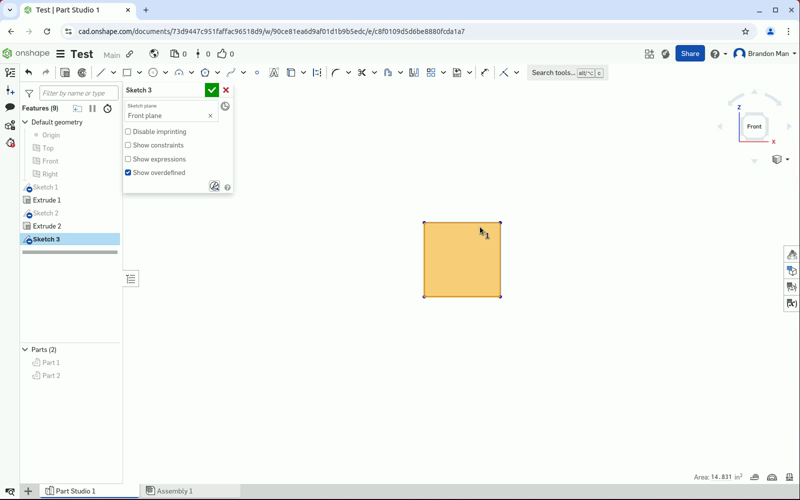
scroll(-6)
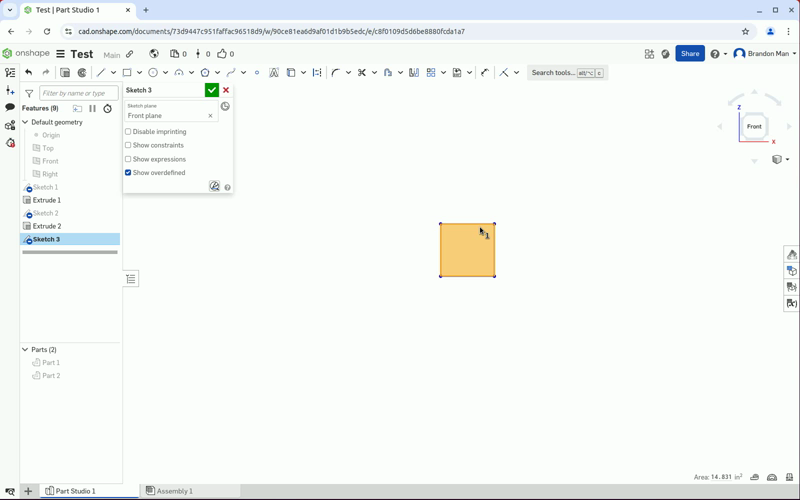
scroll(-6)
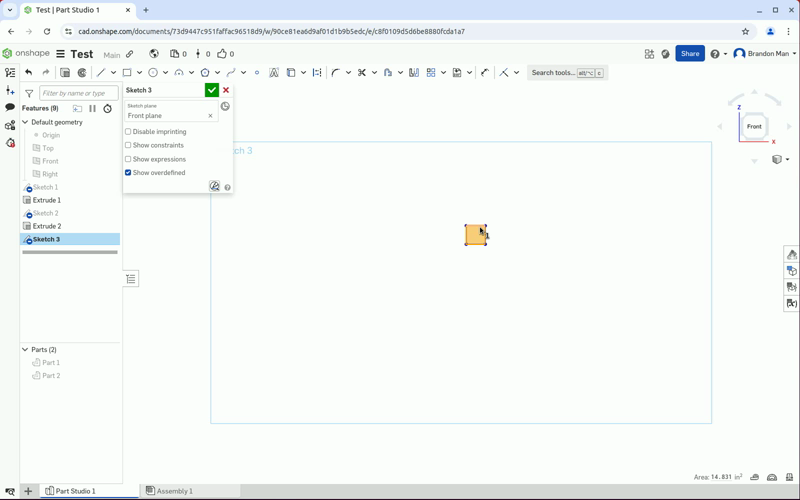
mouse_move(73, 352)
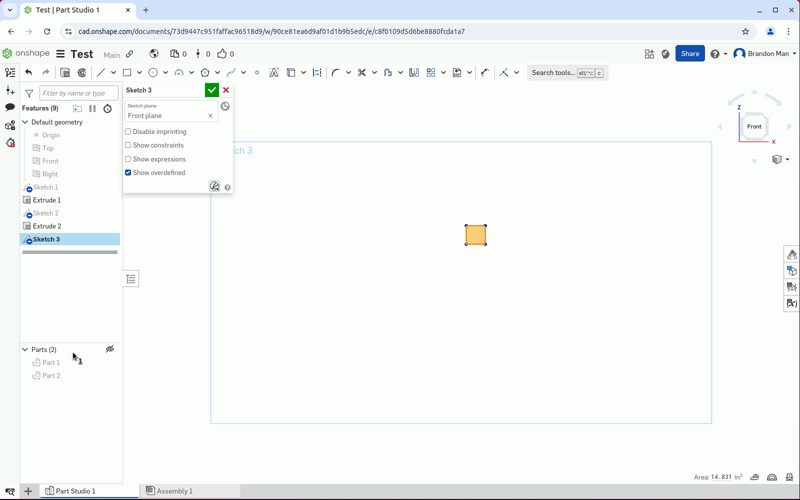
key(shift+y)
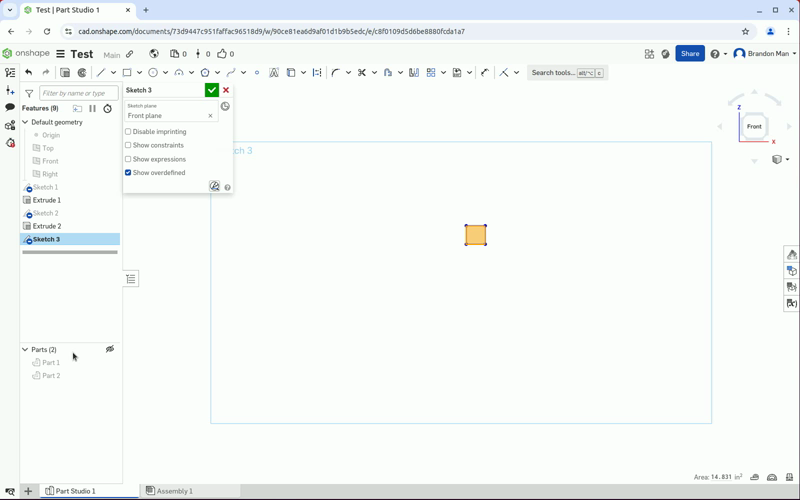
key(shift+e)
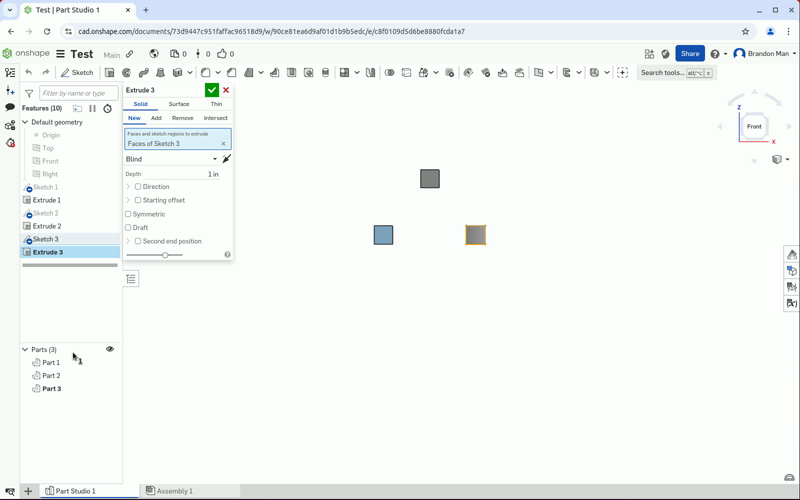
mouse_move(143, 106)
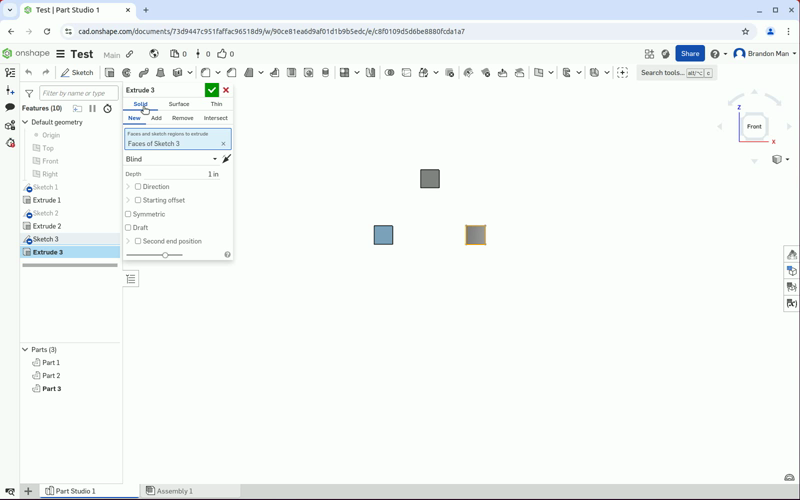
click(143, 106)
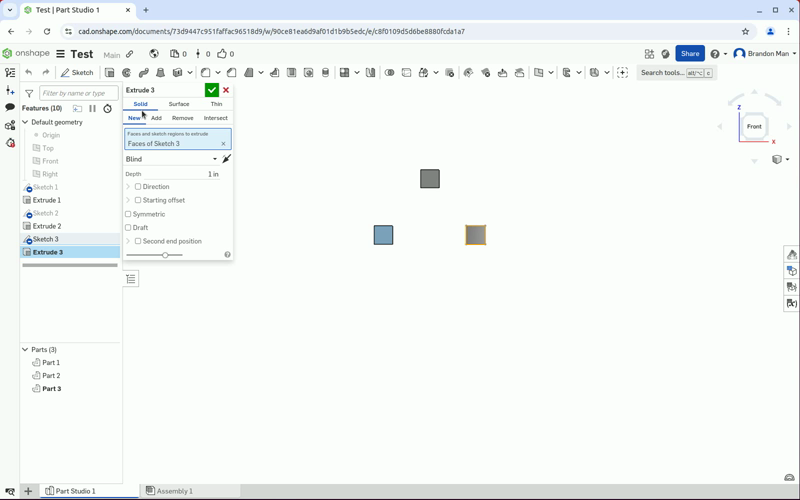
mouse_move(137, 120)
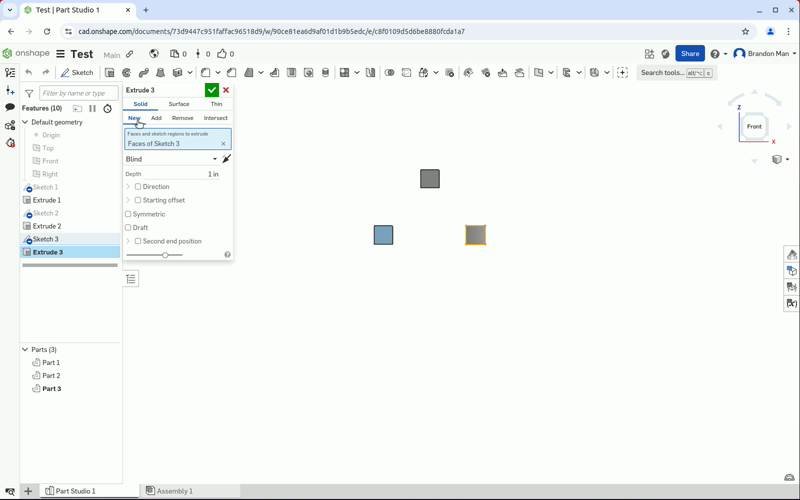
click(137, 120)
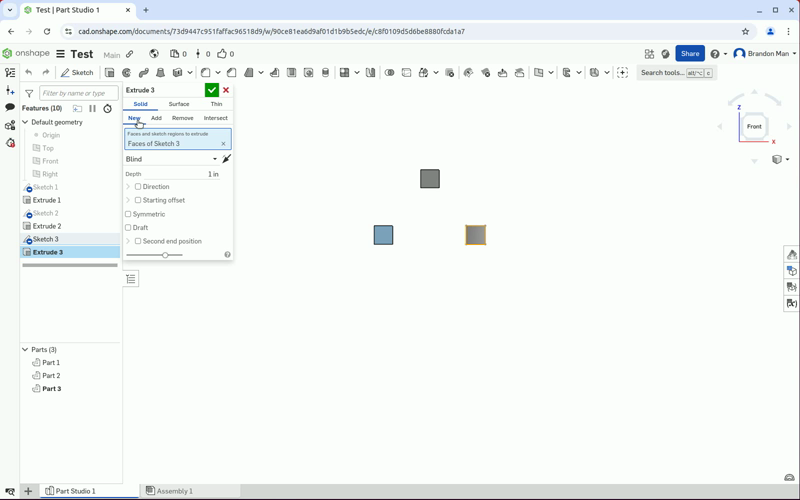
key(tab, 4)
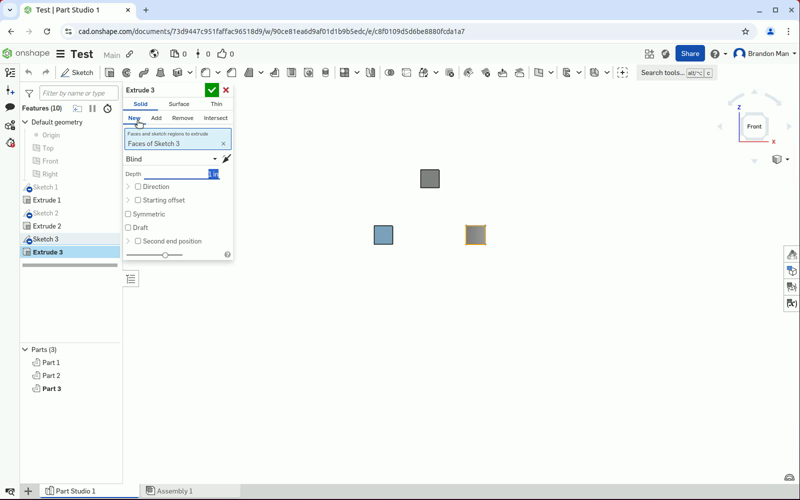
text(3.851)
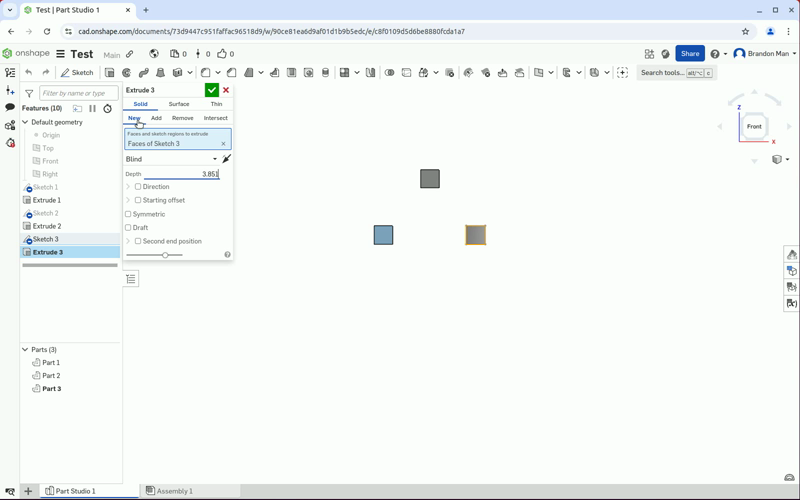
key(enter)
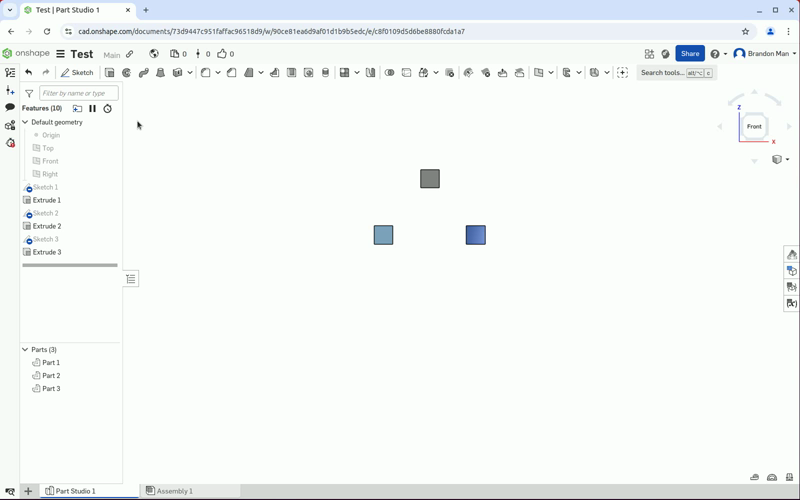
key(shift+h)
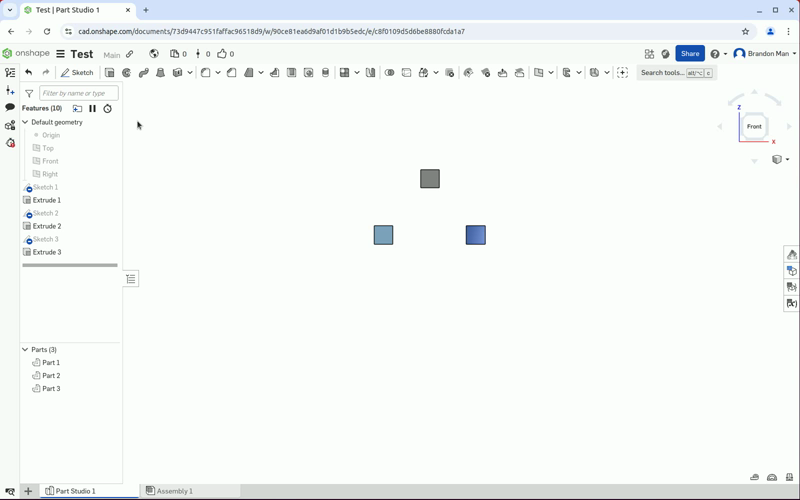
key(shift+h)
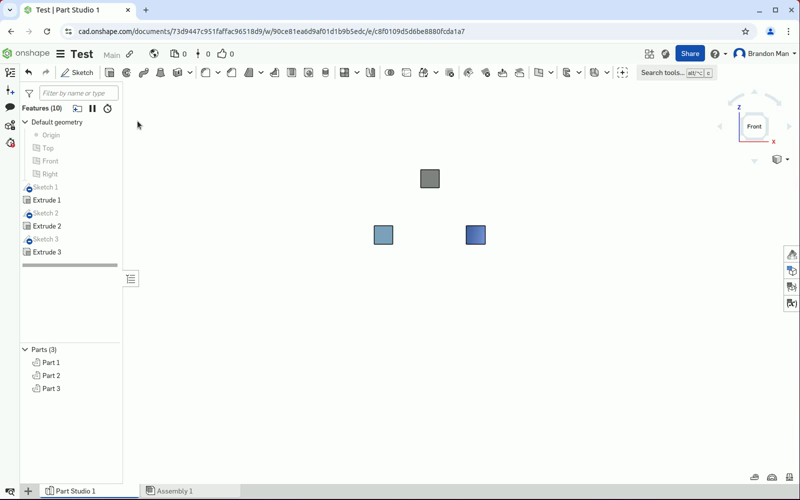
mouse_move(73, 189)
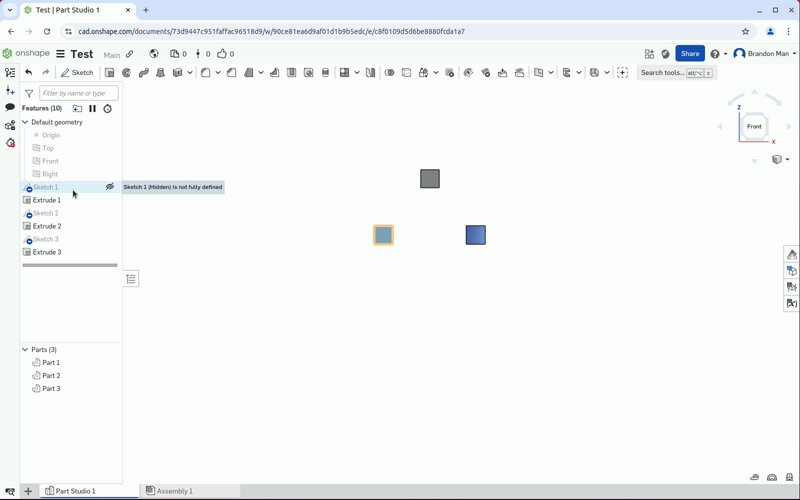
click(73, 189)
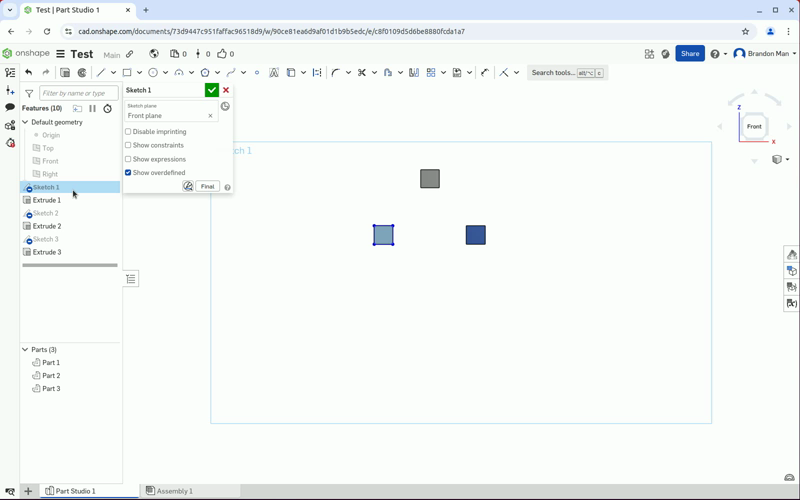
mouse_move(229, 92)
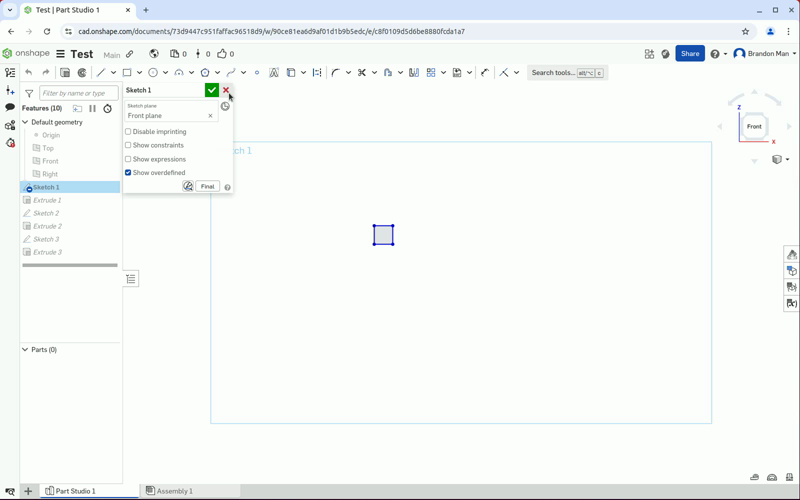
click(229, 92)
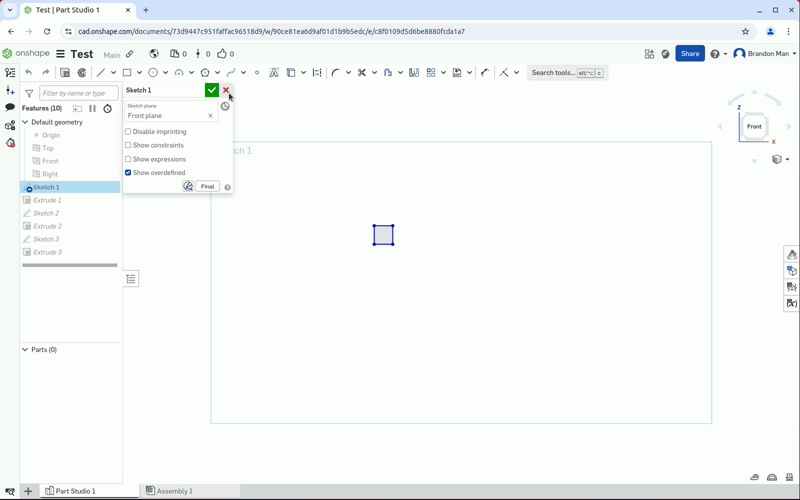
key(shift+s)
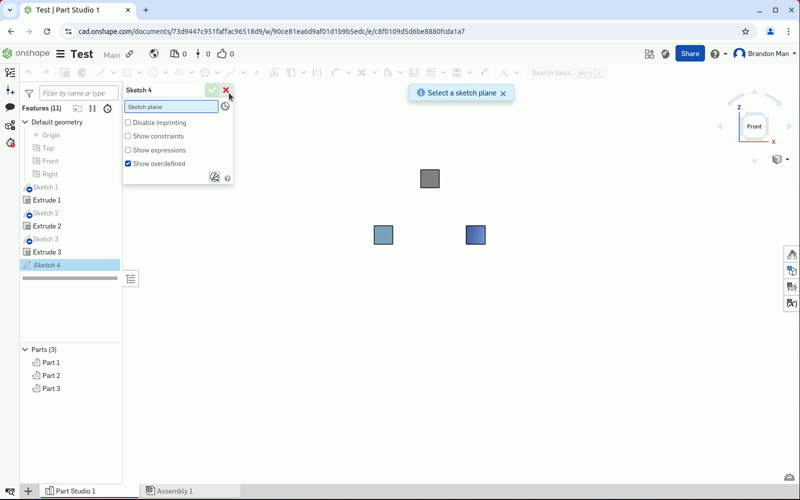
mouse_move(73, 163)
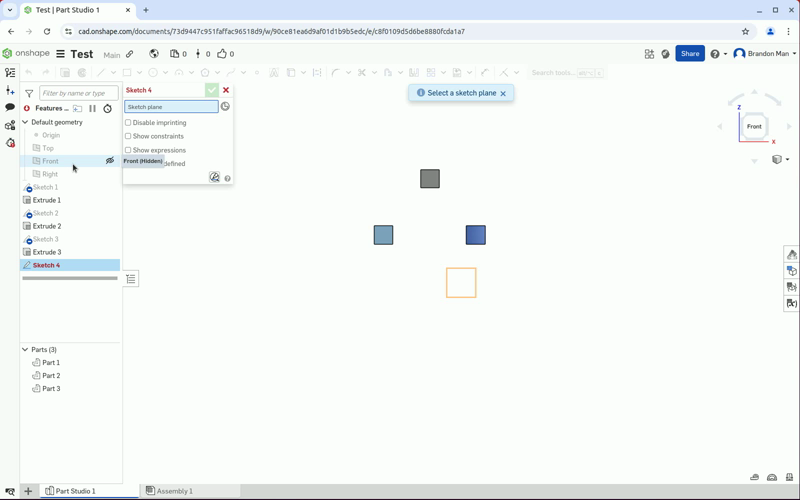
click(73, 163)
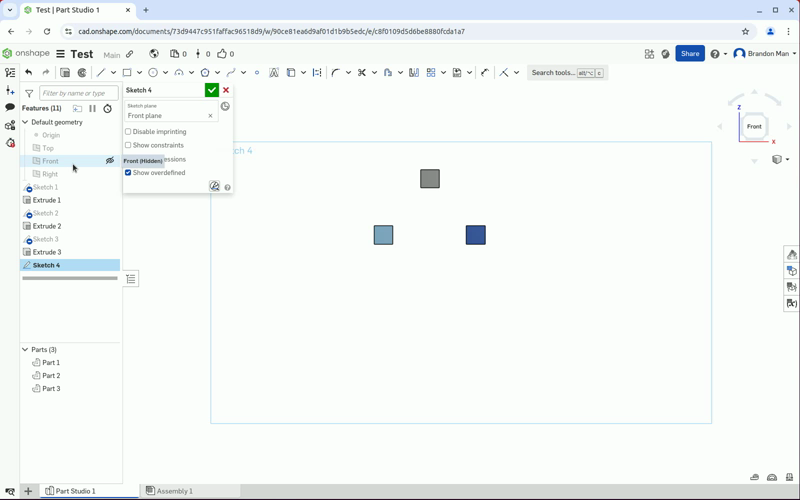
mouse_move(73, 352)
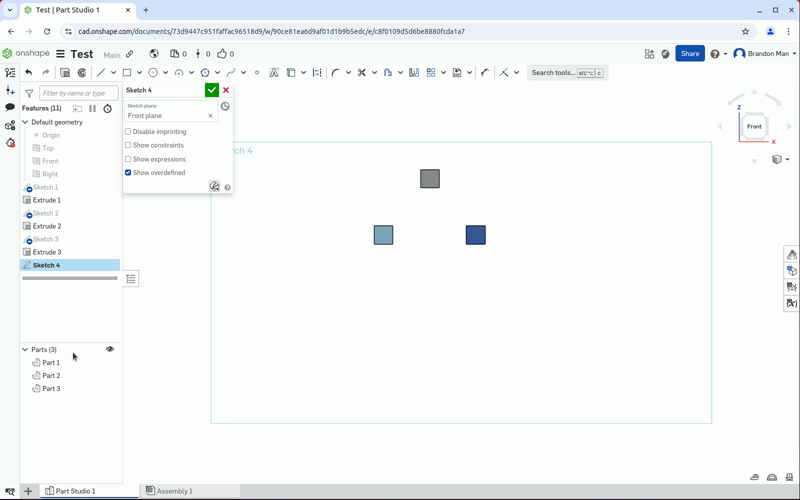
key(y)
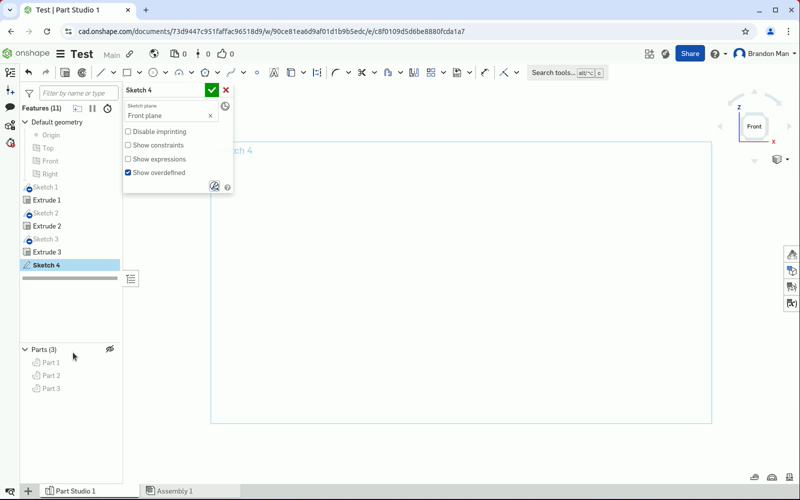
key(l)
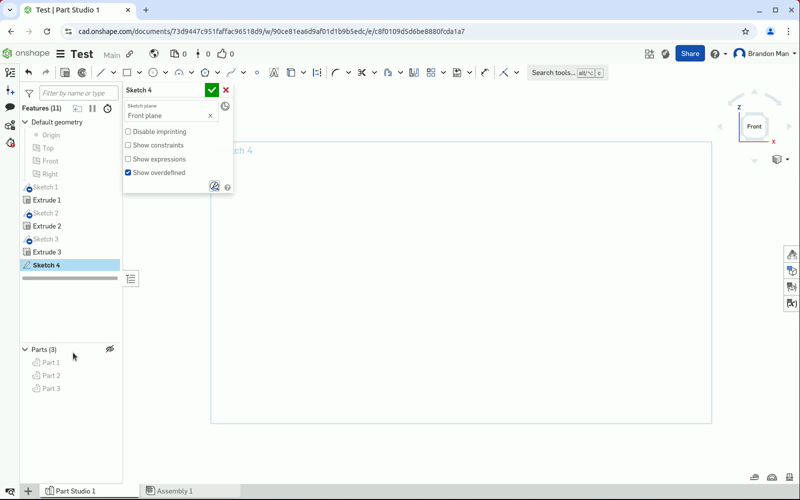
key_down(shift)
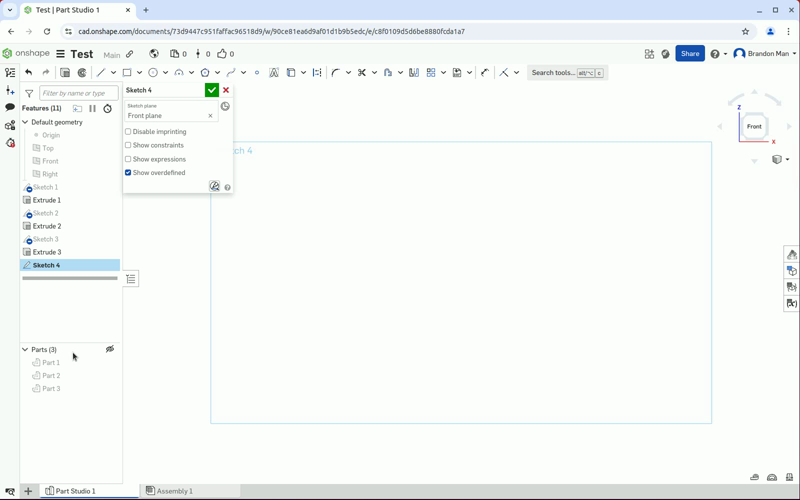
mouse_move(420, 300)
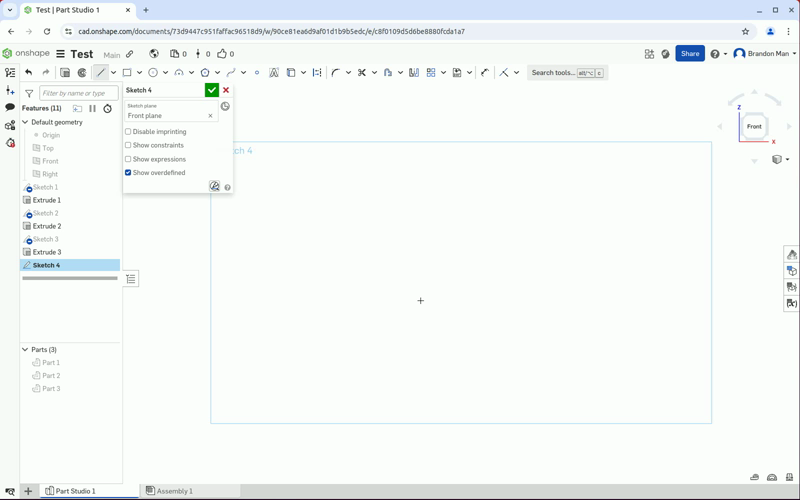
click(420, 300)
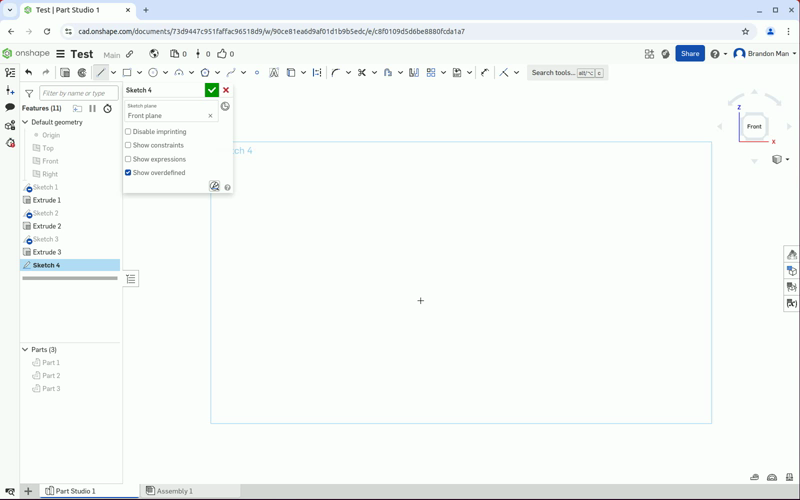
key_up(shift)
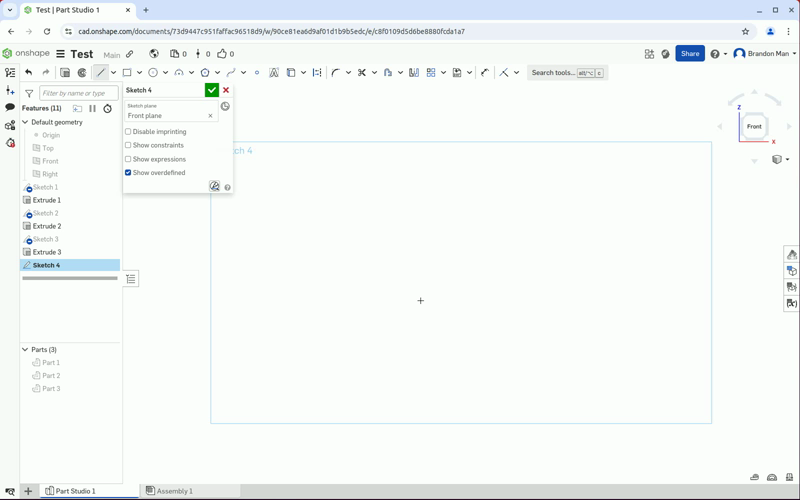
key_down(shift)
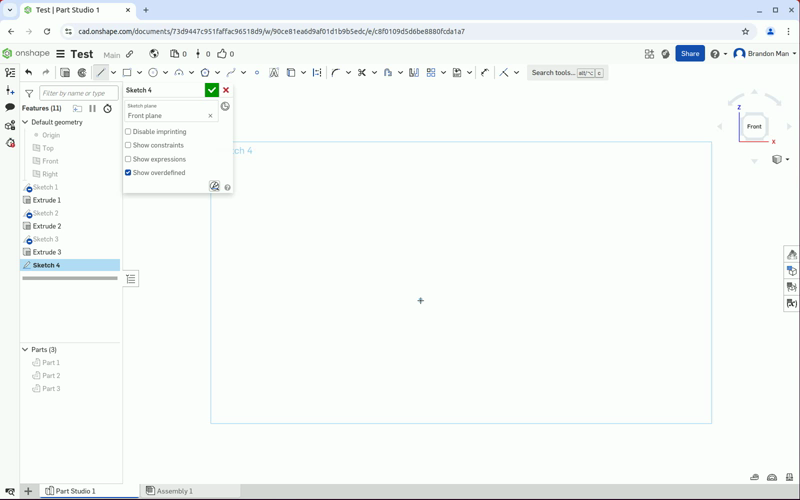
mouse_move(450, 300)
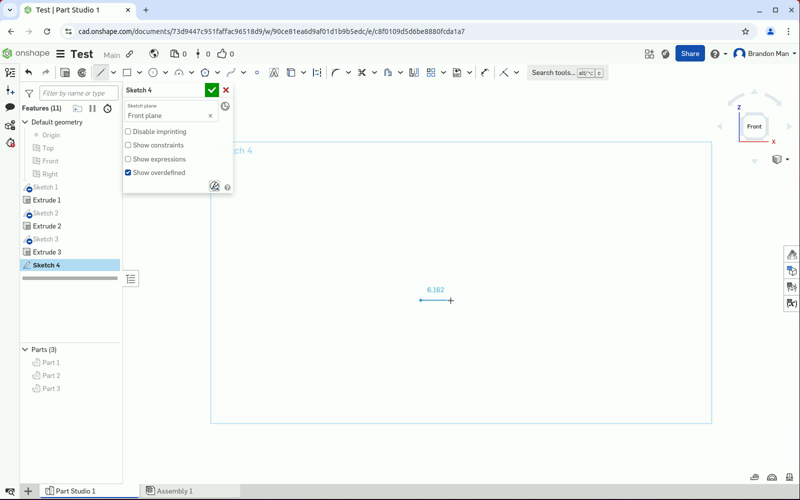
mouse_move(439, 300)
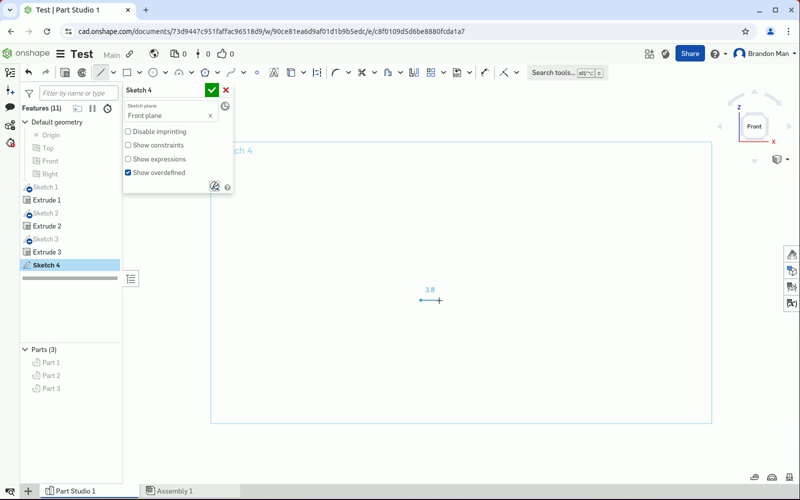
click(439, 300)
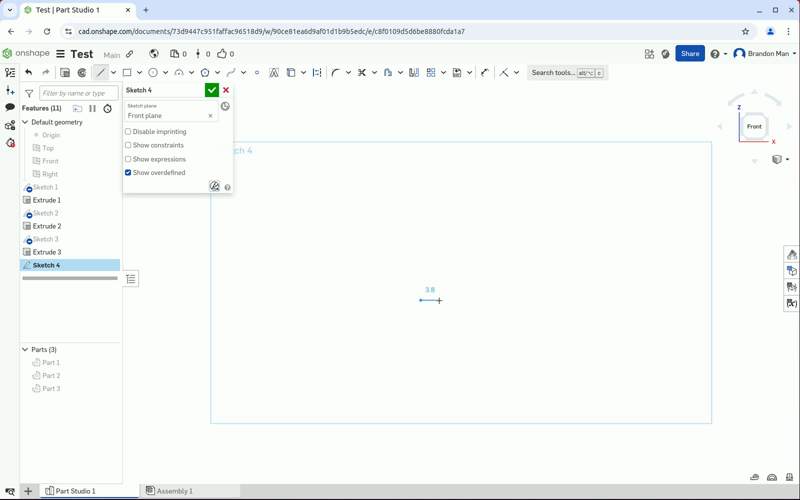
key_up(shift)
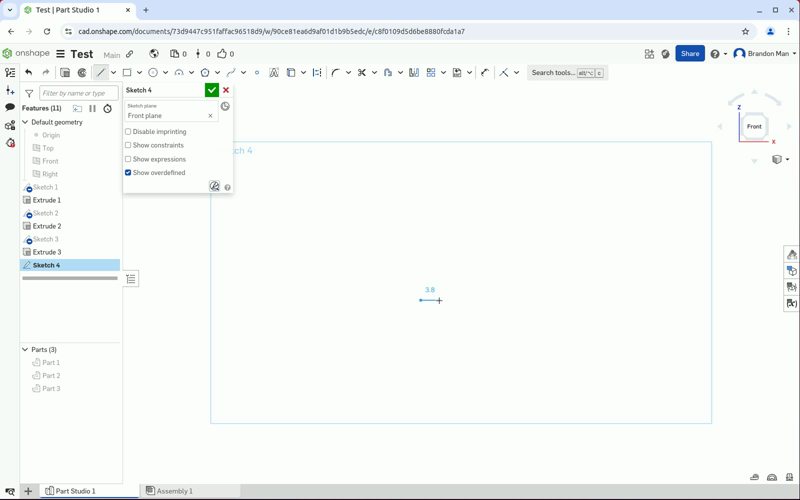
key_down(shift)
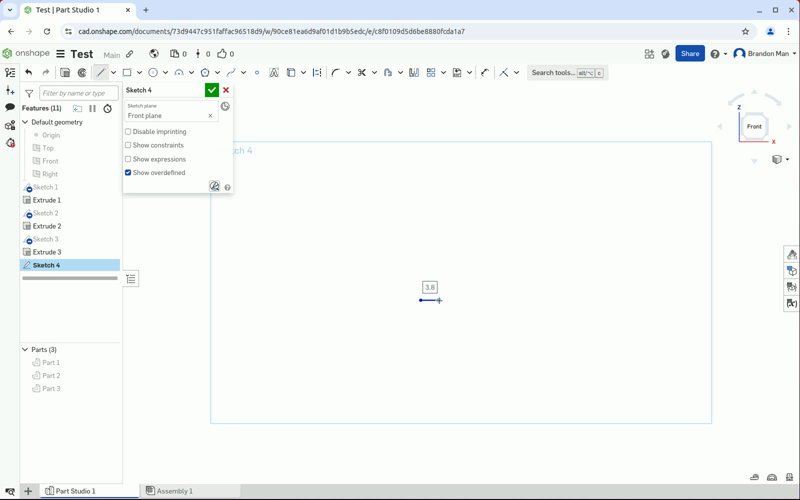
mouse_move(469, 300)
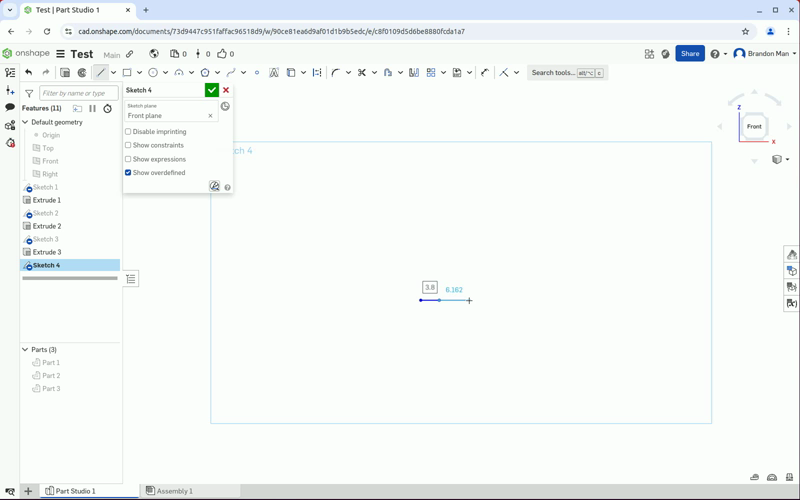
mouse_move(439, 282)
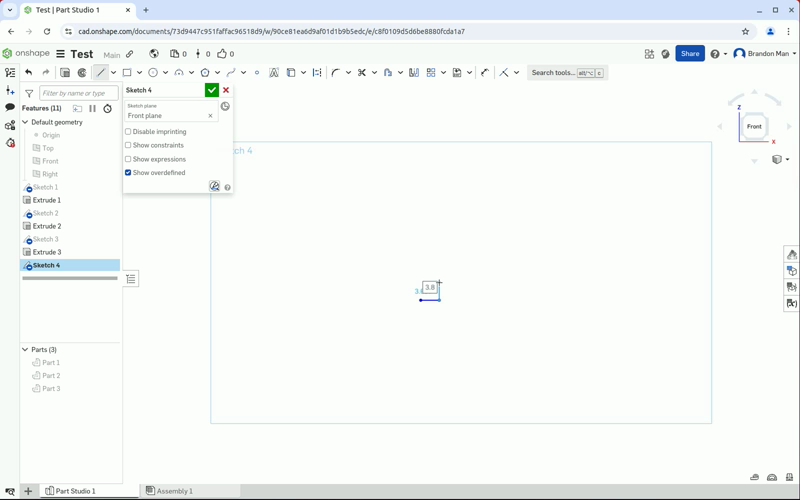
click(439, 282)
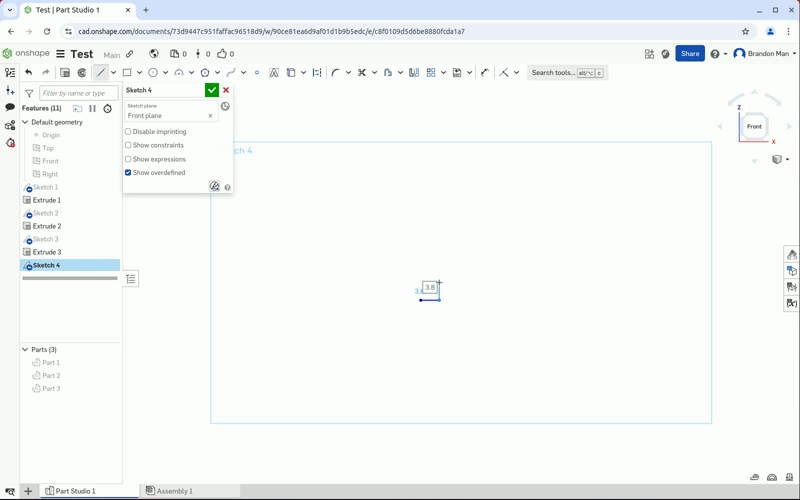
key_up(shift)
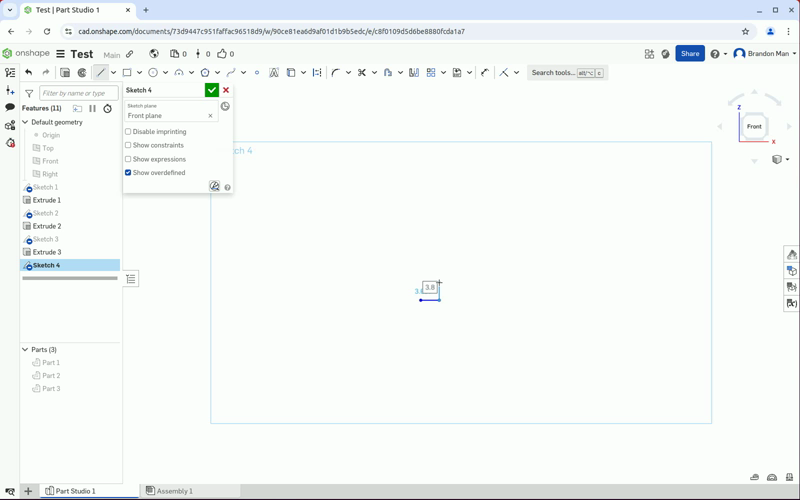
key_down(shift)
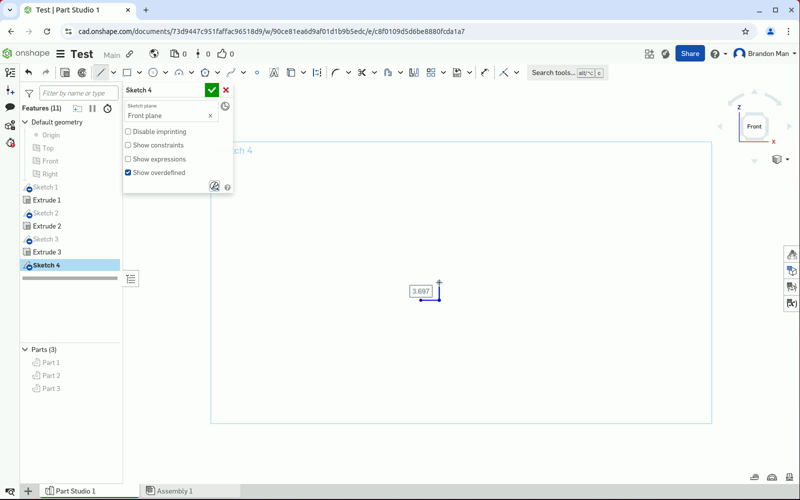
mouse_move(469, 282)
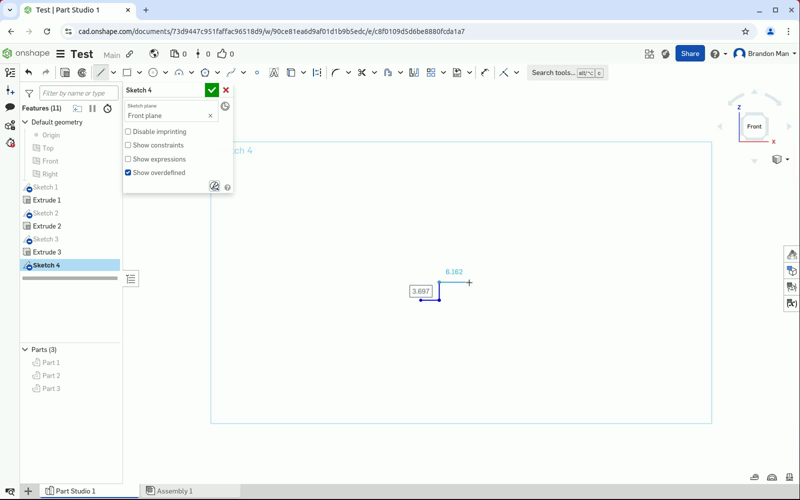
mouse_move(420, 282)
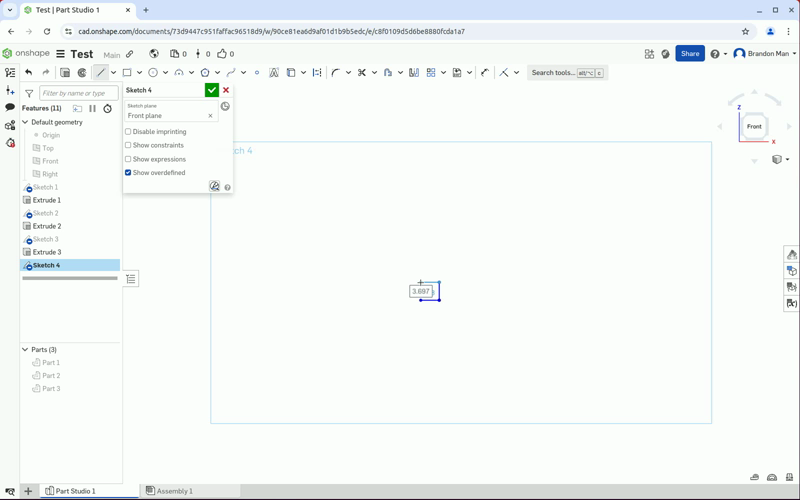
click(420, 282)
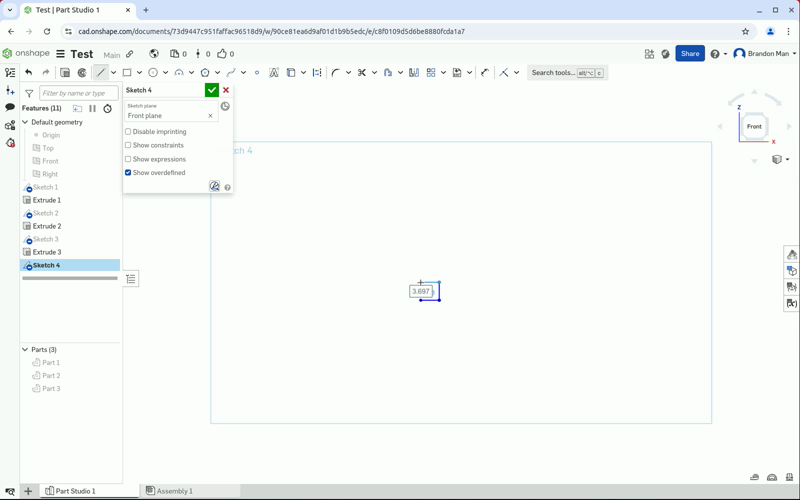
key_up(shift)
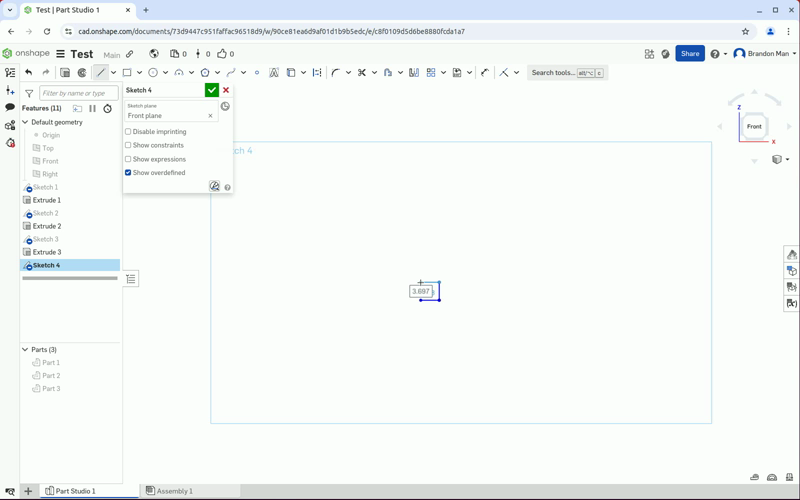
mouse_move(450, 282)
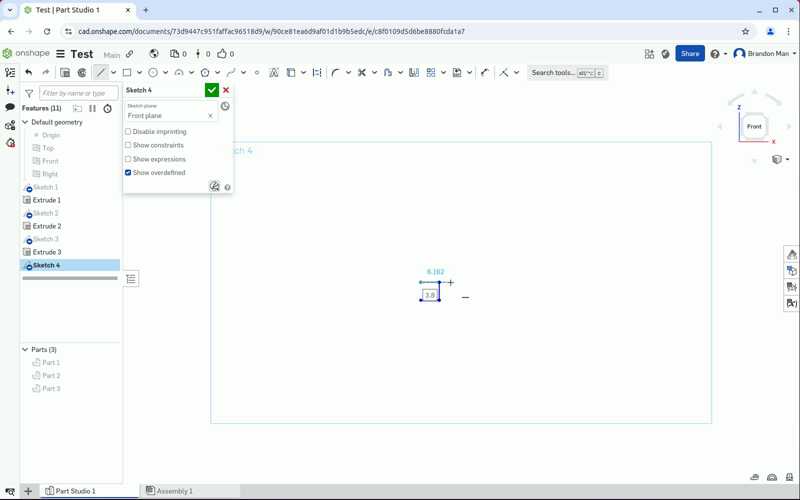
key_down(shift)
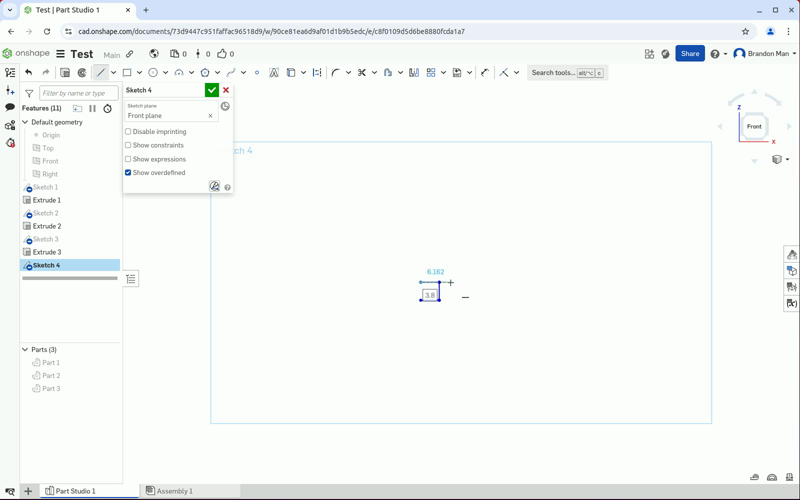
mouse_move(420, 300)
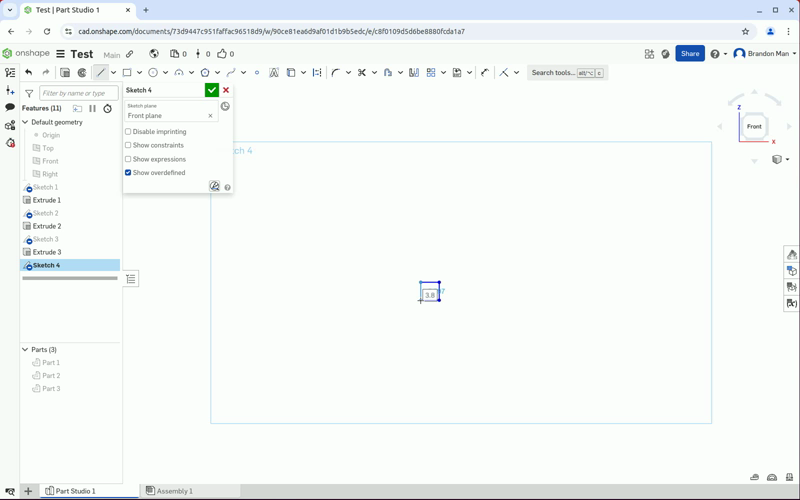
key_up(shift)
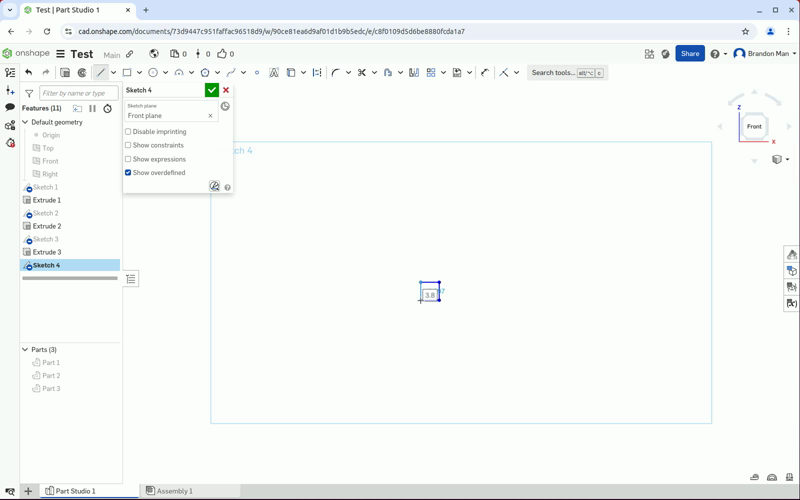
click(420, 300)
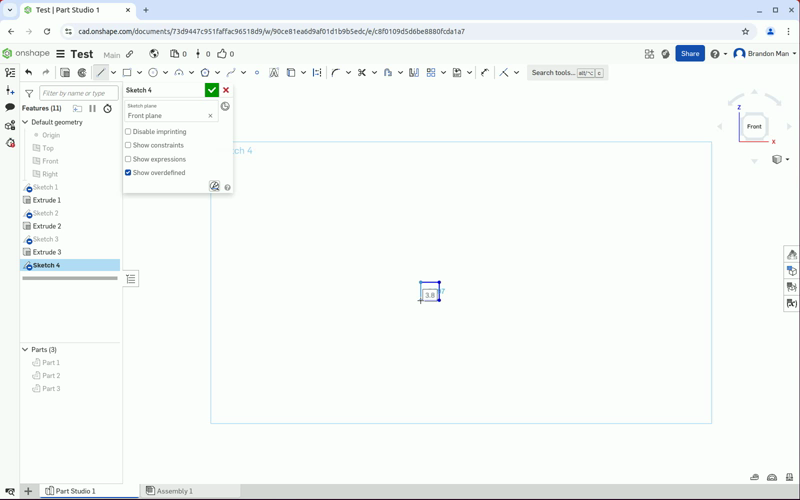
key(esc)
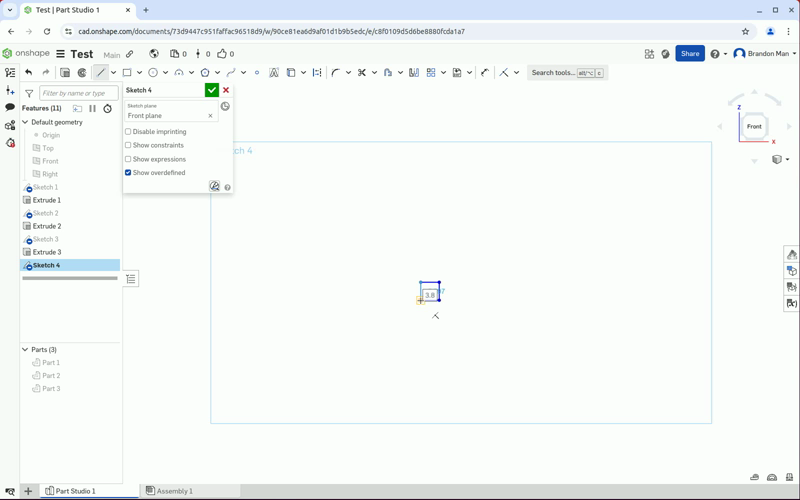
mouse_move(424, 293)
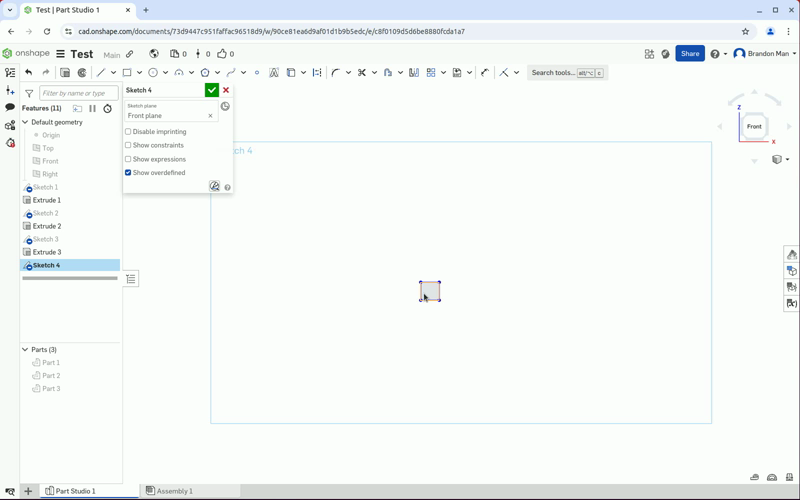
scroll(6)
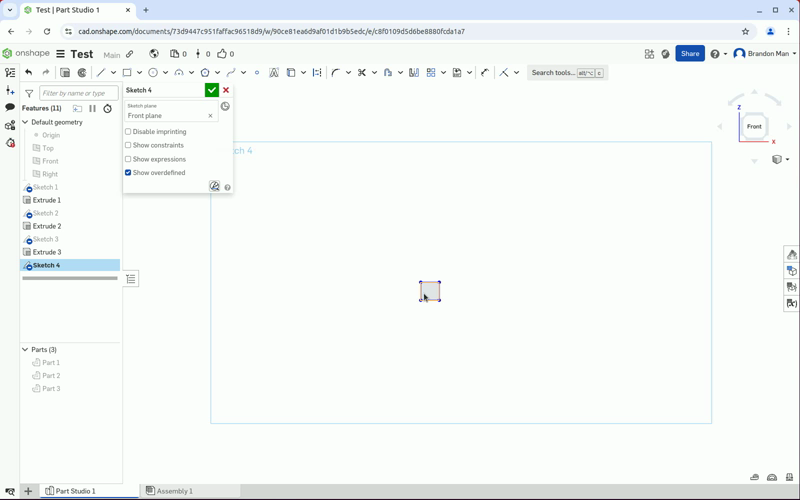
scroll(6)
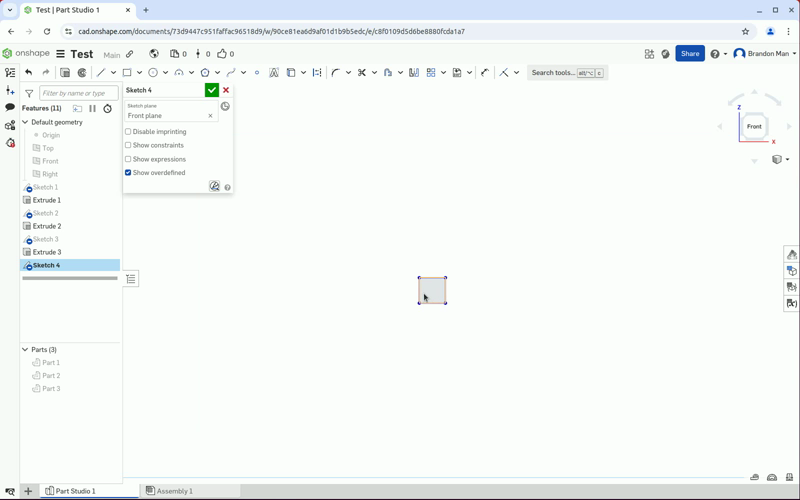
scroll(6)
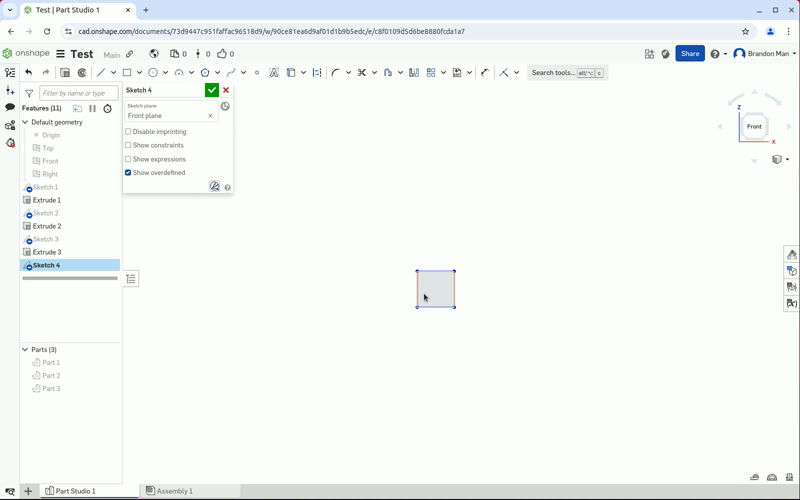
scroll(6)
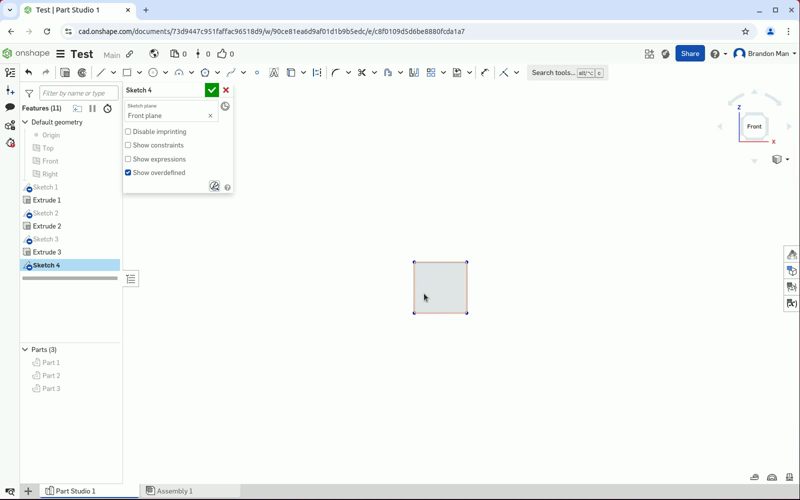
scroll(6)
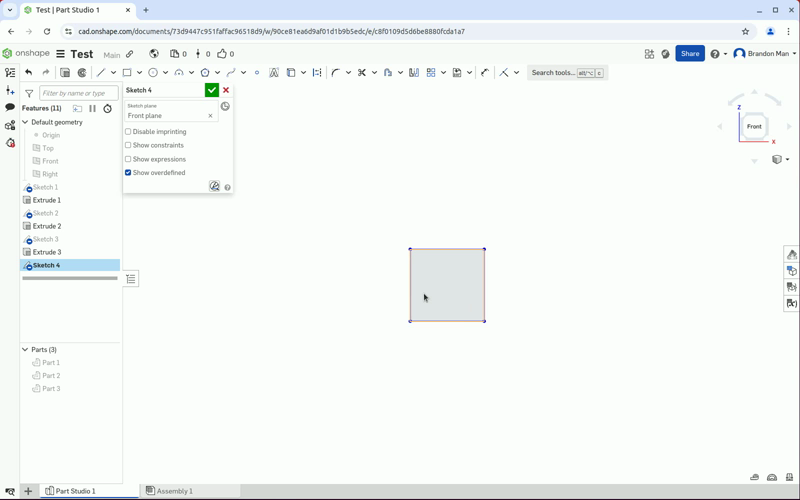
scroll(6)
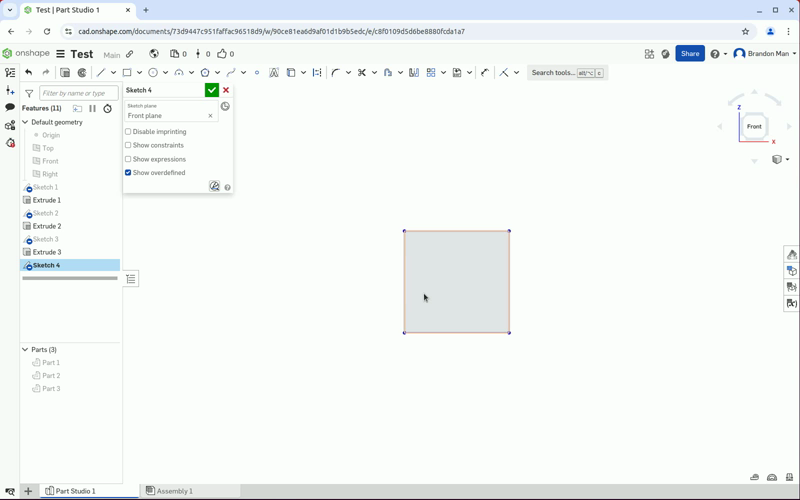
scroll(6)
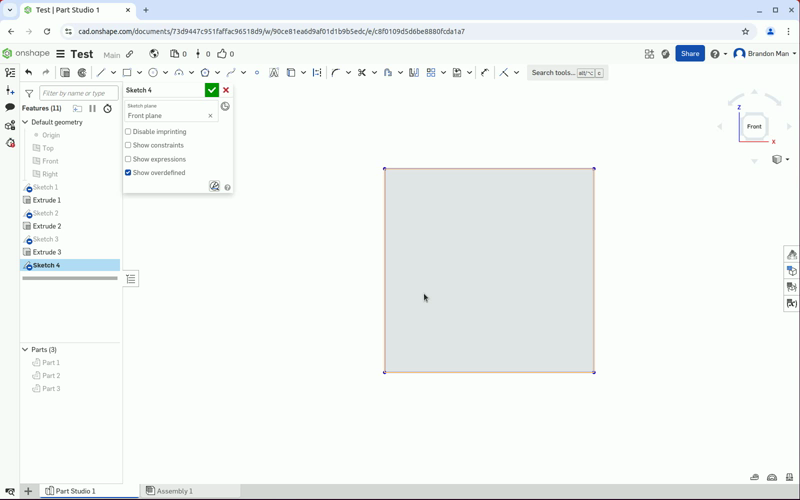
click(424, 293)
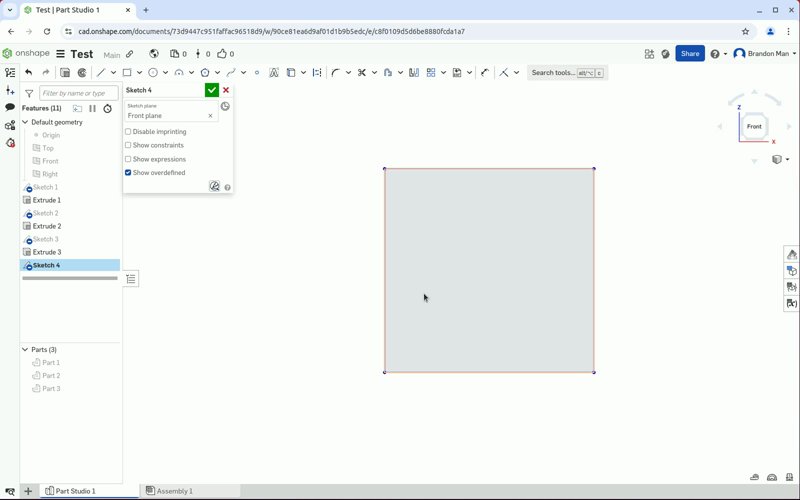
scroll(-6)
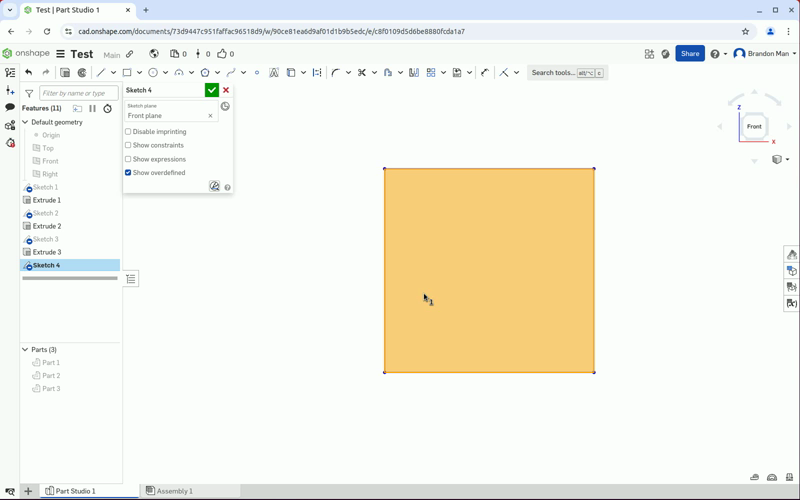
scroll(-6)
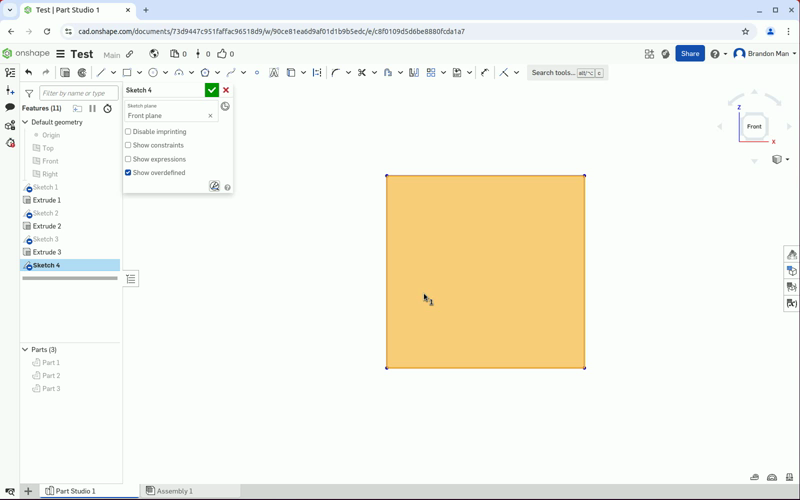
scroll(-6)
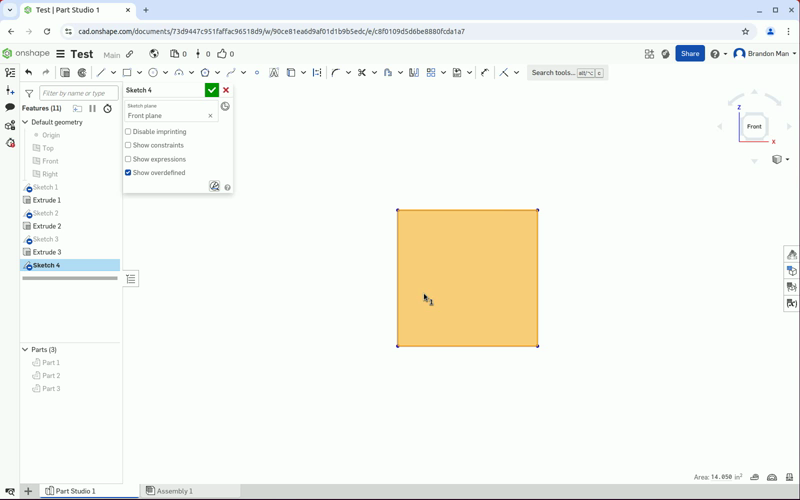
scroll(-6)
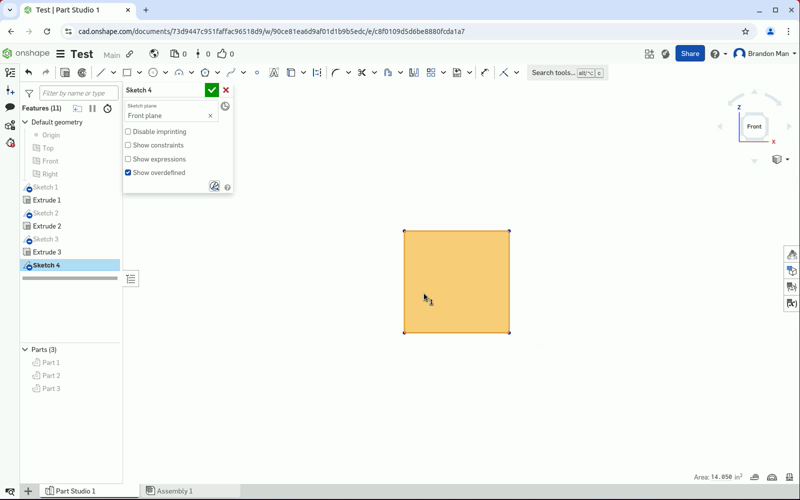
scroll(-6)
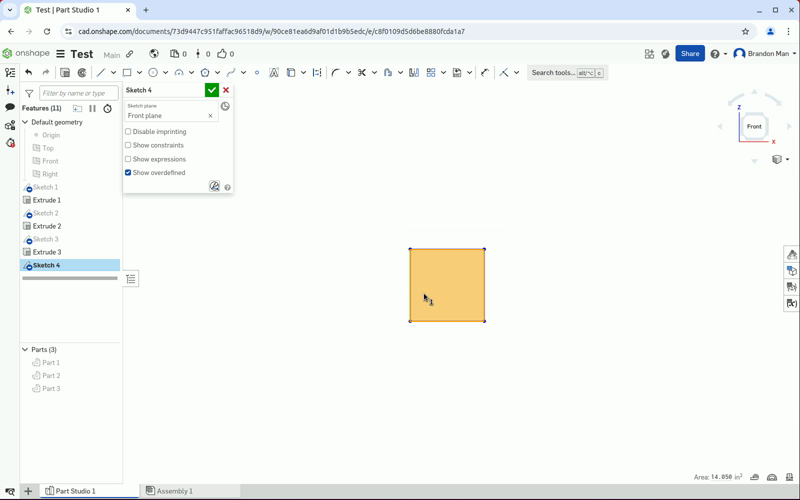
scroll(-6)
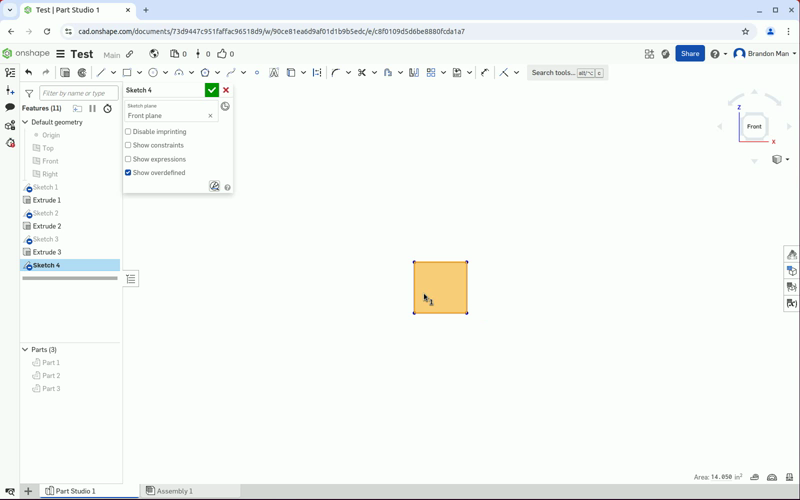
scroll(-6)
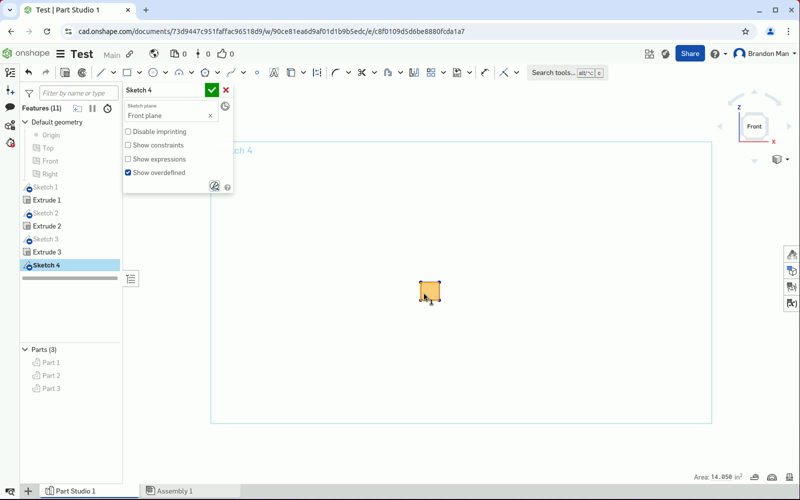
mouse_move(73, 352)
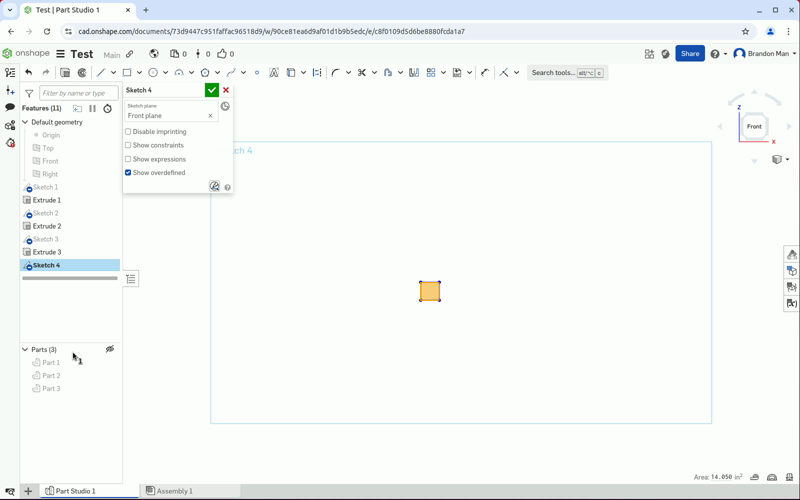
key(shift+y)
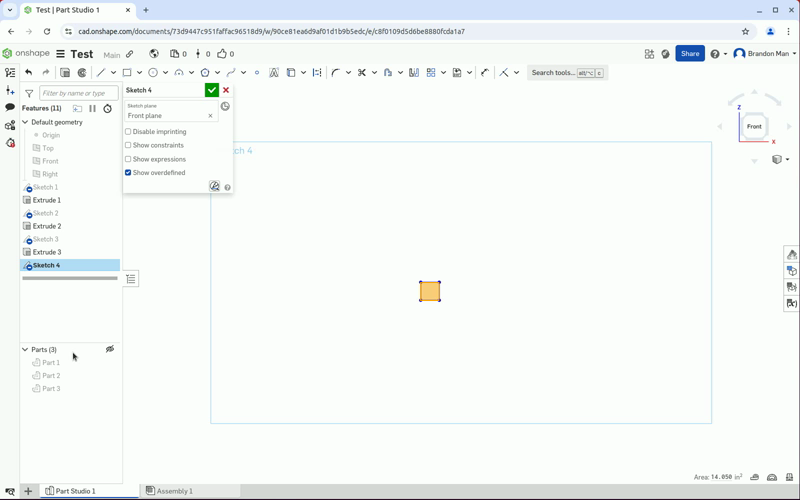
key(shift+e)
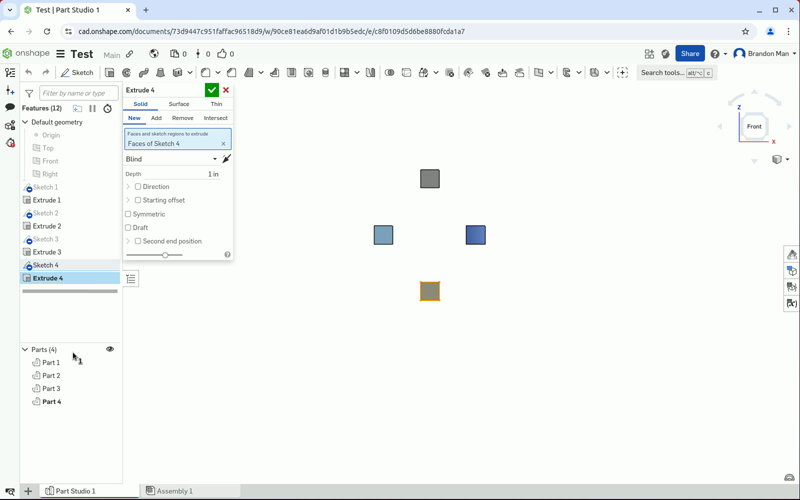
mouse_move(143, 106)
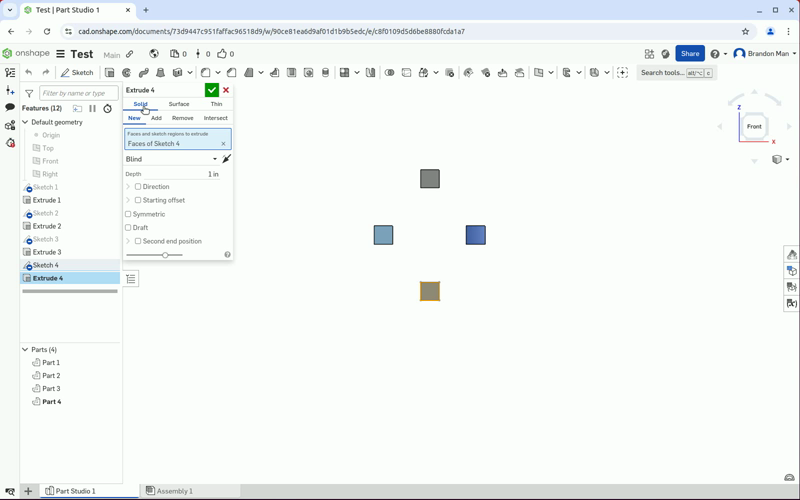
click(143, 106)
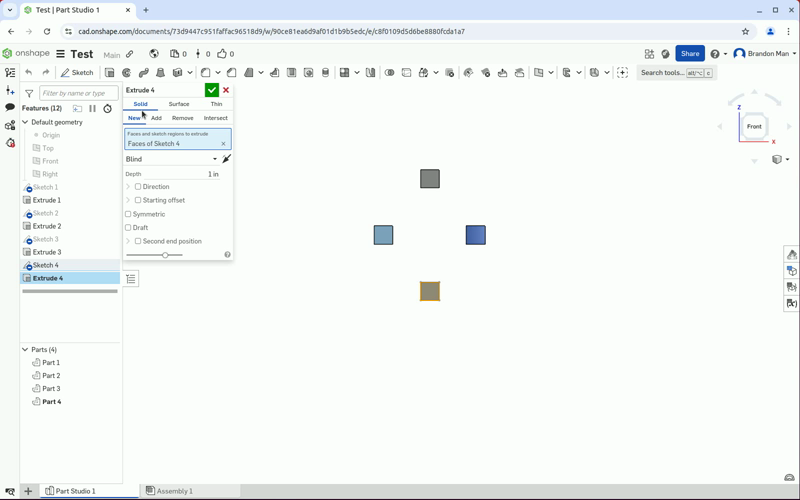
mouse_move(137, 120)
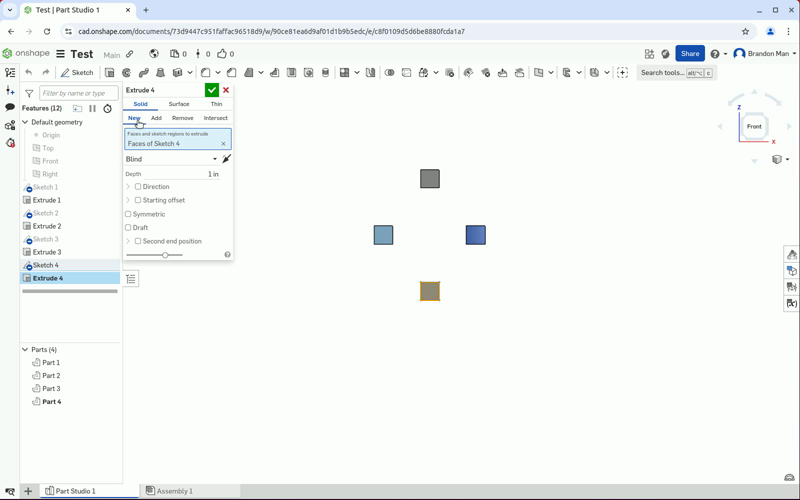
click(137, 120)
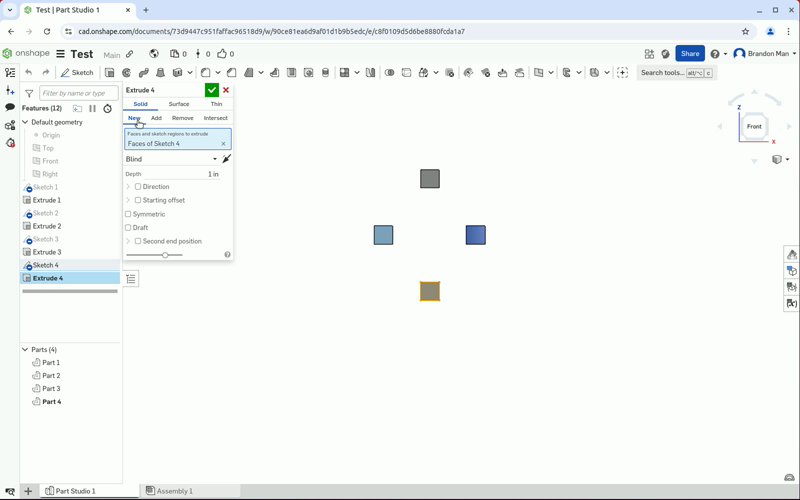
key(tab, 4)
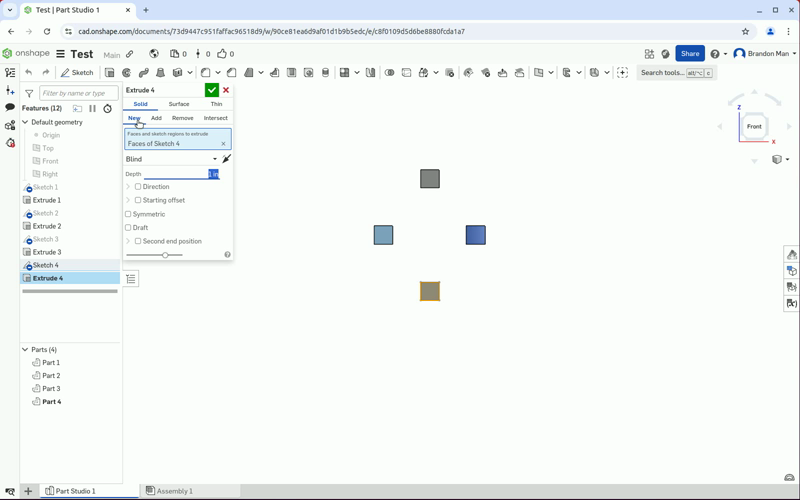
text(3.851)
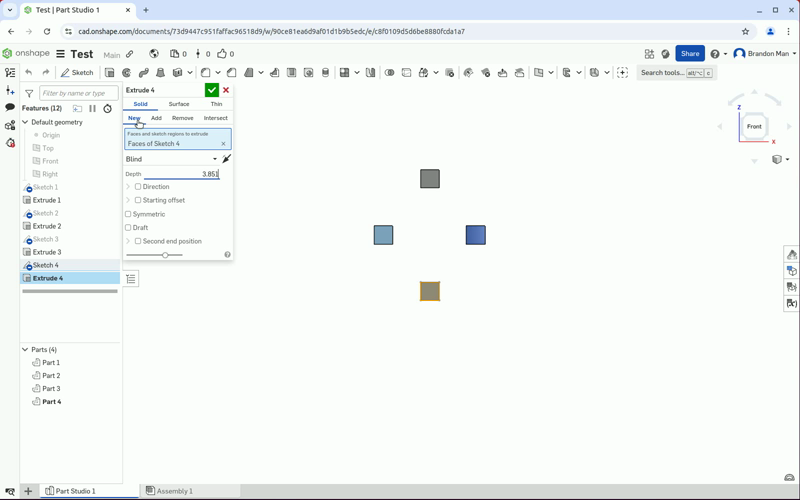
key(enter)
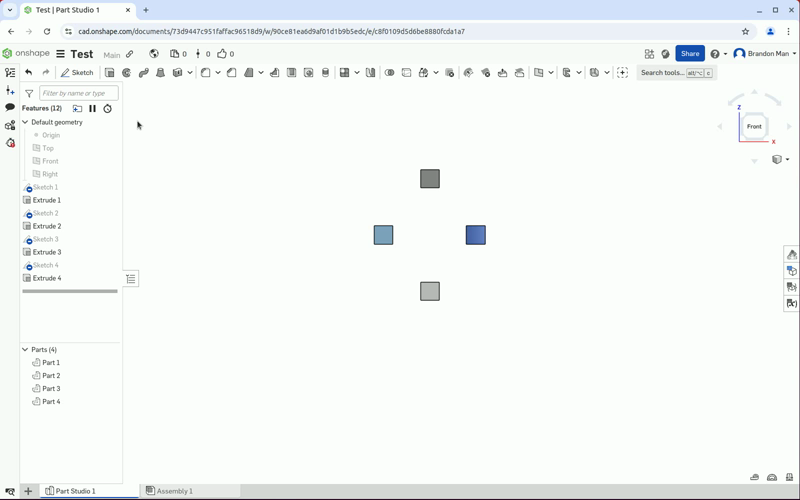
key(shift+h)
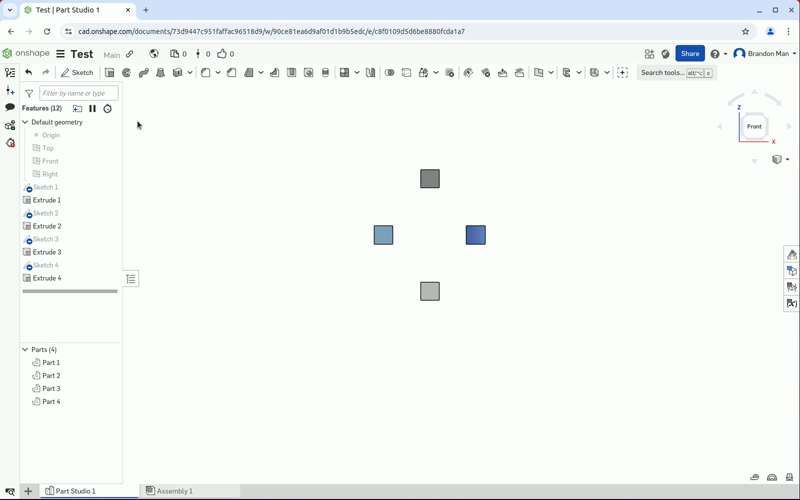
key(shift+h)
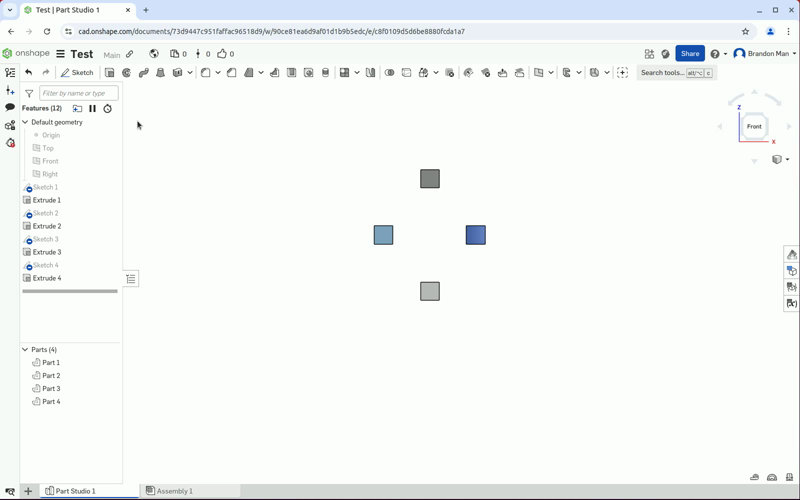
mouse_move(73, 189)
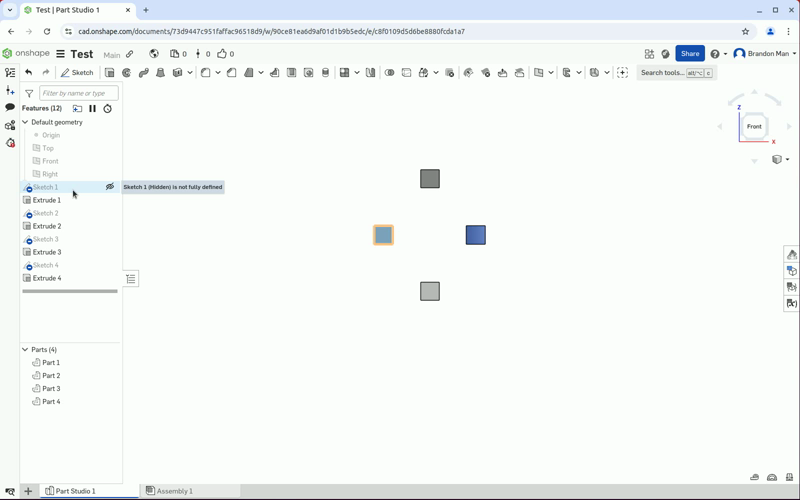
click(73, 189)
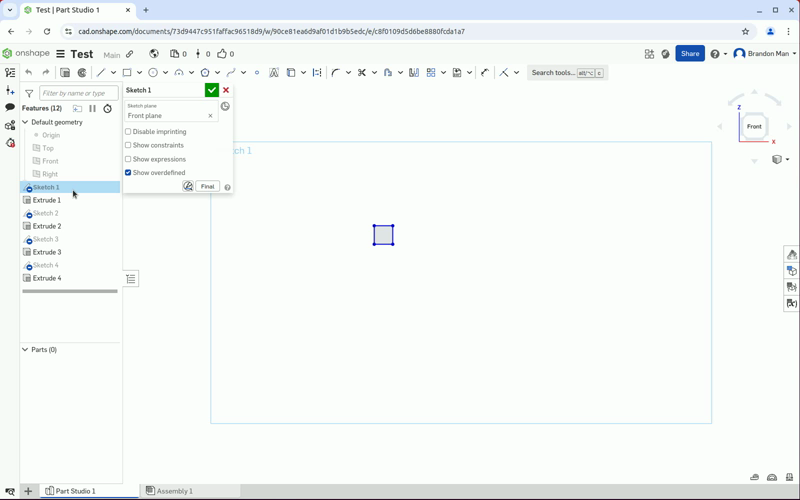
mouse_move(229, 92)
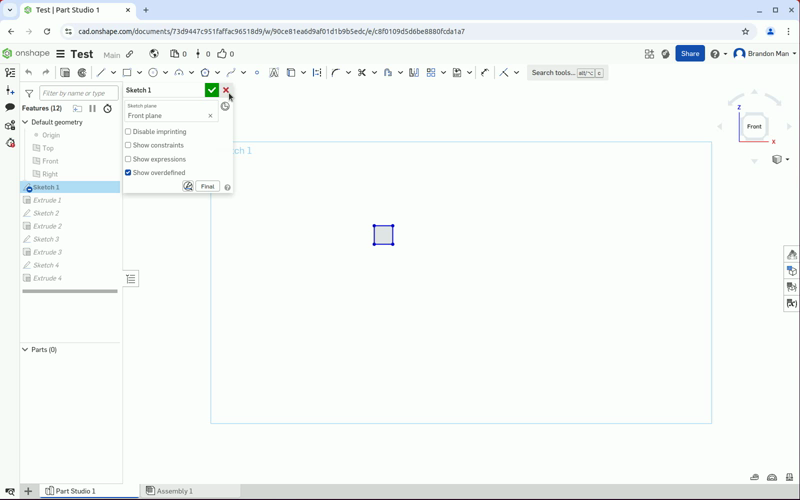
click(229, 92)
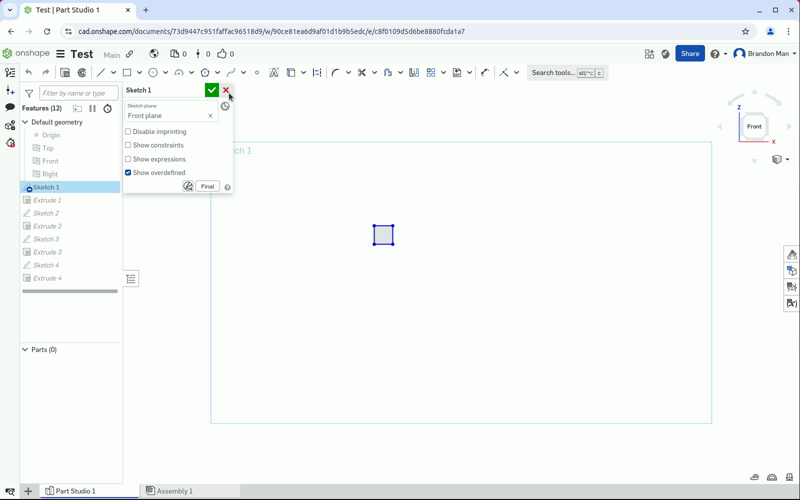
key(shift+s)
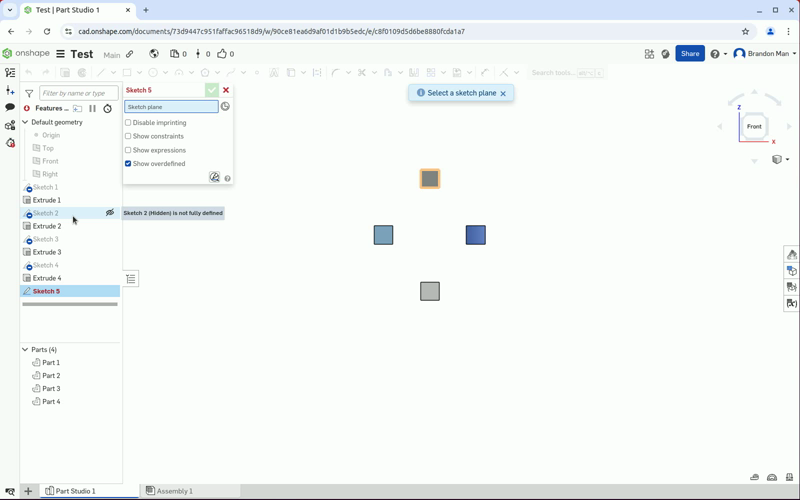
scroll(3)
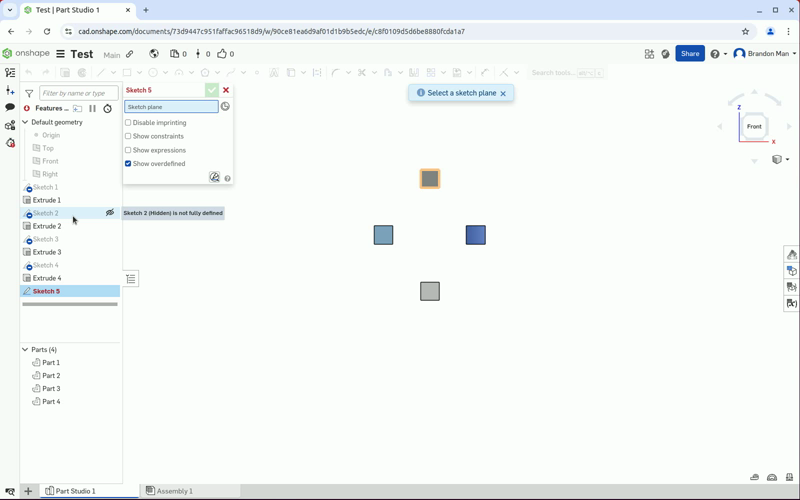
mouse_move(73, 163)
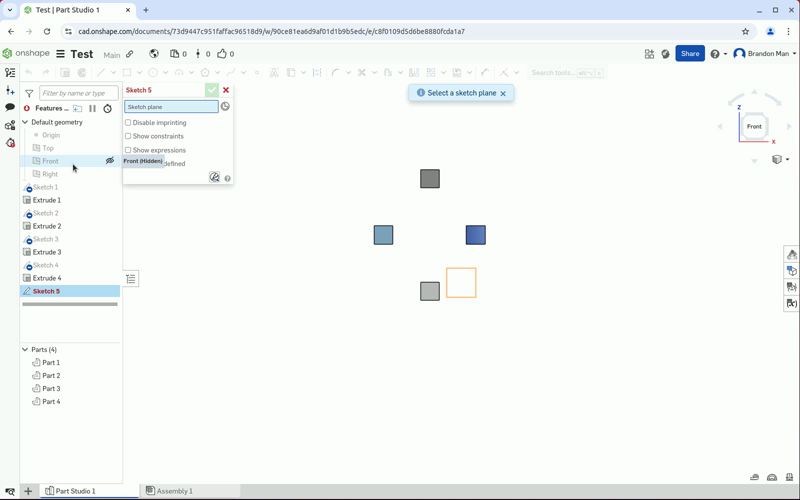
click(73, 163)
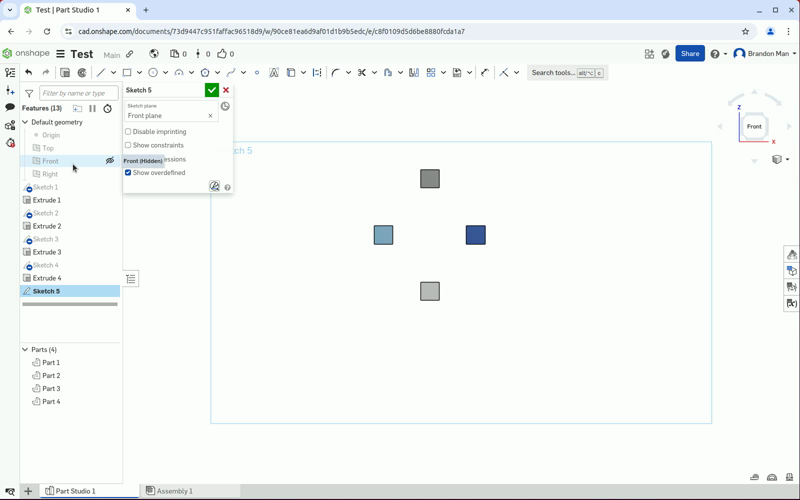
mouse_move(73, 352)
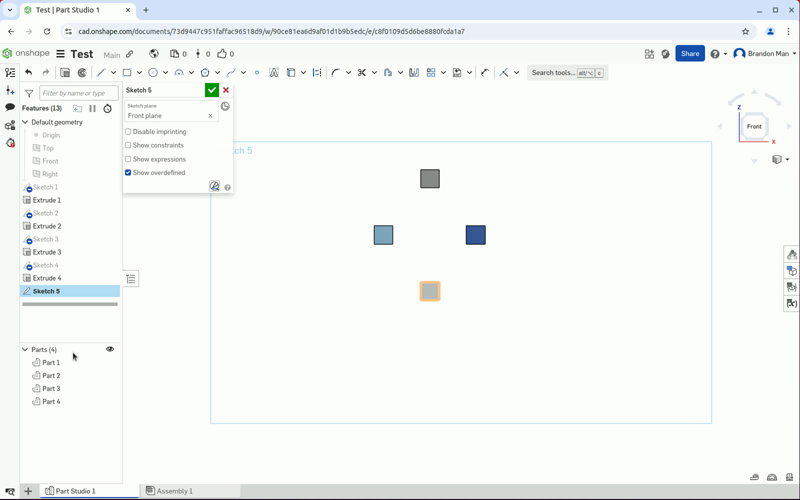
key(y)
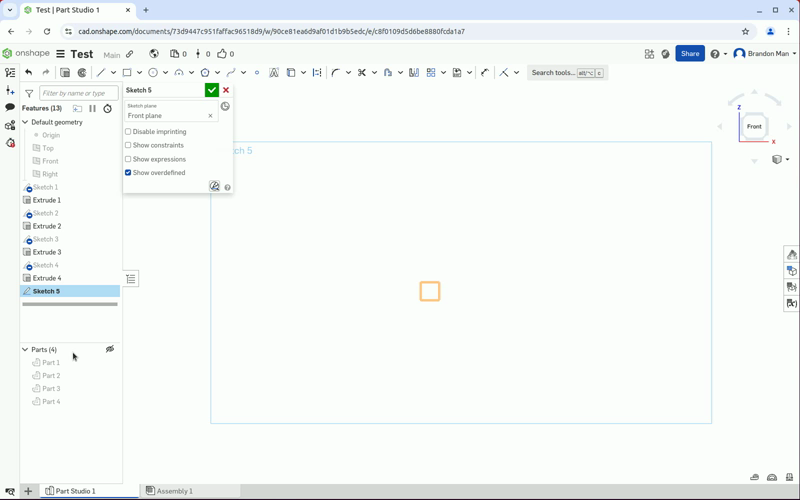
key(l)
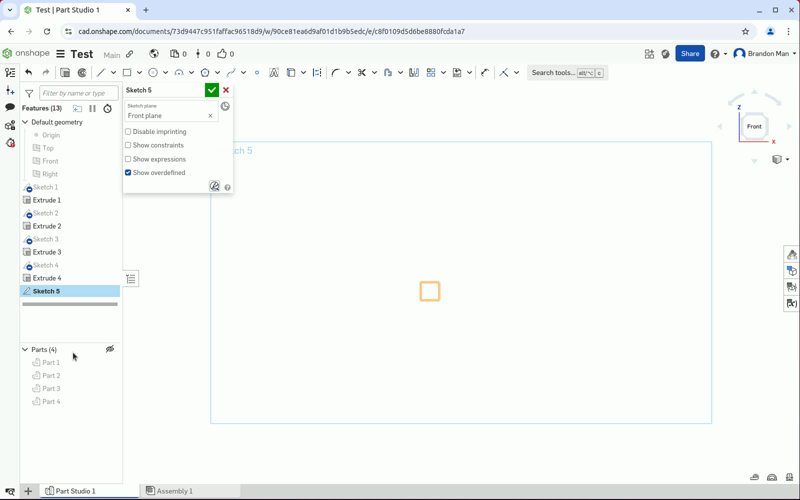
key_down(shift)
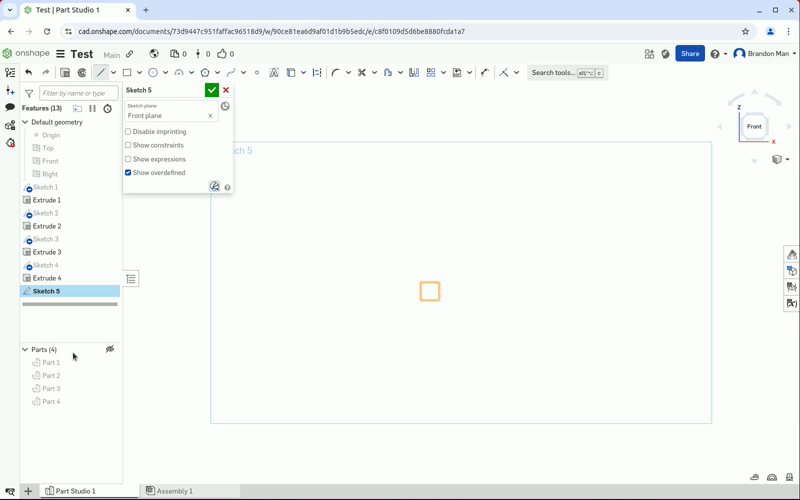
mouse_move(390, 282)
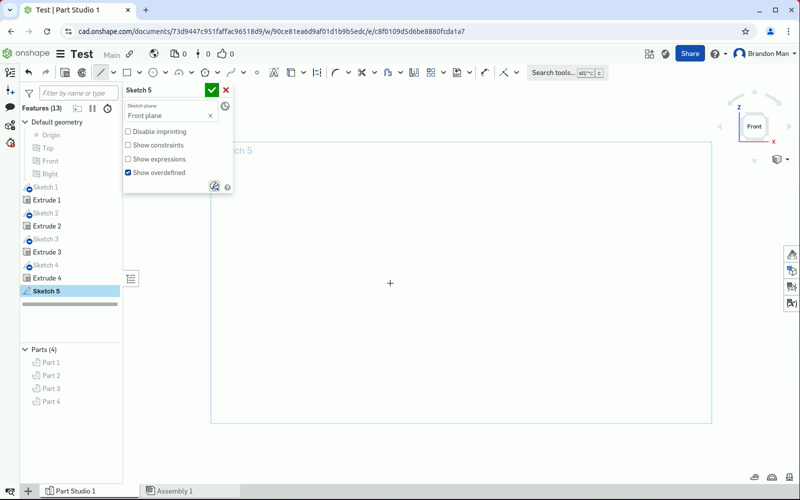
click(390, 282)
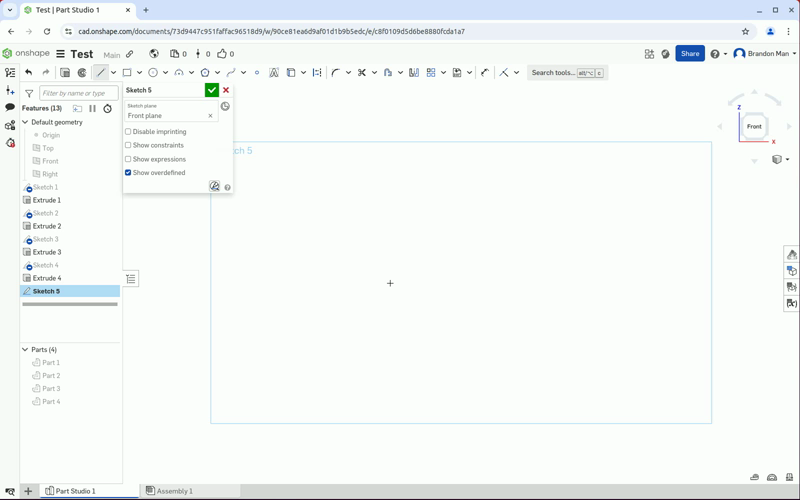
key_up(shift)
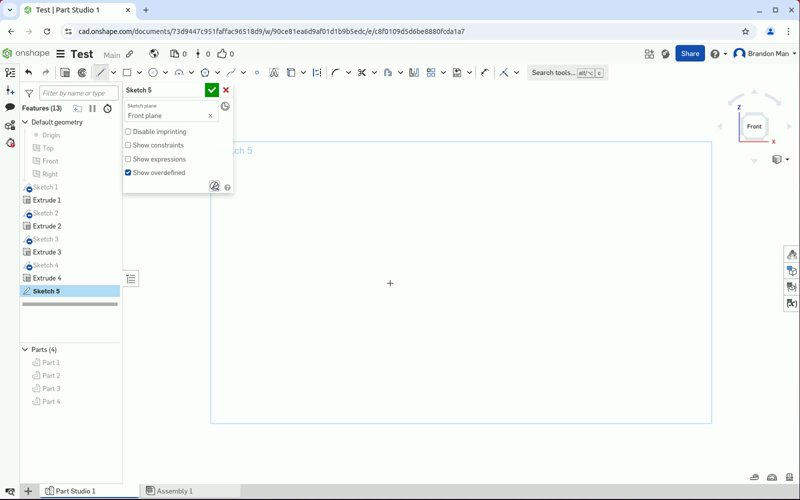
key_down(shift)
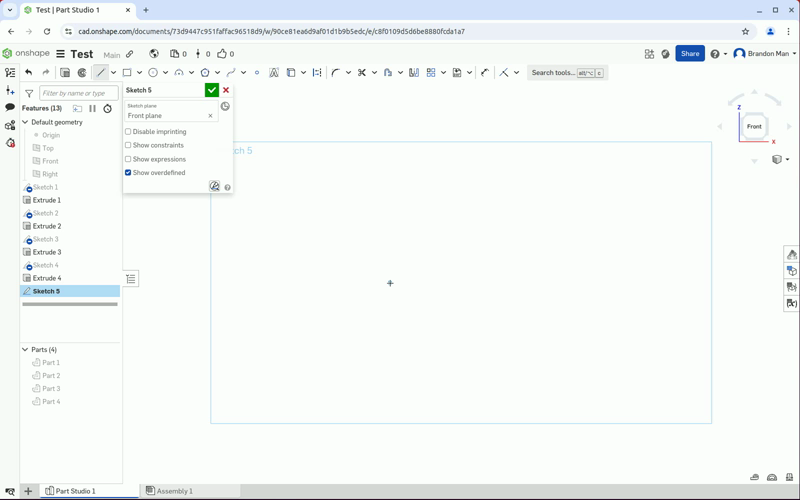
mouse_move(420, 282)
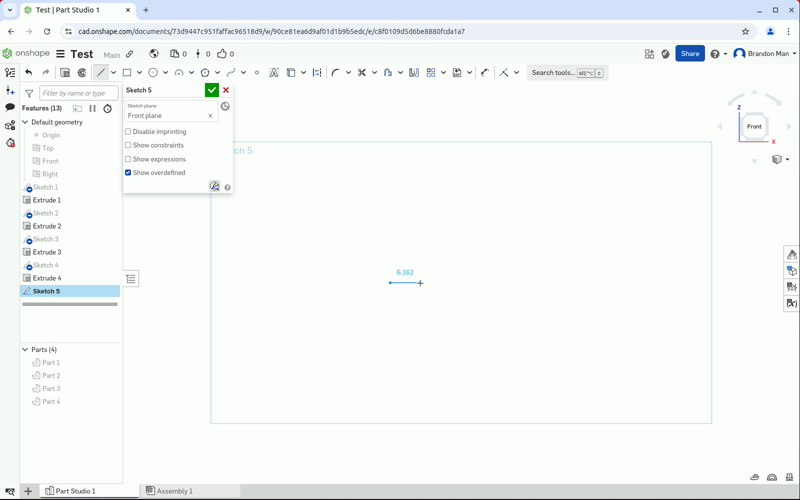
mouse_move(419, 282)
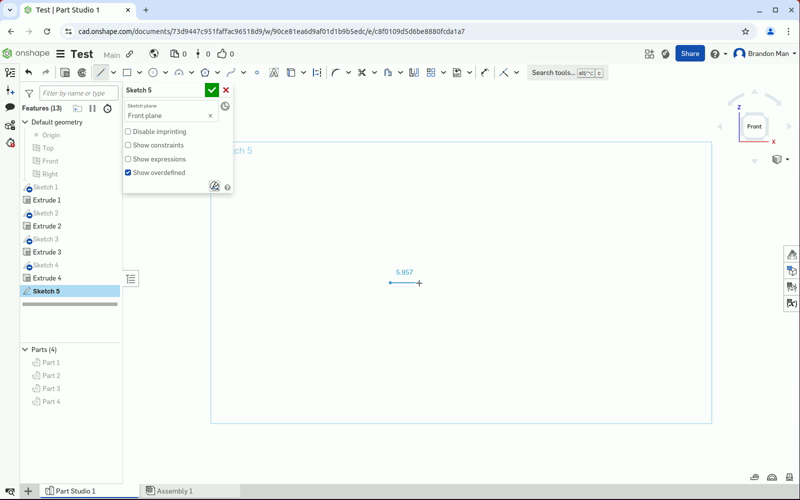
click(419, 282)
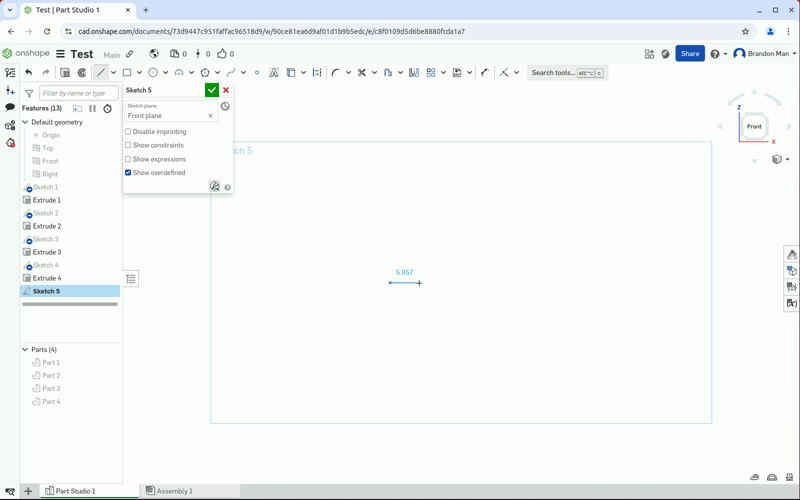
key_up(shift)
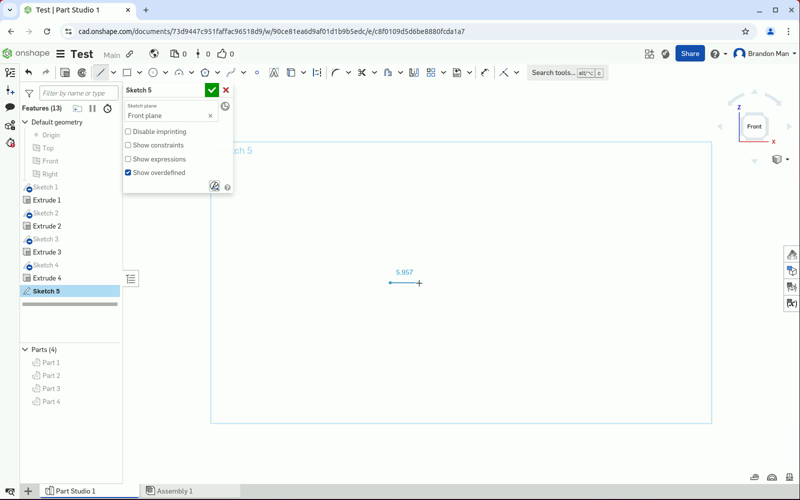
key_down(shift)
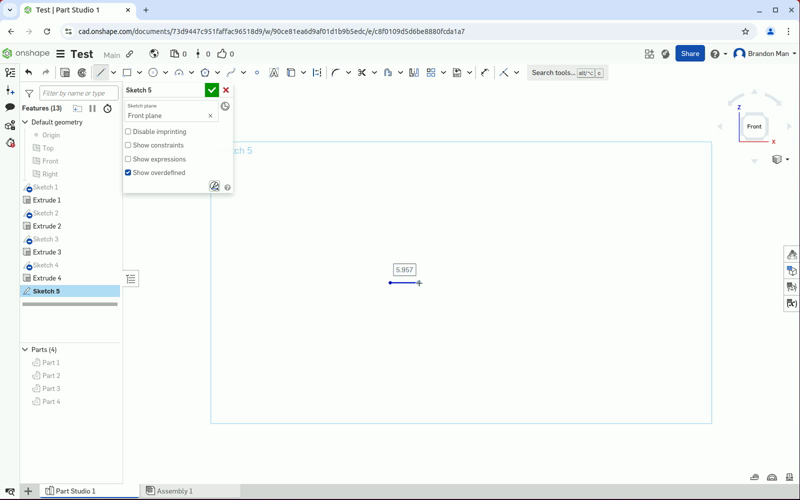
mouse_move(449, 282)
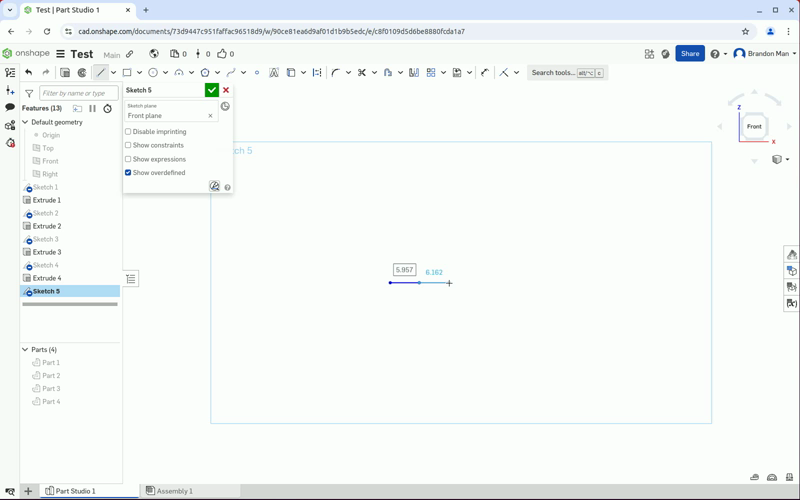
mouse_move(437, 282)
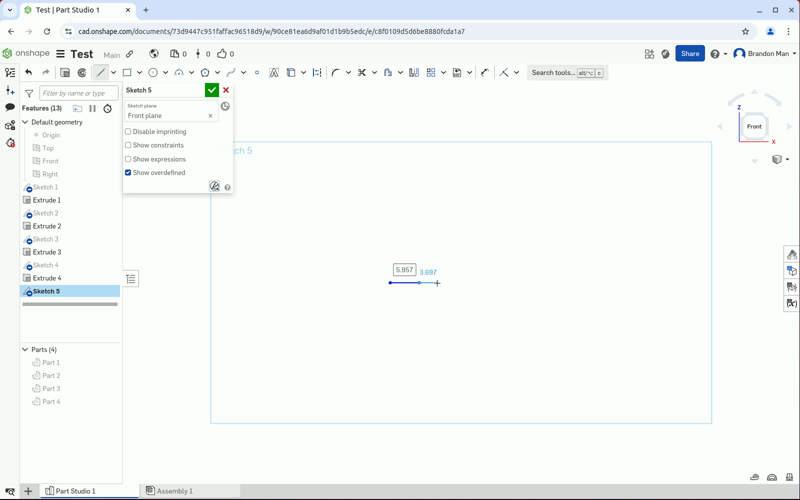
click(437, 282)
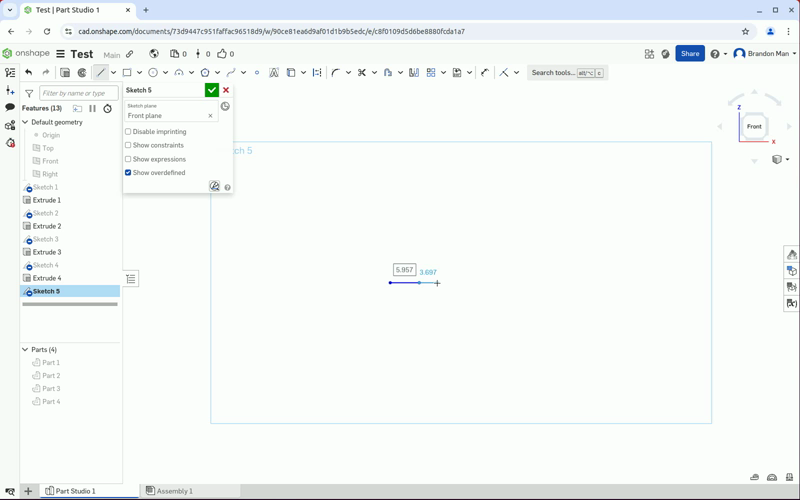
key_up(shift)
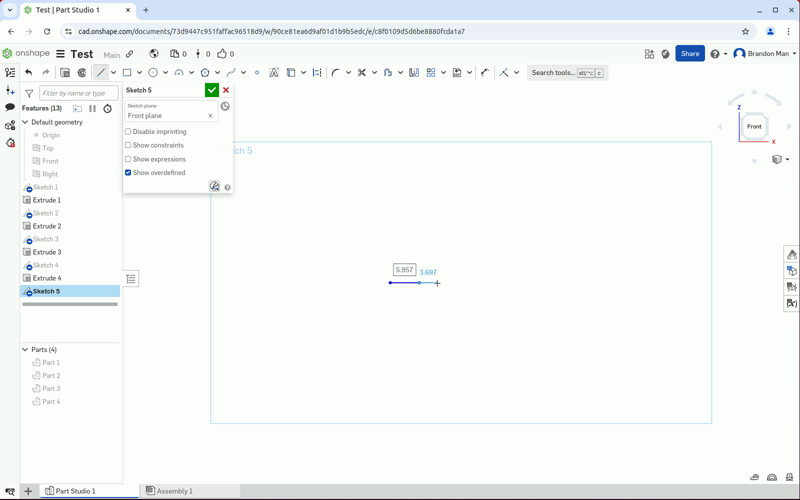
key_down(shift)
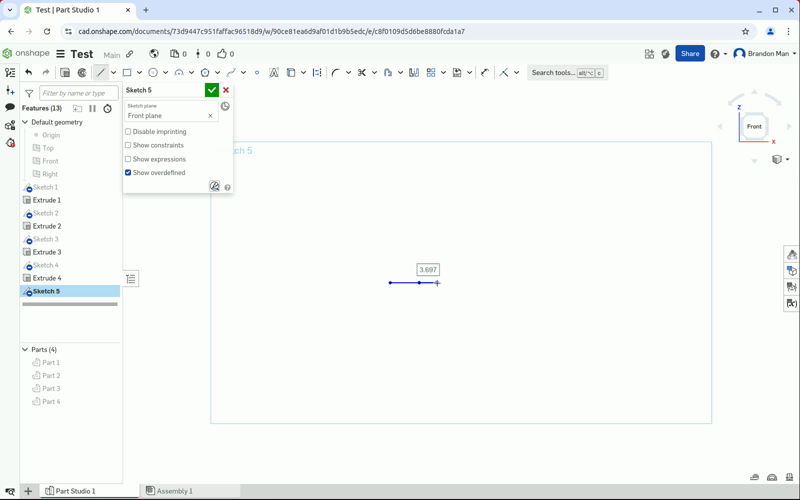
mouse_move(467, 282)
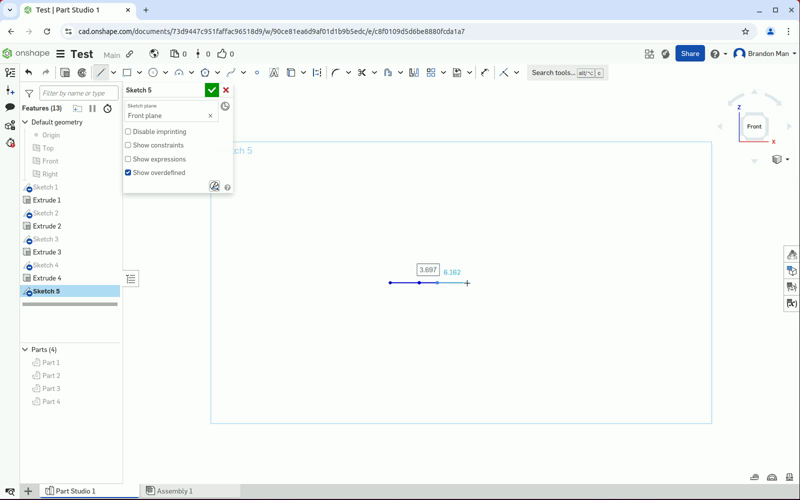
mouse_move(466, 282)
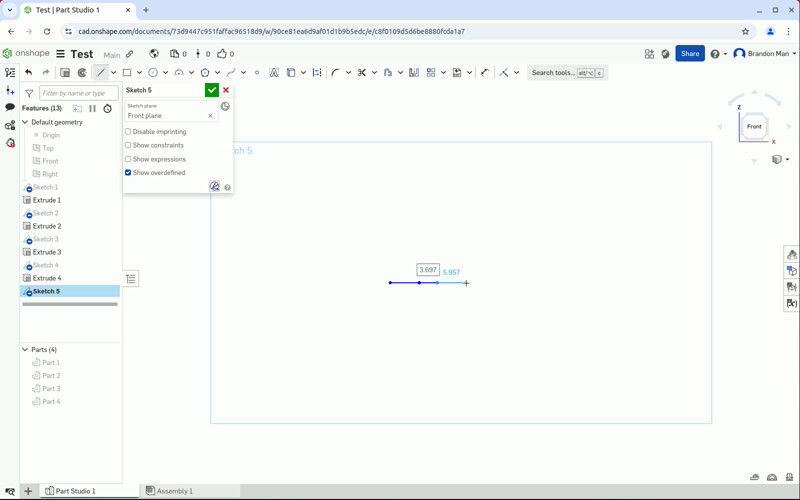
click(466, 282)
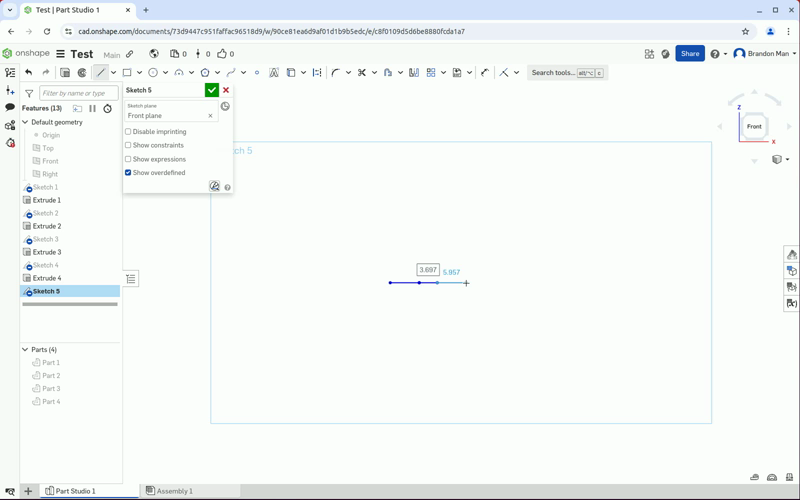
key_up(shift)
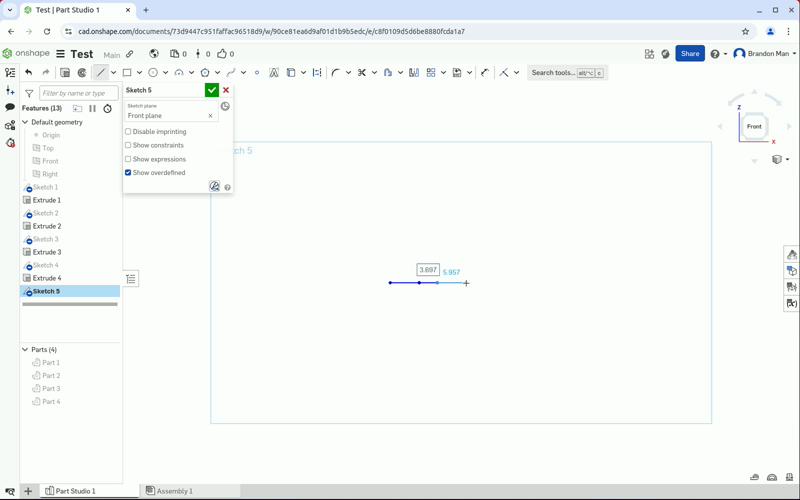
key_down(shift)
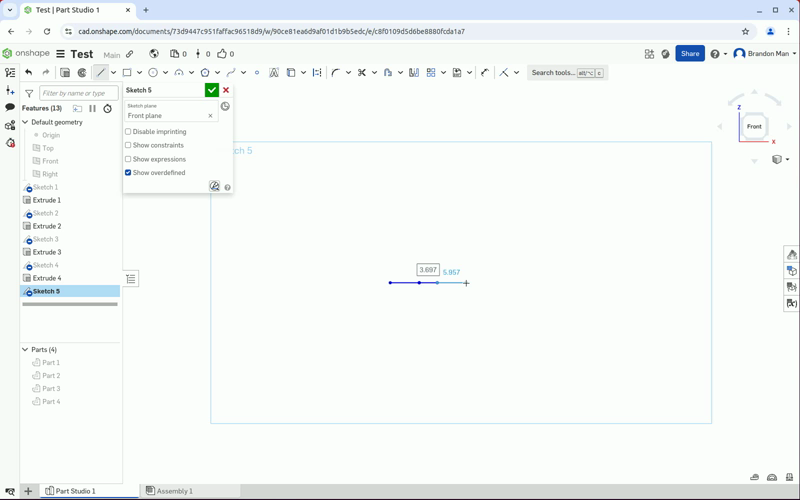
mouse_move(496, 282)
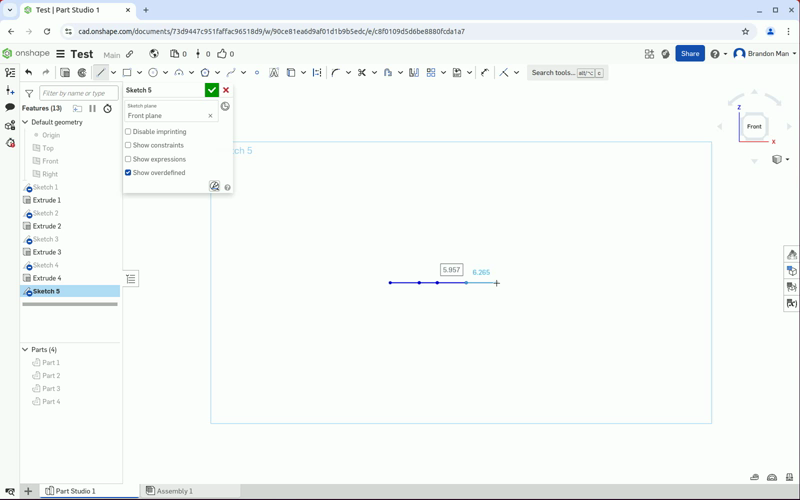
mouse_move(466, 243)
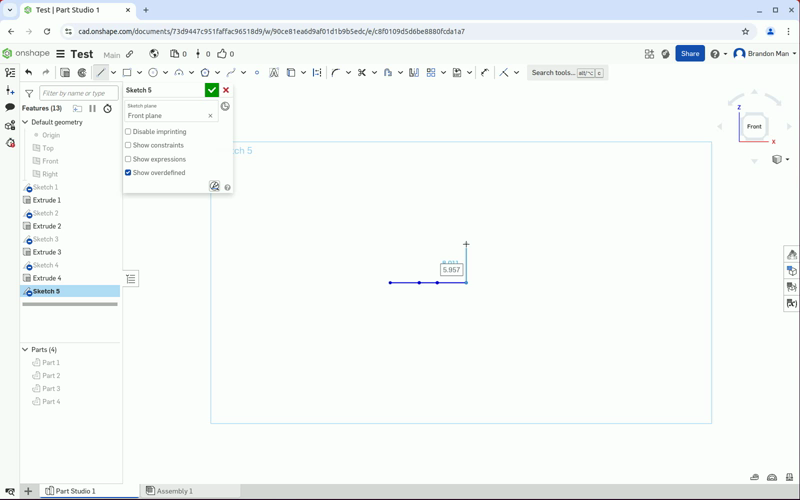
click(466, 243)
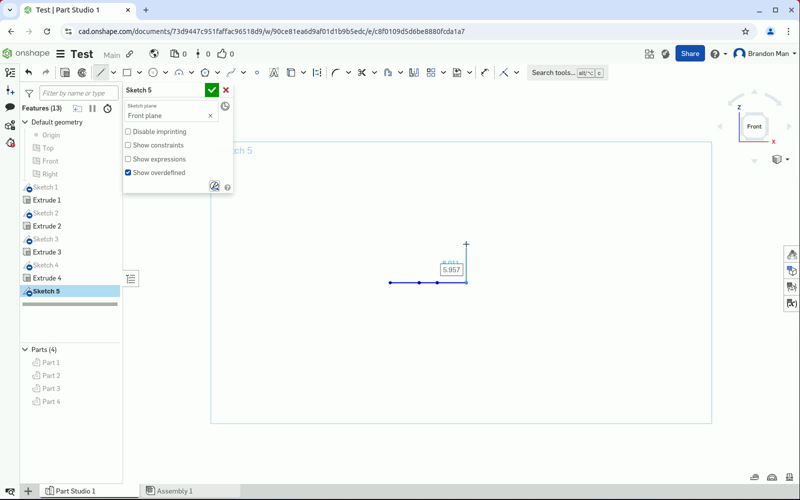
key_up(shift)
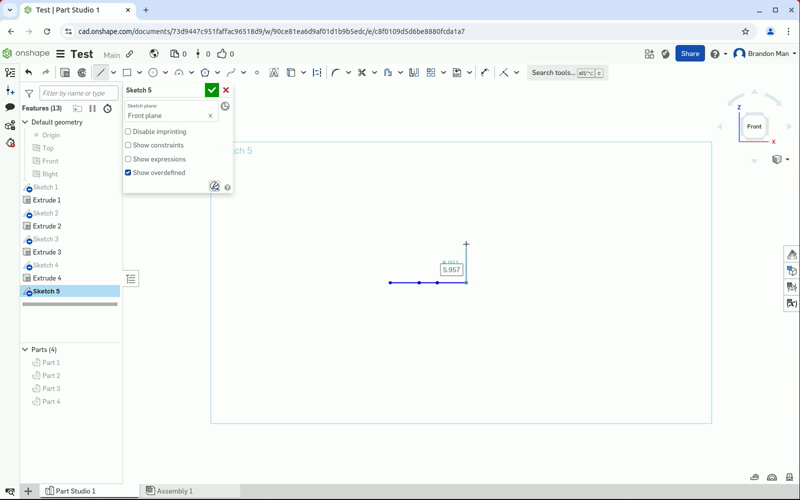
key_down(shift)
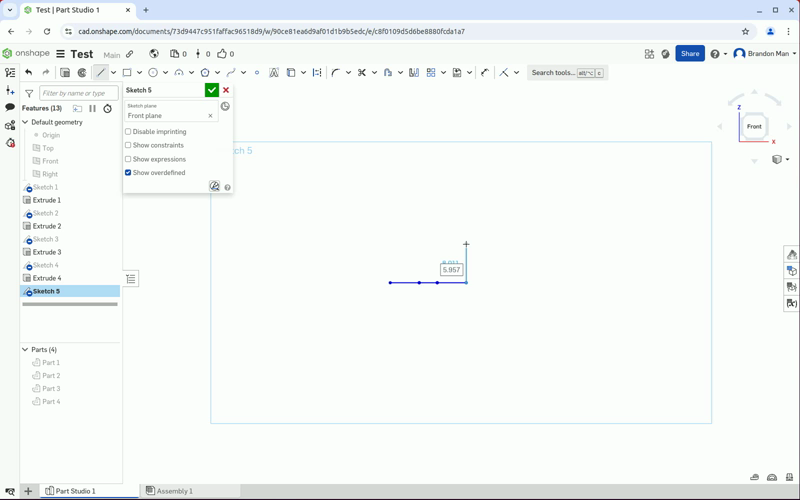
mouse_move(496, 243)
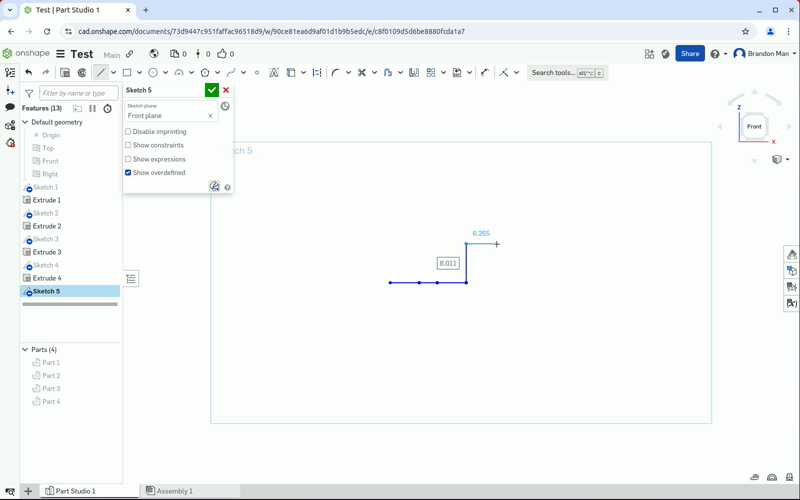
mouse_move(466, 226)
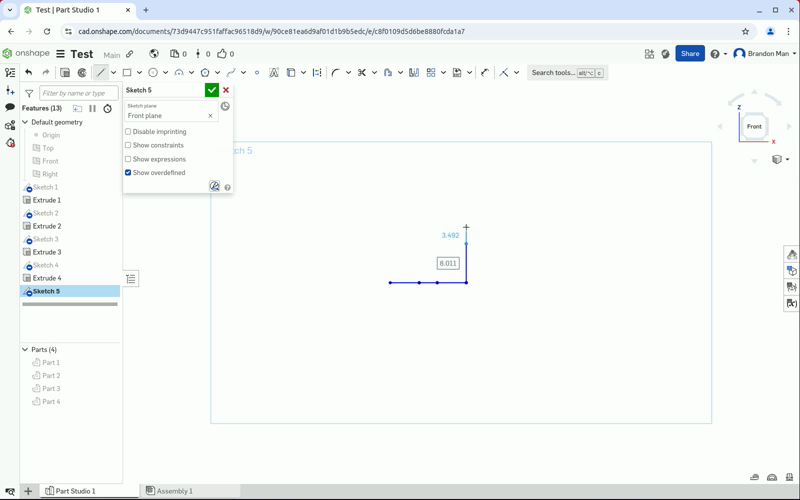
click(466, 226)
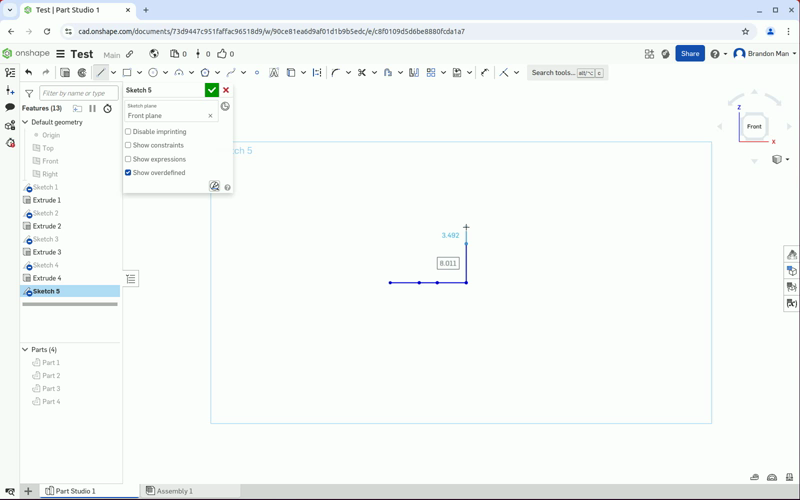
key_up(shift)
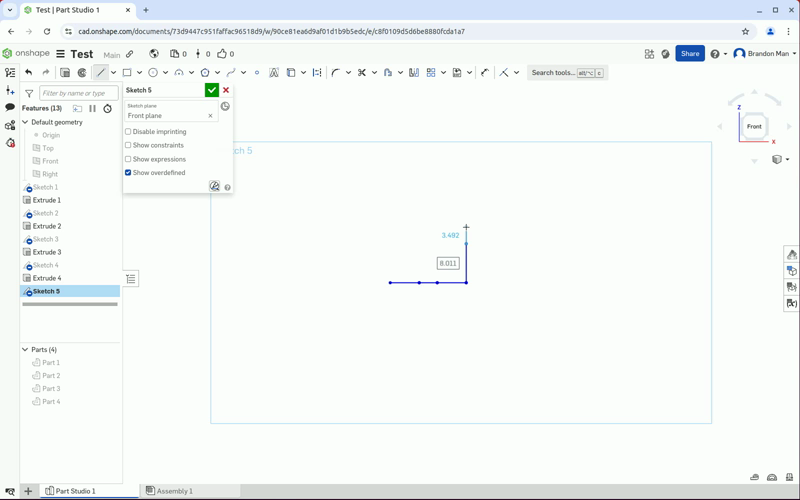
key_down(shift)
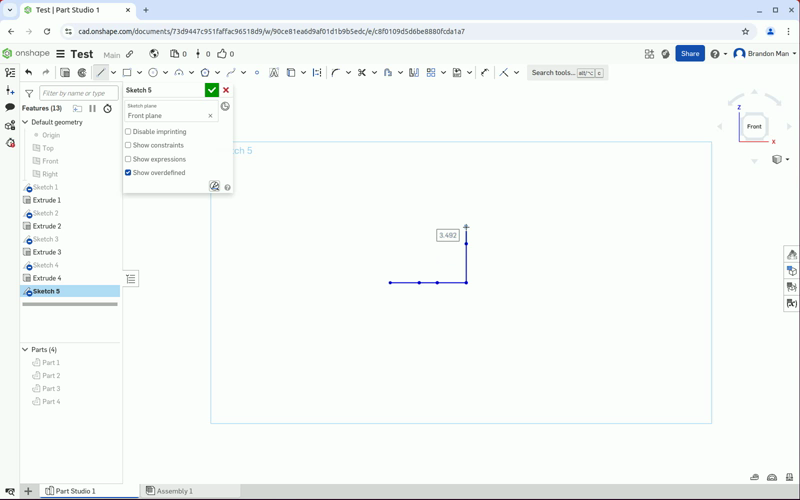
mouse_move(496, 226)
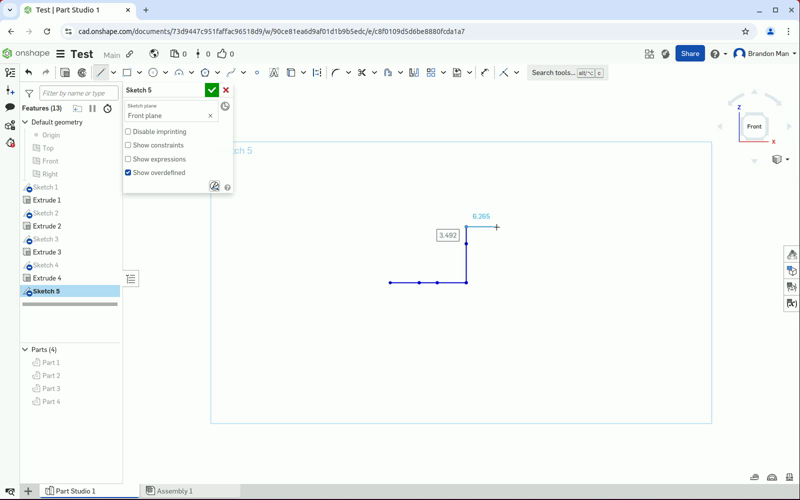
mouse_move(466, 187)
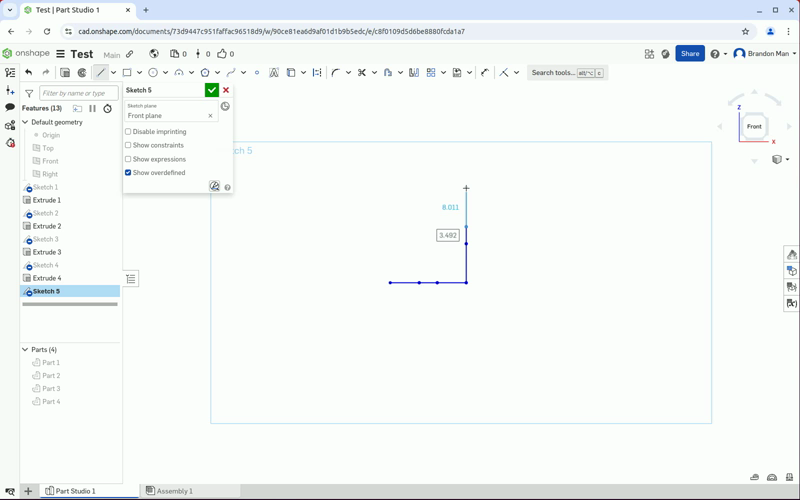
click(466, 187)
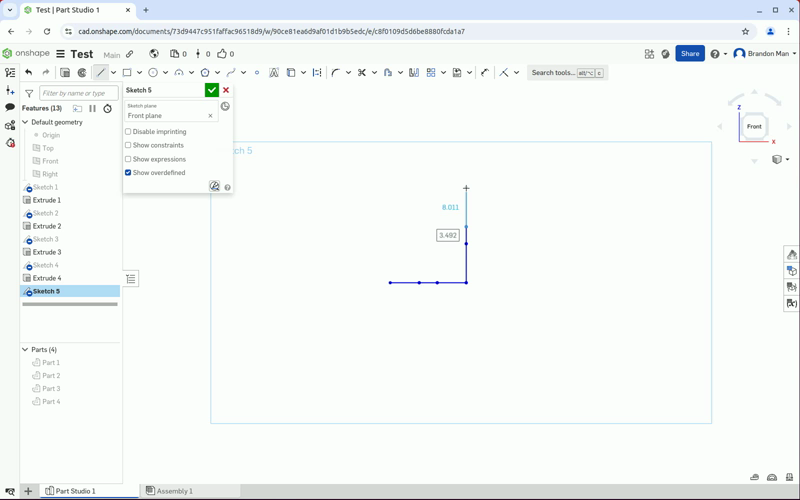
key_up(shift)
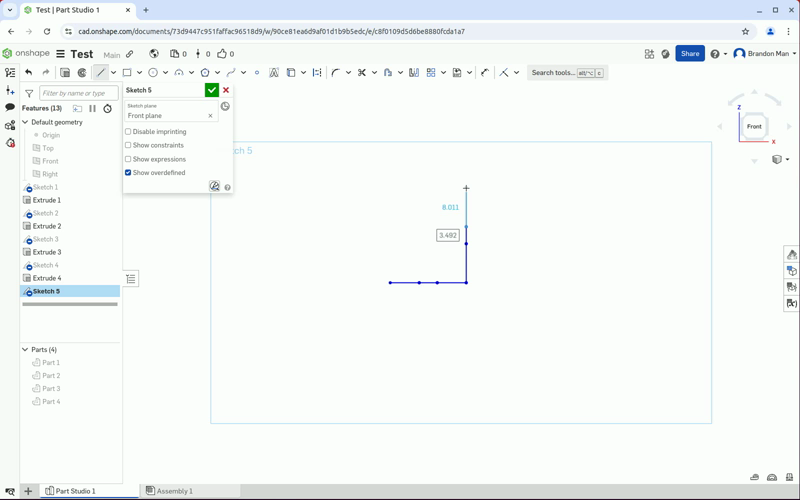
key_down(shift)
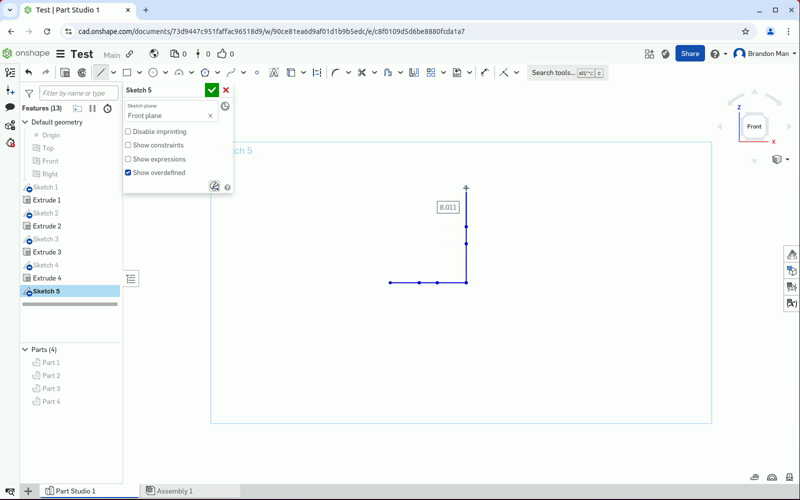
mouse_move(496, 187)
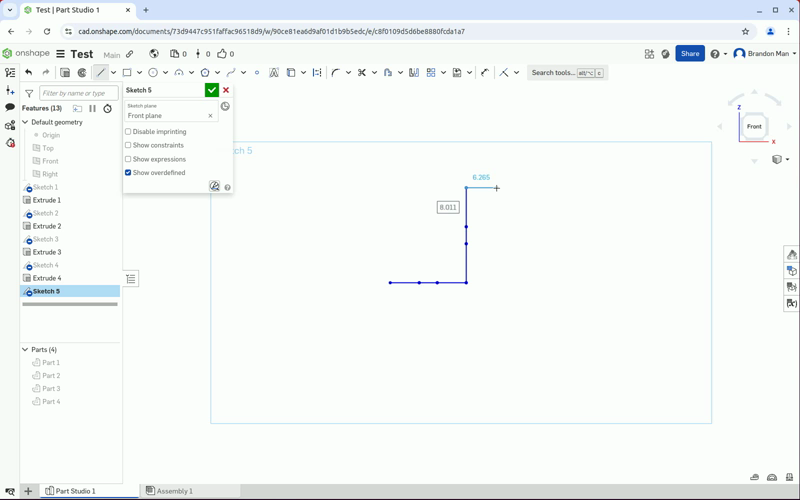
mouse_move(437, 187)
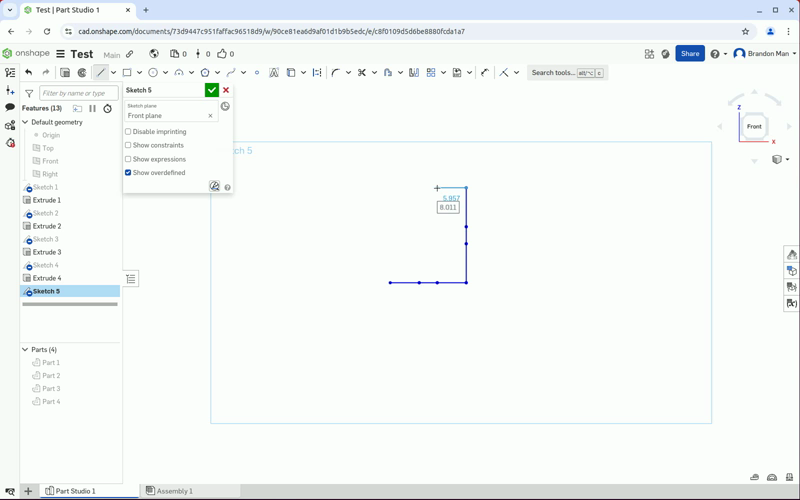
click(437, 187)
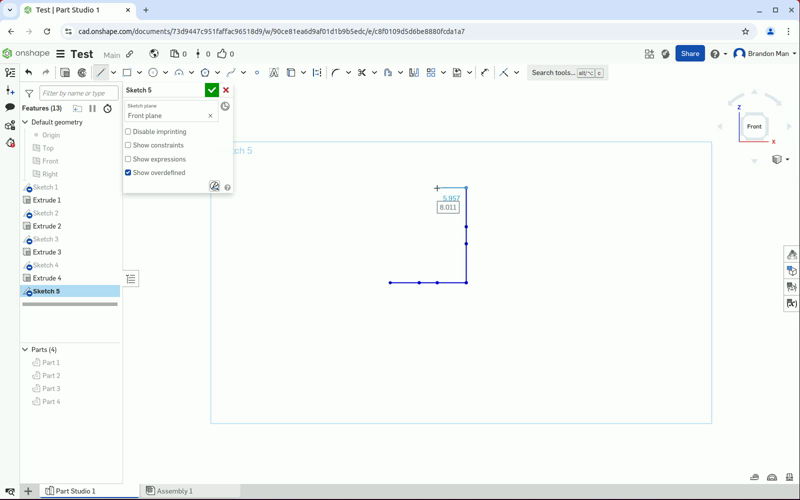
key_up(shift)
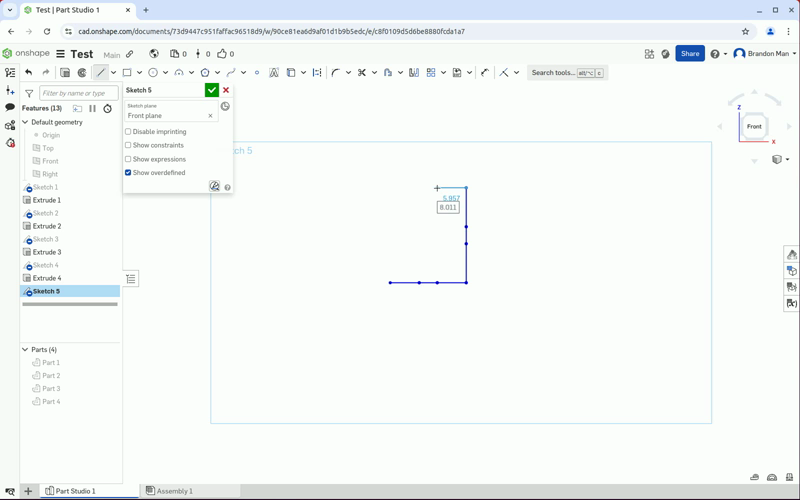
key_down(shift)
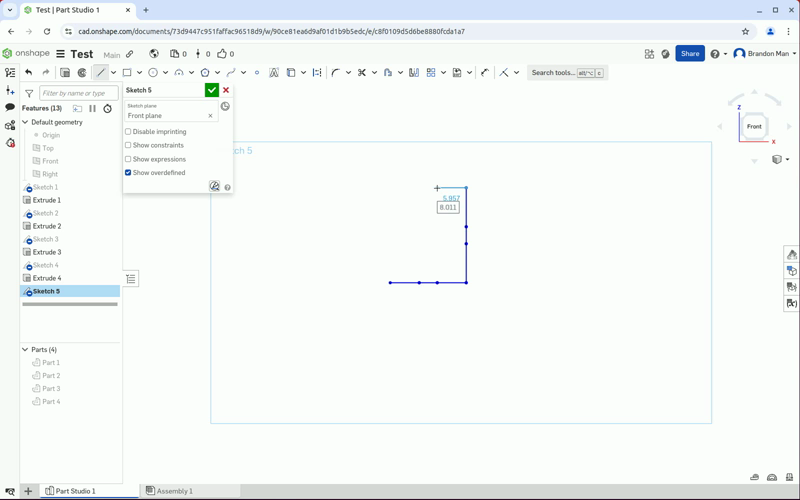
mouse_move(467, 187)
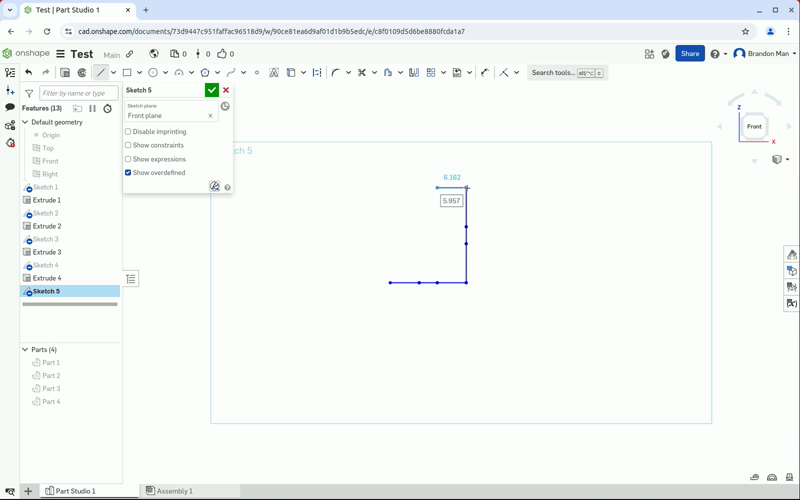
mouse_move(419, 187)
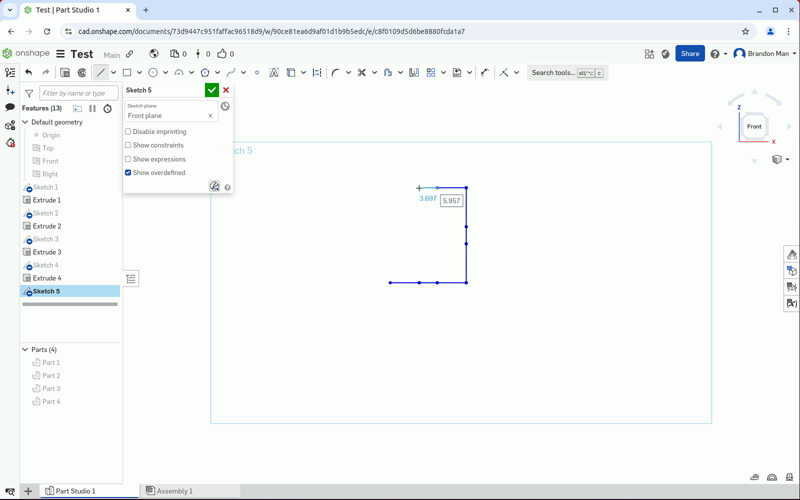
click(419, 187)
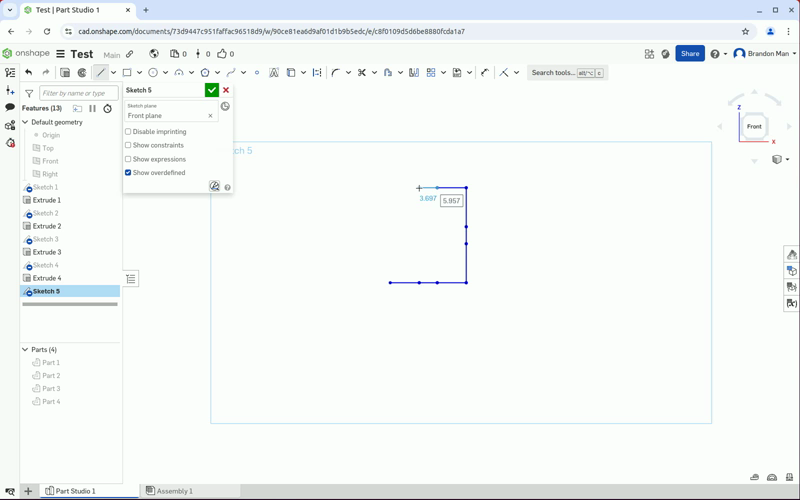
key_up(shift)
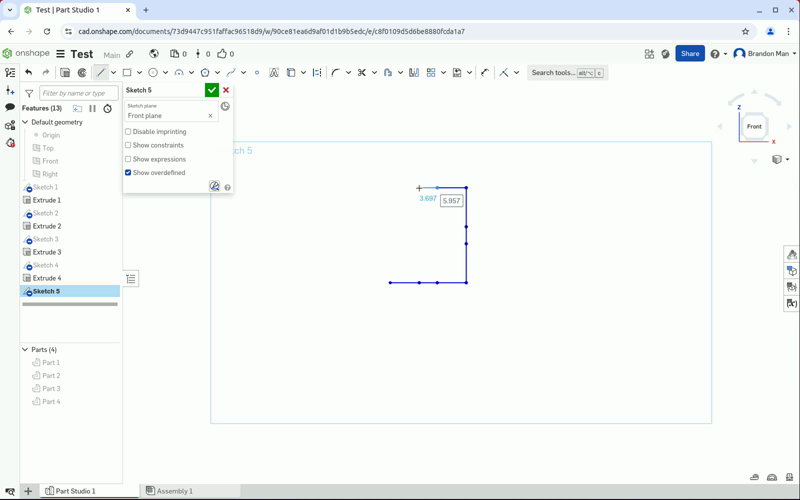
key_down(shift)
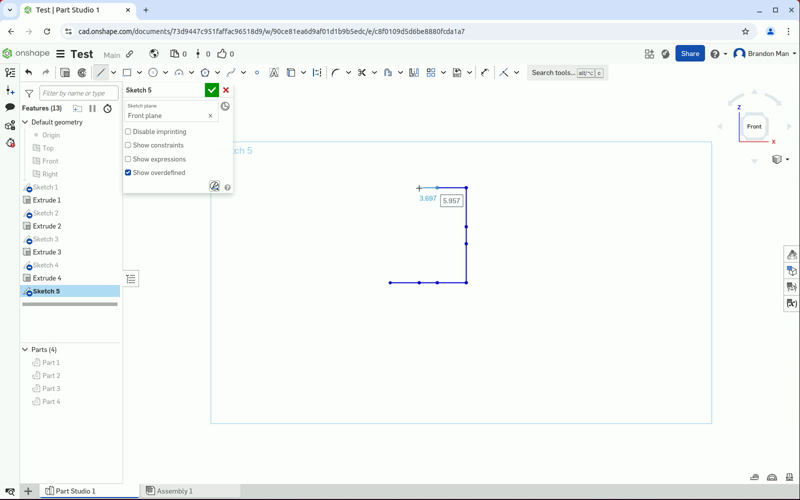
mouse_move(449, 187)
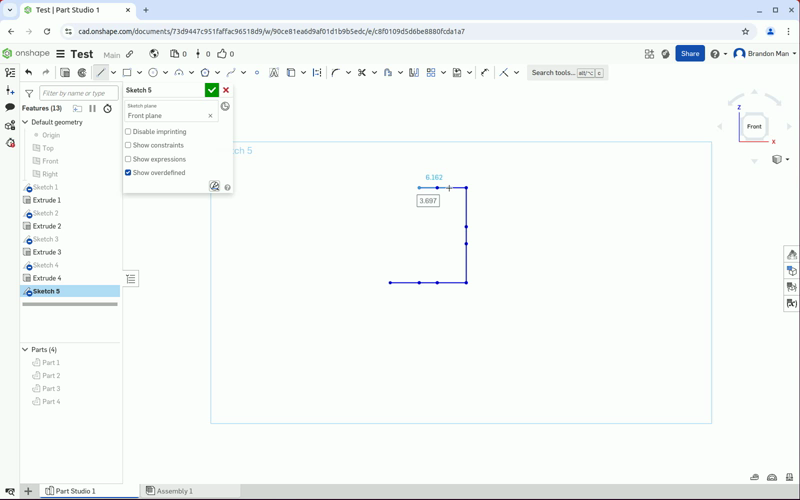
mouse_move(390, 187)
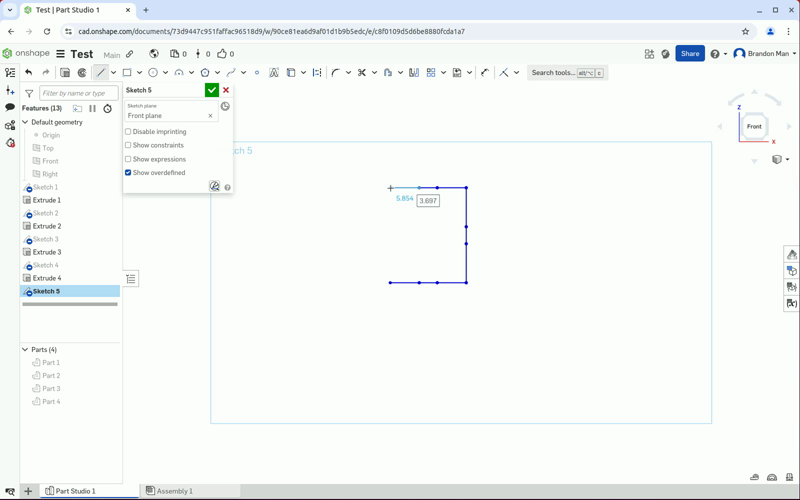
click(390, 187)
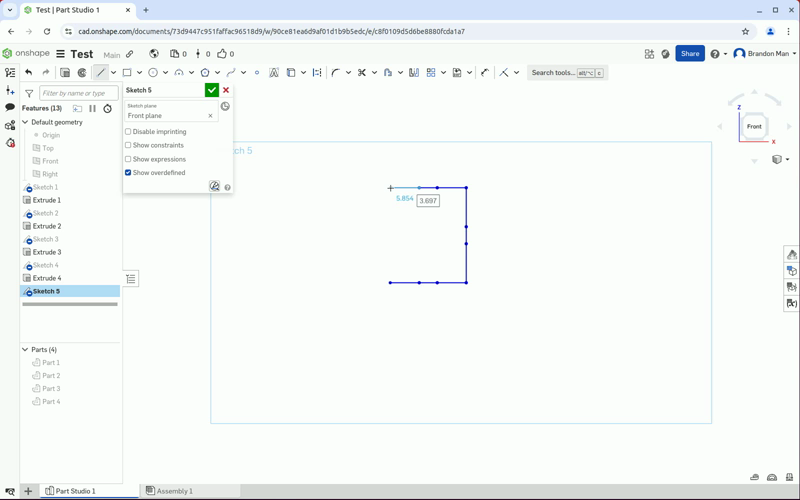
key_up(shift)
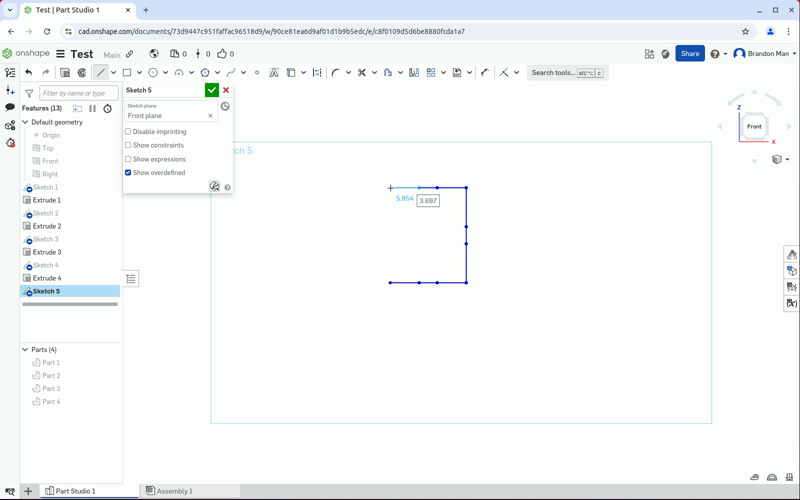
key_down(shift)
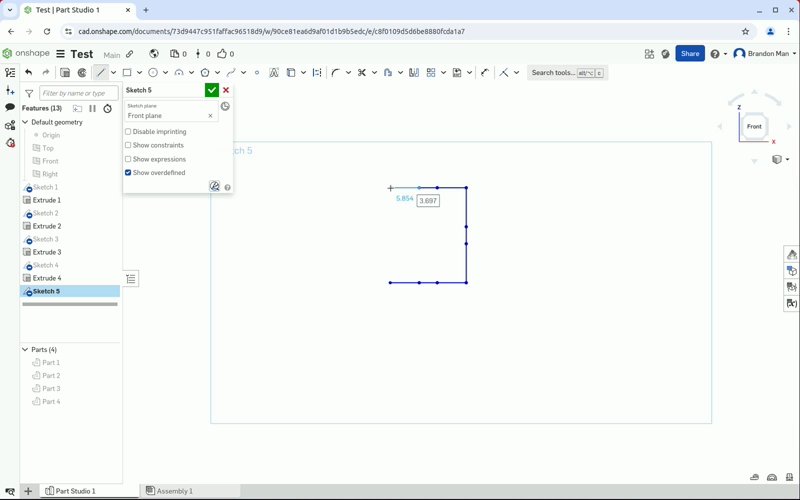
mouse_move(420, 187)
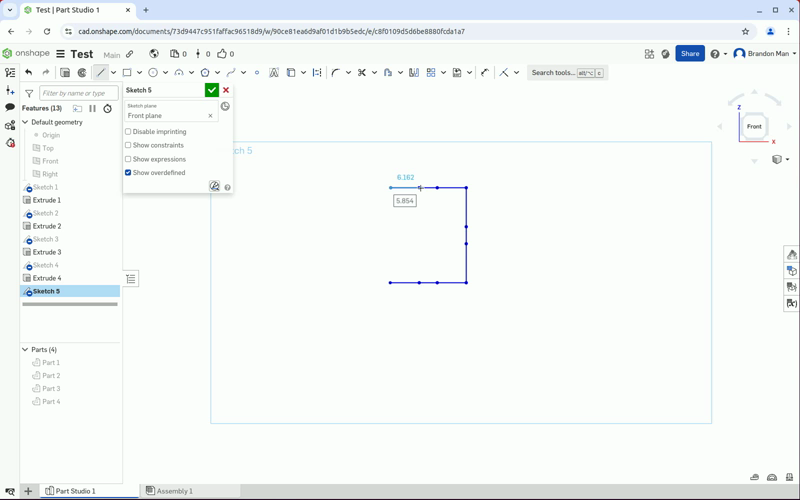
mouse_move(390, 226)
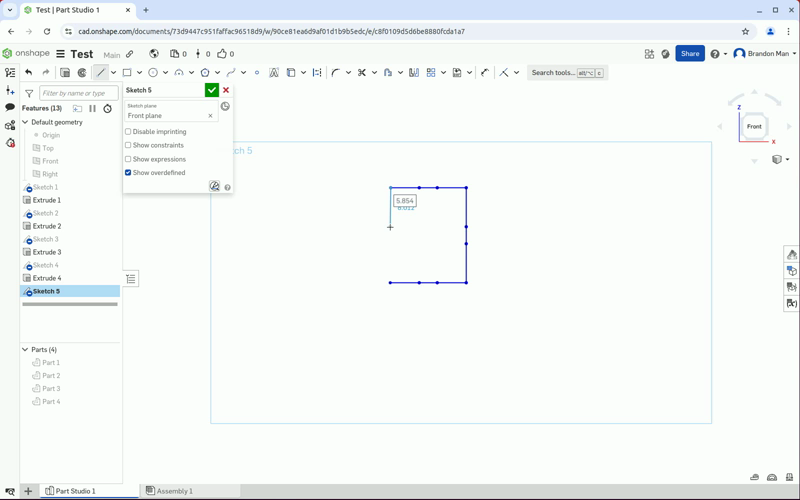
click(390, 226)
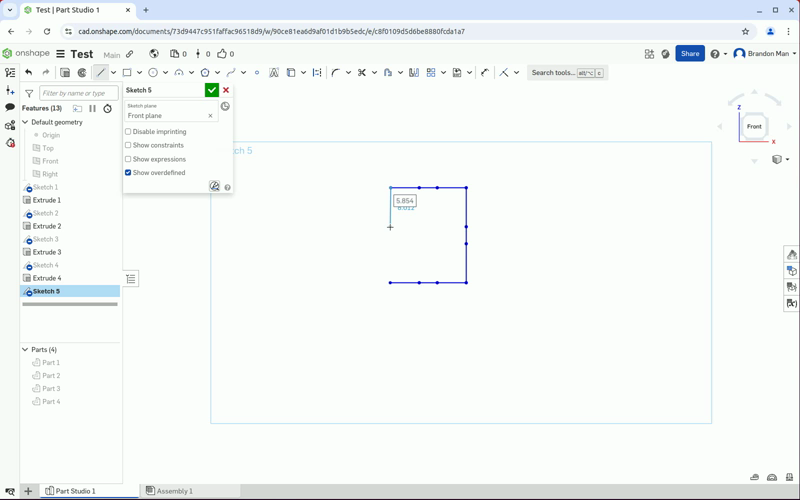
key_up(shift)
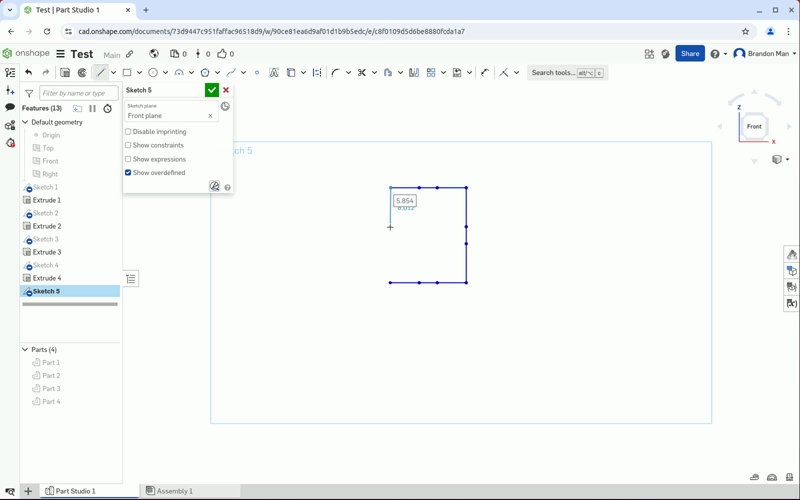
key_down(shift)
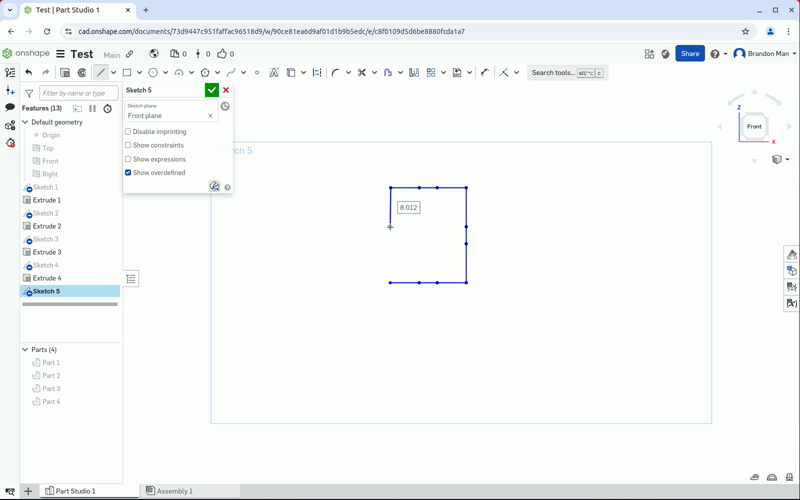
mouse_move(420, 226)
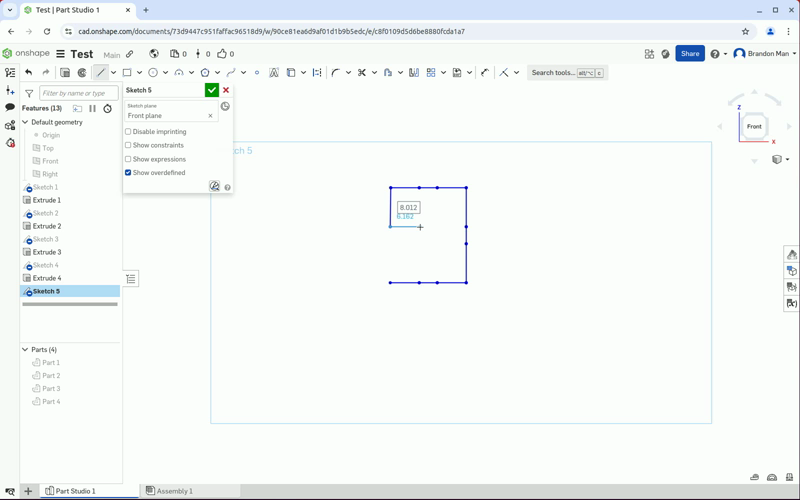
mouse_move(390, 243)
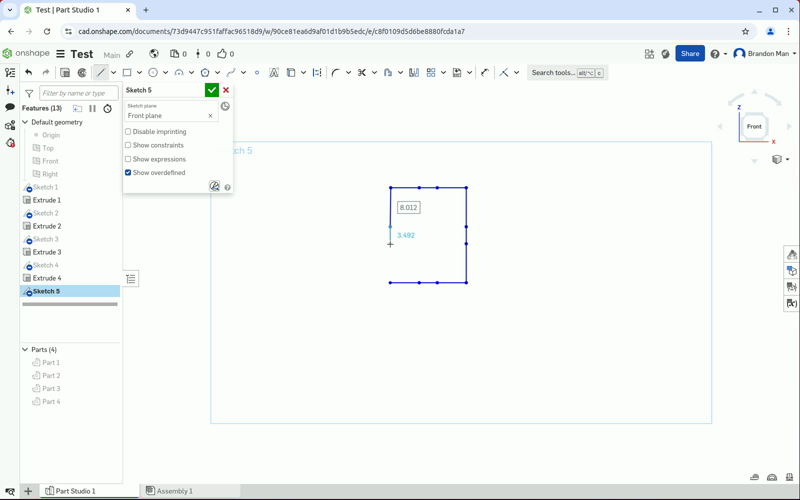
click(390, 243)
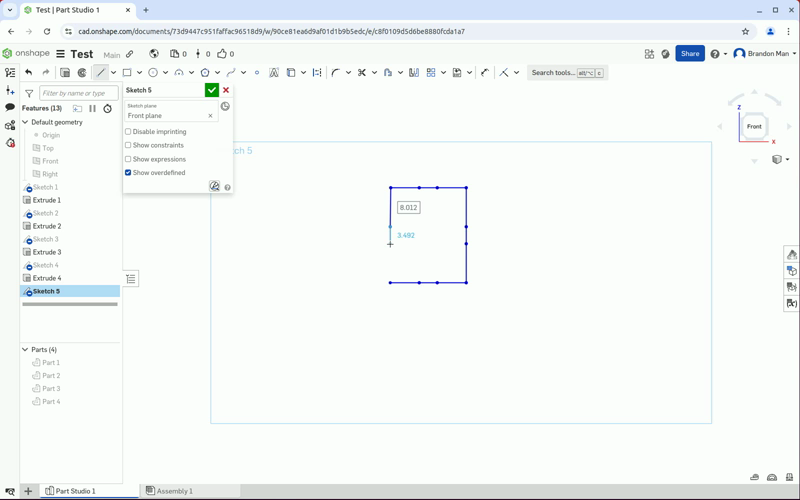
key_up(shift)
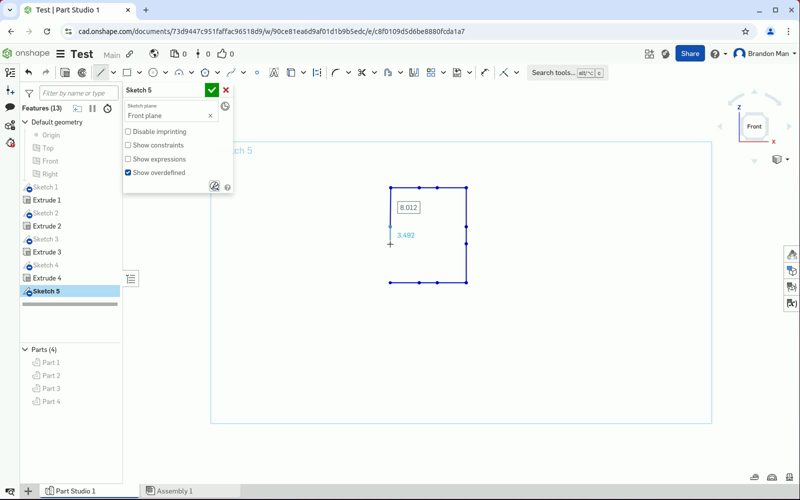
mouse_move(420, 243)
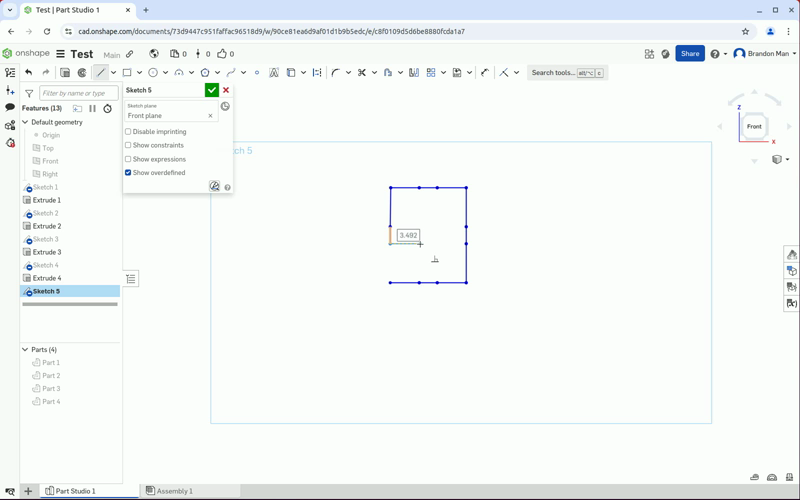
key_down(shift)
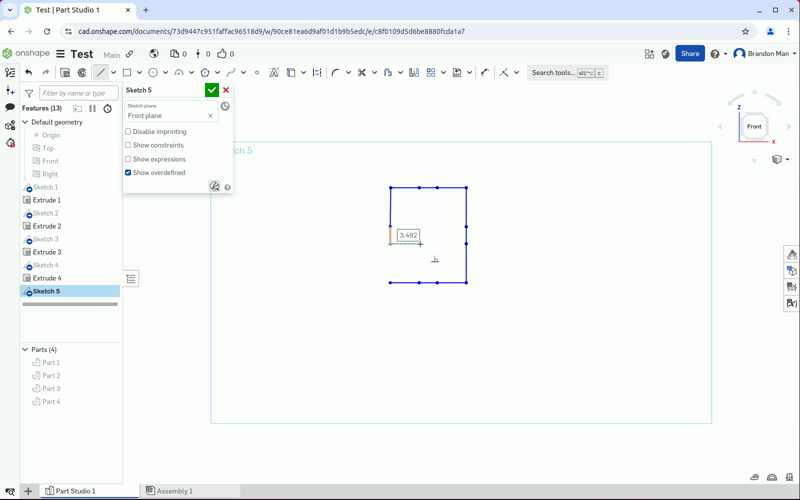
mouse_move(390, 282)
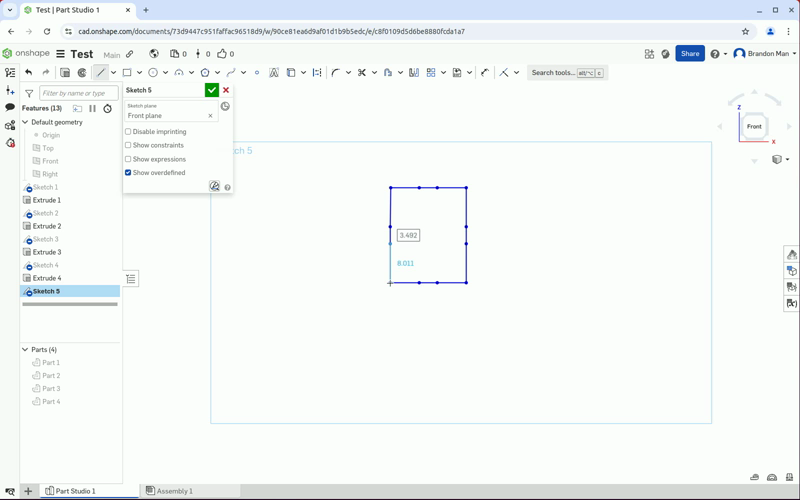
key_up(shift)
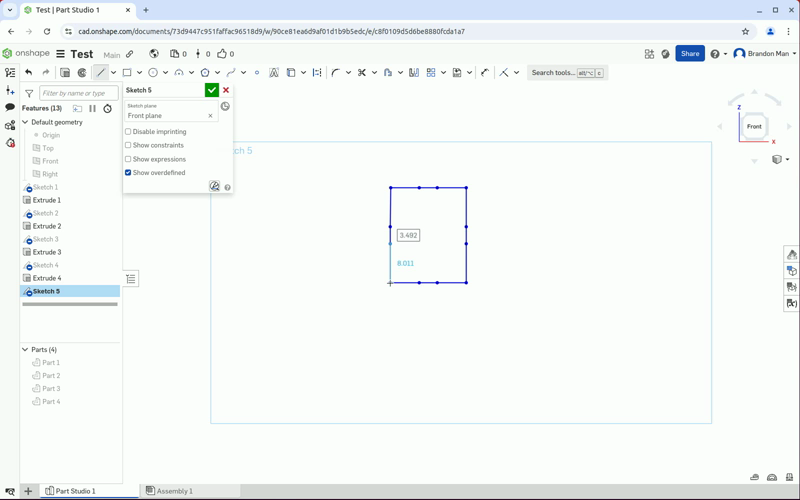
click(390, 282)
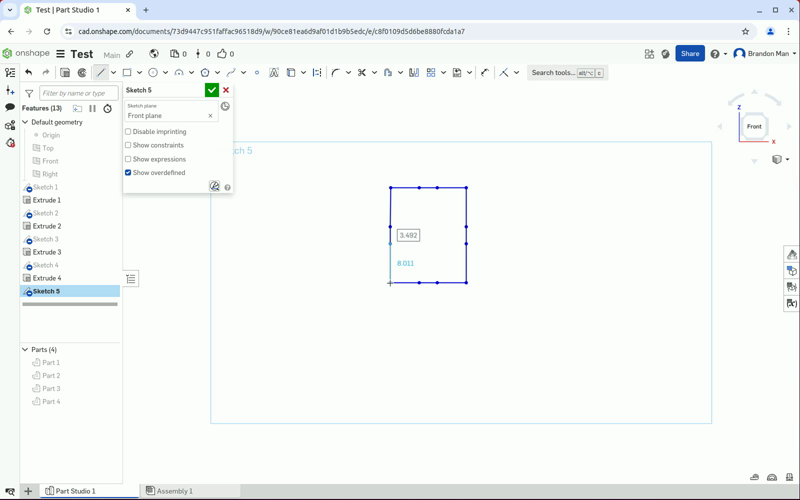
key(esc)
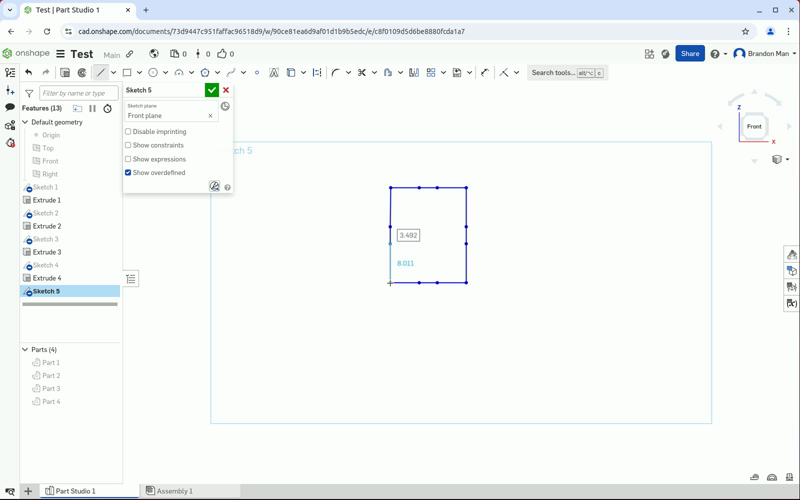
mouse_move(428, 221)
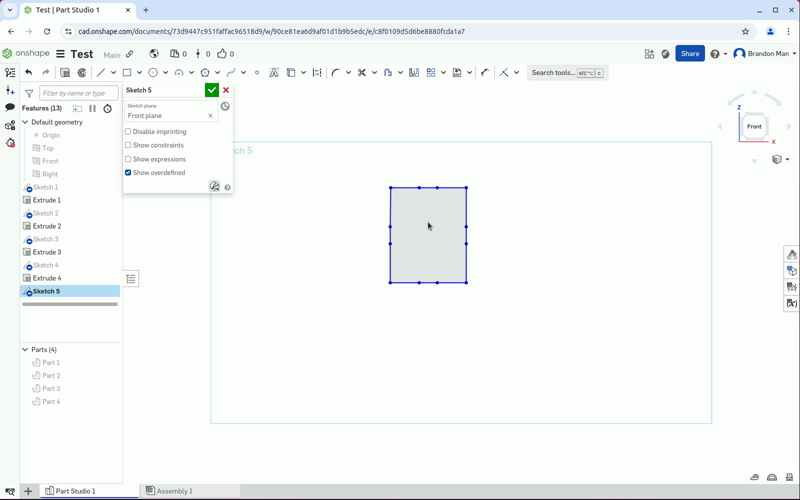
click(428, 221)
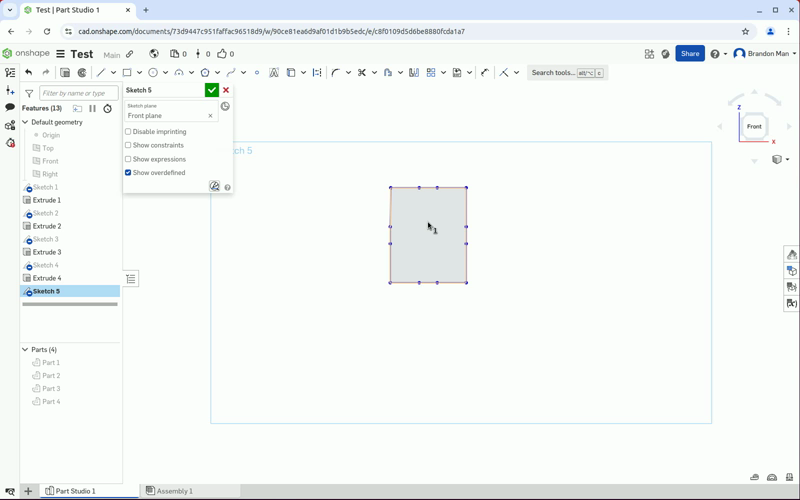
mouse_move(73, 352)
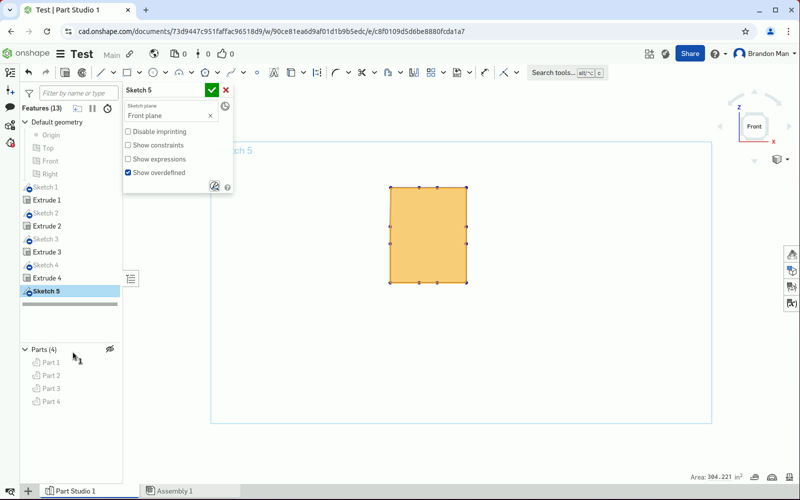
key(shift+y)
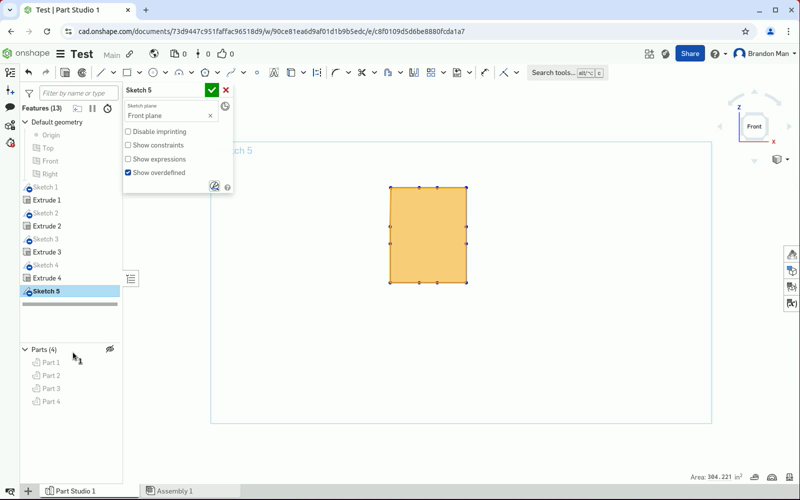
key(shift+e)
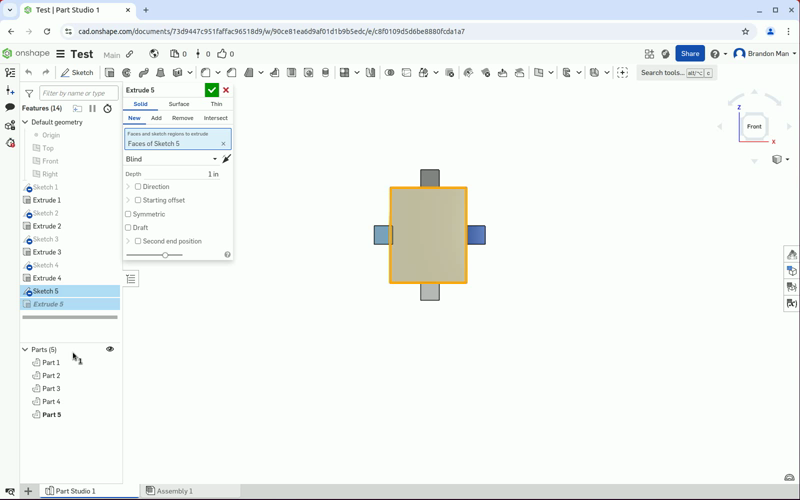
mouse_move(143, 106)
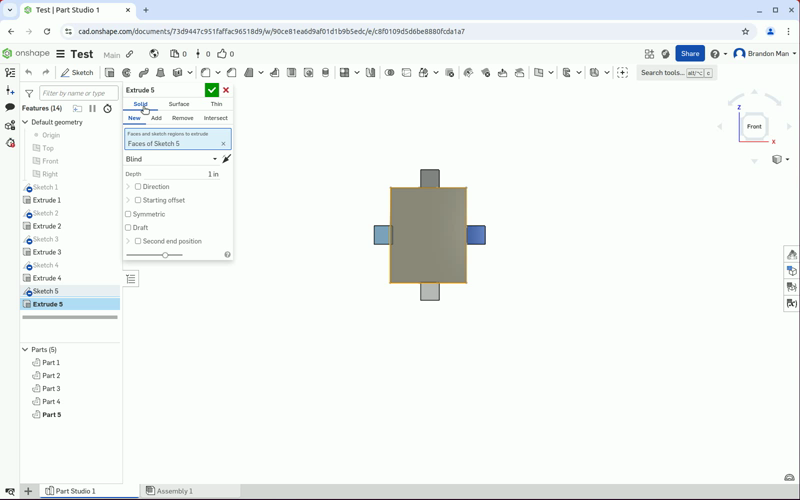
click(143, 106)
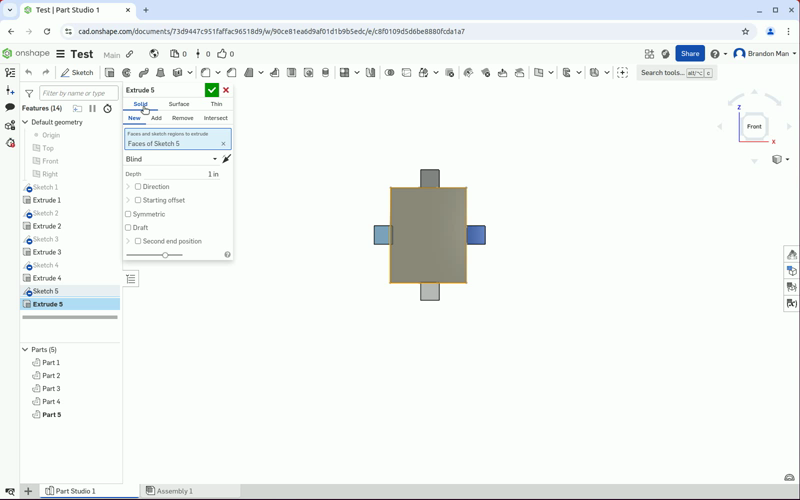
mouse_move(137, 120)
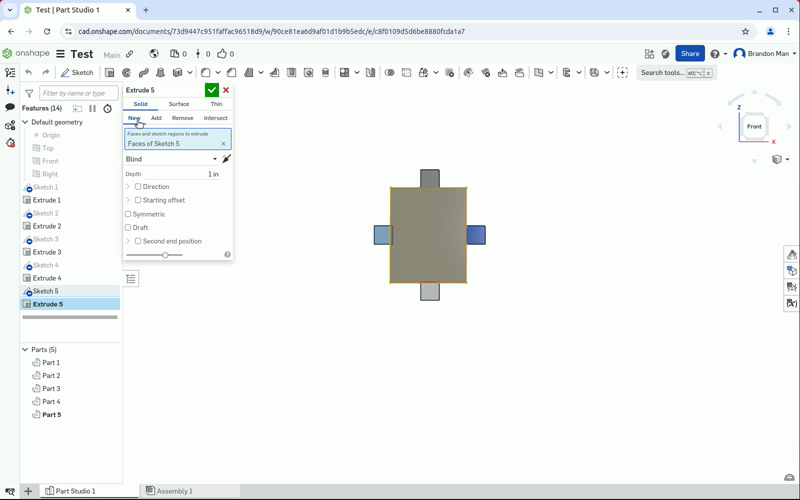
click(137, 120)
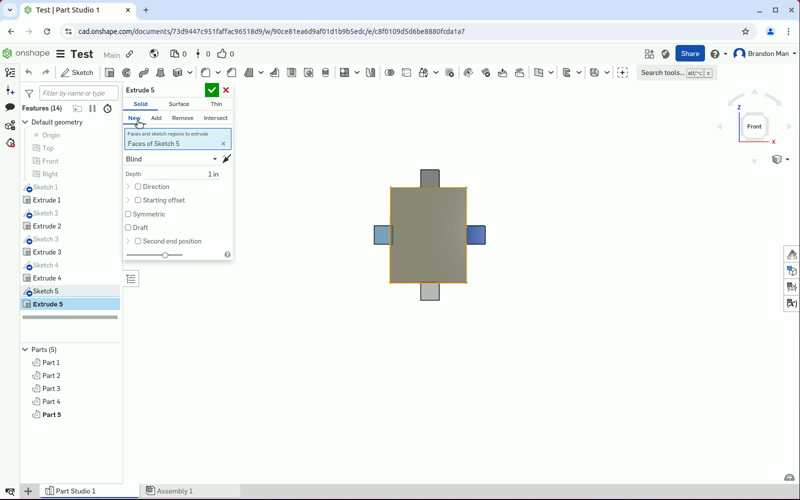
key(tab, 4)
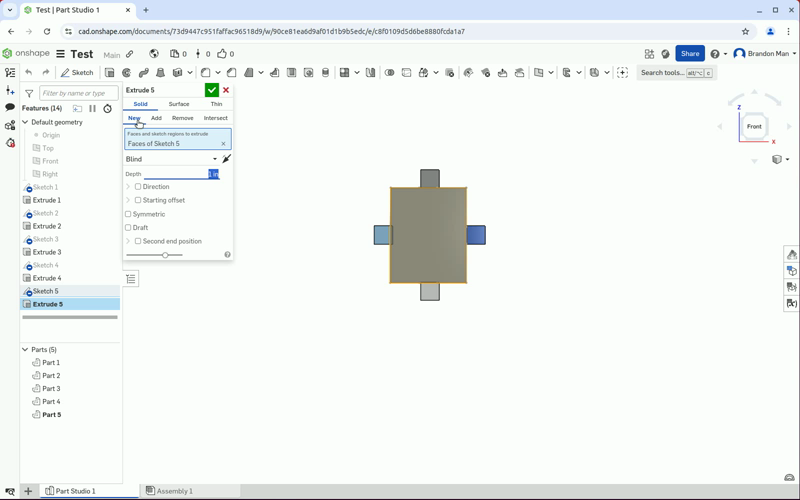
text(3.851)
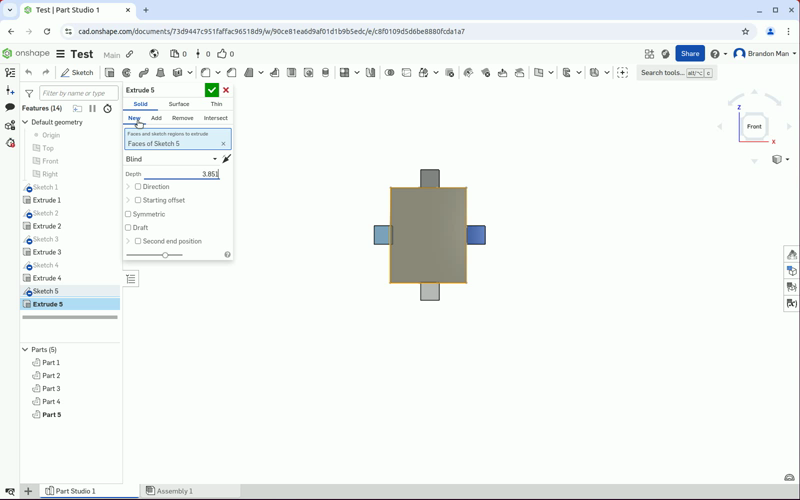
key(enter)
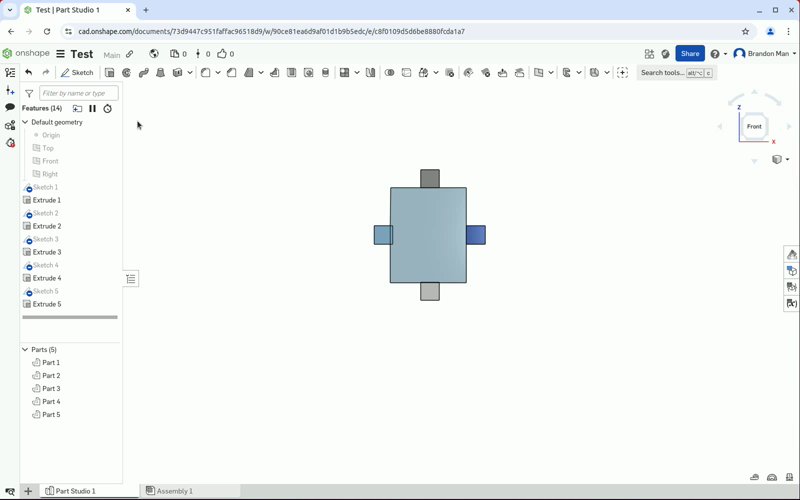
key(shift+h)
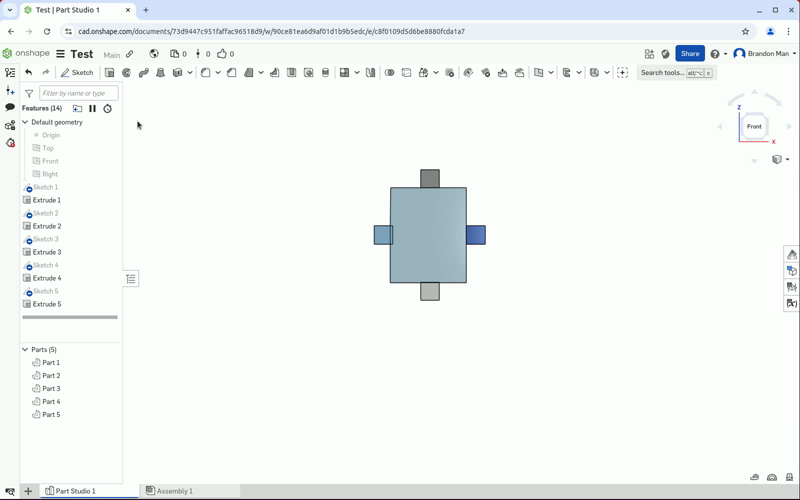
key(shift+h)
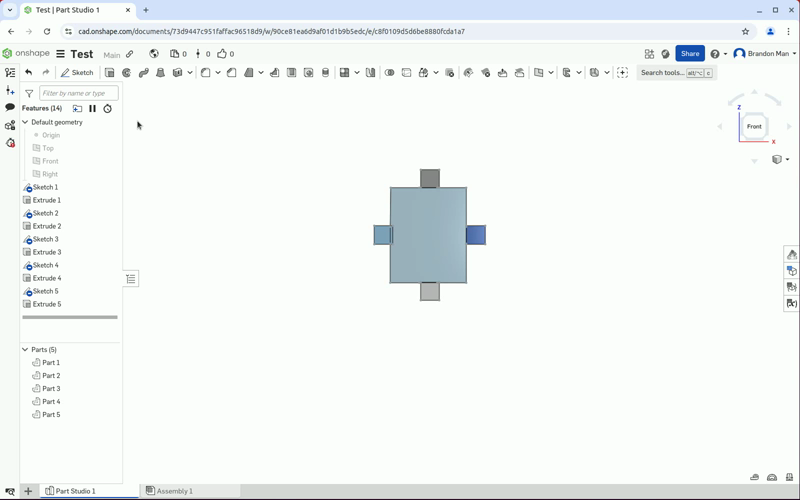
key(shift+7)
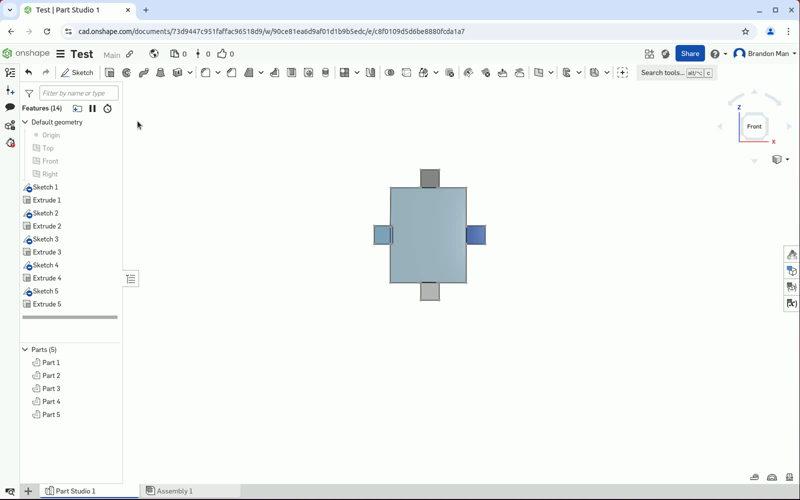
key(left, 2)
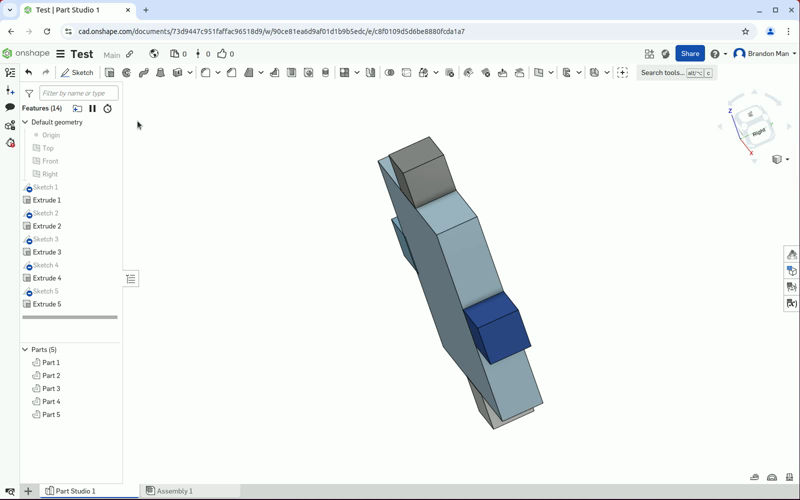
key(down, 2)
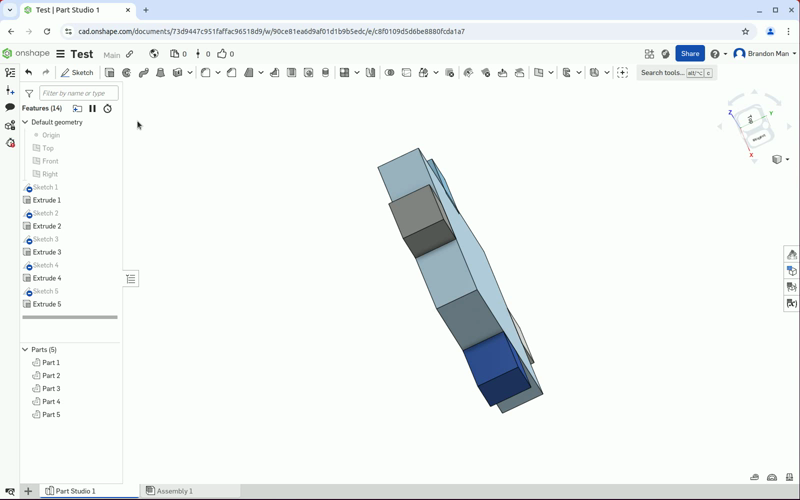
key(up, 2)
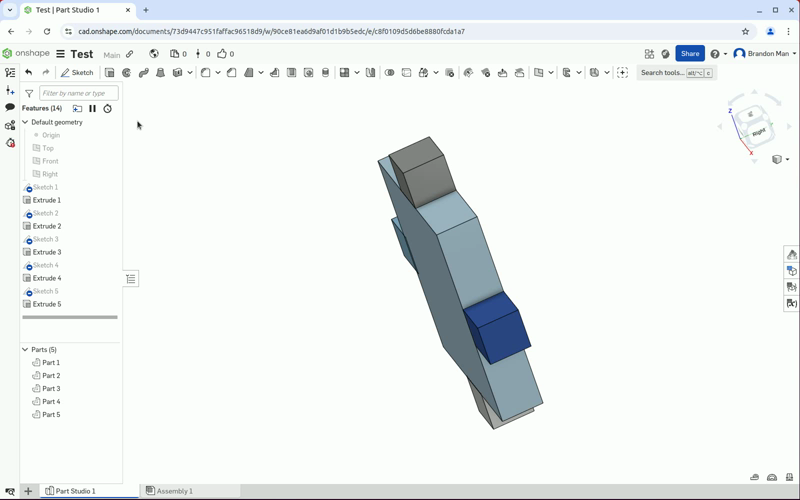
key(right, 2)
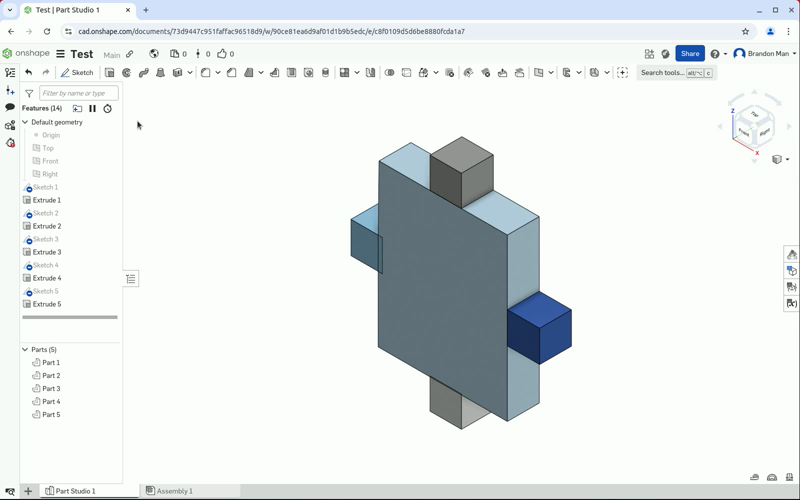
mouse_move(73, 189)
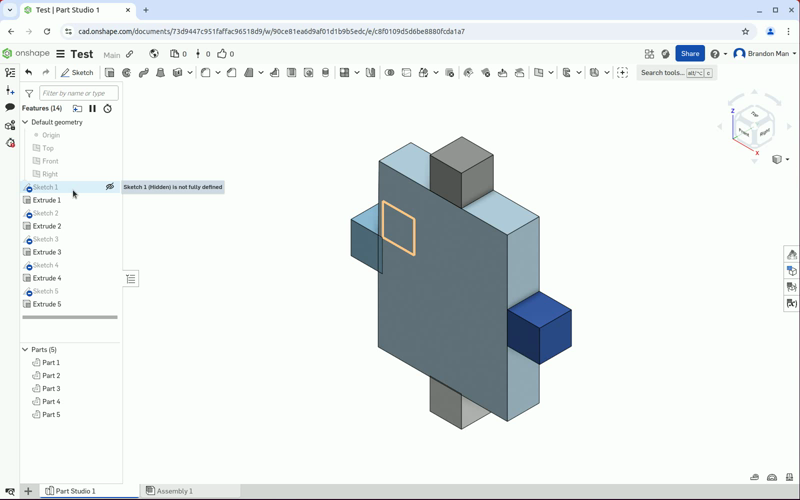
click(73, 189)